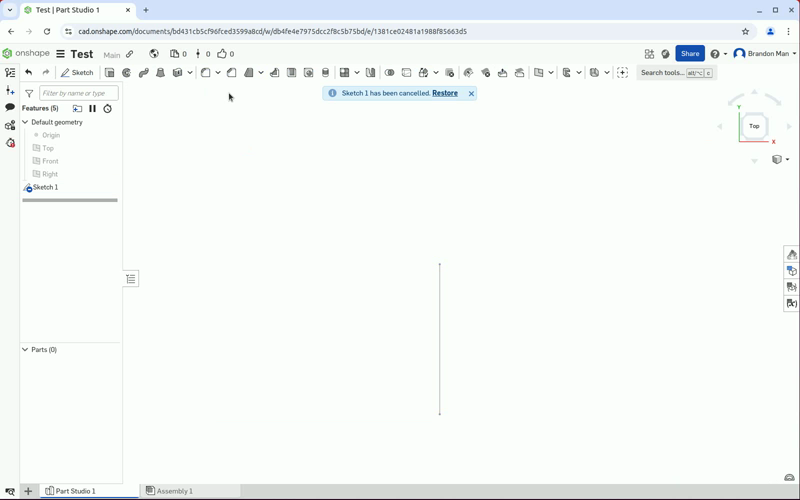
key(shift+h)
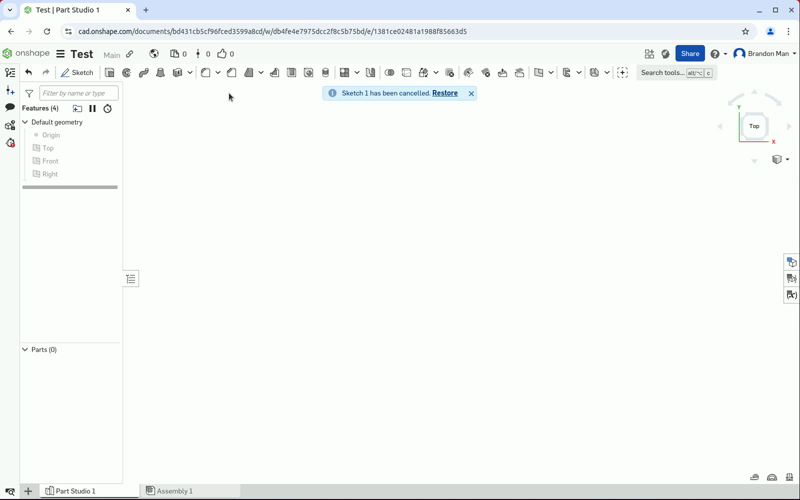
mouse_move(73, 352)
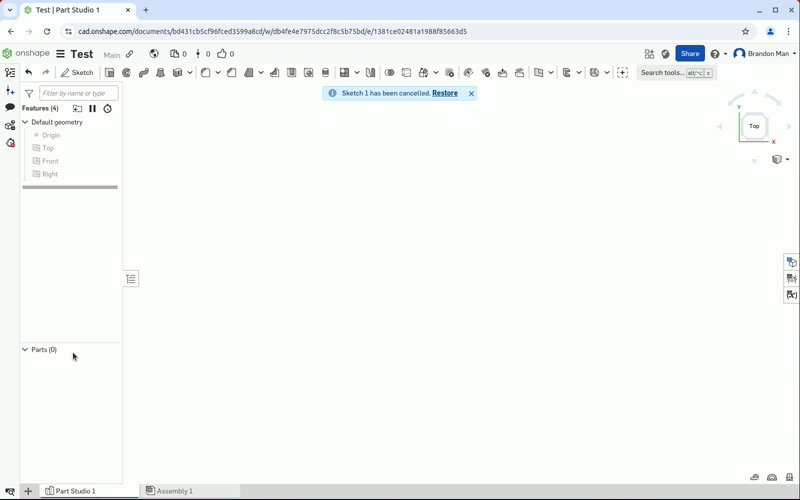
key(y)
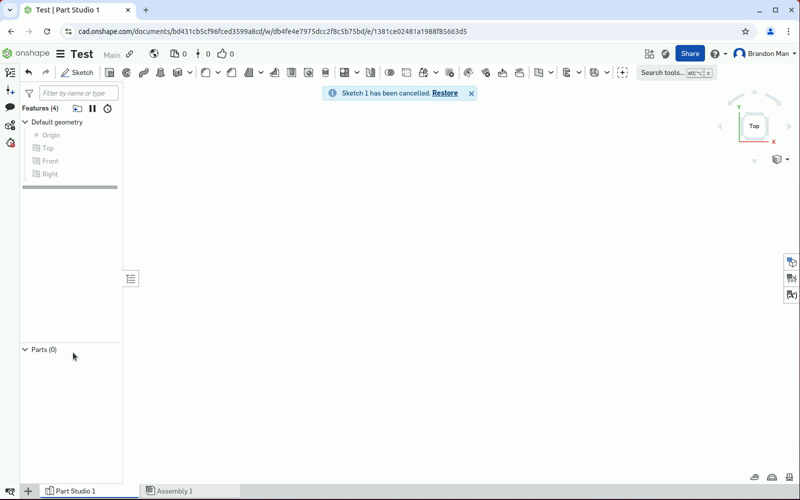
key(shift+p)
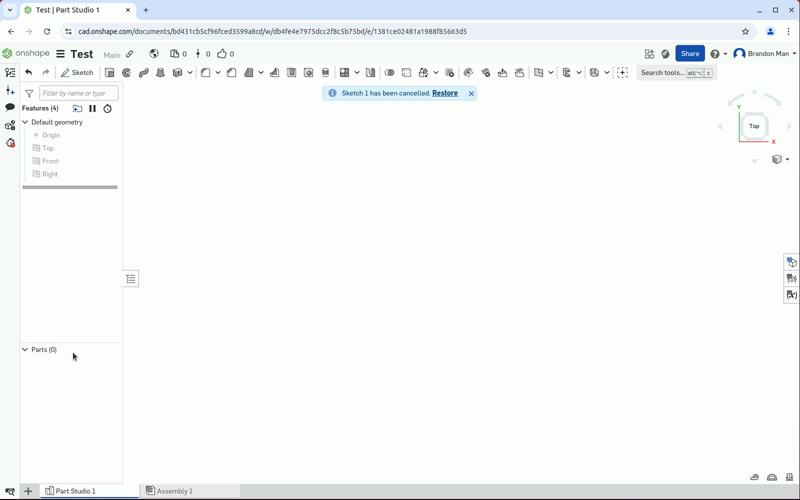
key(space)
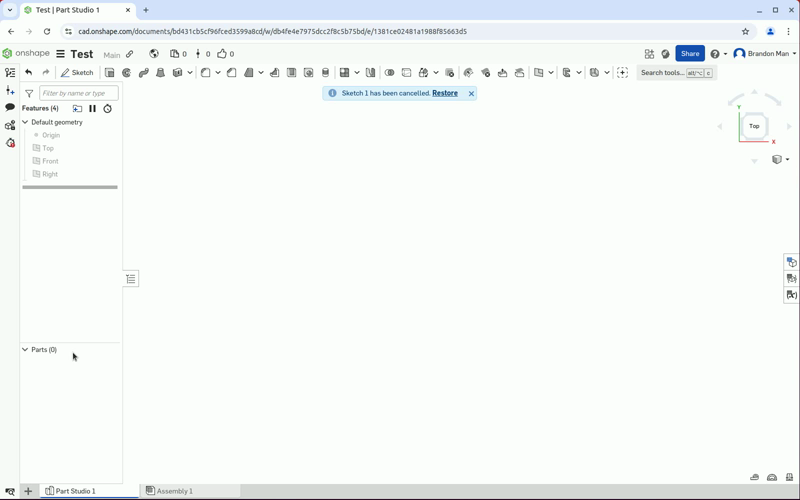
key_down(shift)
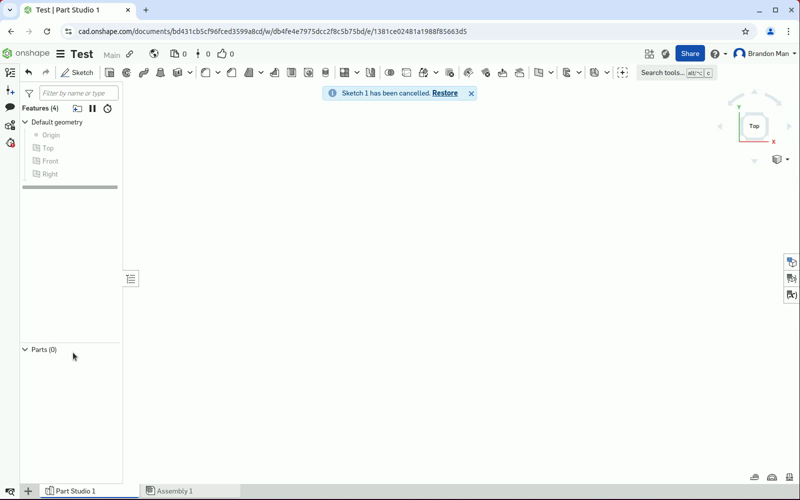
key(up)
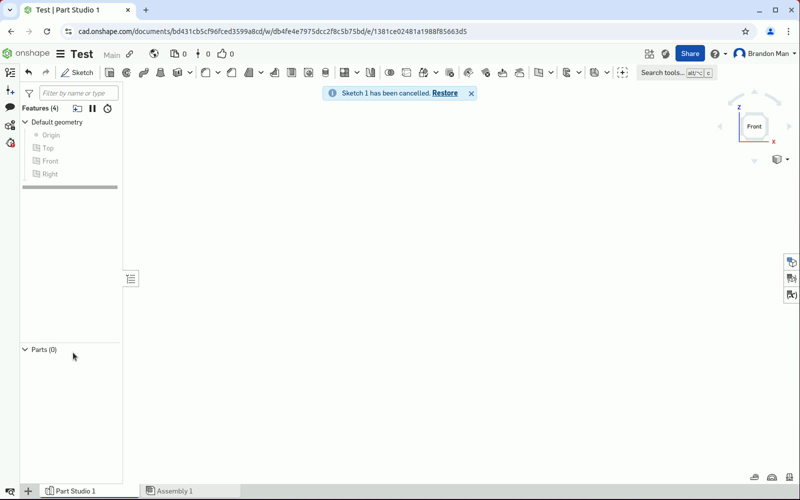
key_up(shift)
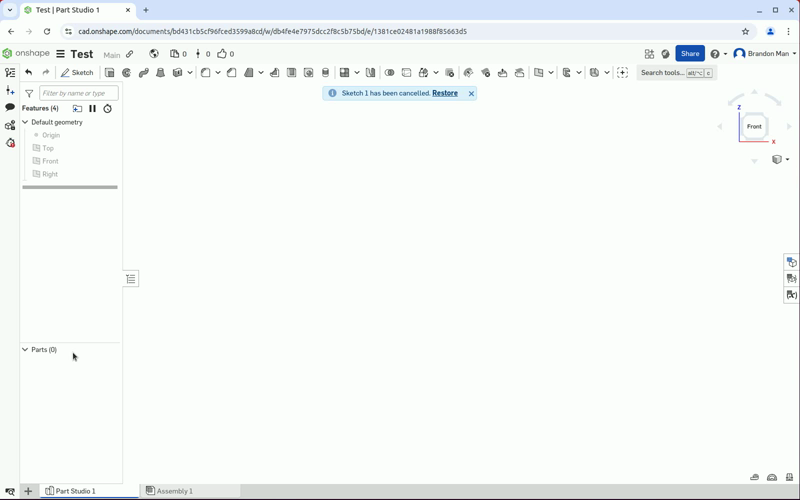
mouse_move(73, 352)
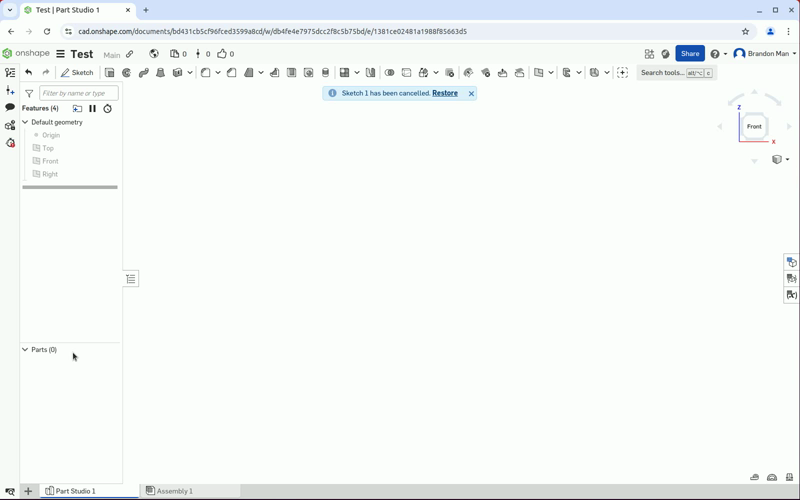
key(shift+y)
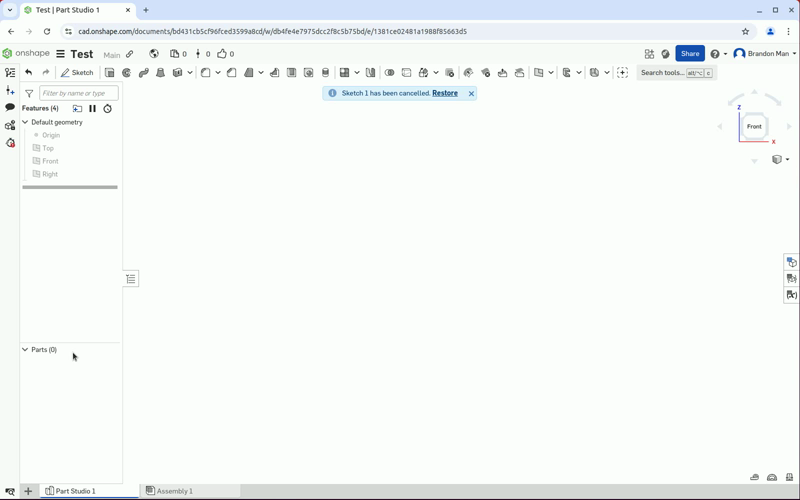
key(shift+s)
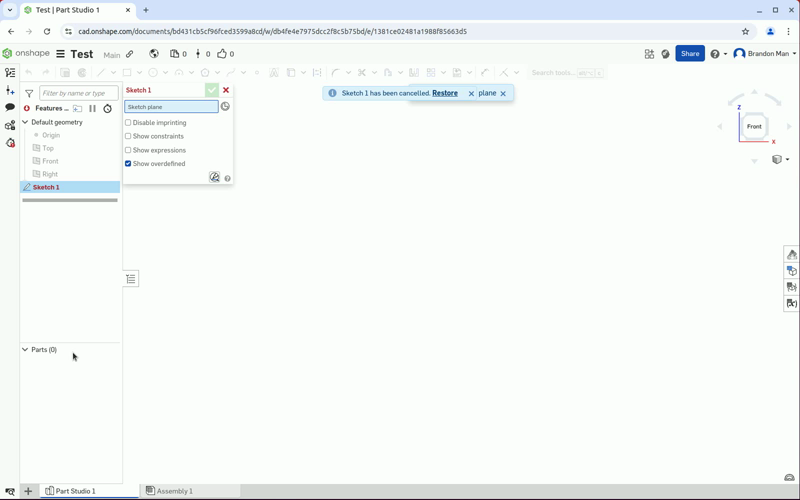
mouse_move(73, 163)
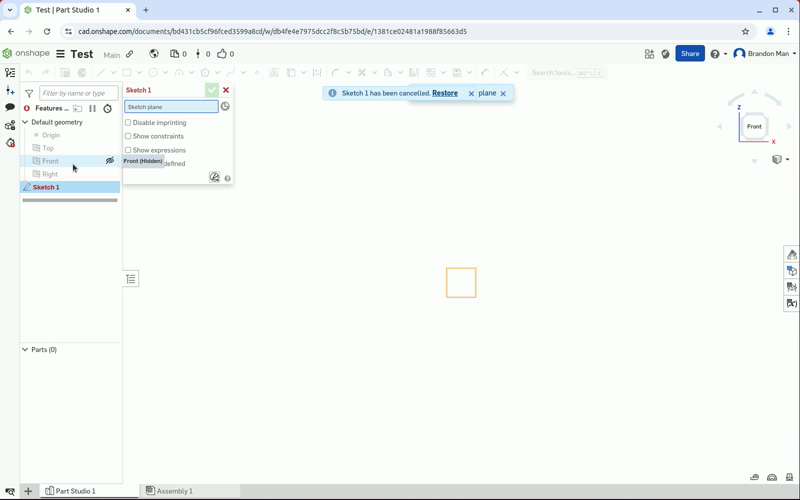
click(73, 163)
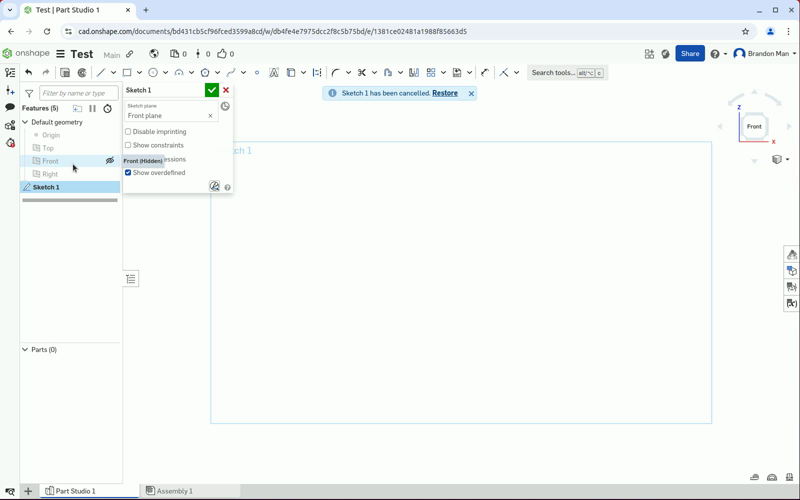
mouse_move(73, 352)
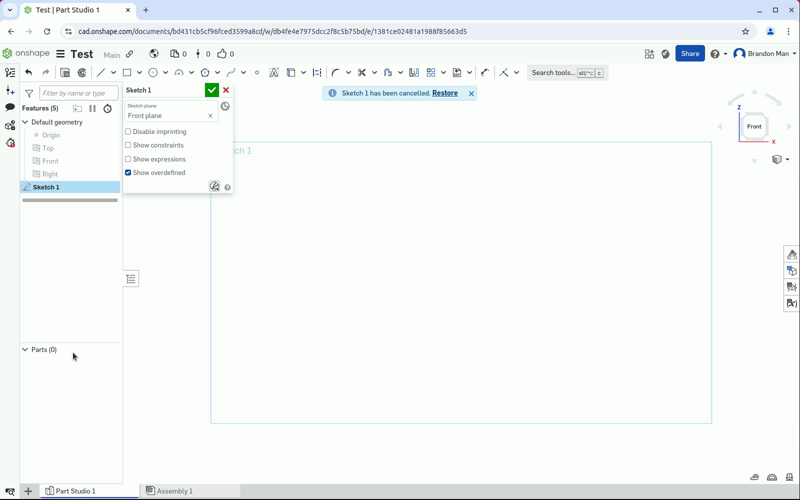
key(y)
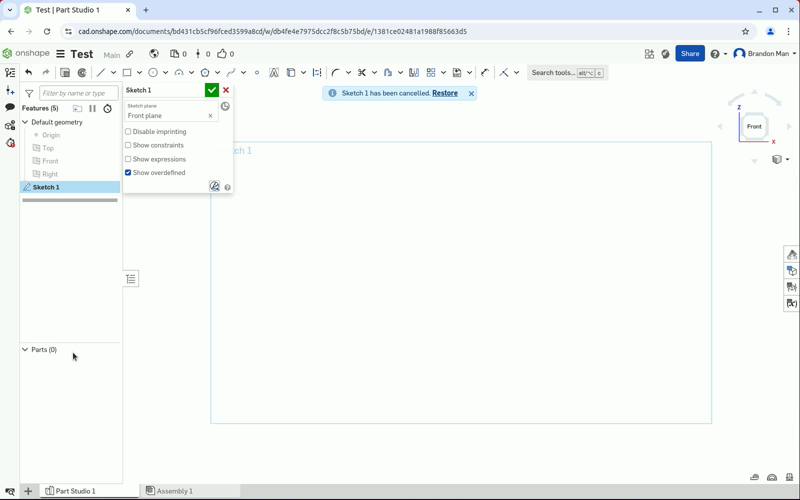
key(l)
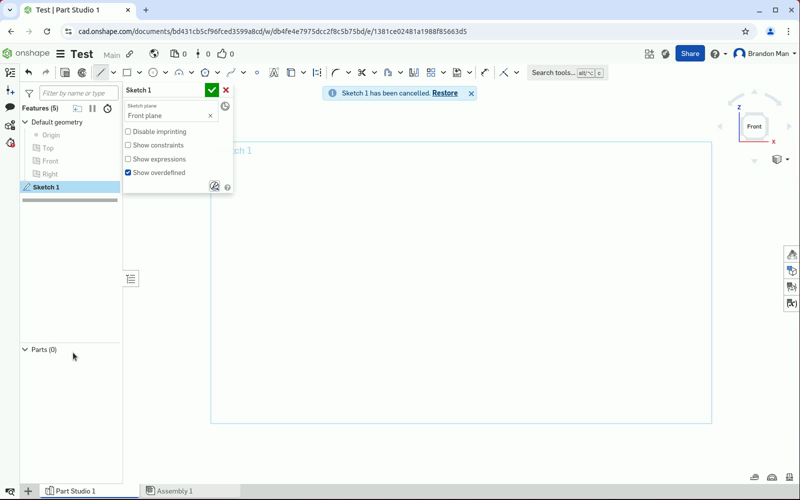
key_down(shift)
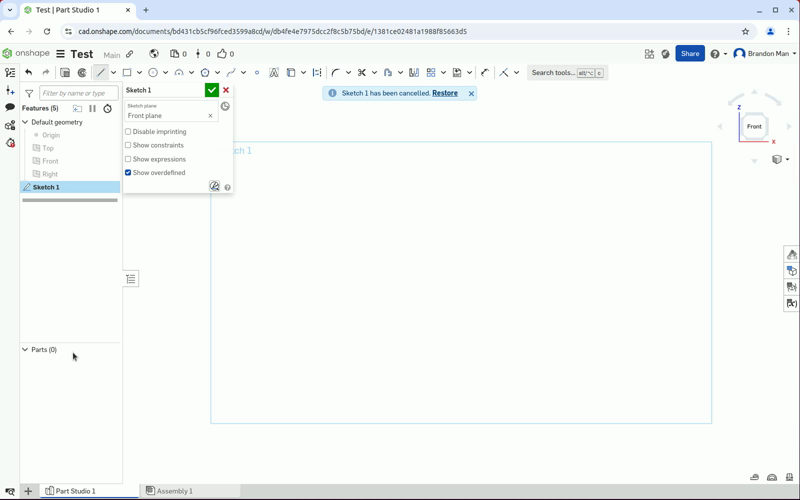
mouse_move(418, 282)
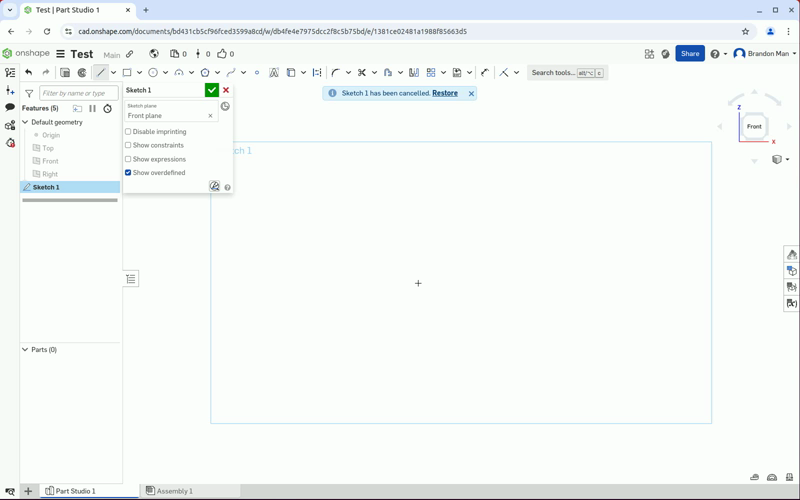
click(418, 282)
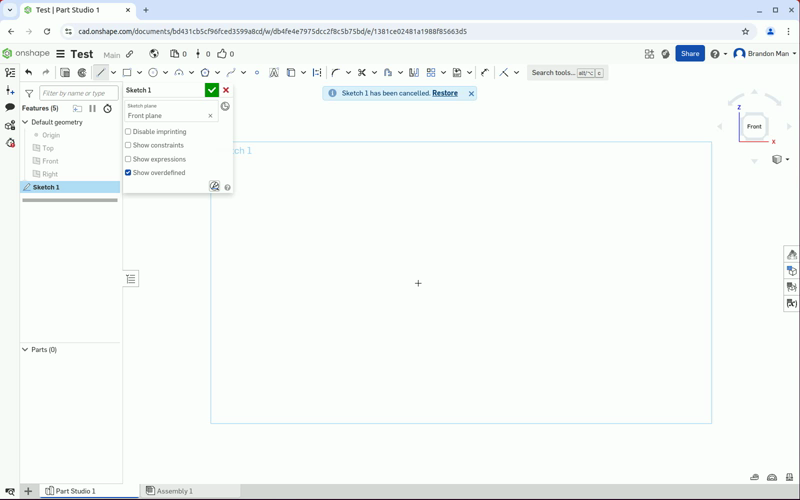
key_up(shift)
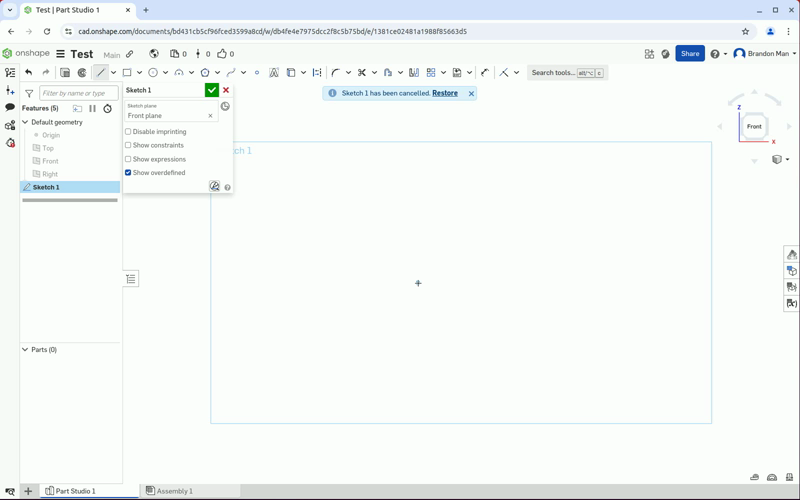
key_down(shift)
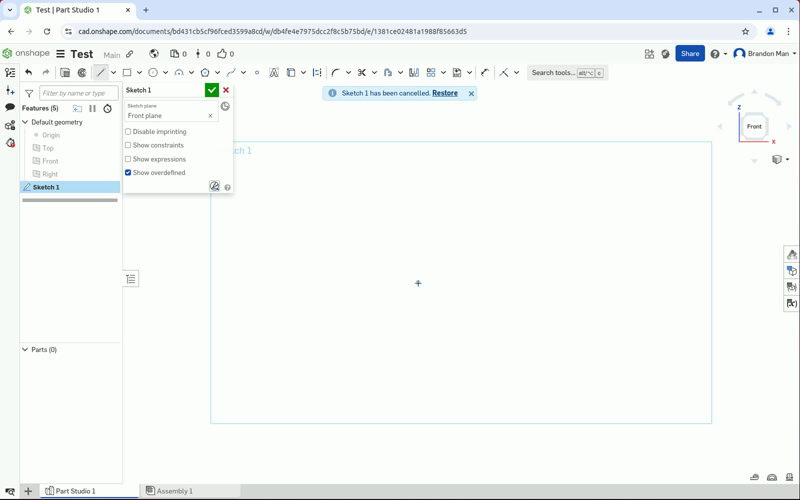
mouse_move(448, 282)
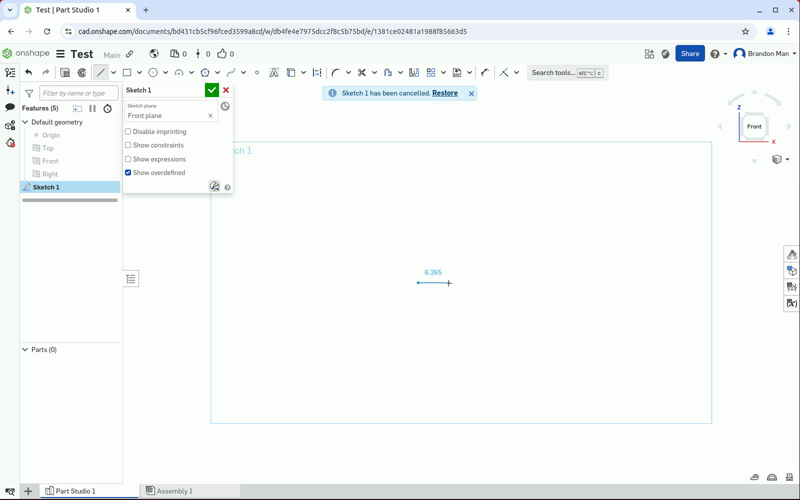
mouse_move(431, 282)
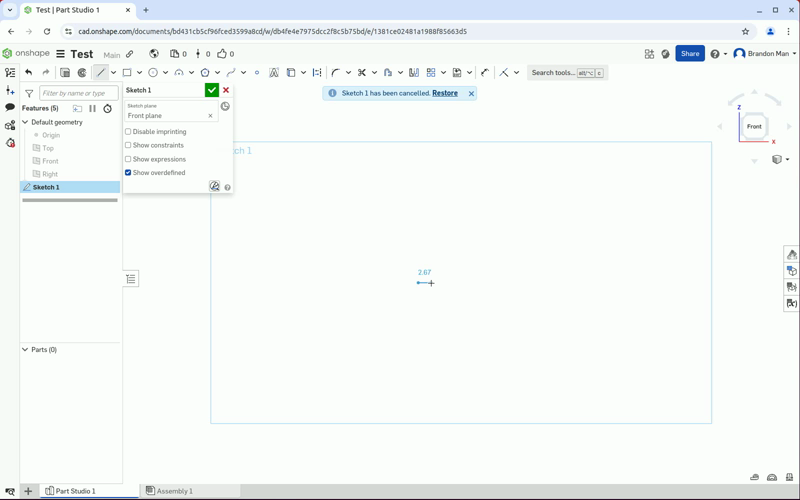
click(431, 282)
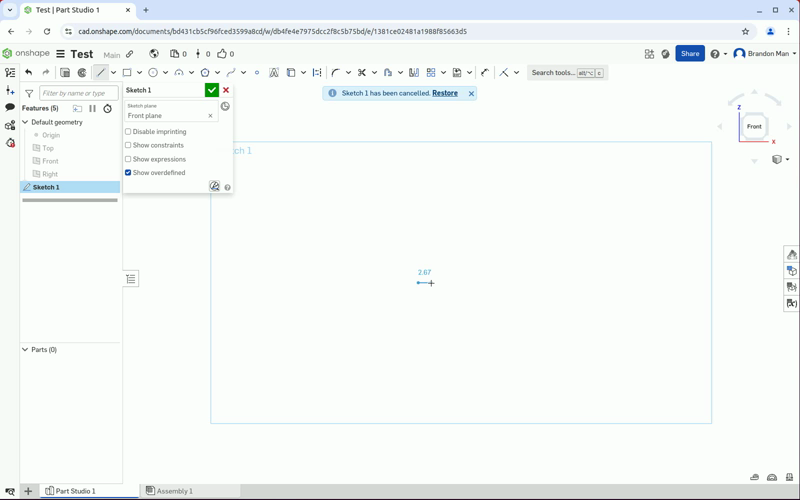
key_up(shift)
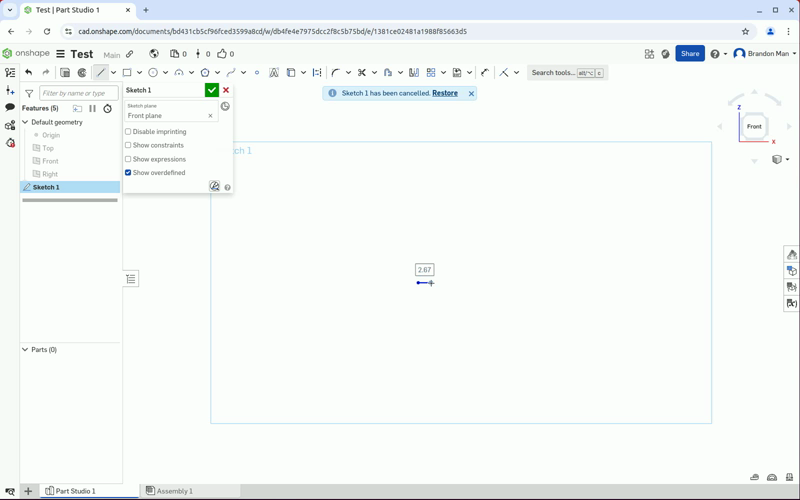
key_down(shift)
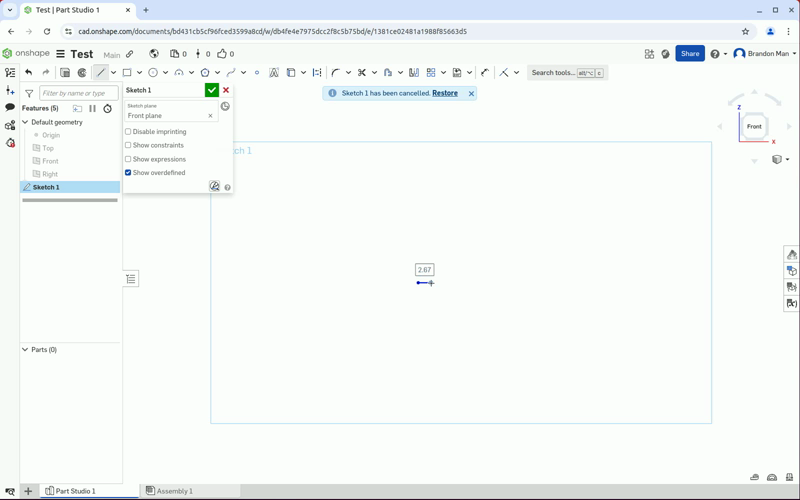
mouse_move(461, 282)
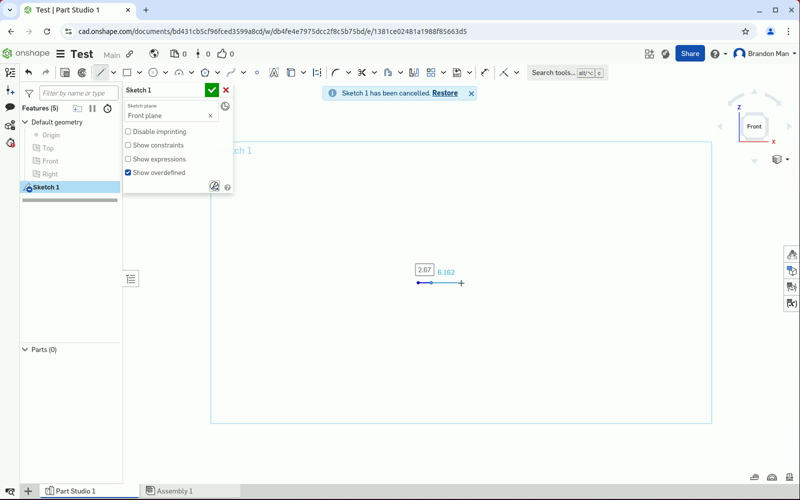
mouse_move(431, 269)
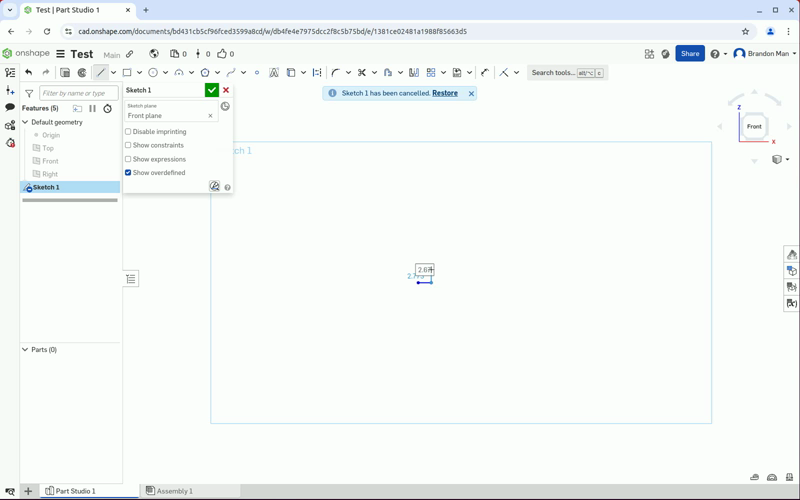
click(431, 269)
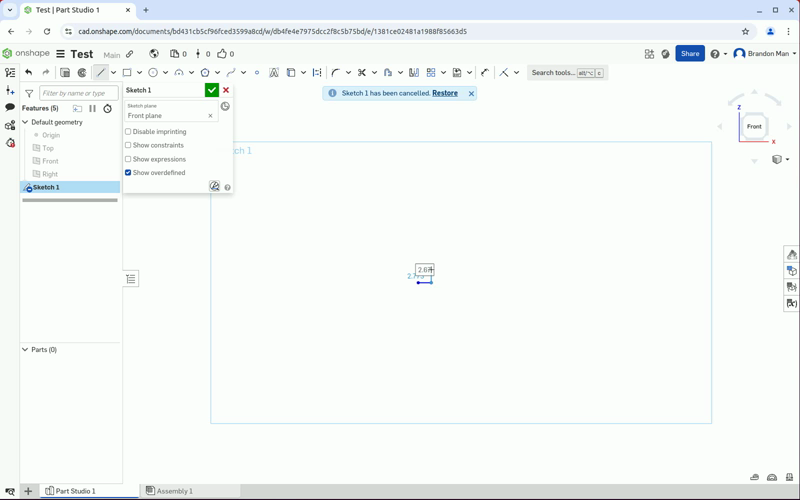
key_up(shift)
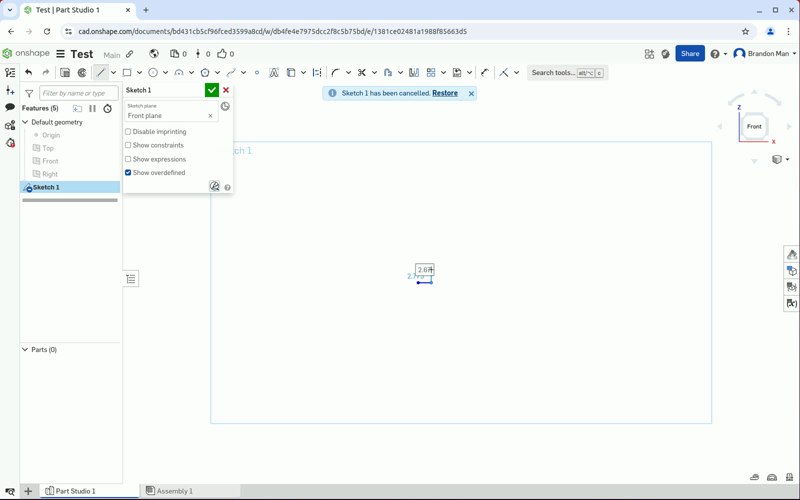
key_down(shift)
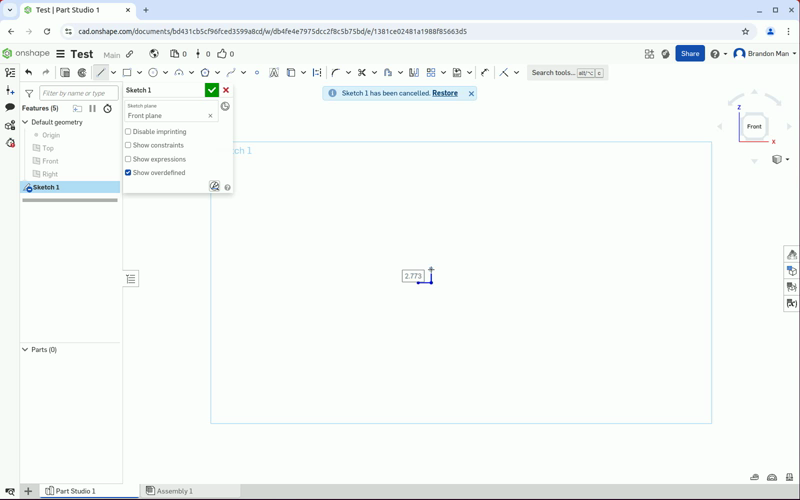
mouse_move(461, 269)
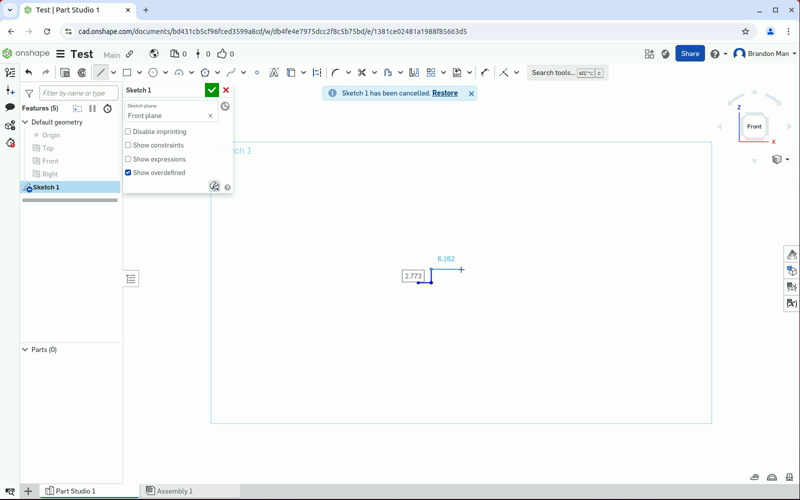
mouse_move(461, 269)
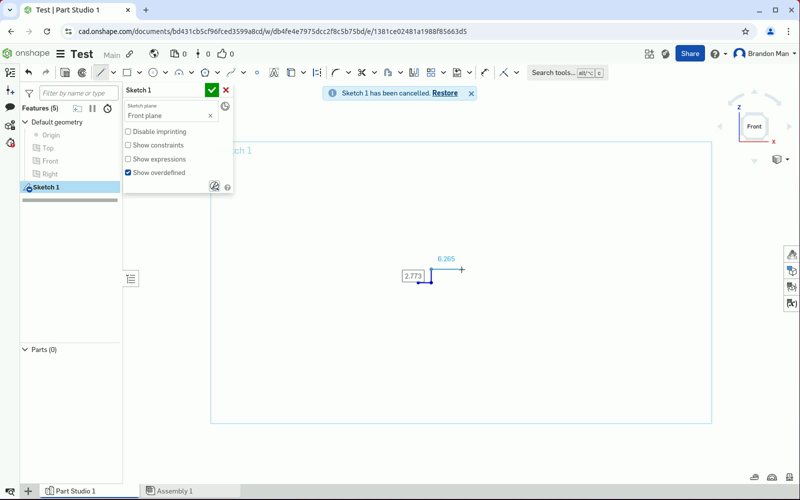
click(461, 269)
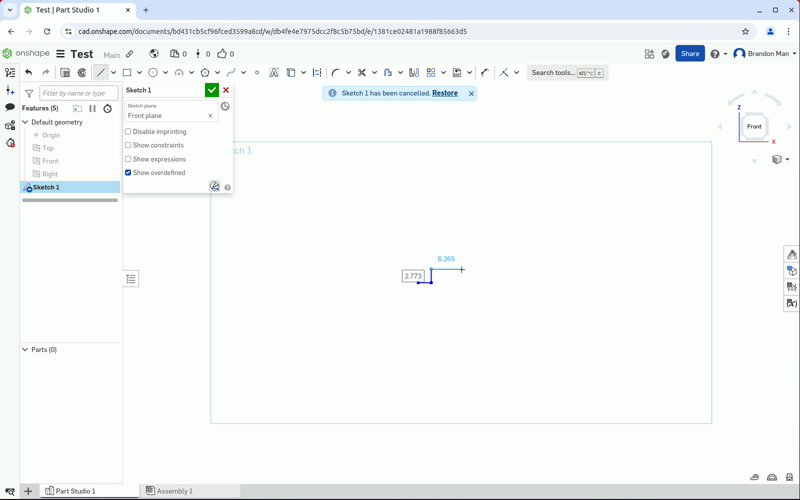
key_up(shift)
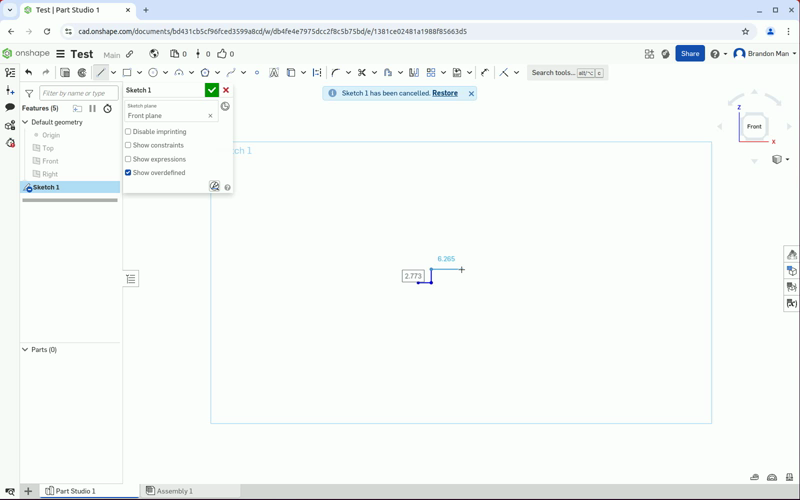
key_down(shift)
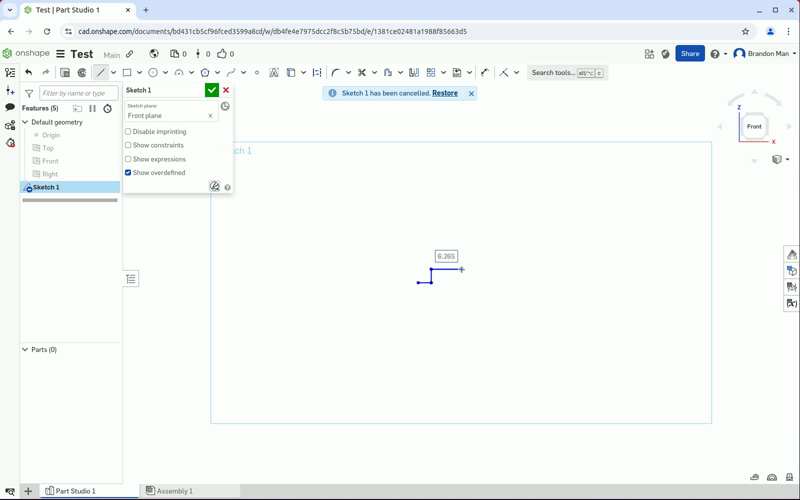
mouse_move(492, 269)
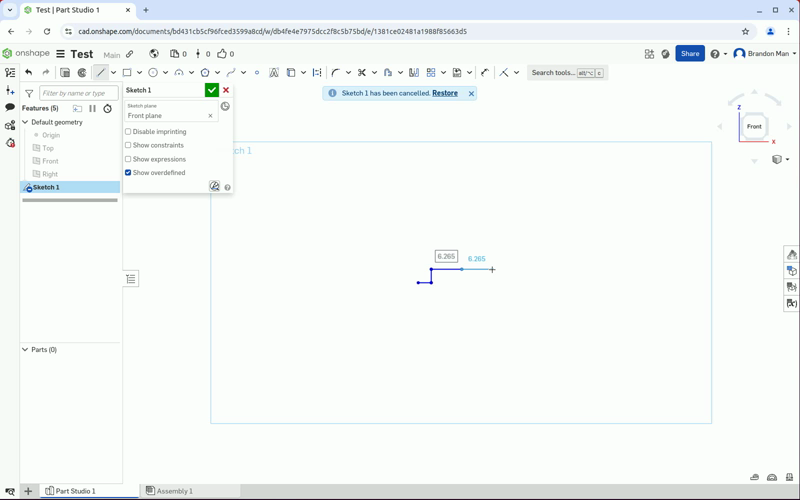
mouse_move(491, 269)
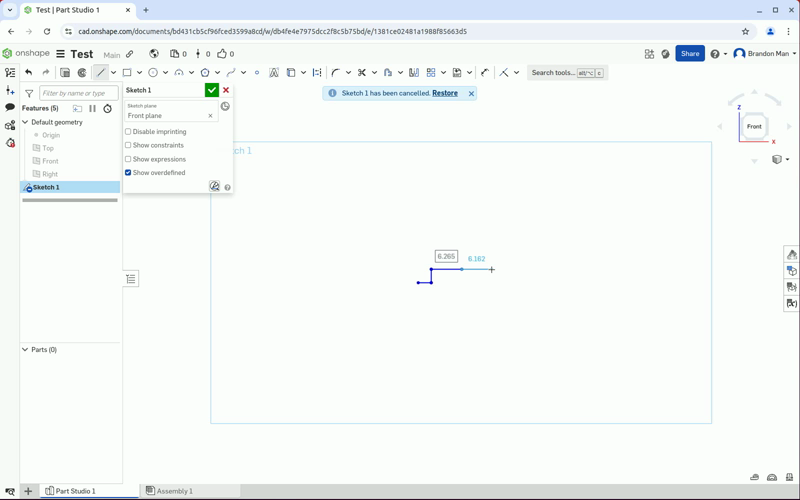
click(491, 269)
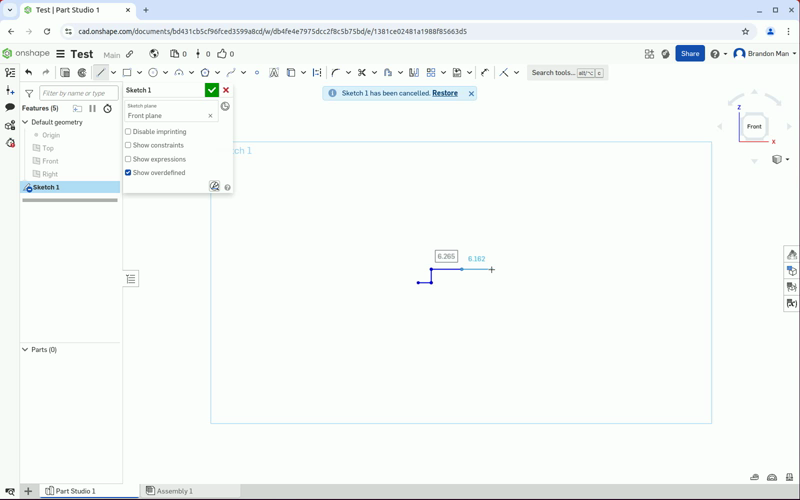
key_up(shift)
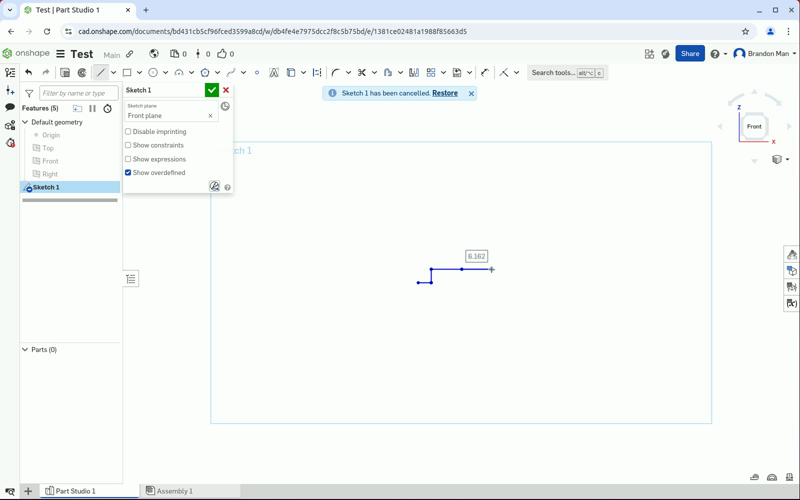
key_down(shift)
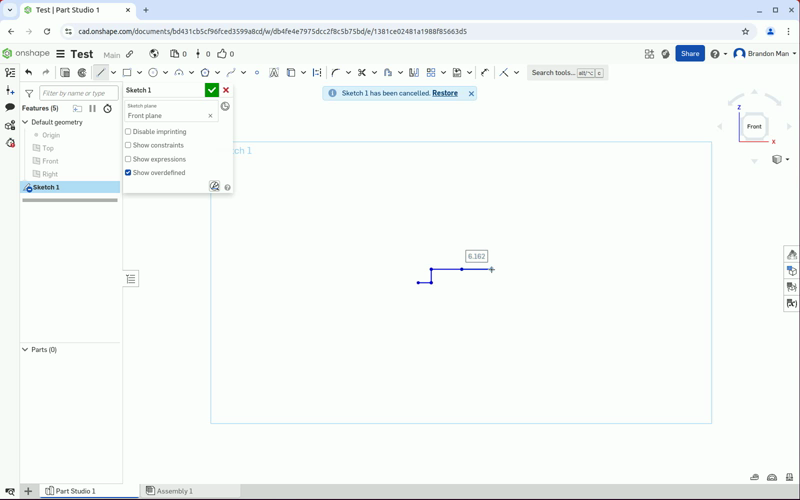
mouse_move(521, 269)
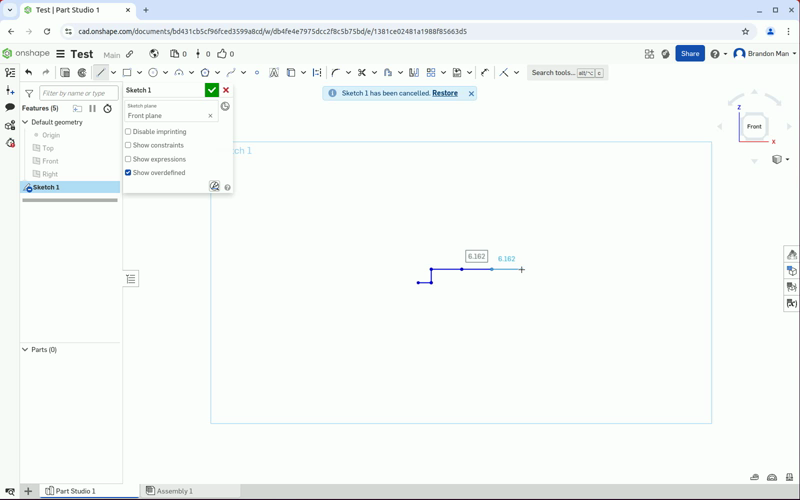
mouse_move(491, 282)
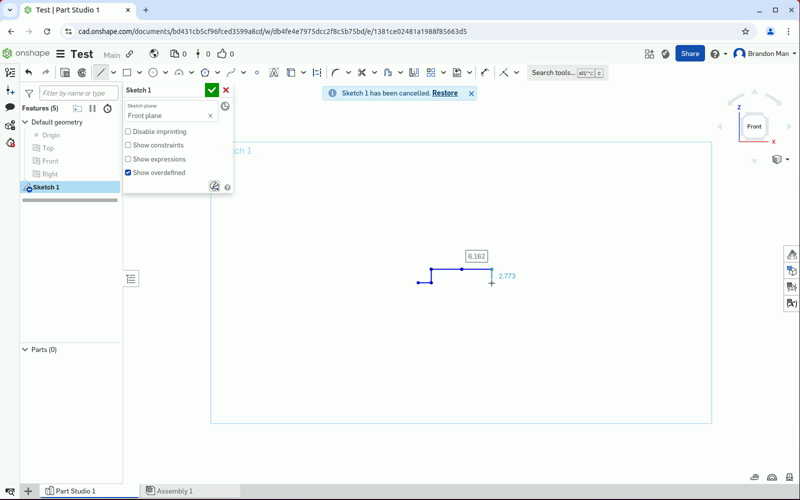
click(491, 282)
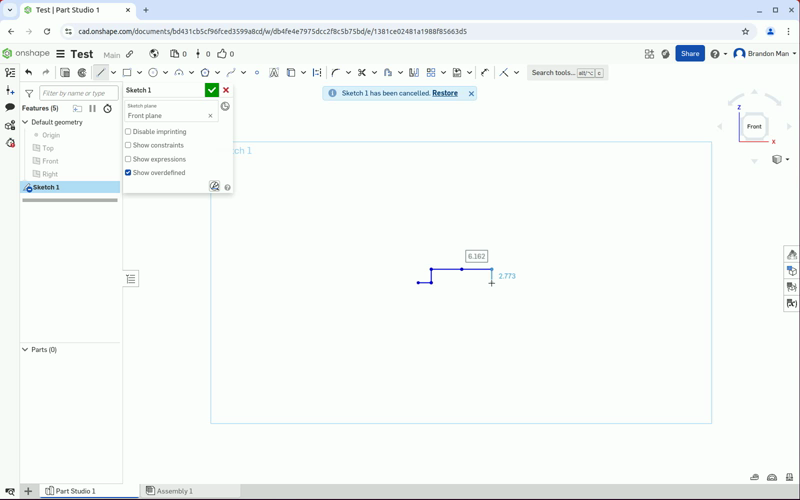
key_up(shift)
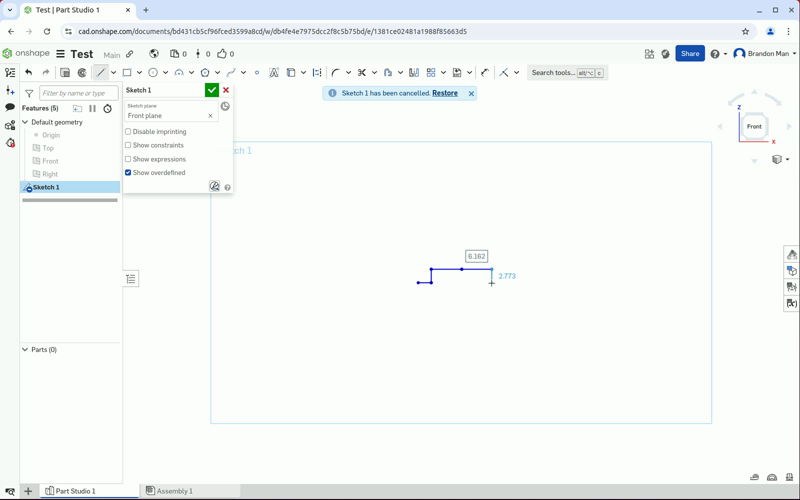
key_down(shift)
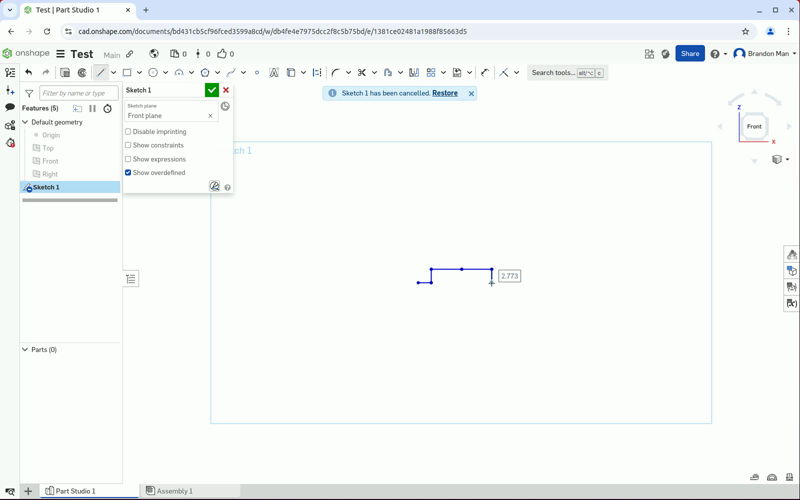
mouse_move(521, 282)
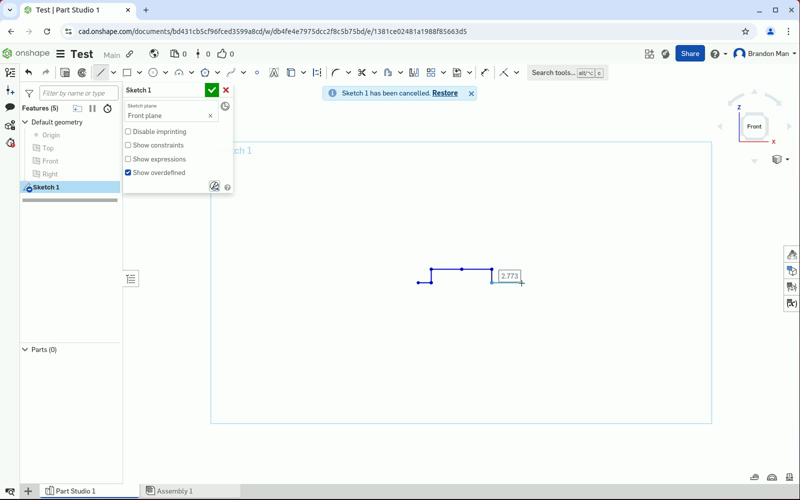
mouse_move(504, 282)
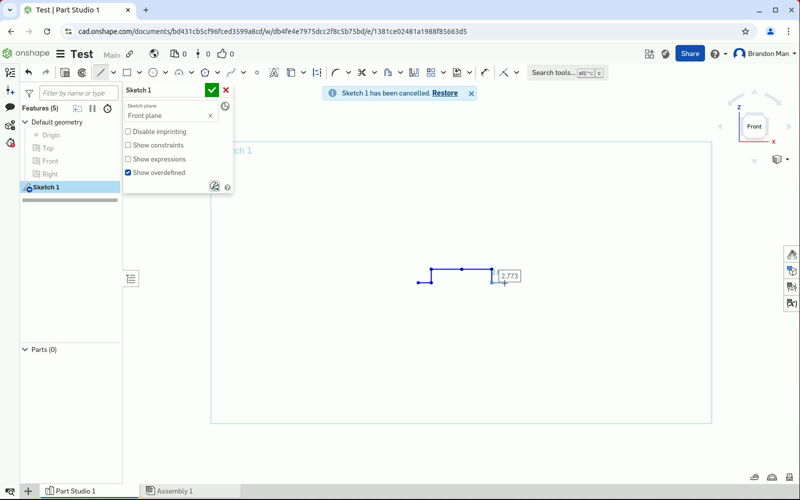
click(504, 282)
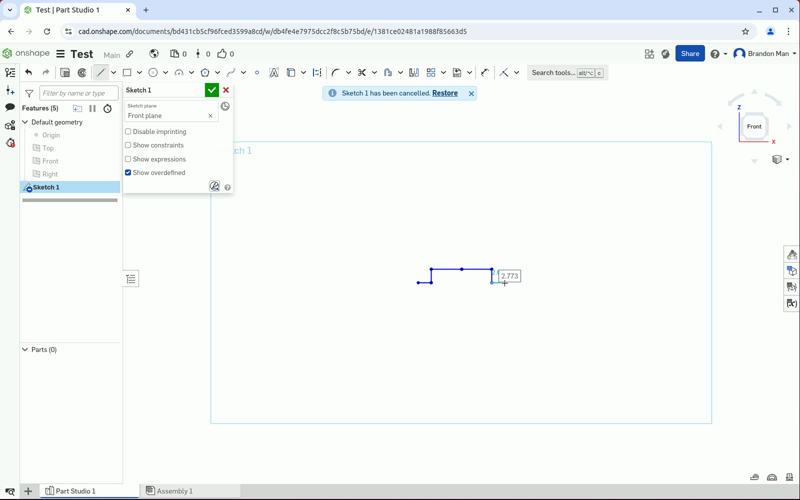
key_up(shift)
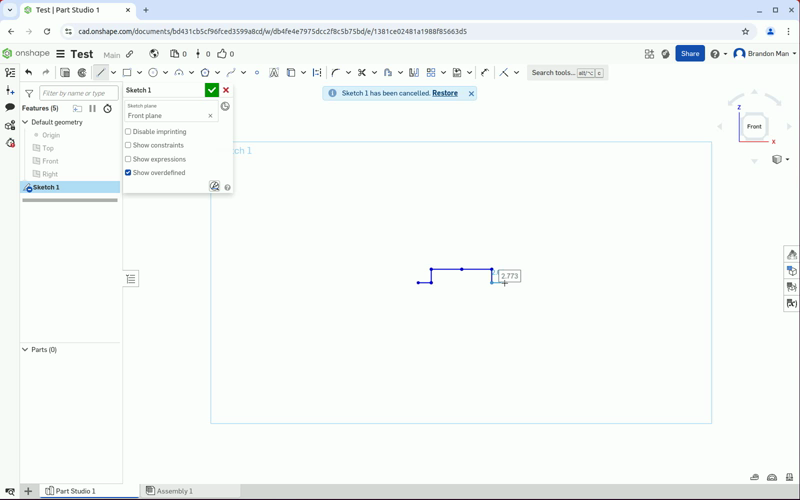
key_down(shift)
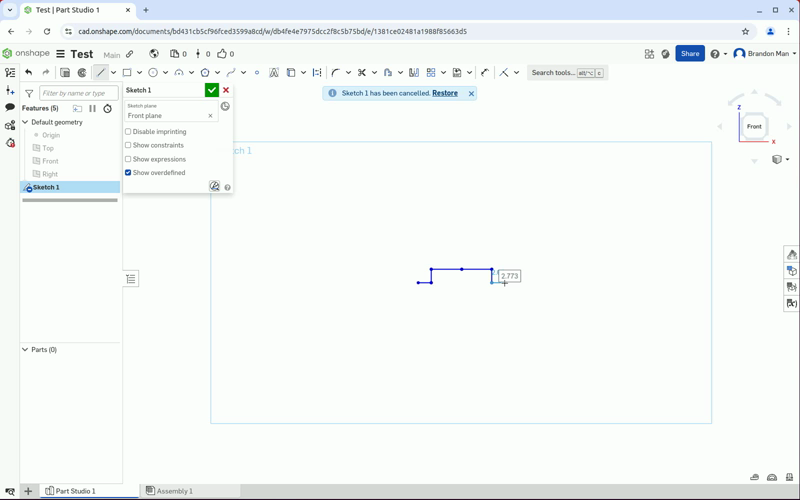
mouse_move(534, 282)
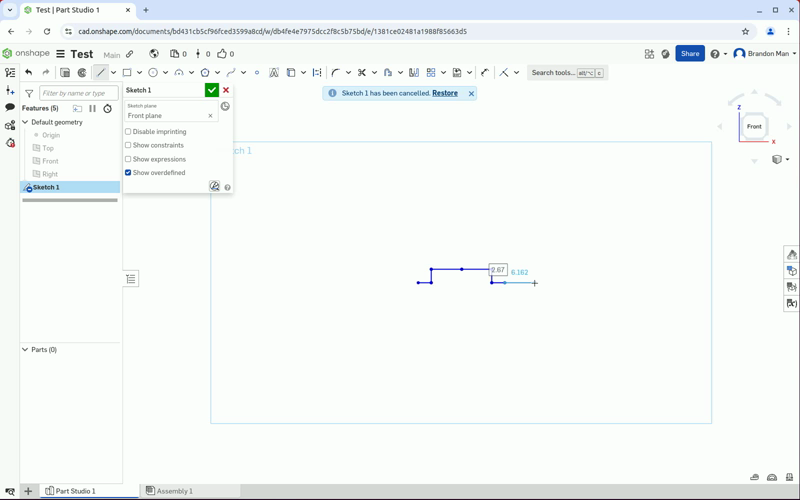
mouse_move(504, 254)
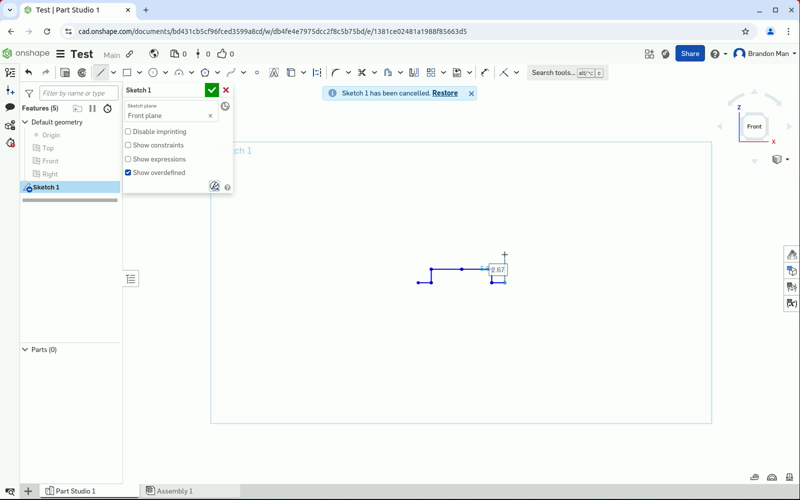
click(504, 254)
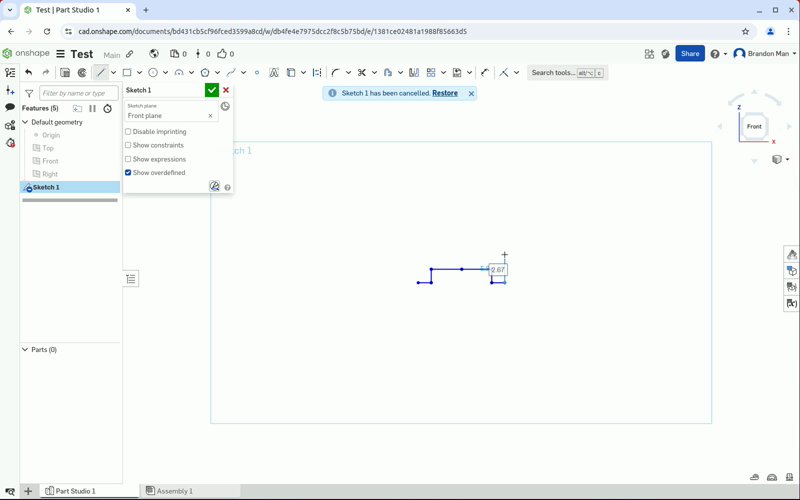
key_up(shift)
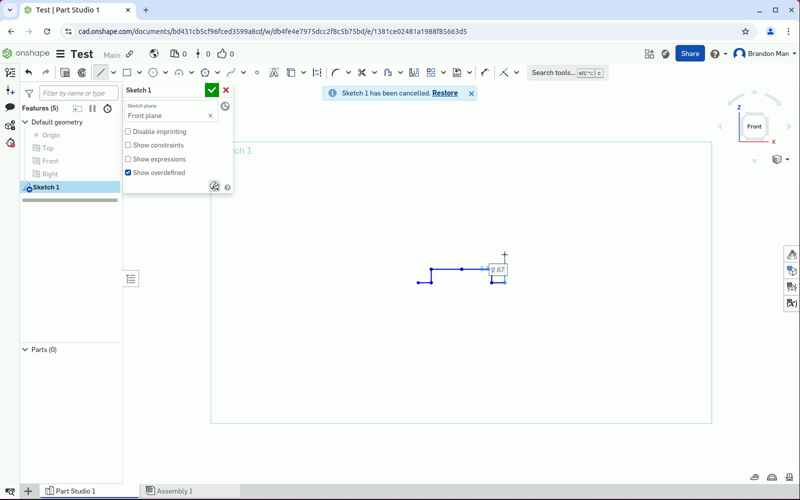
key_down(shift)
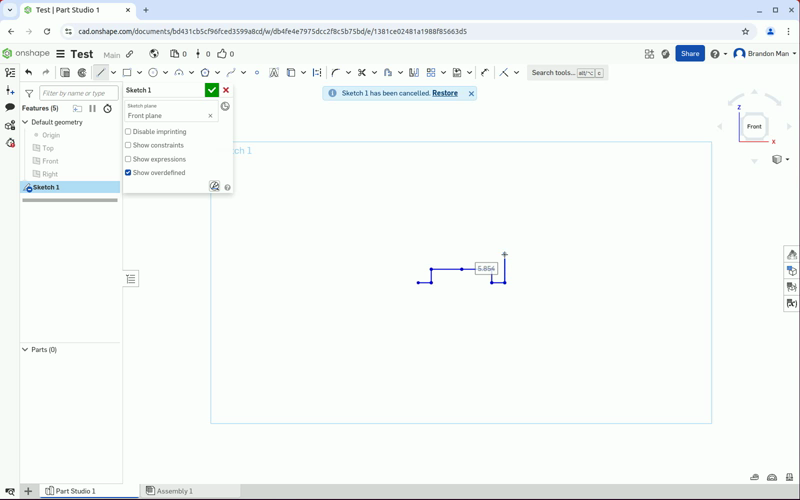
mouse_move(534, 254)
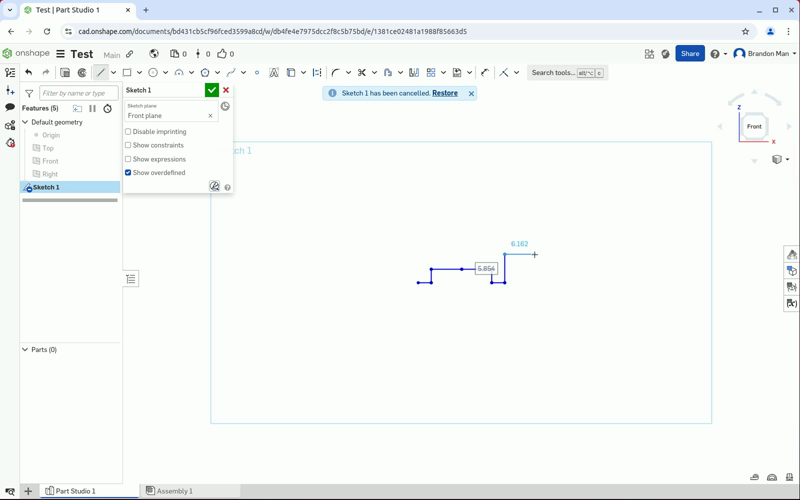
mouse_move(498, 254)
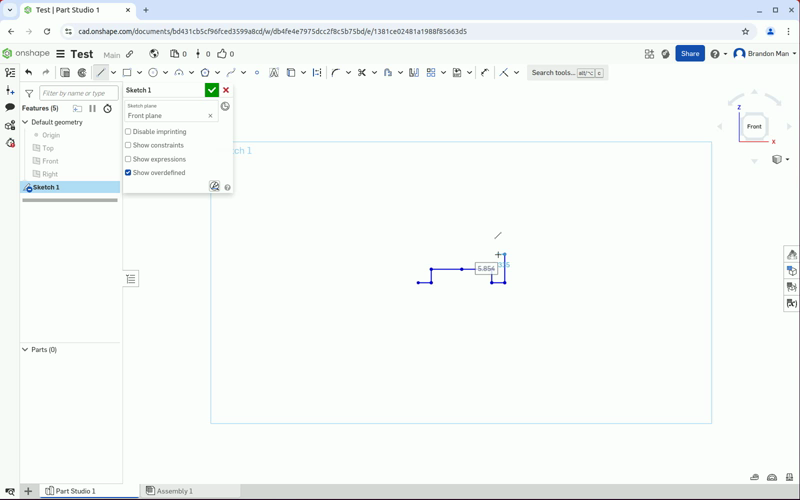
scroll(6)
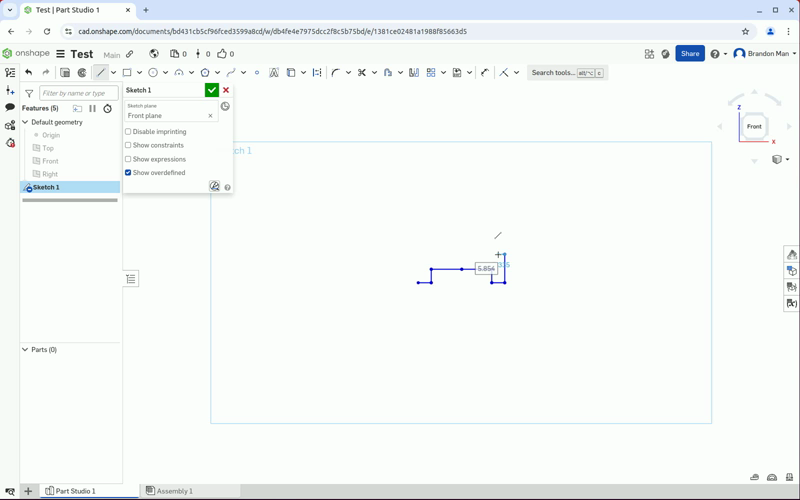
scroll(6)
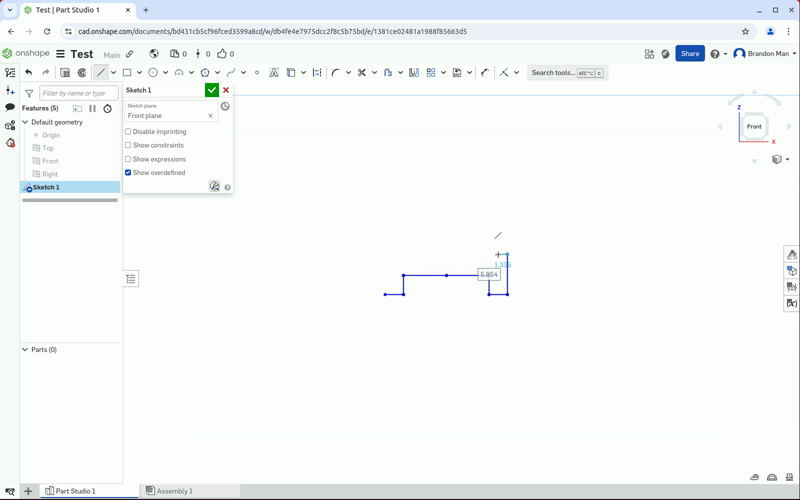
scroll(6)
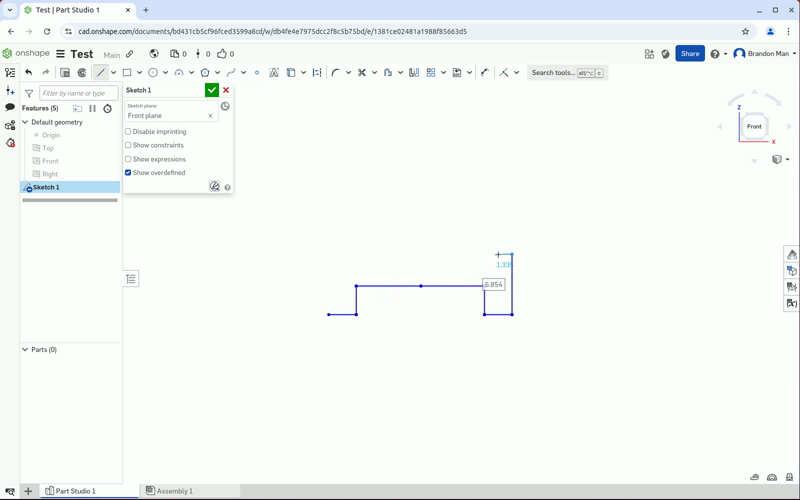
scroll(6)
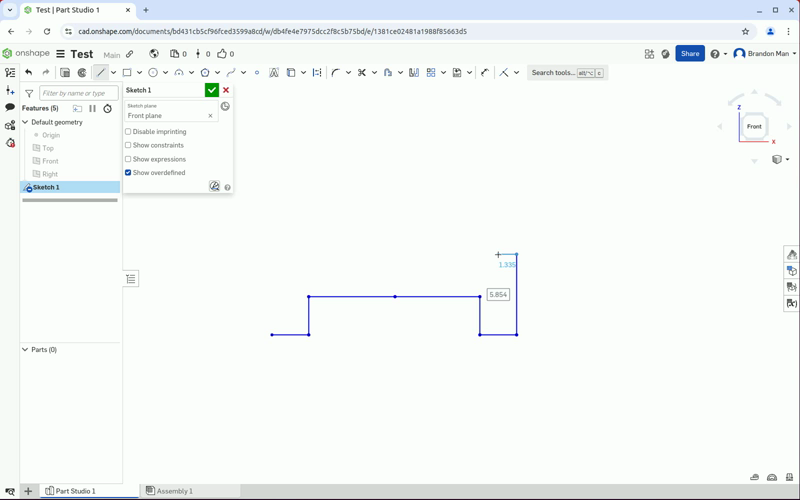
scroll(6)
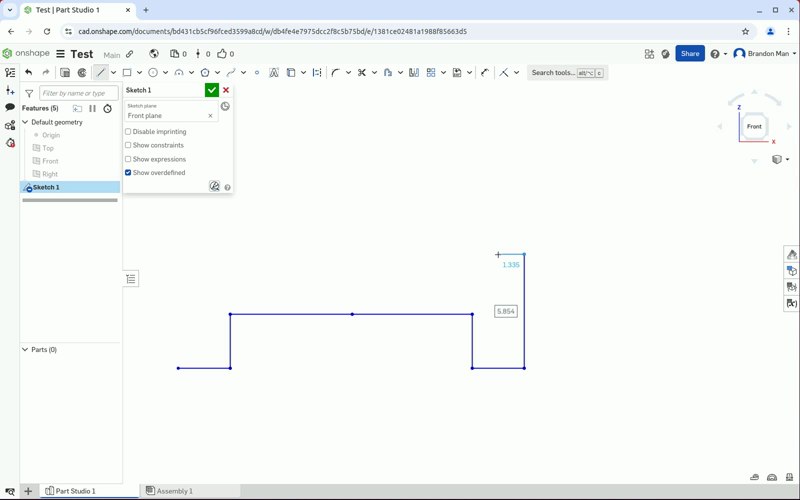
scroll(6)
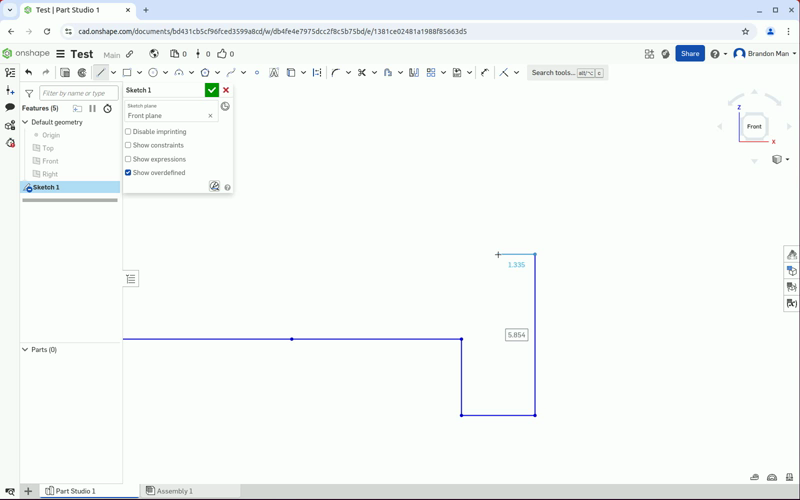
scroll(6)
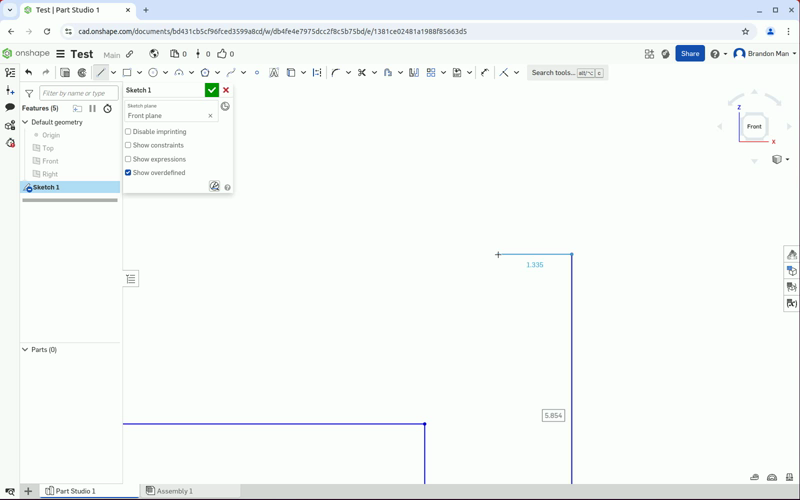
click(498, 254)
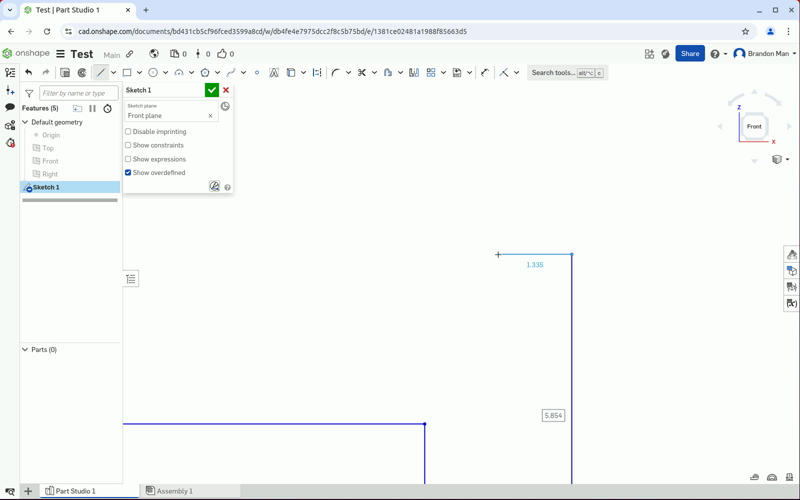
scroll(-6)
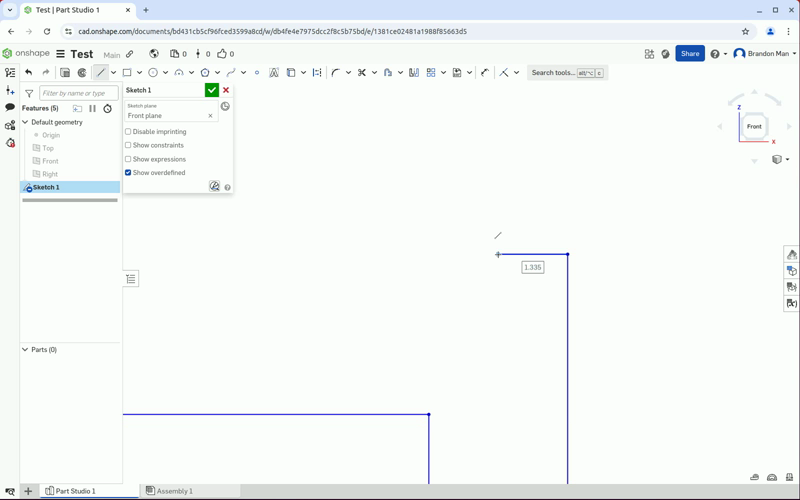
scroll(-6)
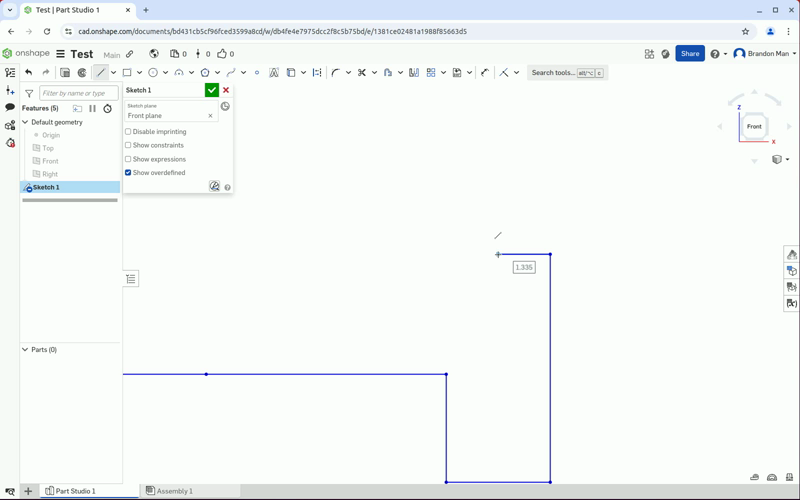
scroll(-6)
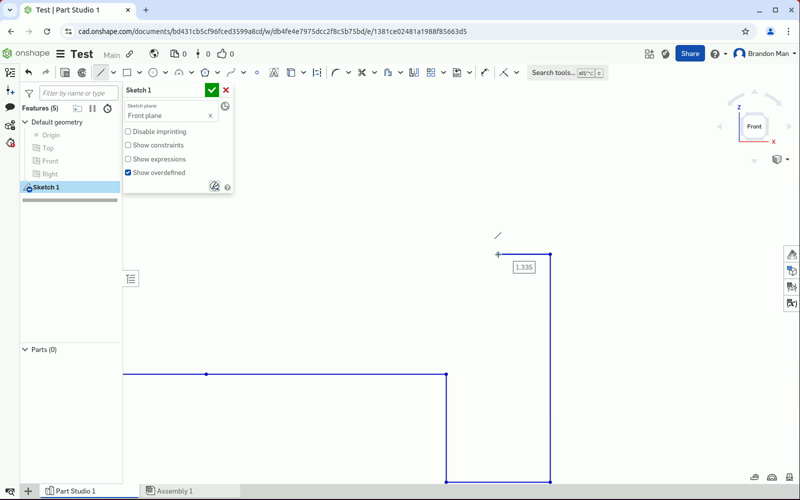
scroll(-6)
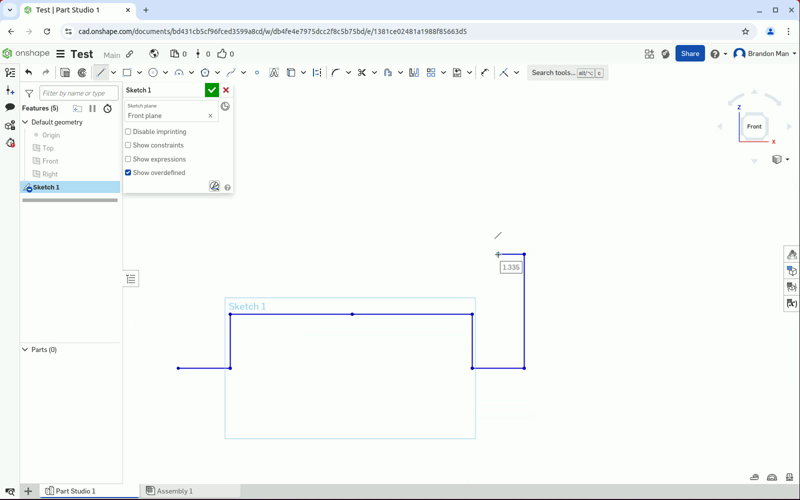
scroll(-6)
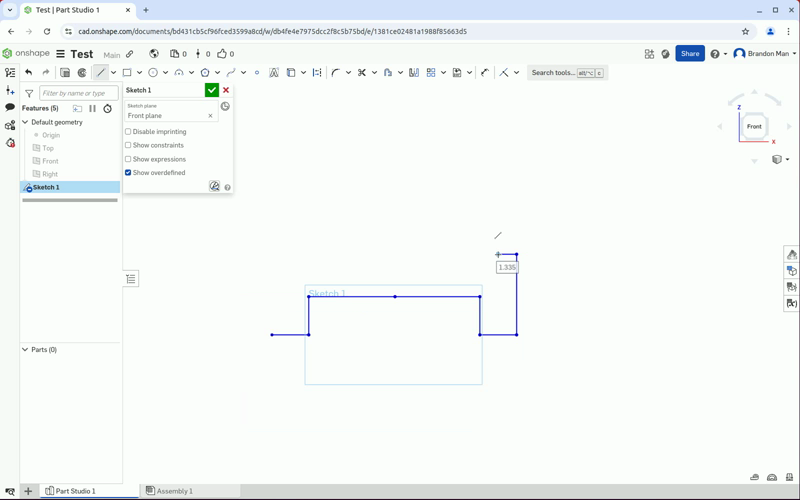
scroll(-6)
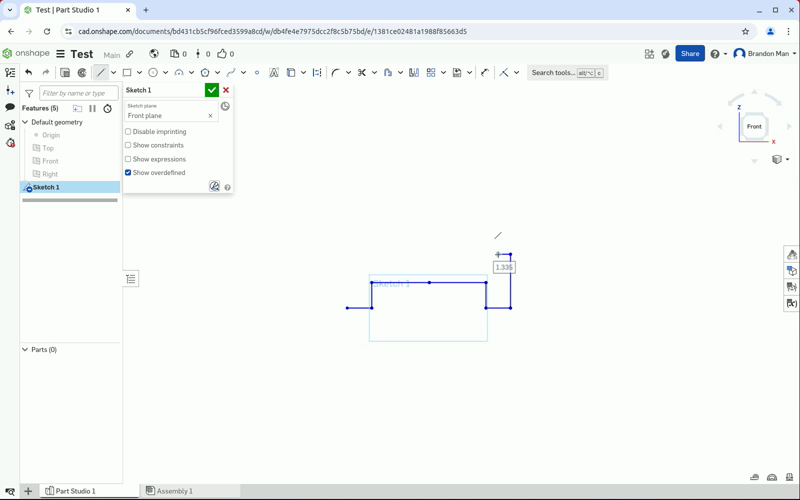
scroll(-6)
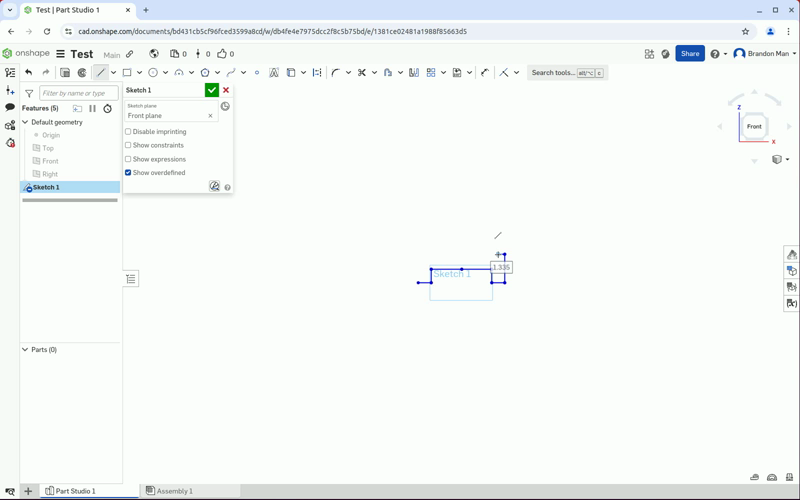
key_up(shift)
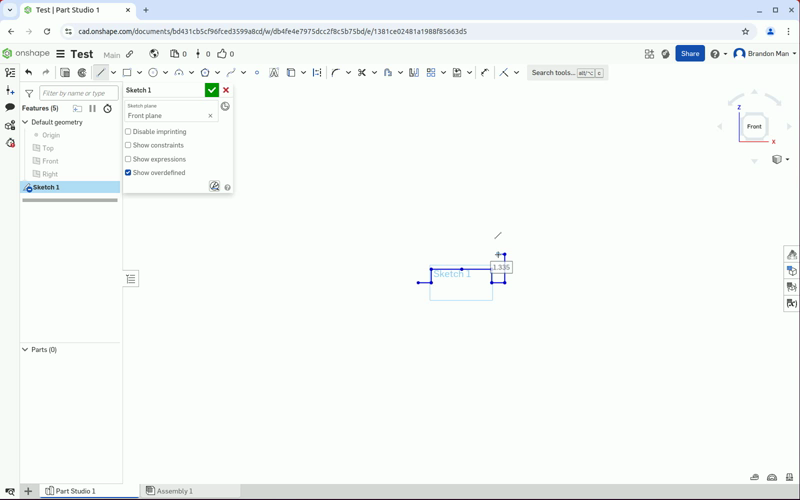
key_down(shift)
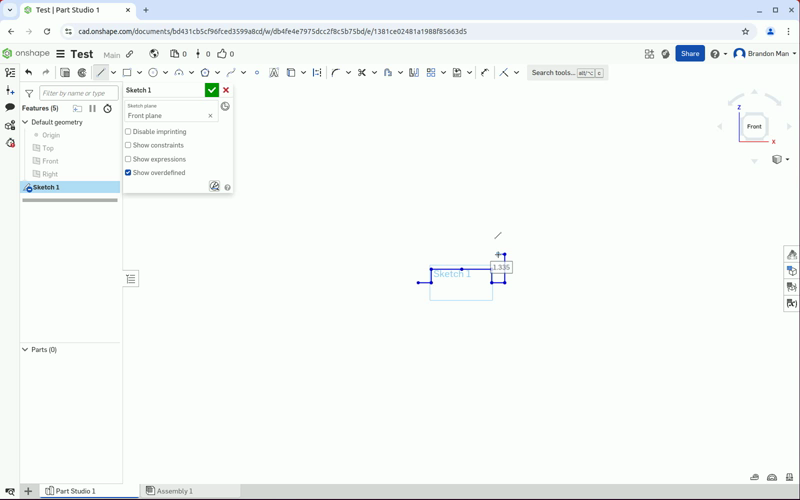
mouse_move(528, 254)
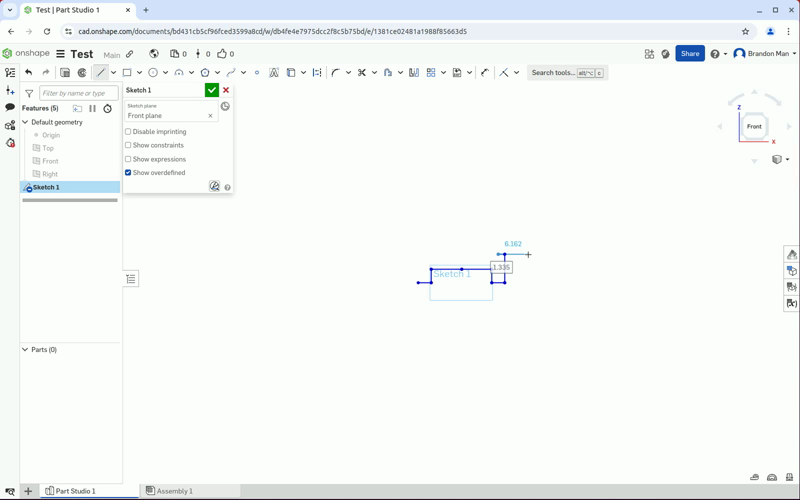
mouse_move(461, 254)
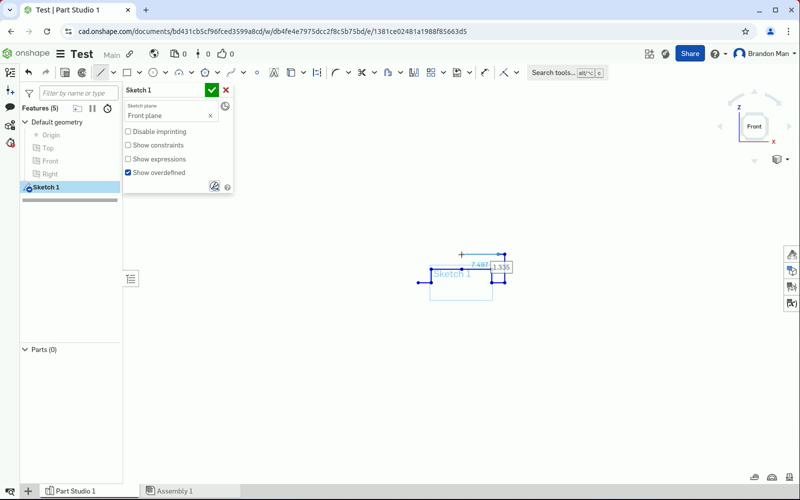
click(461, 254)
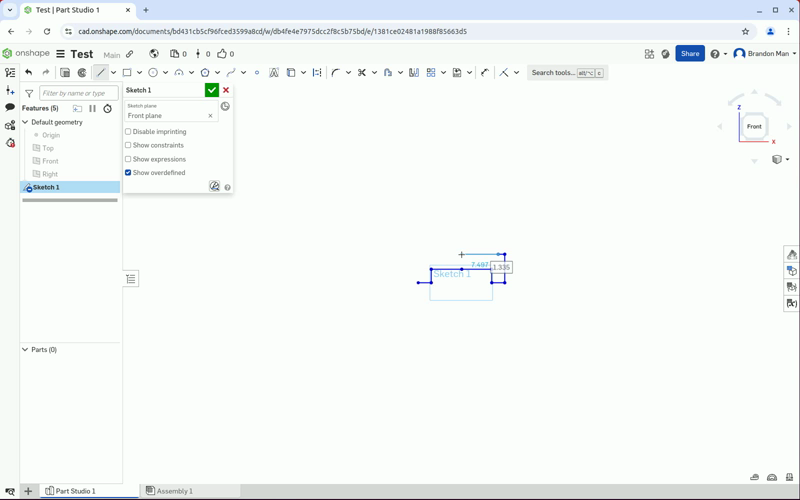
key_up(shift)
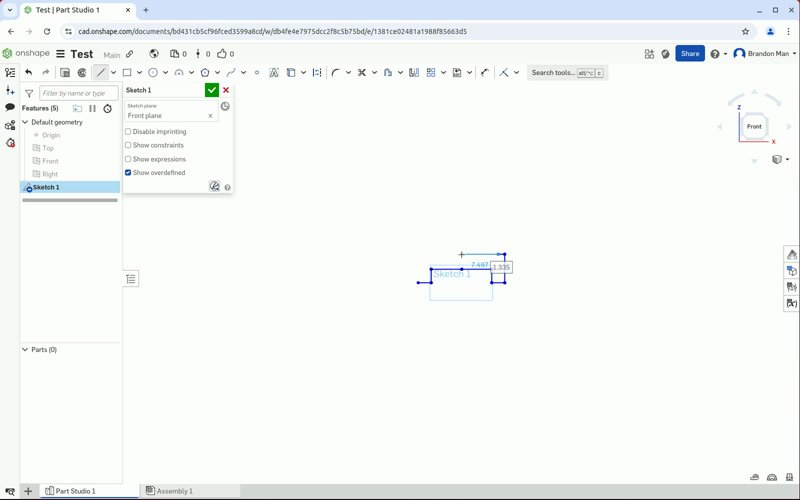
key_down(shift)
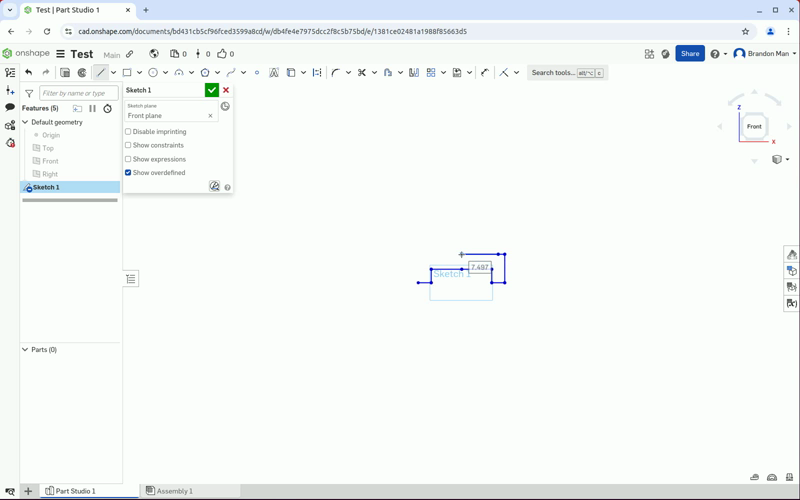
mouse_move(492, 254)
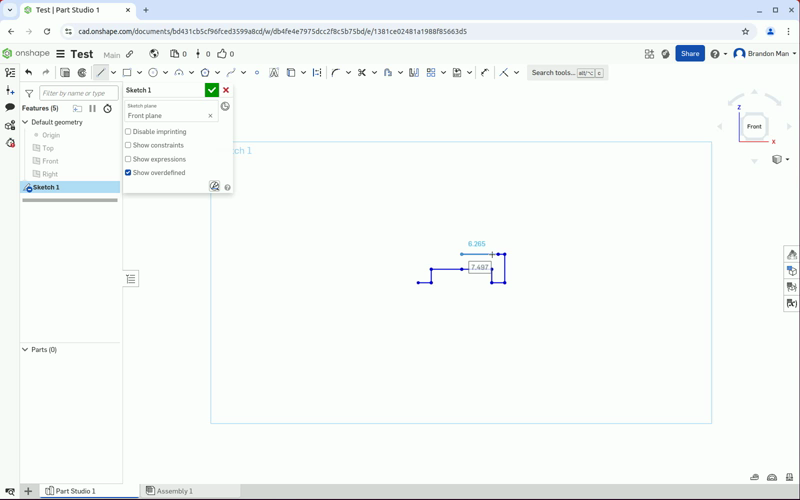
mouse_move(426, 254)
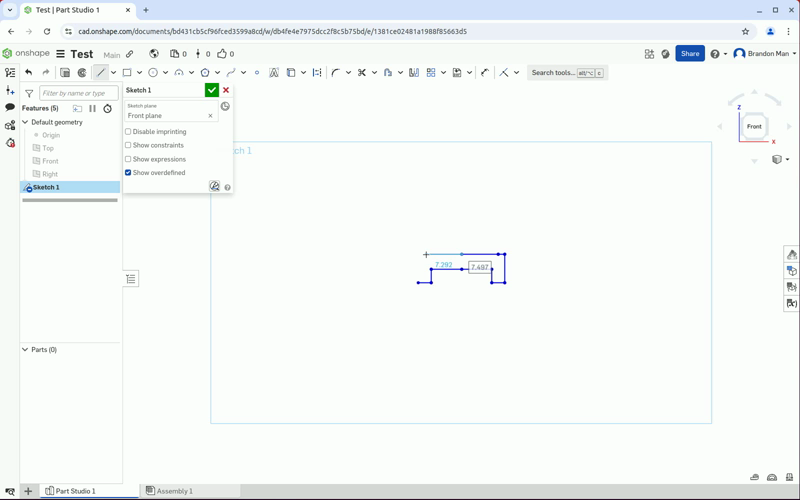
click(426, 254)
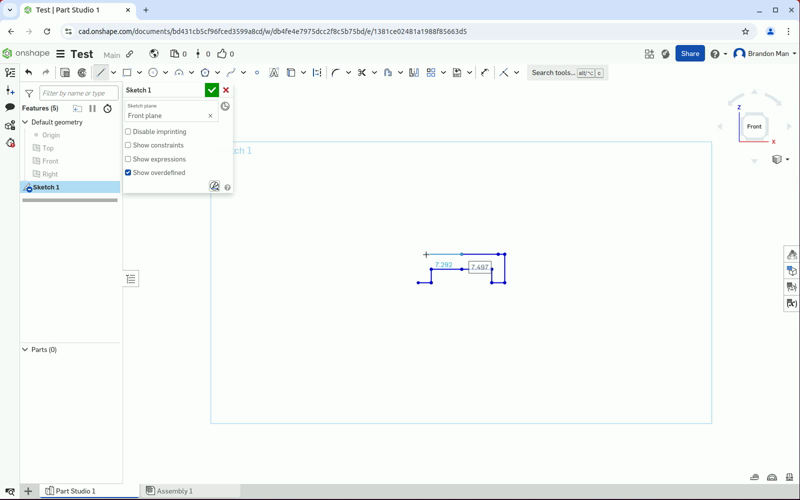
key_up(shift)
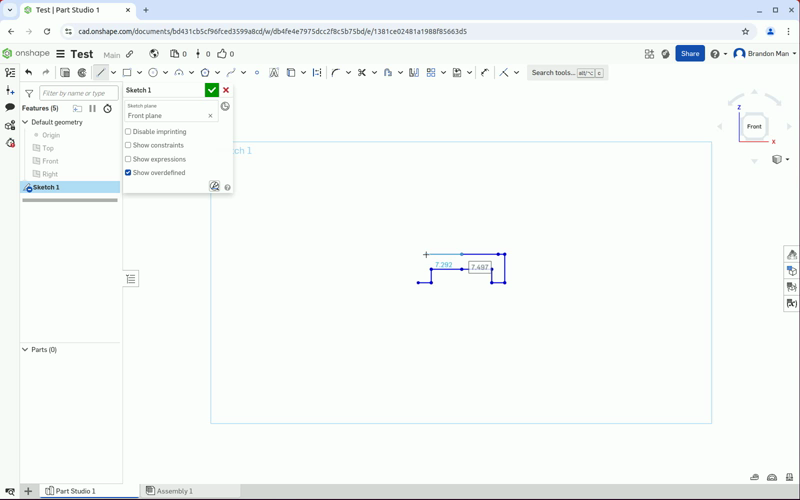
key_down(shift)
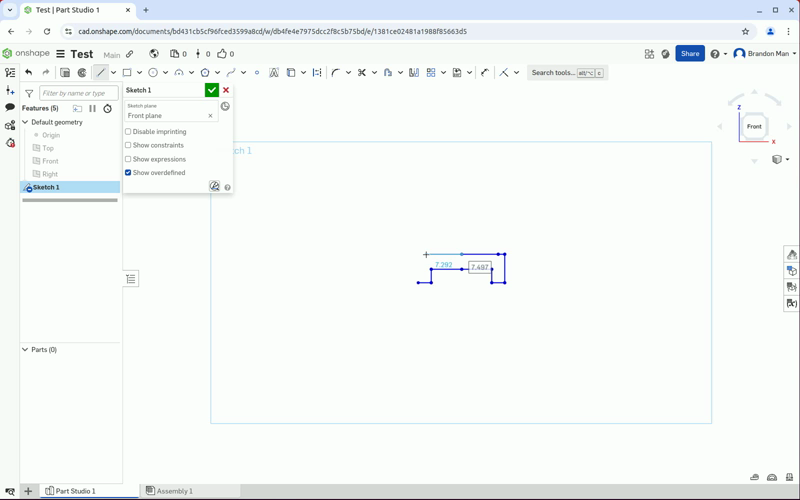
mouse_move(456, 254)
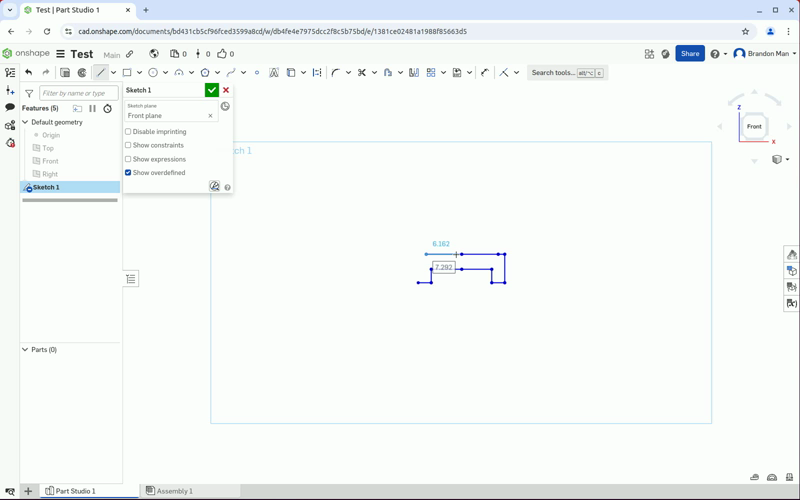
mouse_move(418, 254)
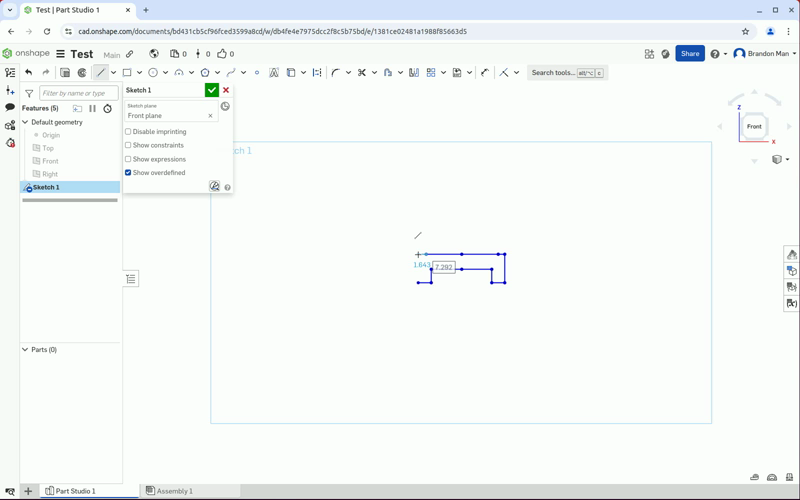
click(418, 254)
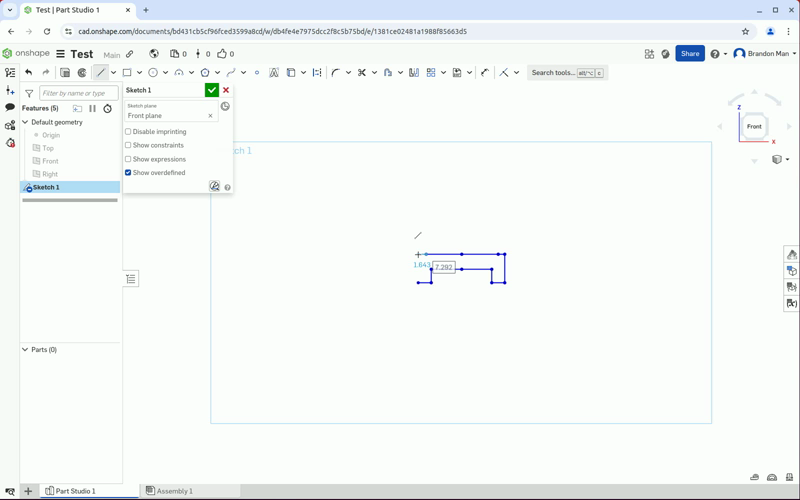
key_up(shift)
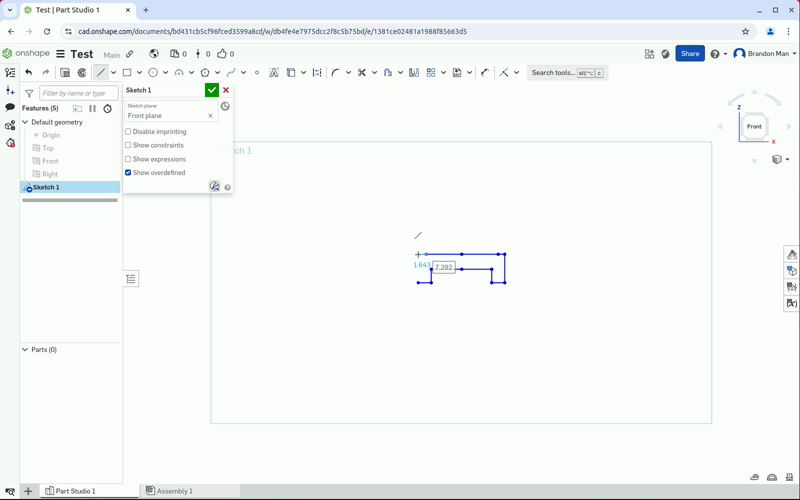
mouse_move(448, 254)
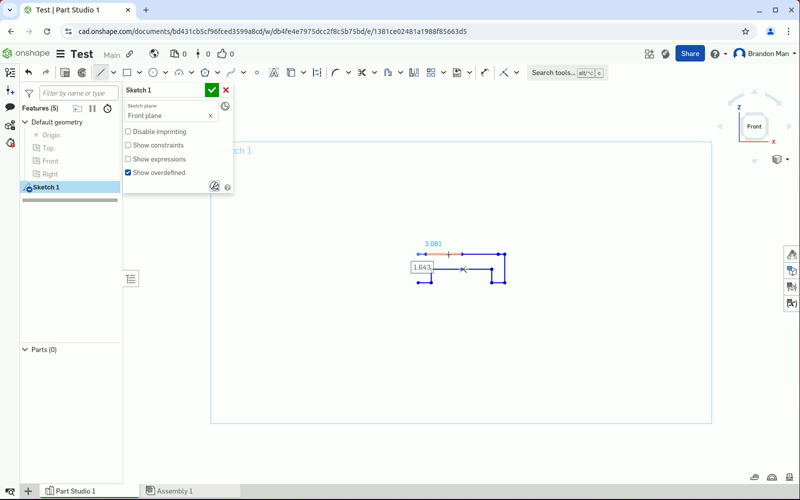
key_down(shift)
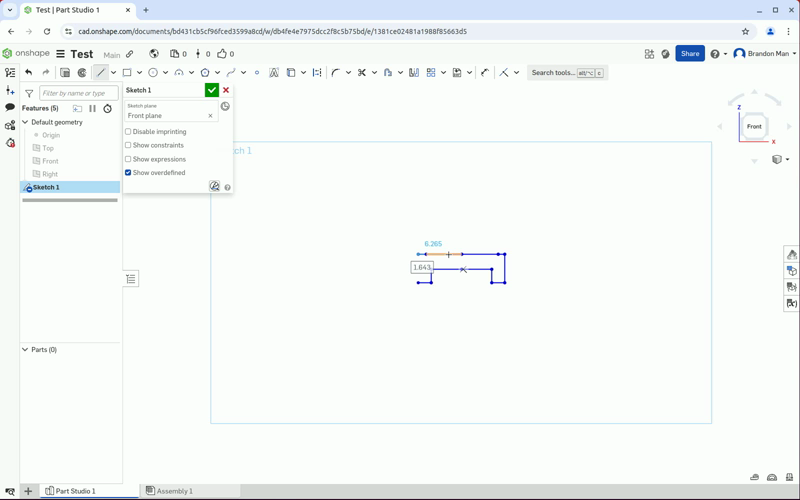
mouse_move(418, 282)
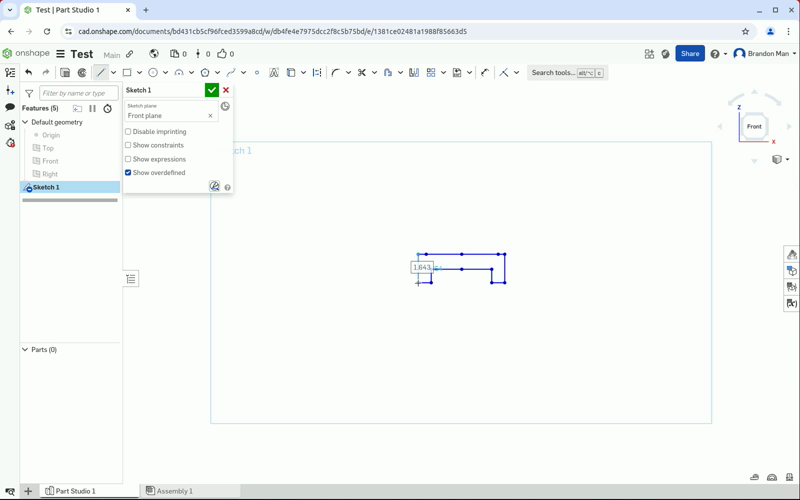
key_up(shift)
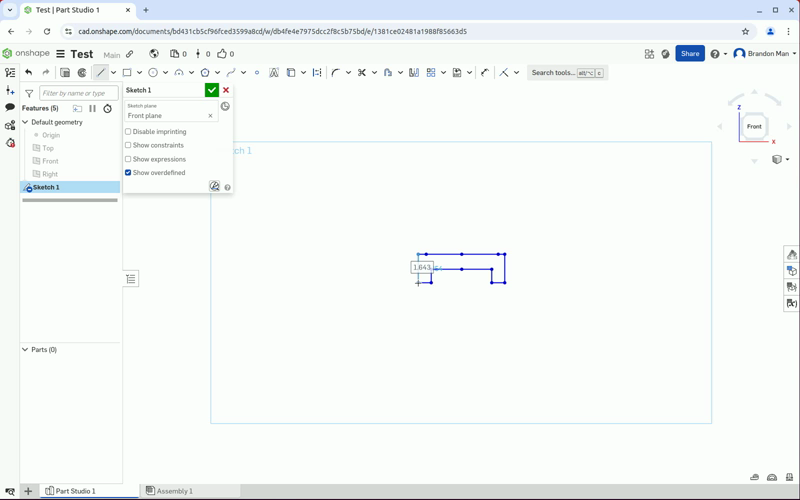
click(418, 282)
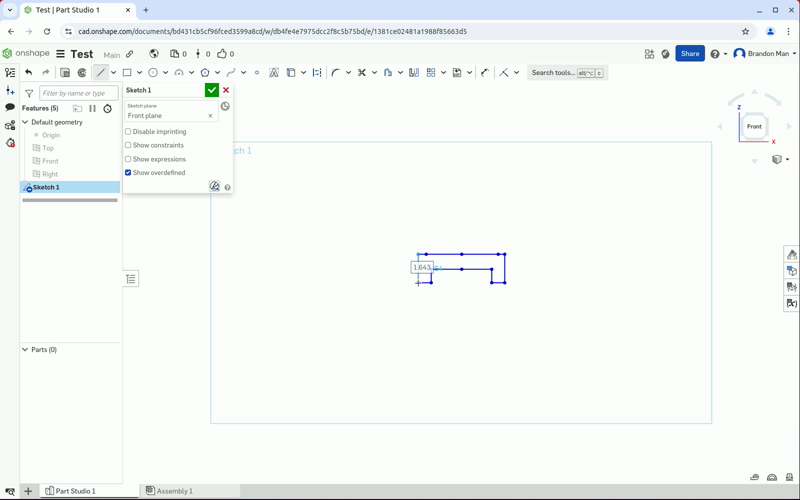
key(esc)
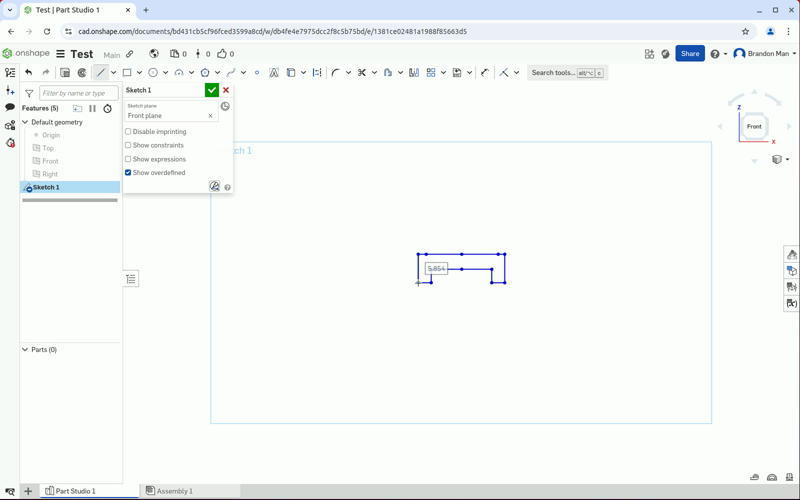
mouse_move(500, 257)
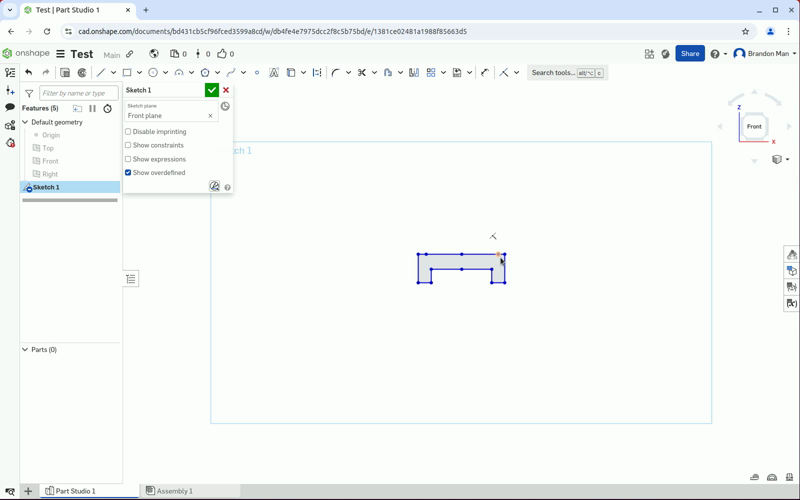
scroll(6)
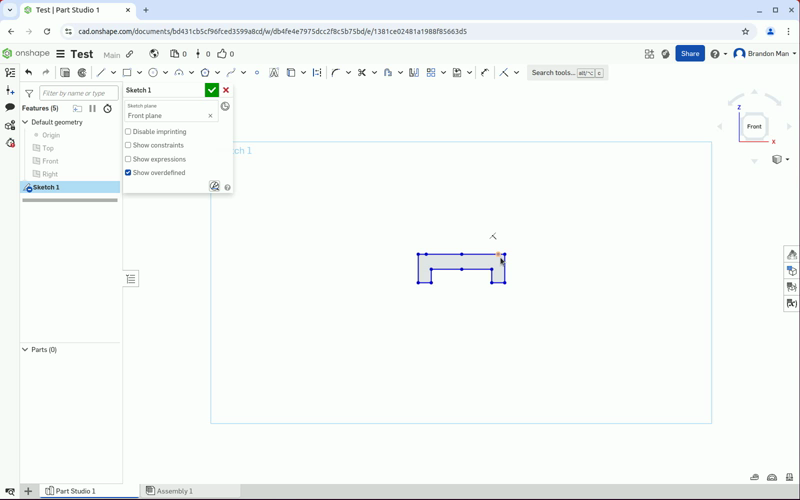
scroll(6)
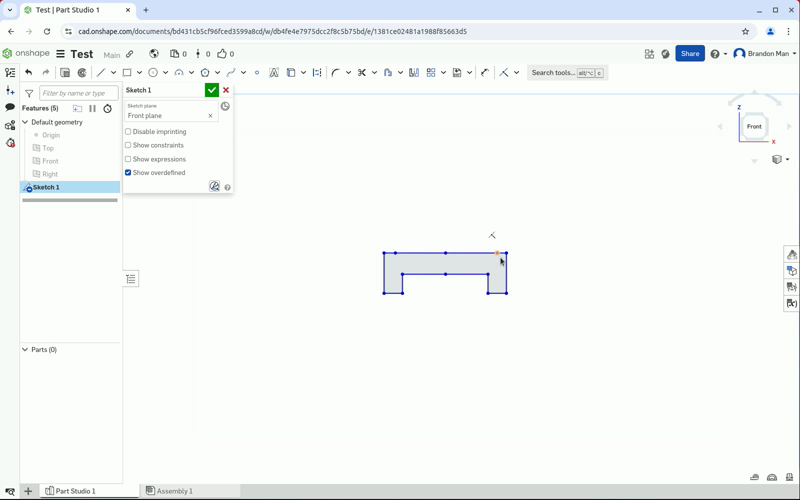
scroll(6)
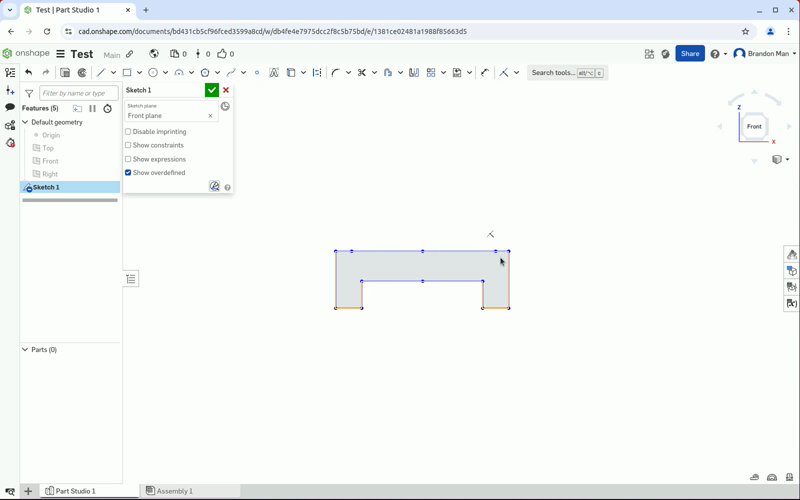
scroll(6)
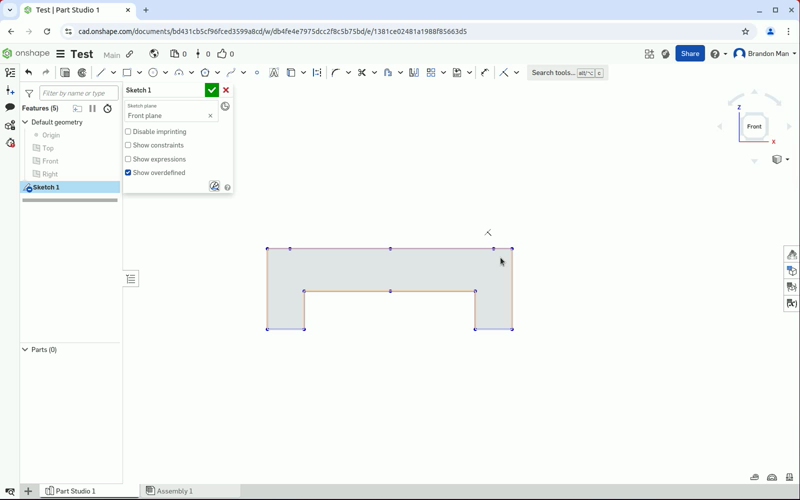
scroll(6)
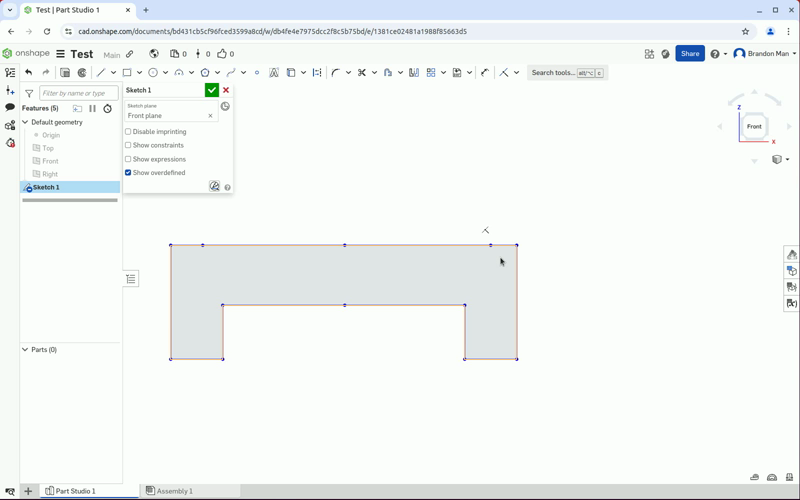
scroll(6)
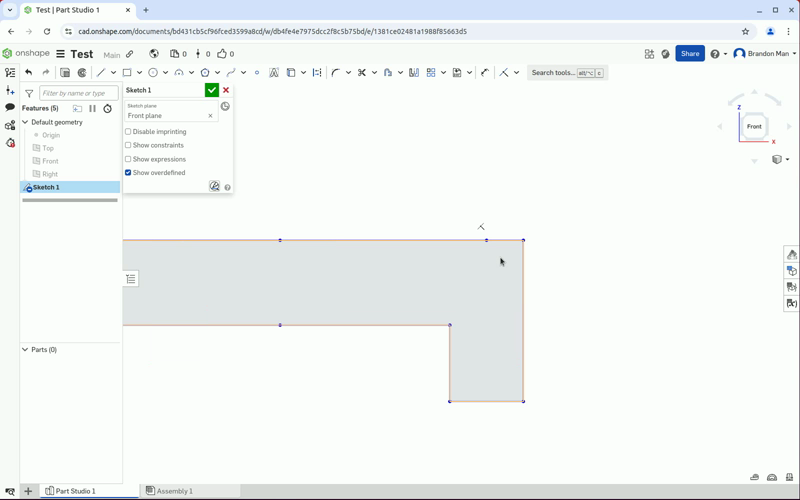
scroll(6)
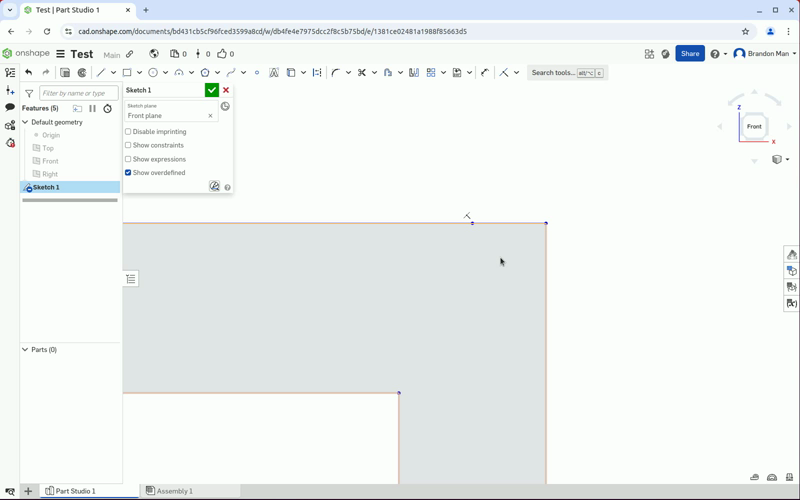
click(500, 257)
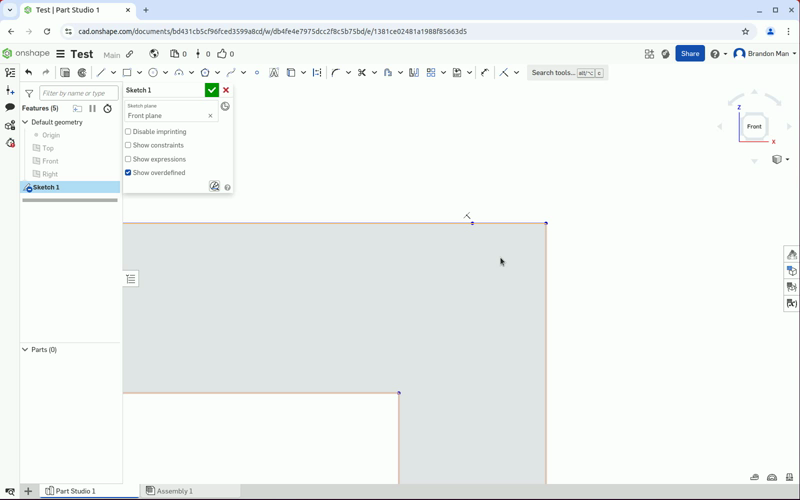
scroll(-6)
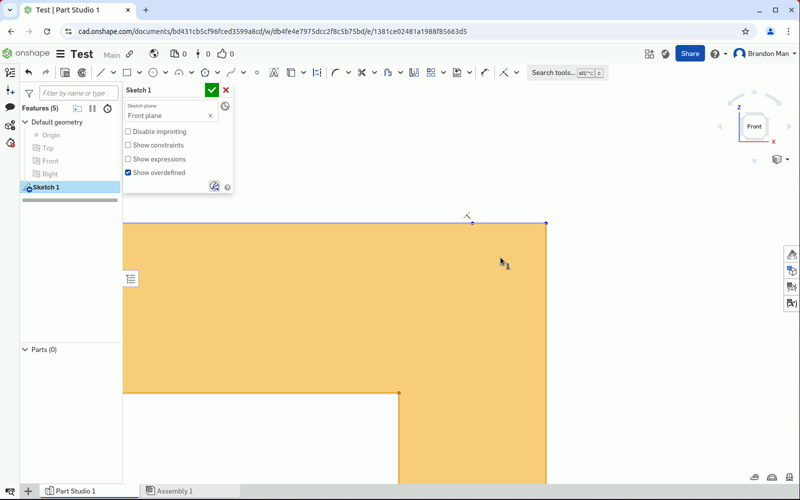
scroll(-6)
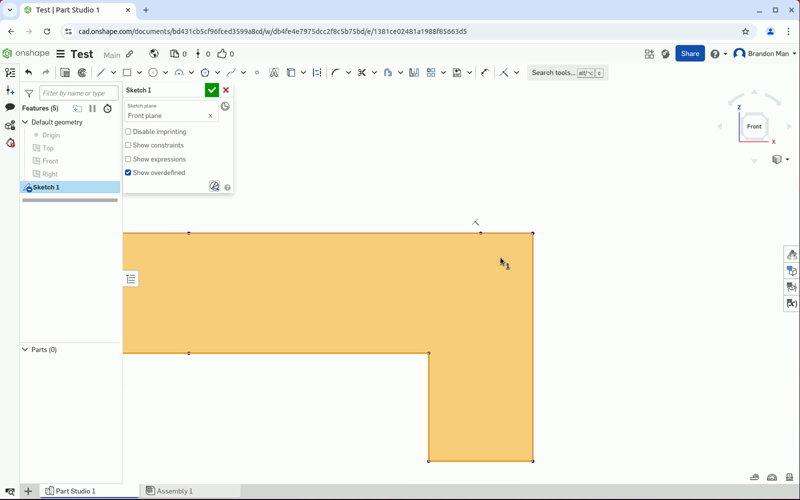
scroll(-6)
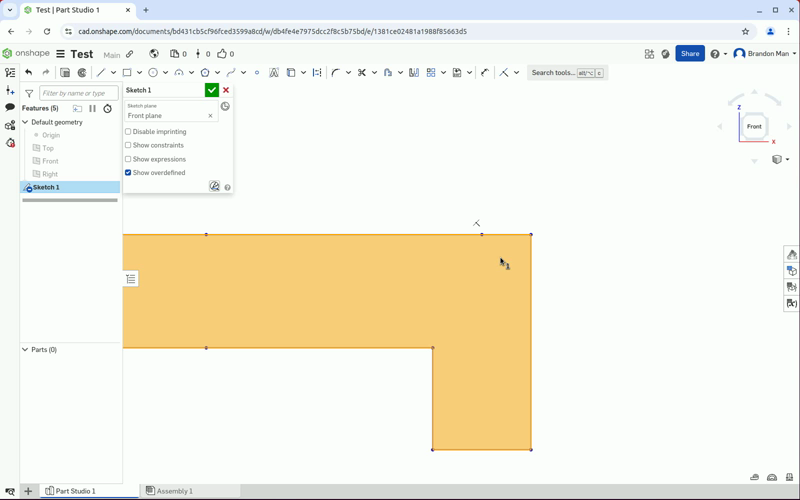
scroll(-6)
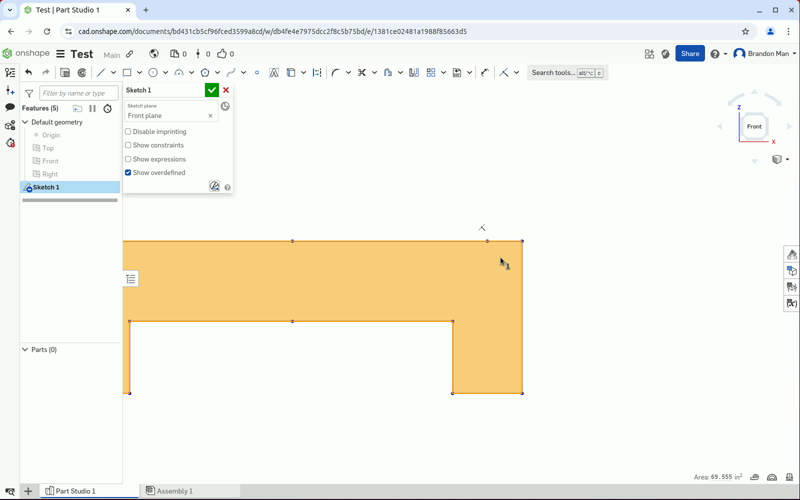
scroll(-6)
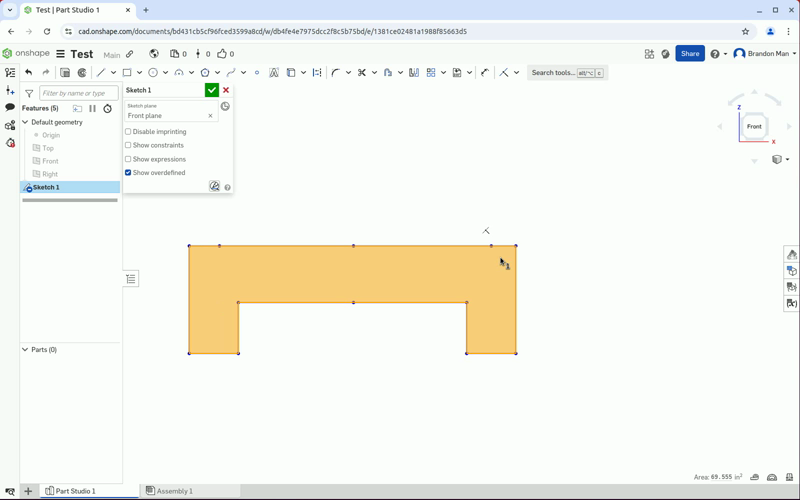
scroll(-6)
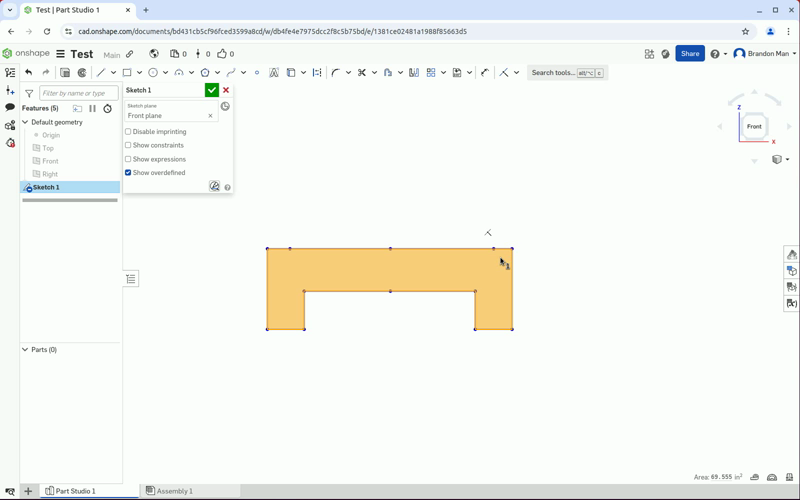
scroll(-6)
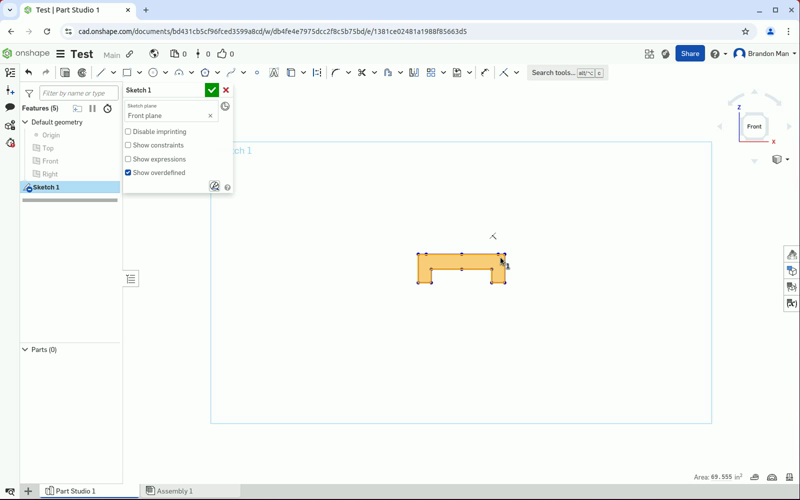
mouse_move(73, 352)
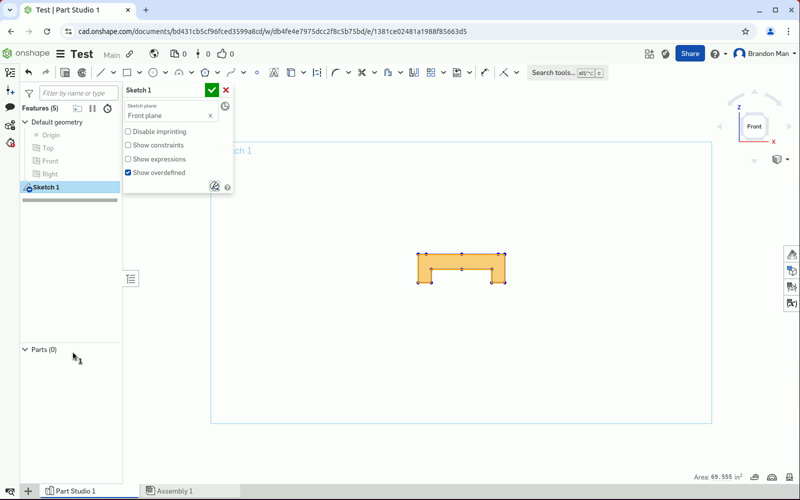
key(shift+y)
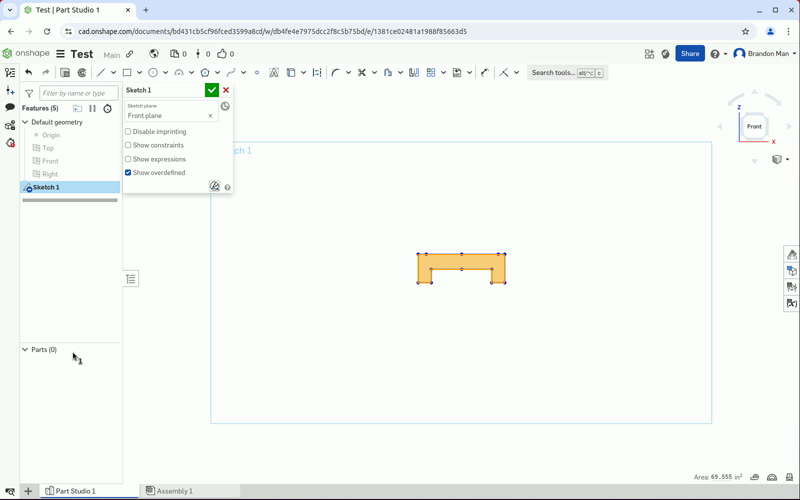
key(shift+e)
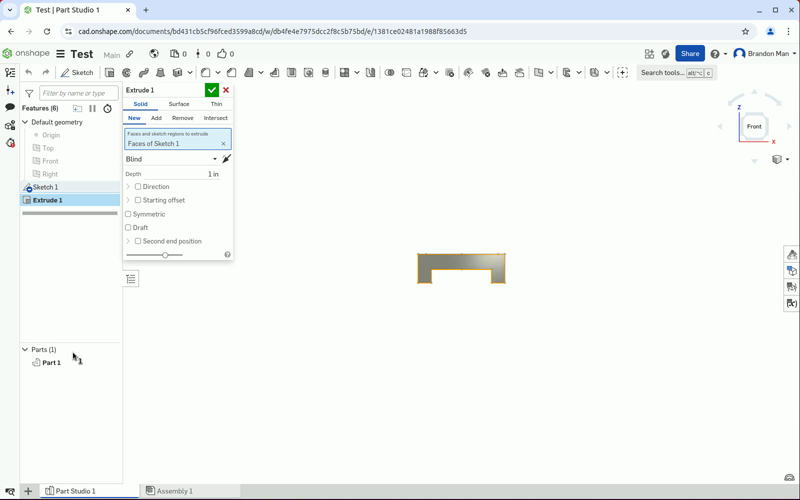
mouse_move(143, 106)
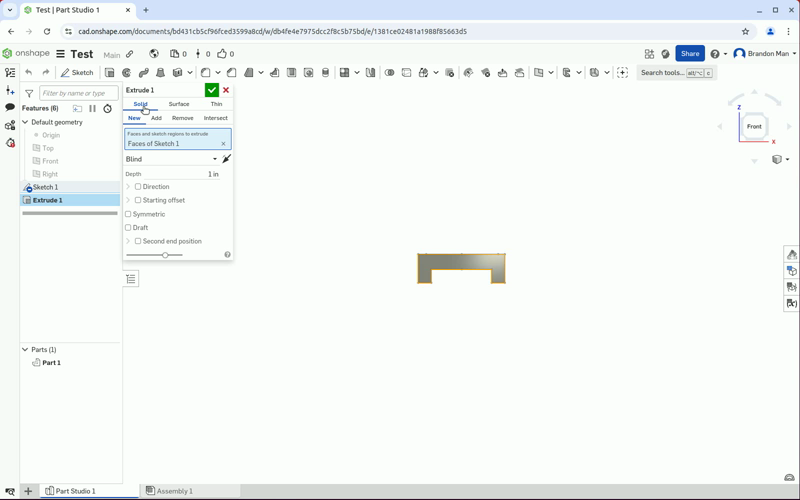
click(143, 106)
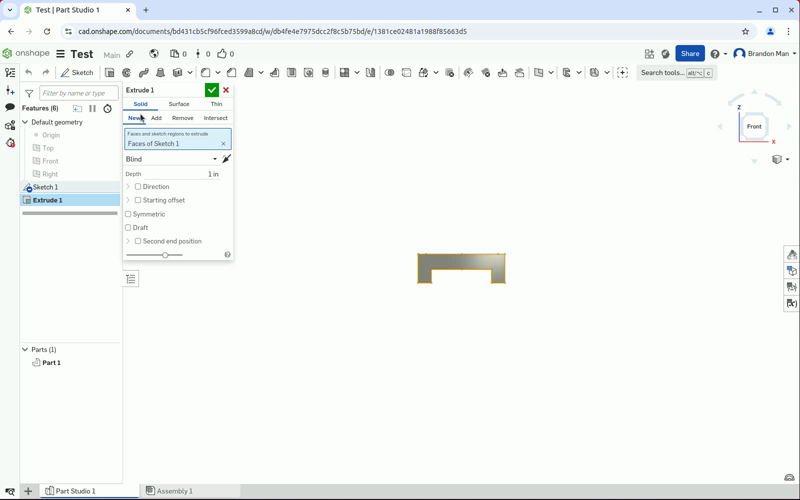
mouse_move(137, 120)
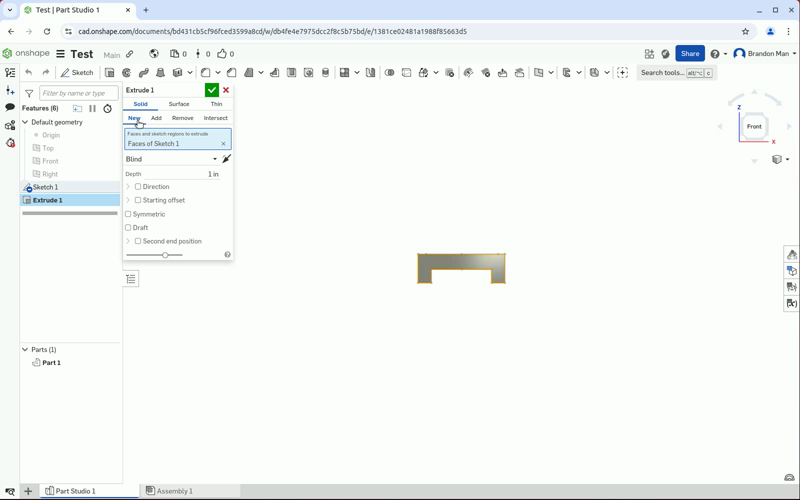
click(137, 120)
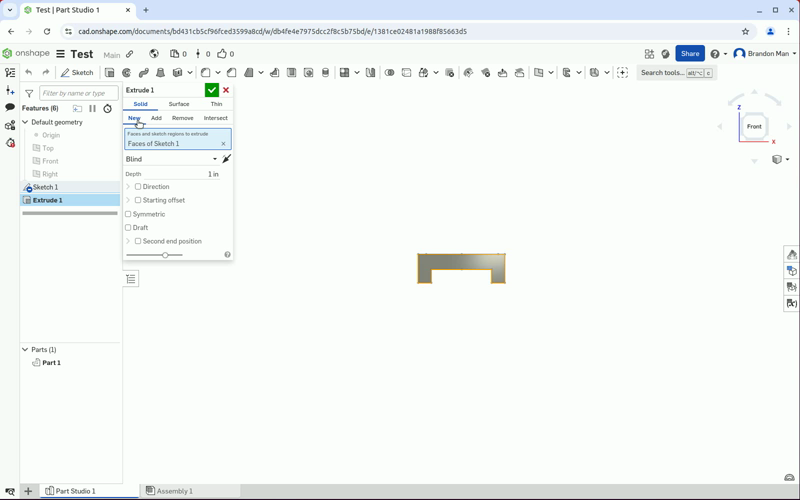
key(tab, 4)
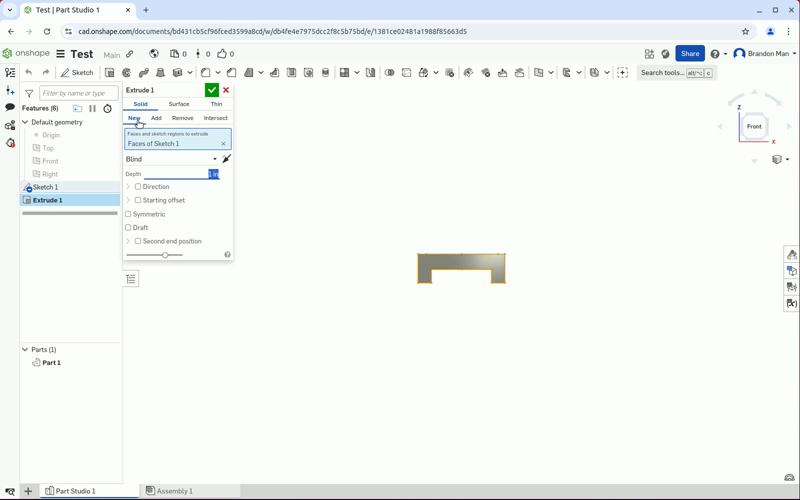
text(-23.108)
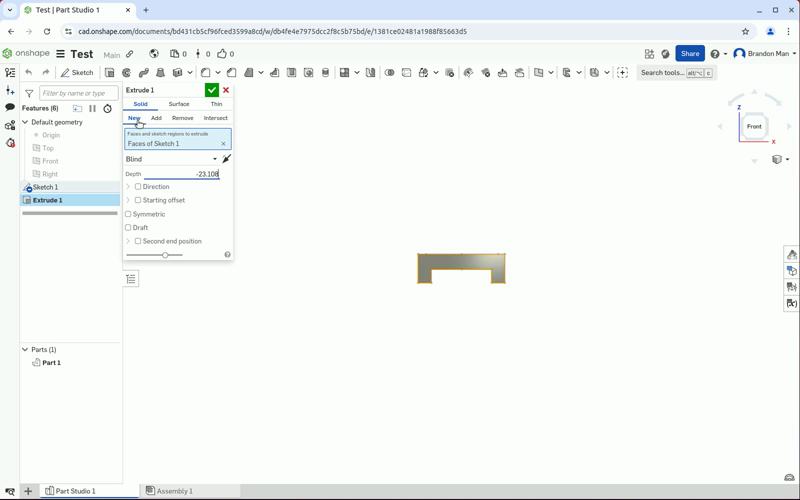
key(enter)
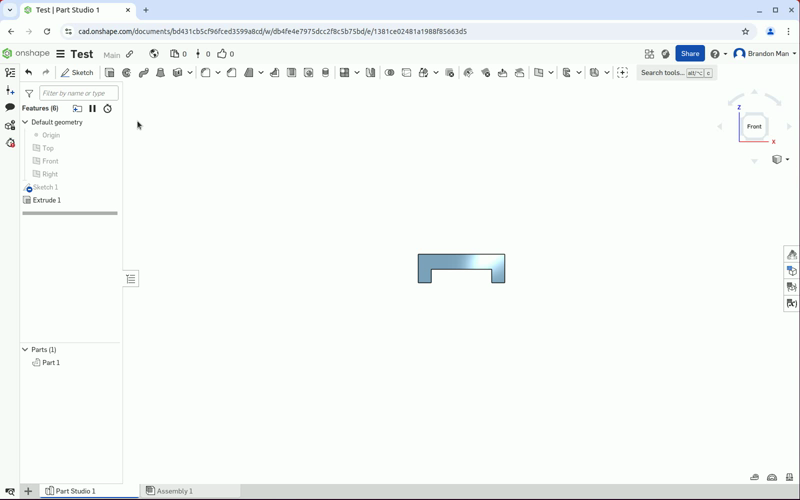
key(shift+h)
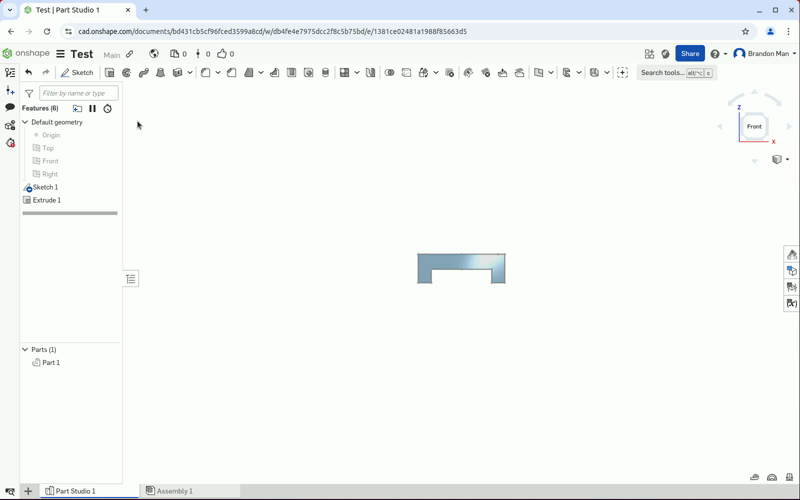
key(shift+h)
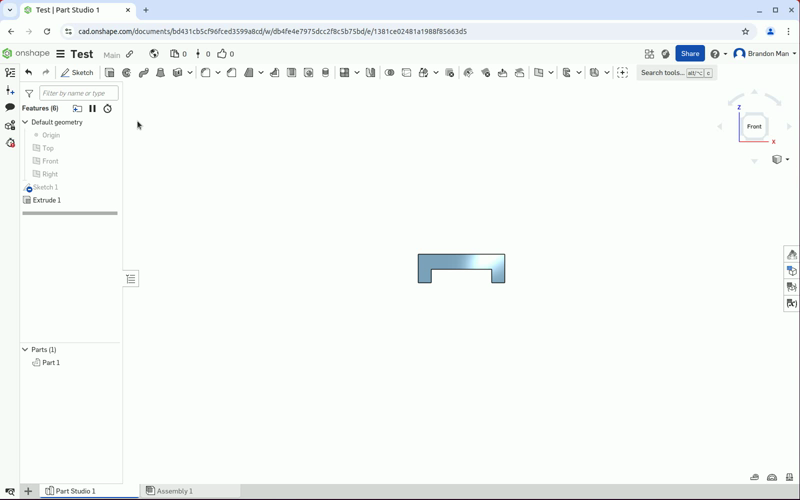
mouse_move(73, 189)
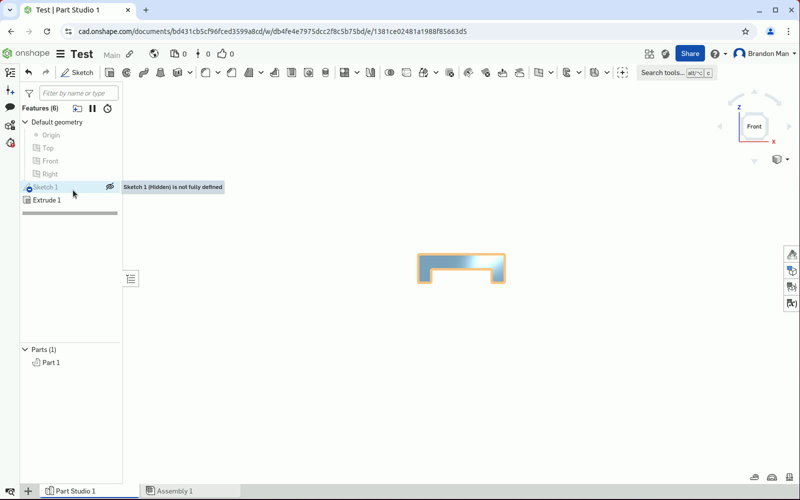
click(73, 189)
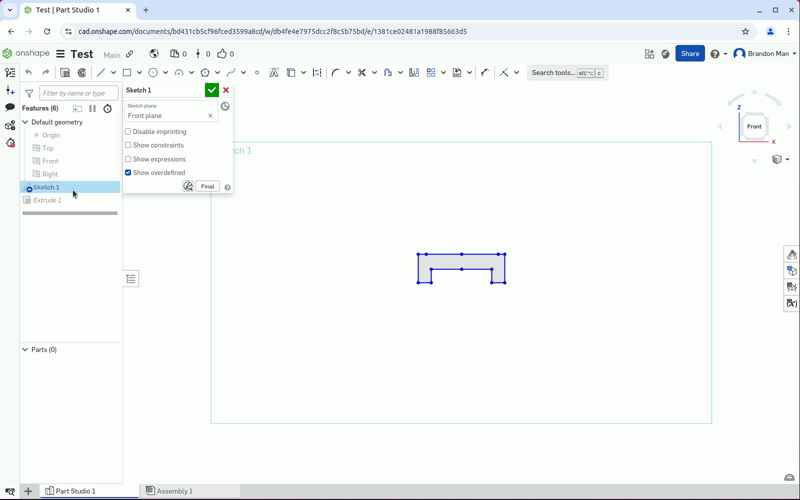
mouse_move(229, 92)
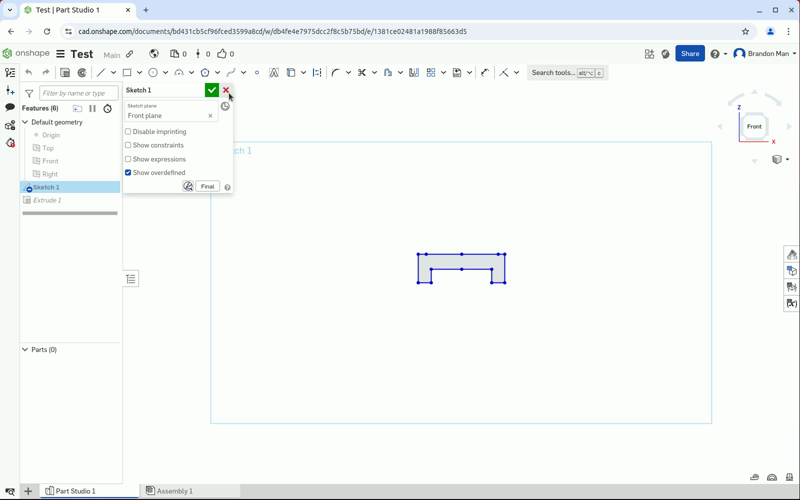
click(229, 92)
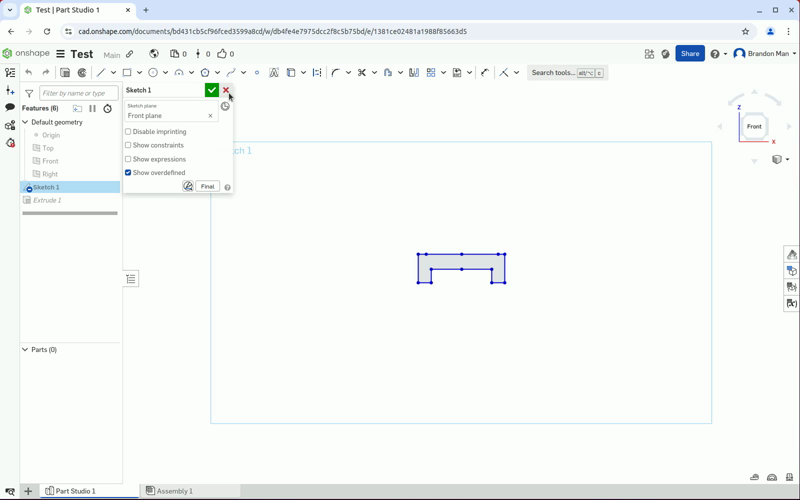
key(shift+s)
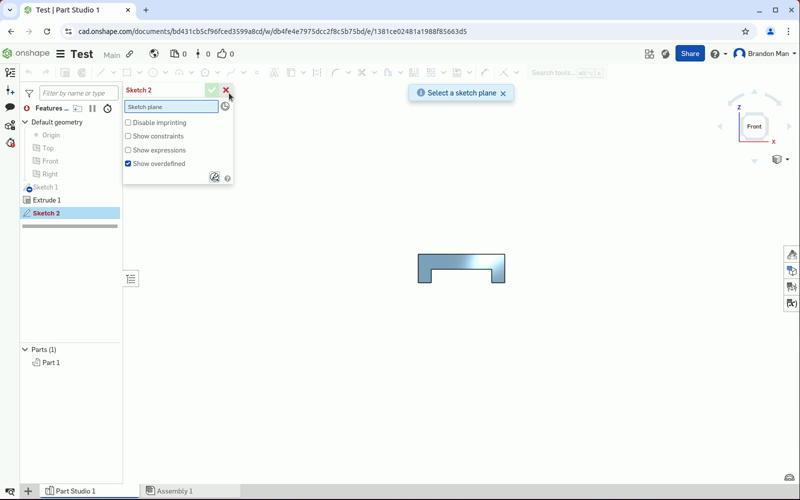
mouse_move(73, 163)
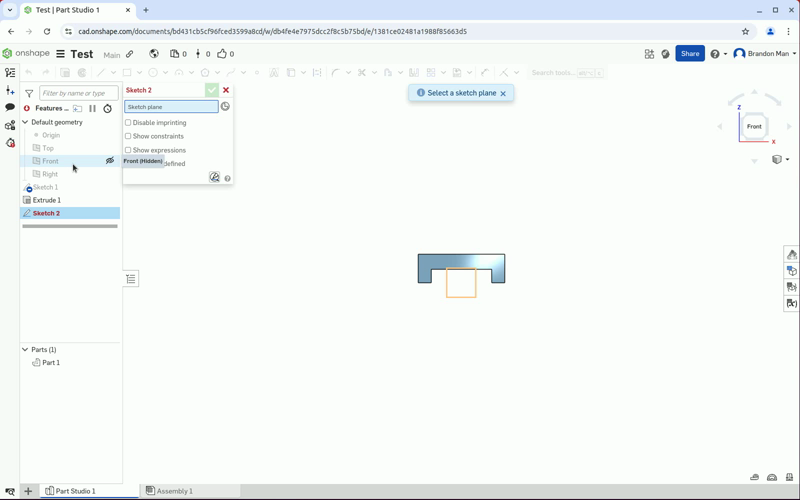
click(73, 163)
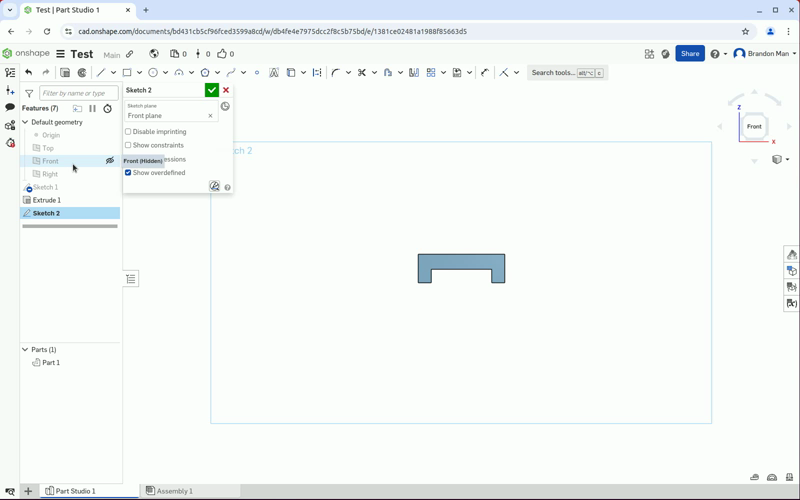
mouse_move(73, 352)
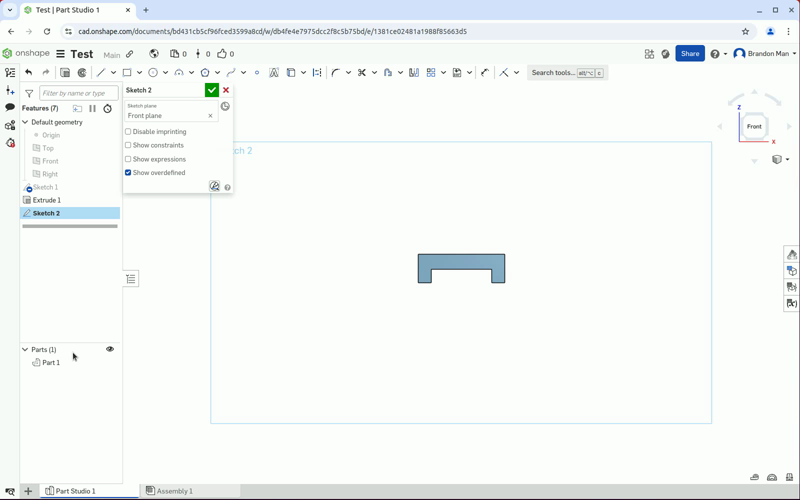
key(y)
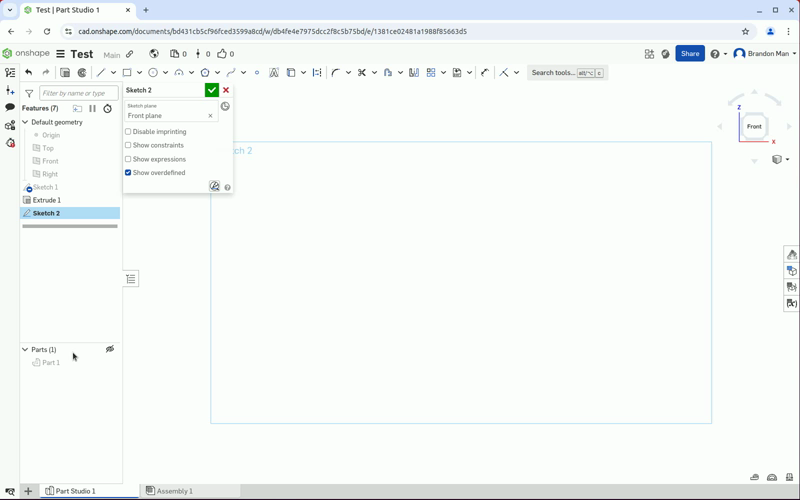
key(l)
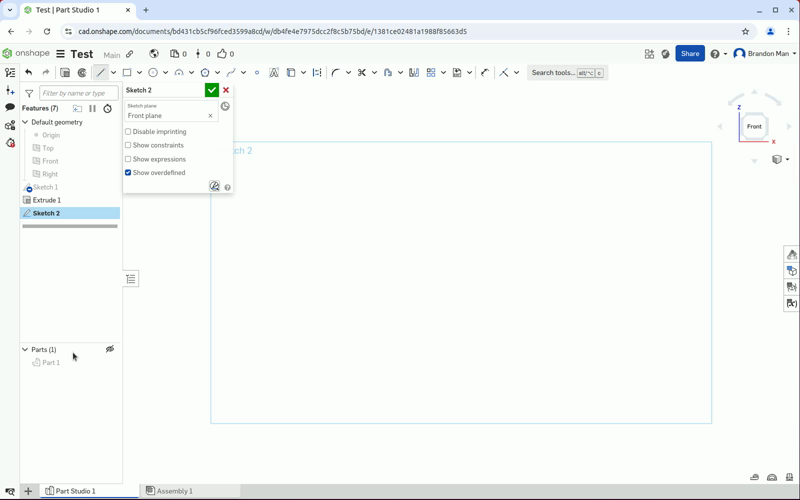
key_down(shift)
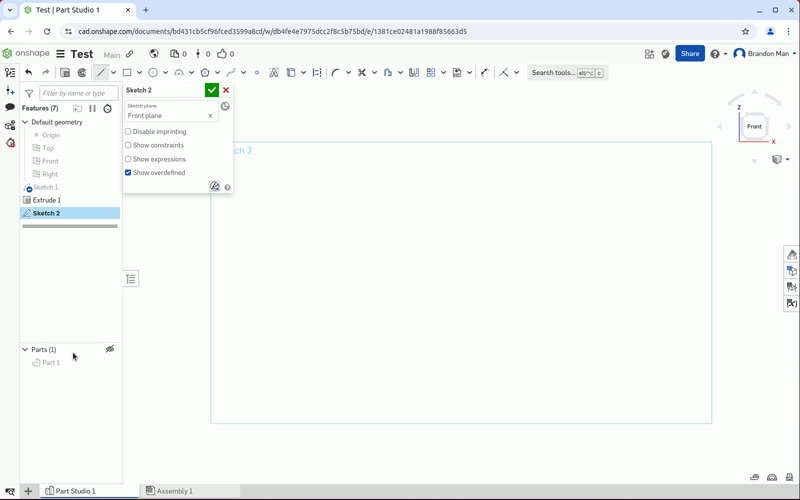
mouse_move(430, 282)
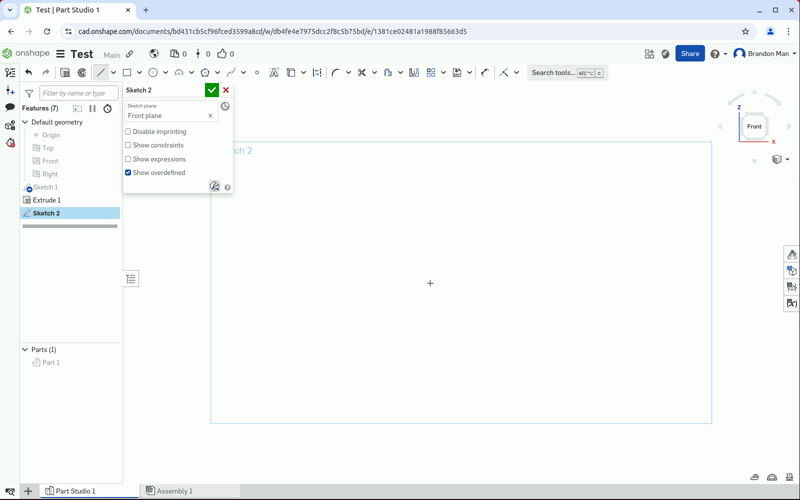
click(430, 282)
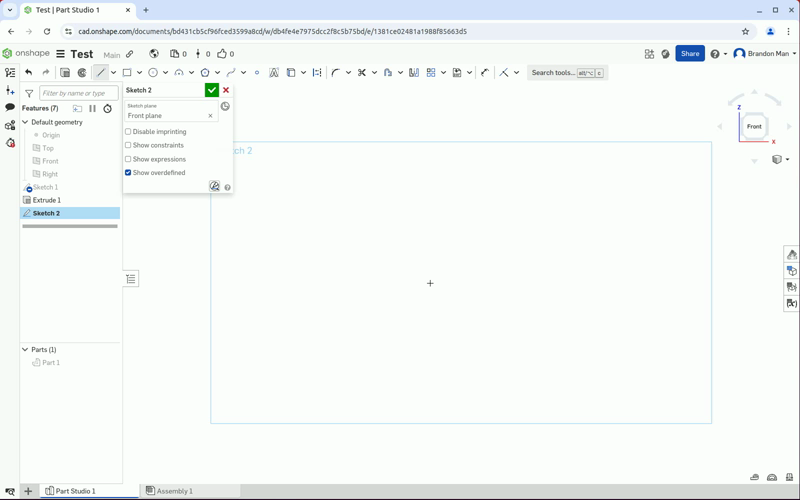
key_up(shift)
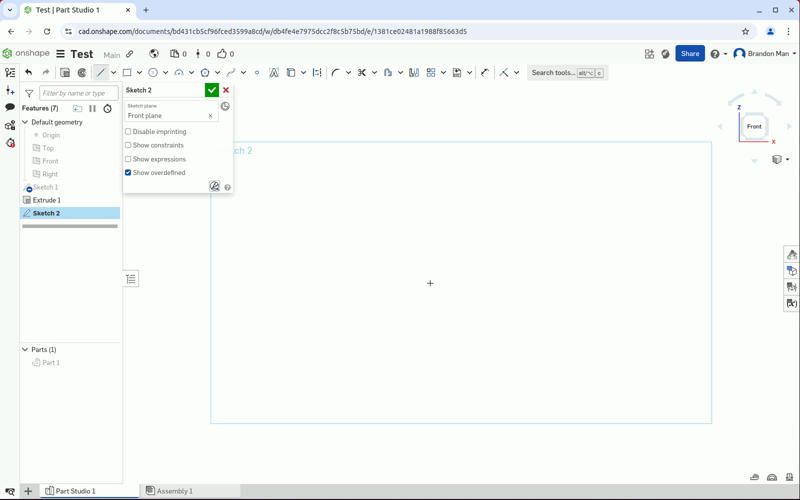
key_down(shift)
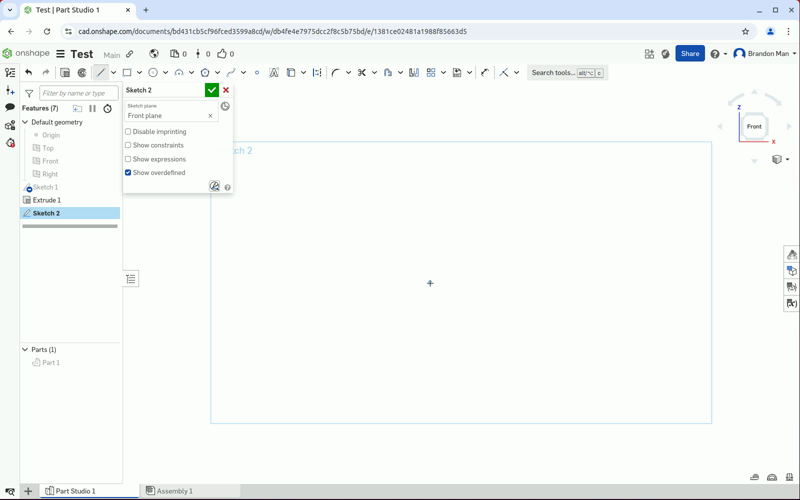
mouse_move(460, 282)
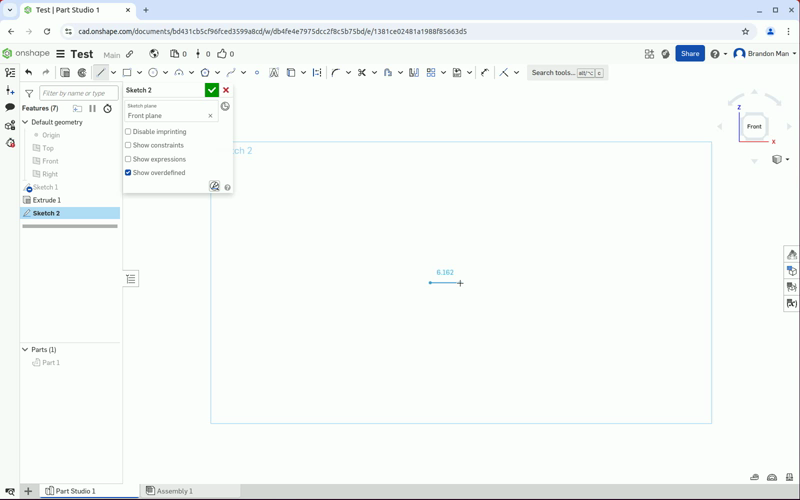
mouse_move(461, 282)
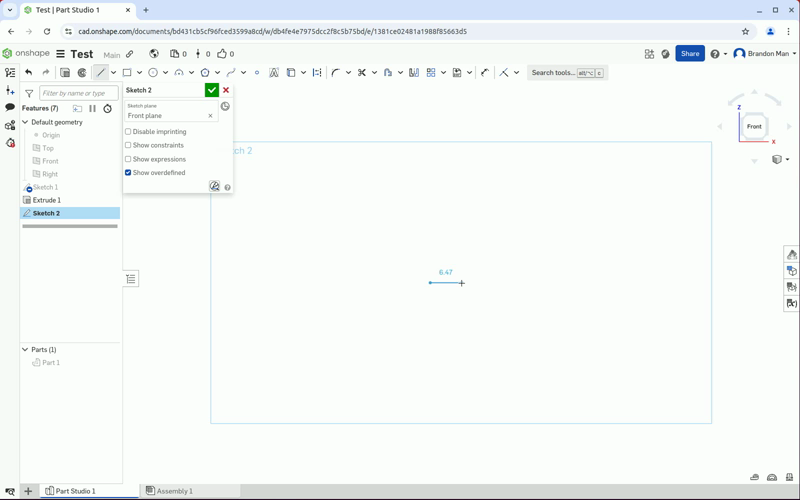
click(461, 282)
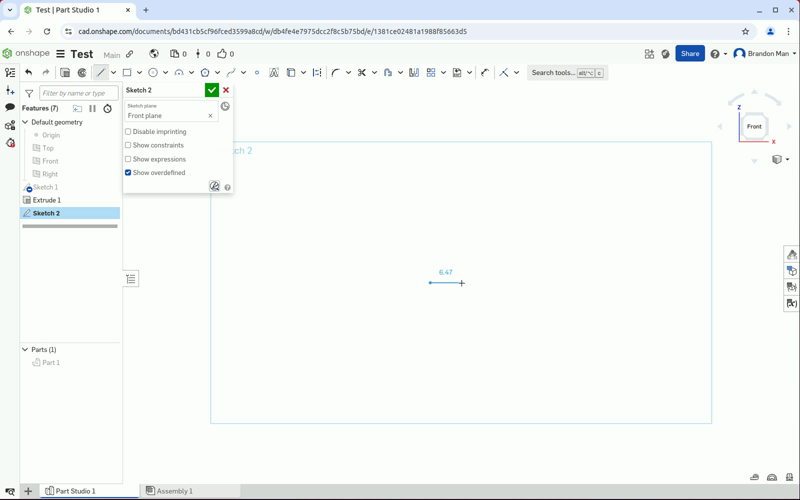
key_up(shift)
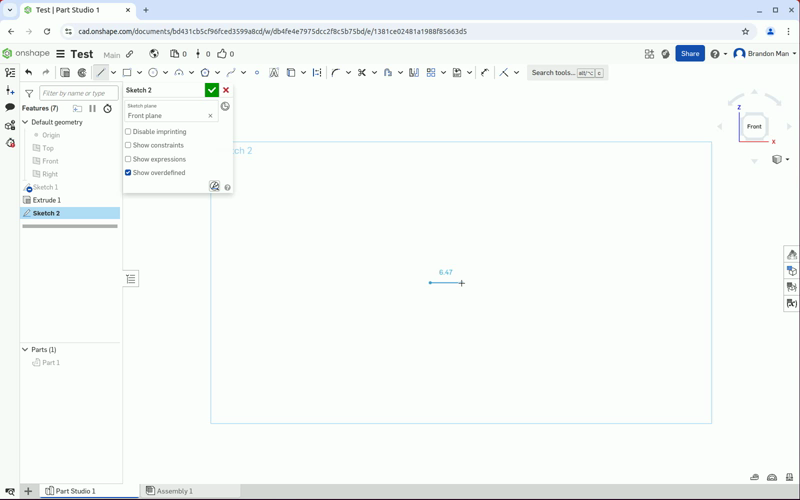
key_down(shift)
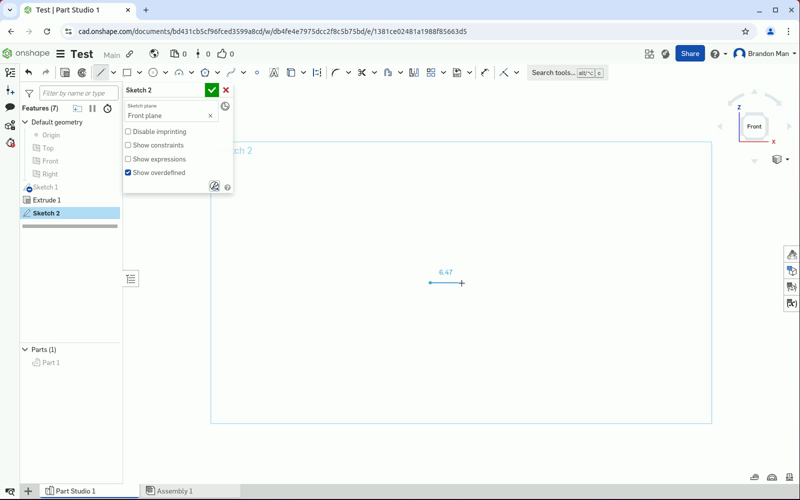
mouse_move(491, 282)
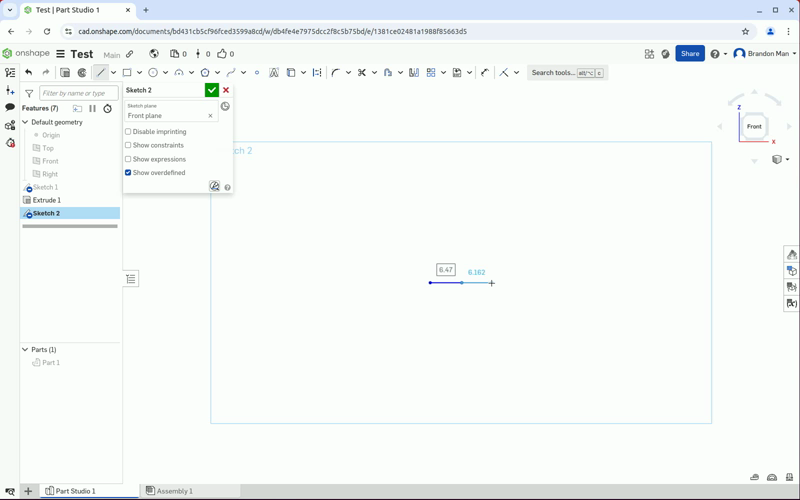
mouse_move(461, 269)
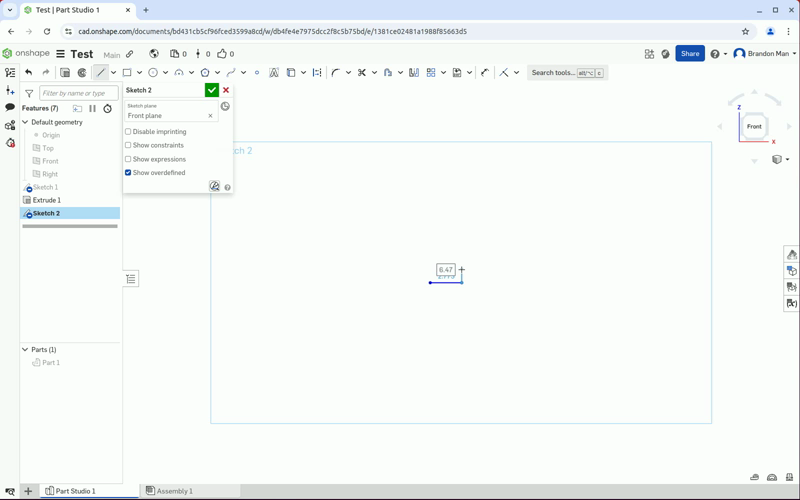
click(461, 269)
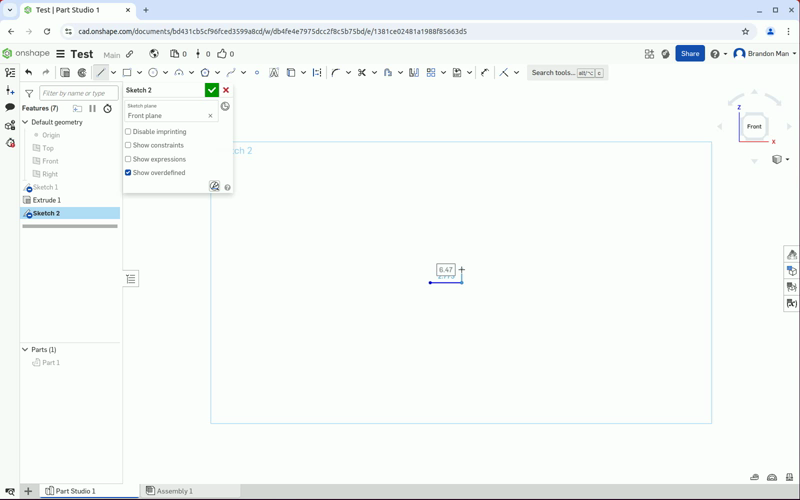
key_up(shift)
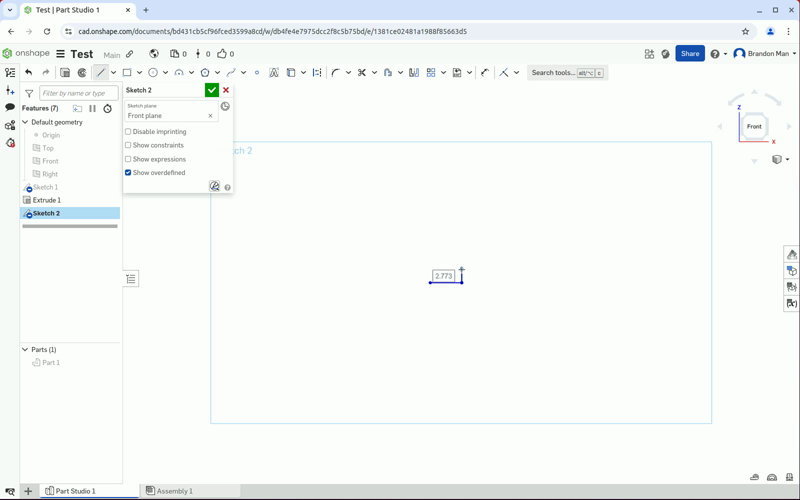
key_down(shift)
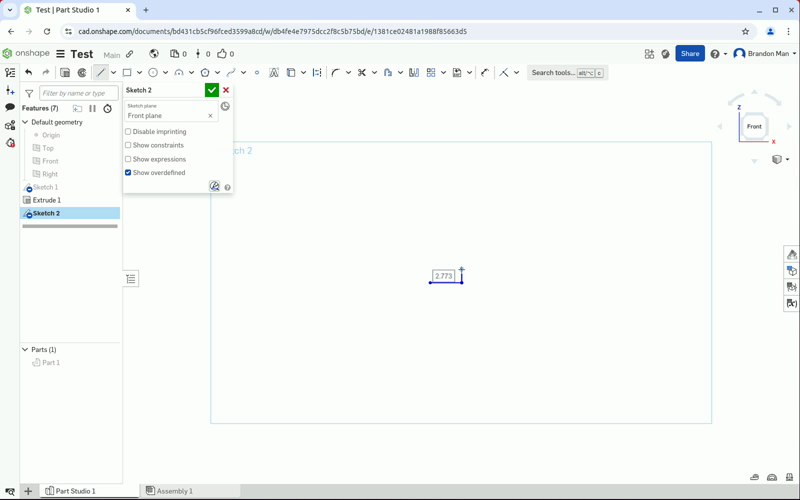
mouse_move(491, 269)
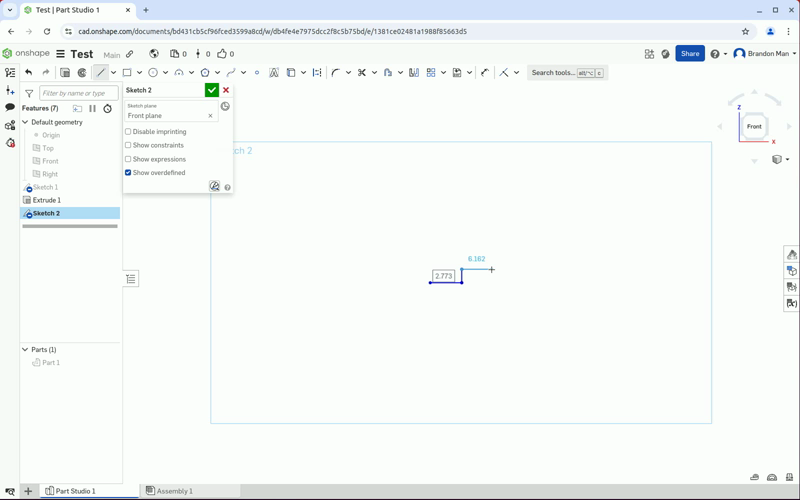
mouse_move(430, 269)
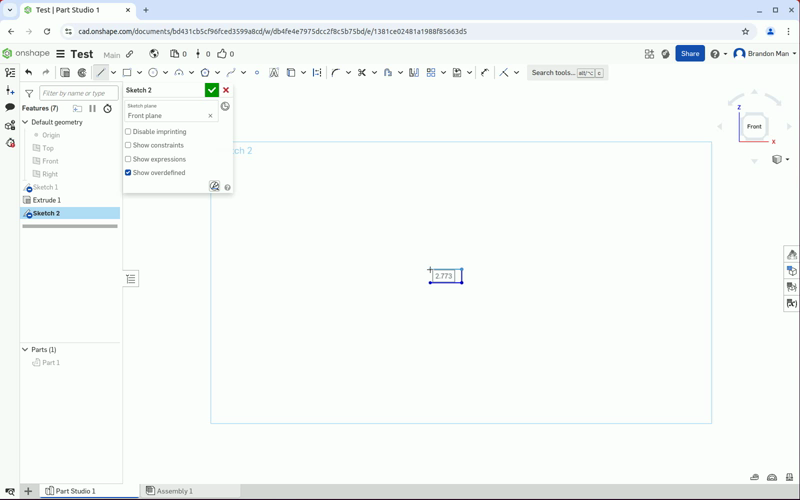
click(430, 269)
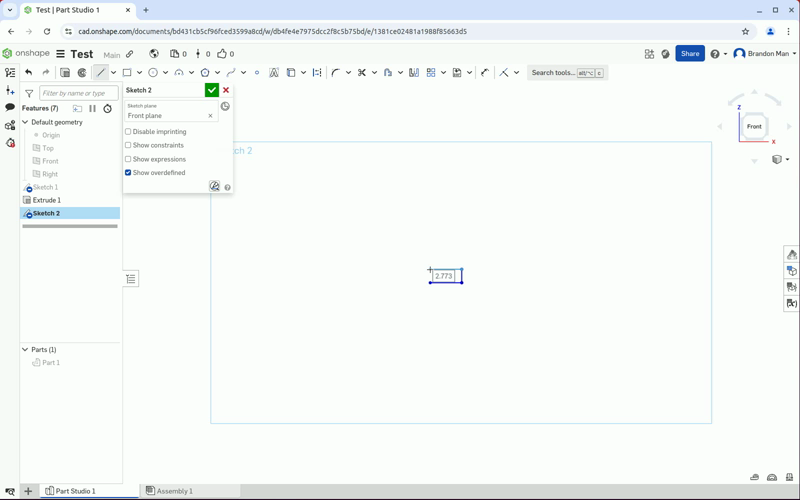
key_up(shift)
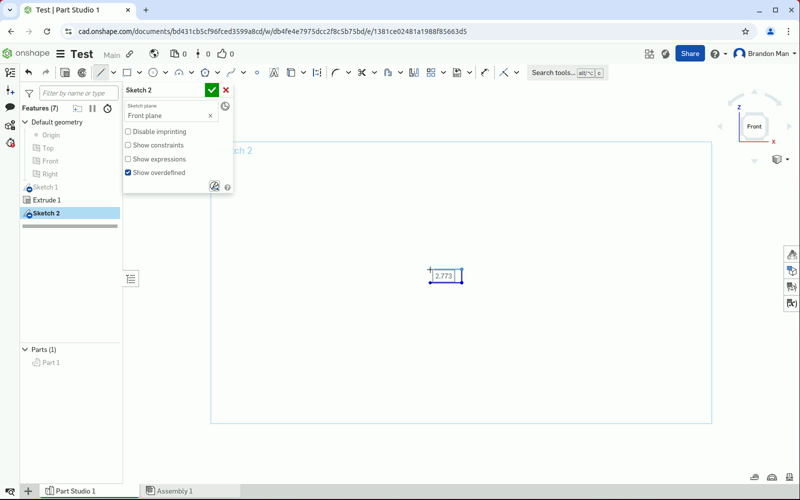
mouse_move(460, 269)
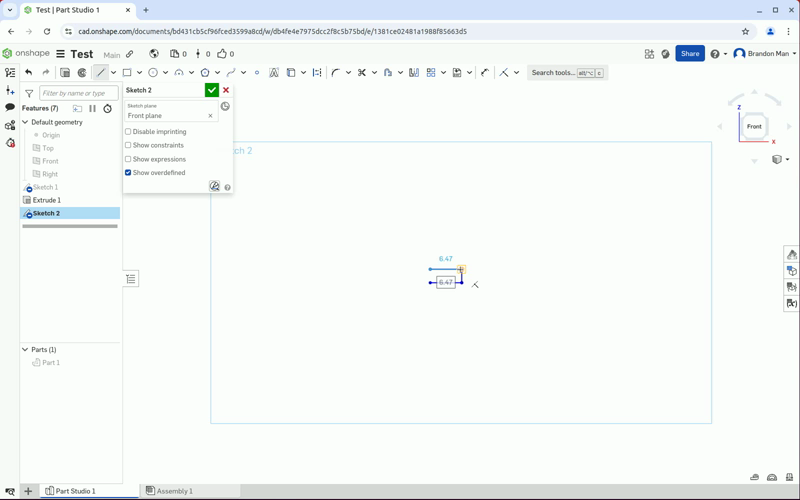
key_down(shift)
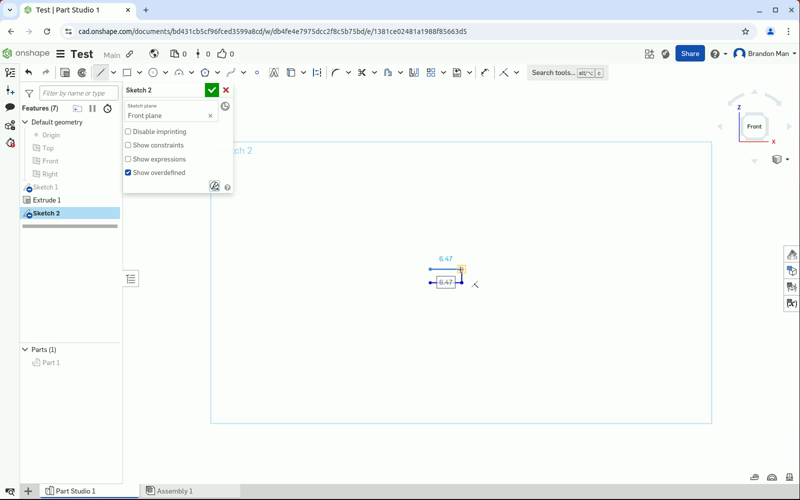
mouse_move(430, 282)
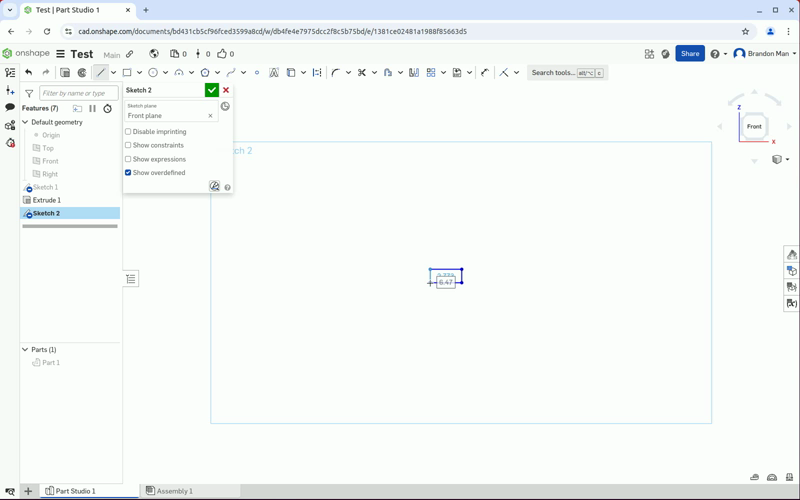
key_up(shift)
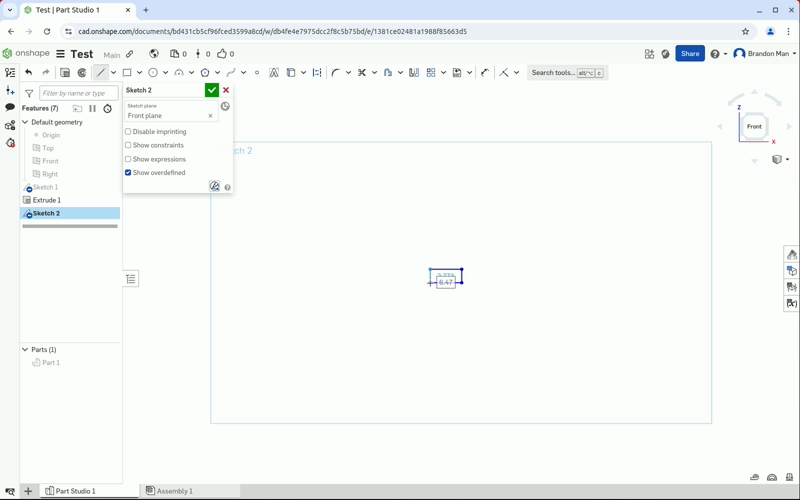
click(430, 282)
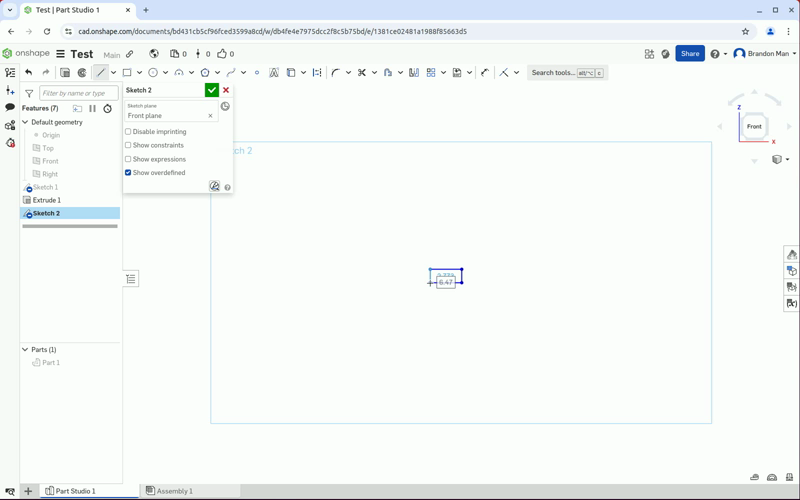
key(esc)
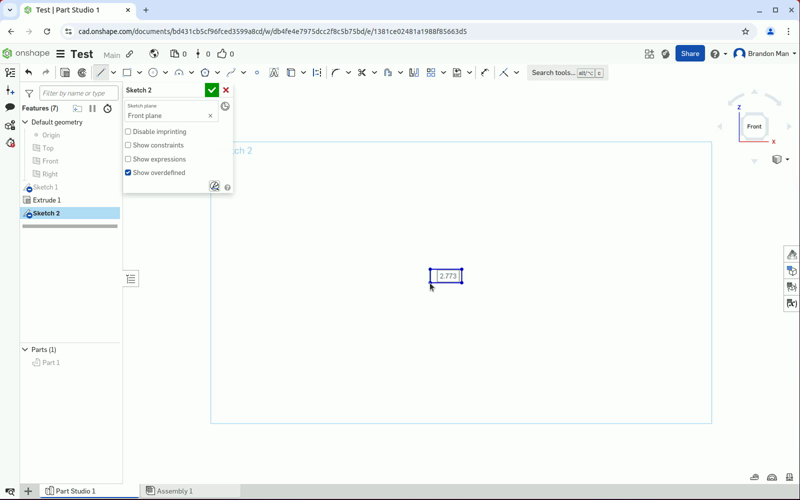
mouse_move(449, 278)
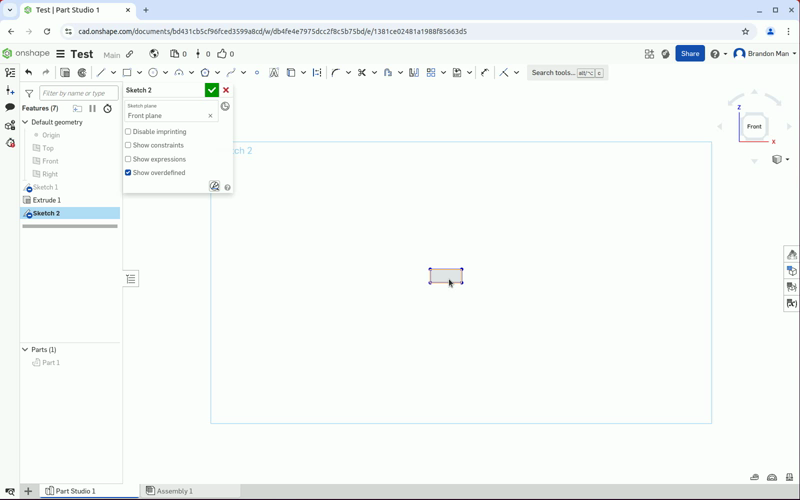
scroll(6)
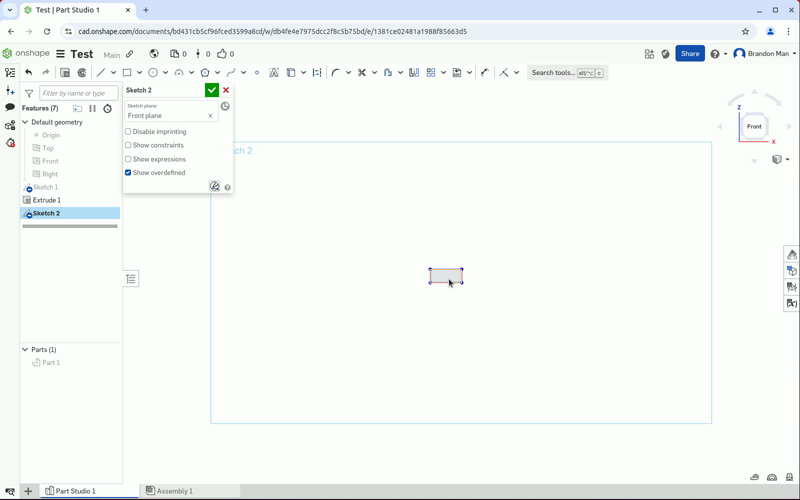
scroll(6)
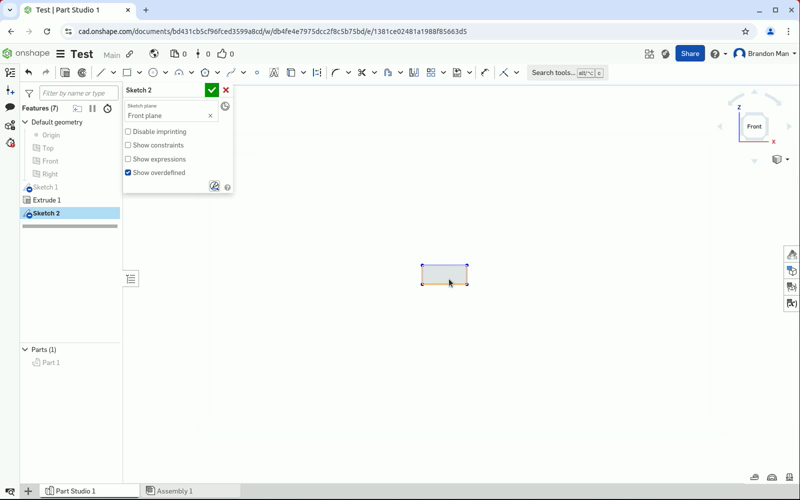
scroll(6)
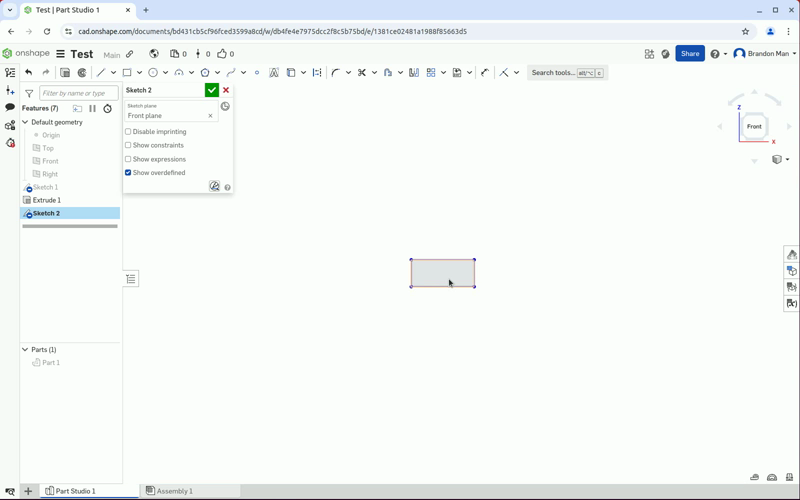
scroll(6)
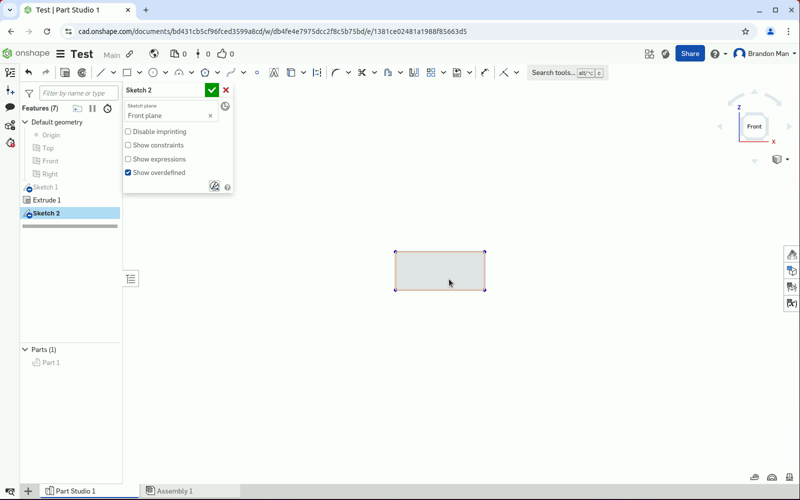
scroll(6)
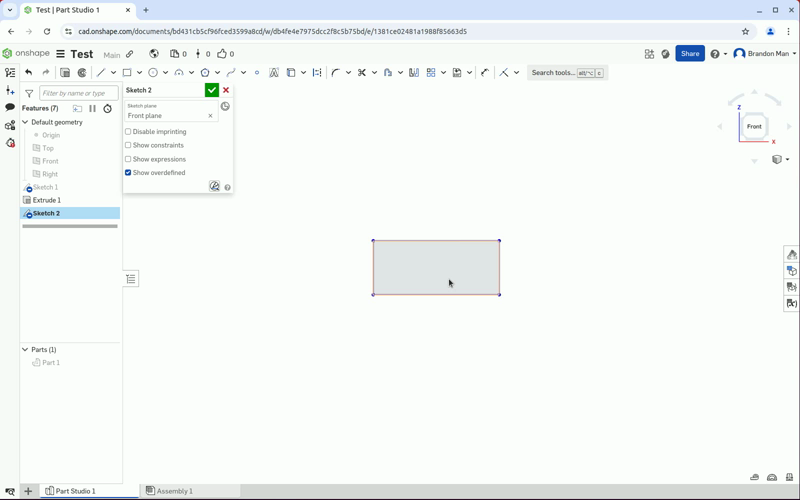
scroll(6)
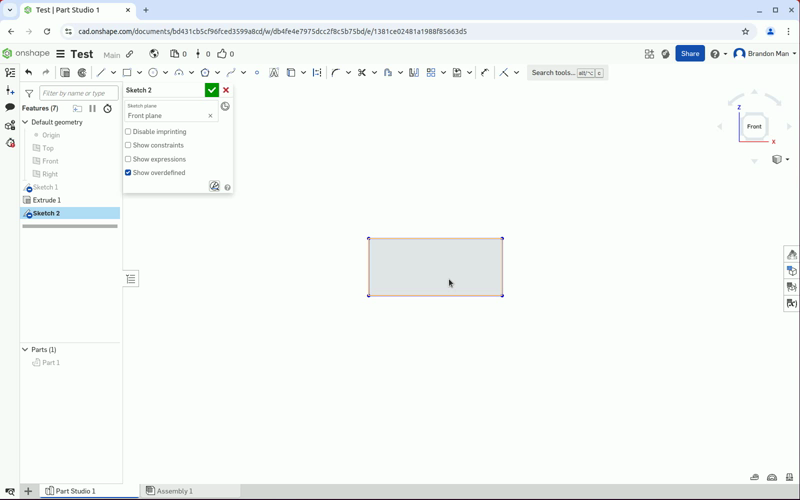
scroll(6)
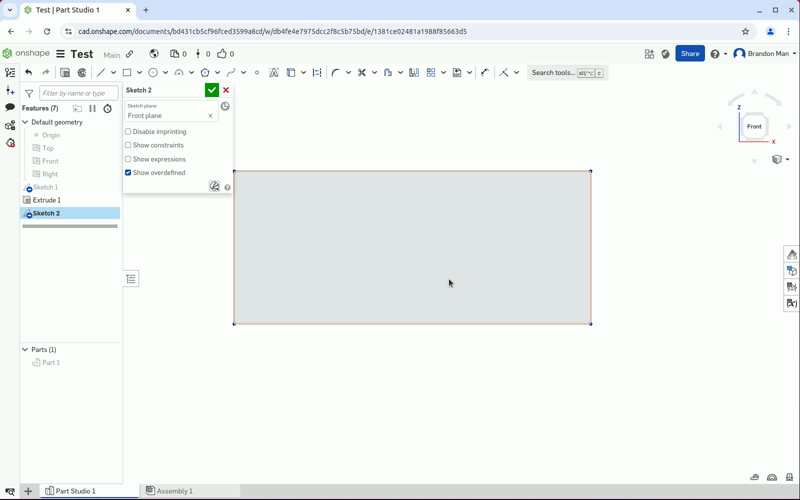
click(449, 278)
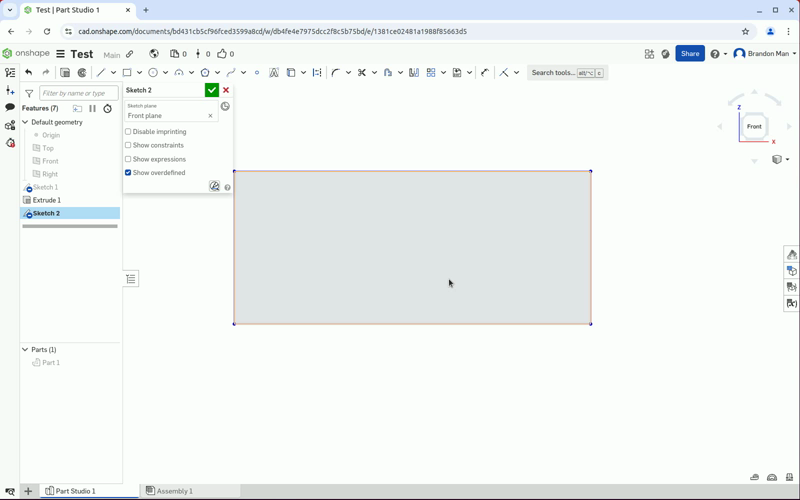
scroll(-6)
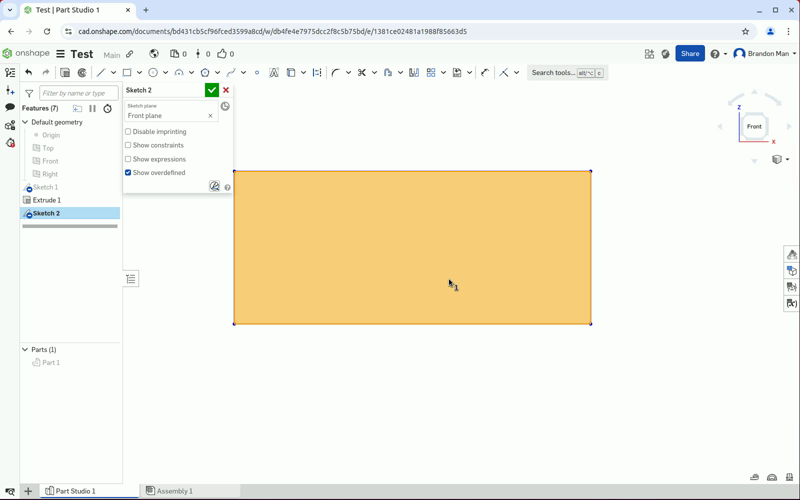
scroll(-6)
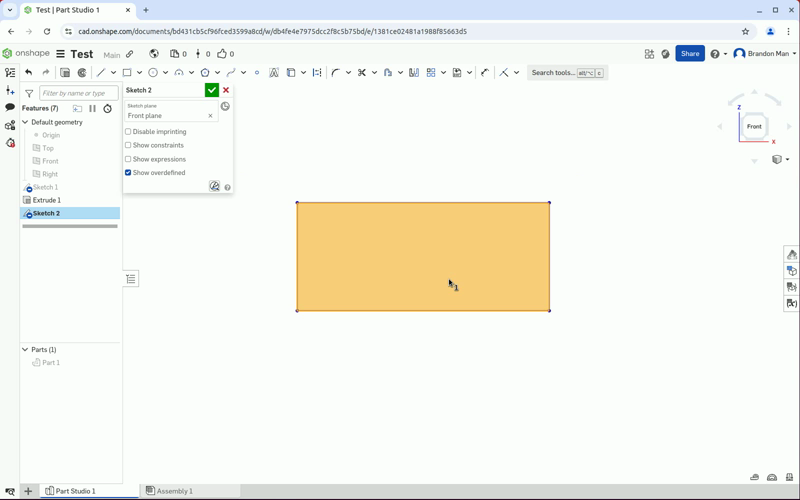
scroll(-6)
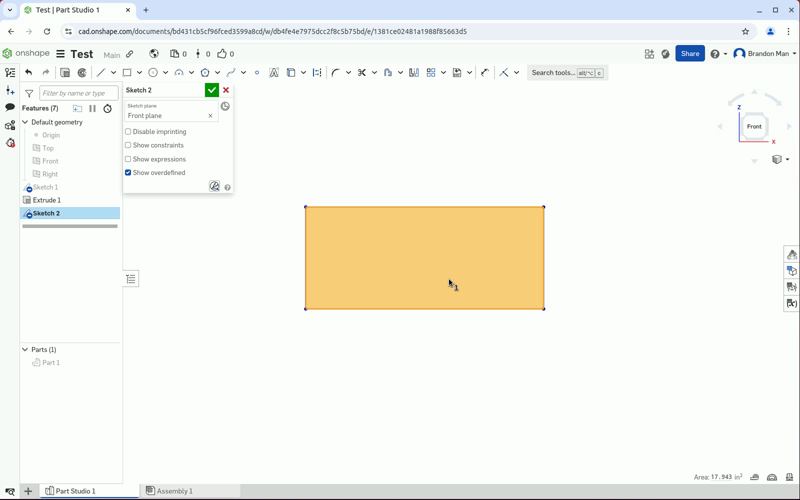
scroll(-6)
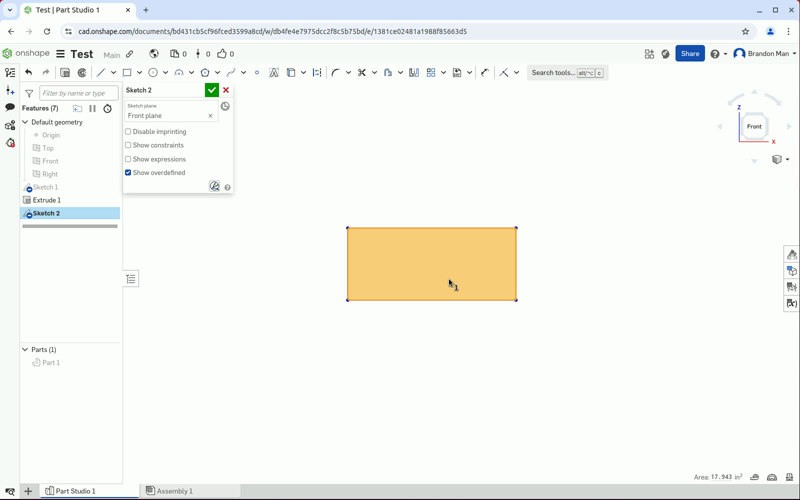
scroll(-6)
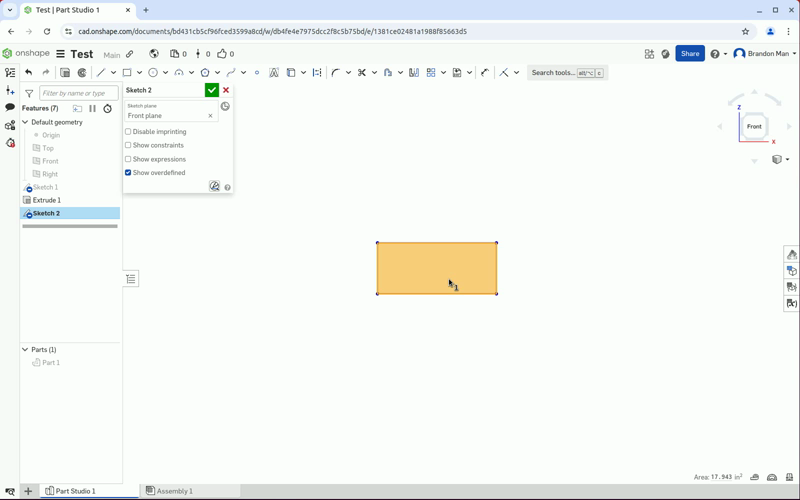
scroll(-6)
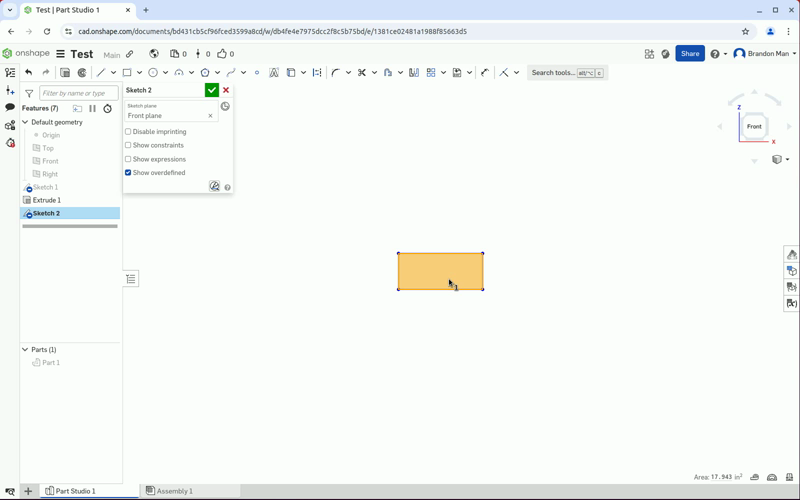
scroll(-6)
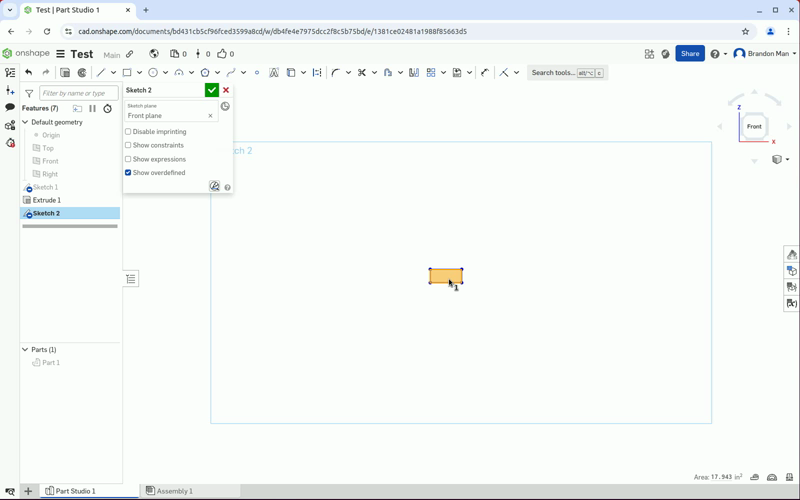
mouse_move(73, 352)
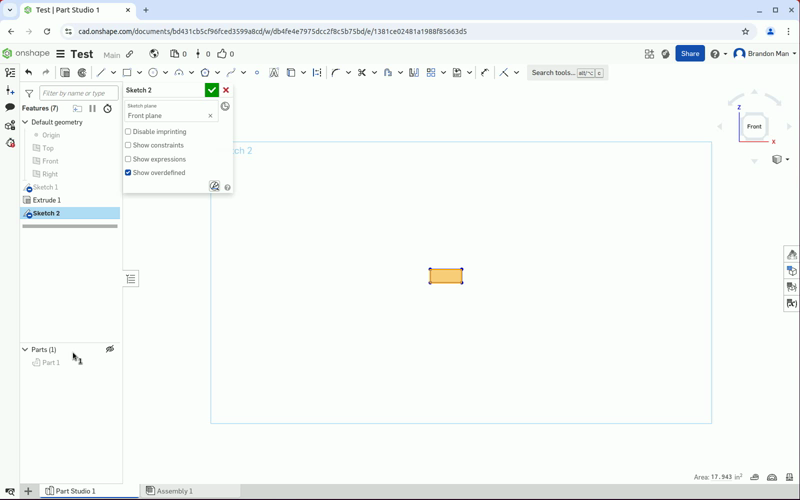
key(shift+y)
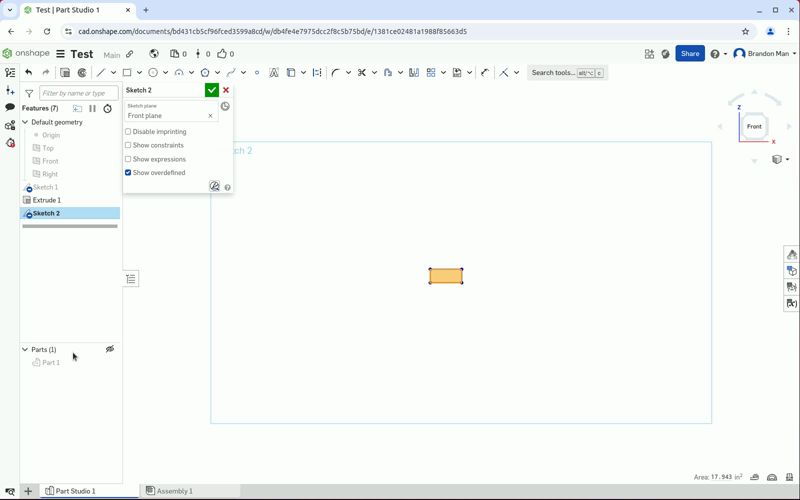
key(shift+e)
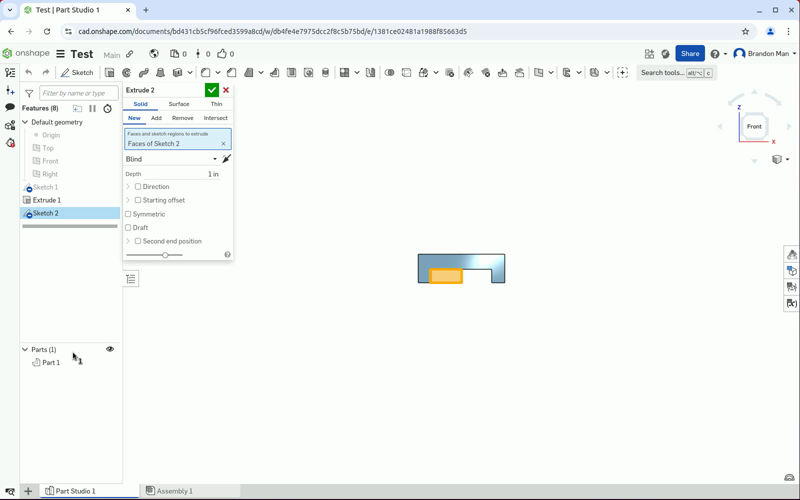
mouse_move(143, 106)
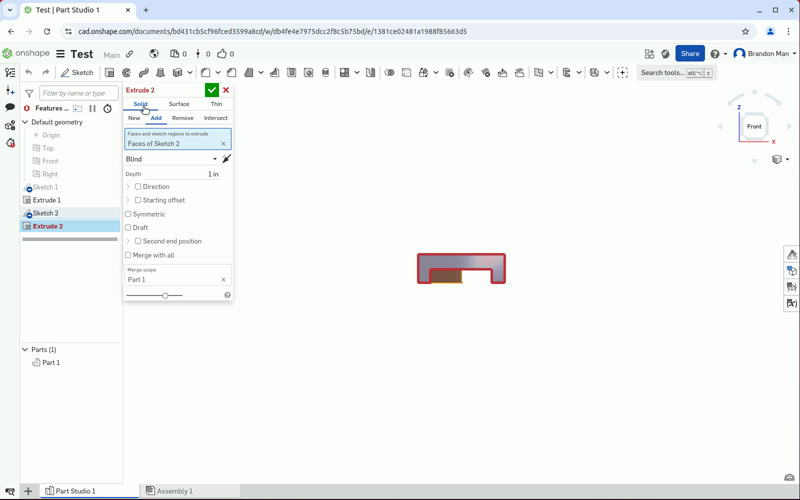
click(143, 106)
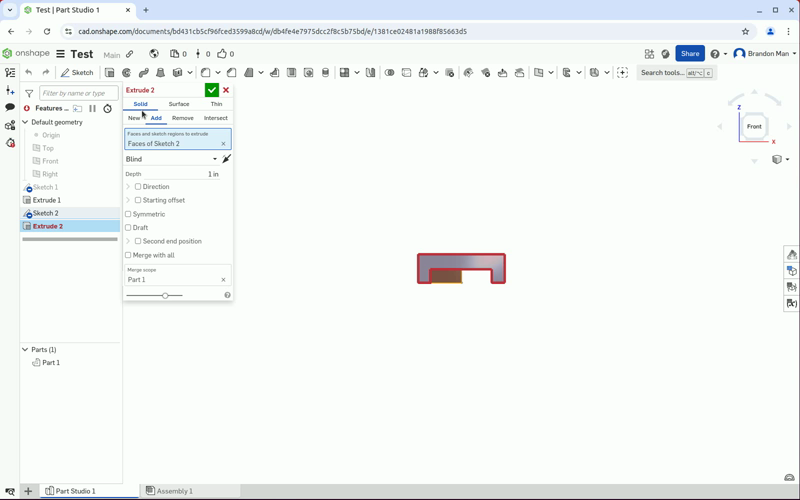
mouse_move(137, 120)
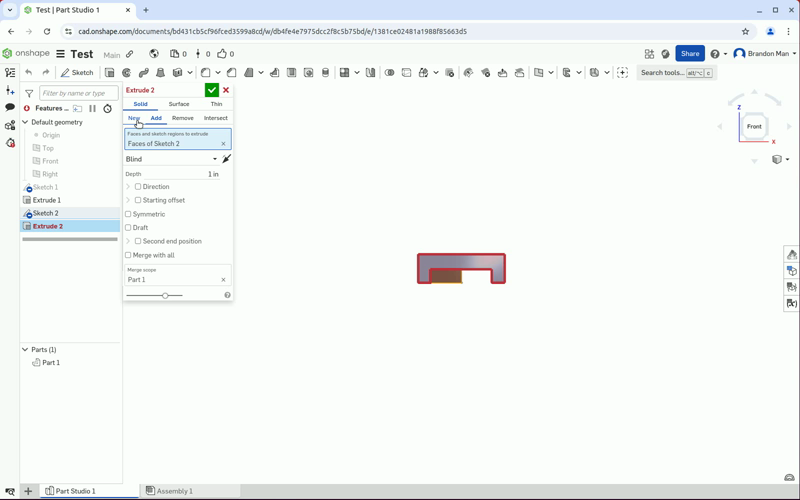
click(137, 120)
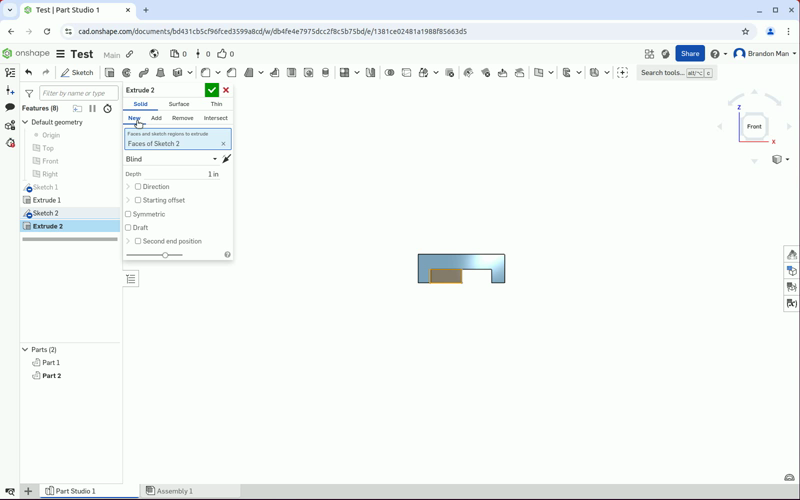
key(tab, 4)
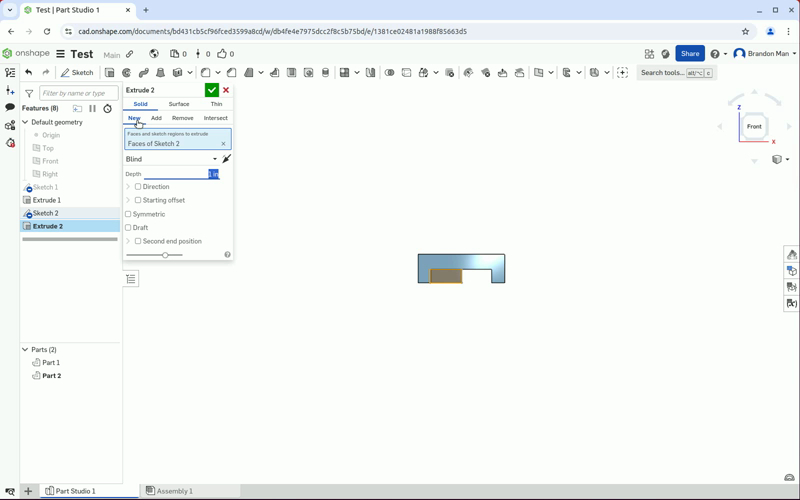
text(-23.108)
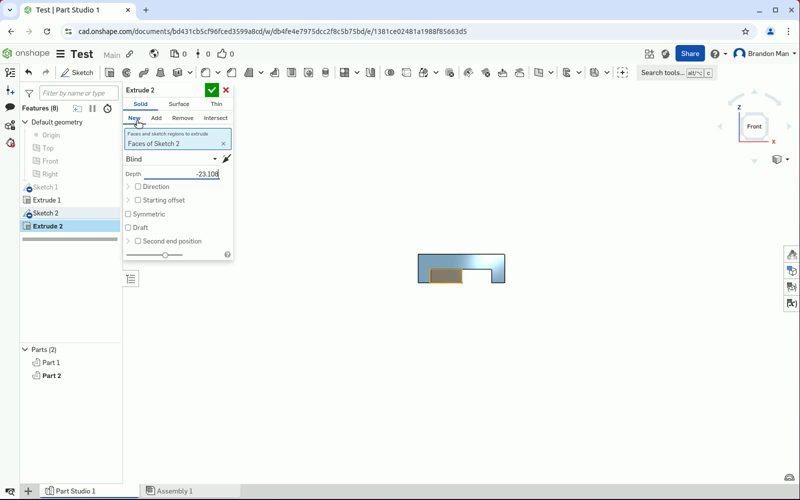
key(enter)
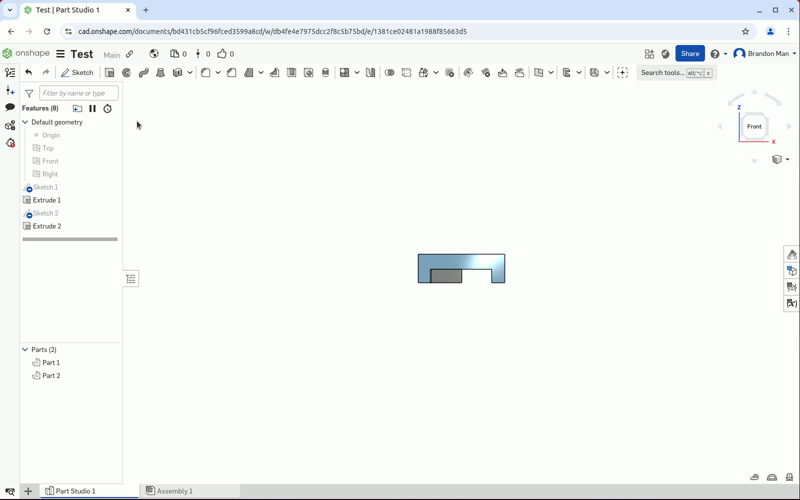
key(shift+h)
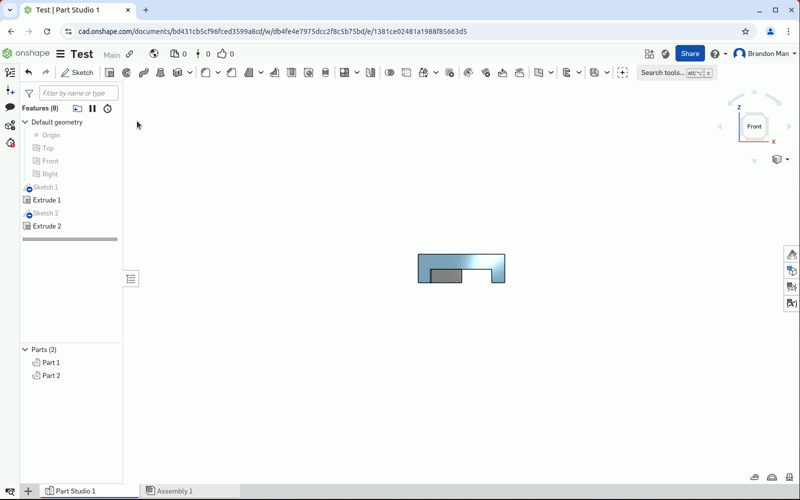
key(shift+h)
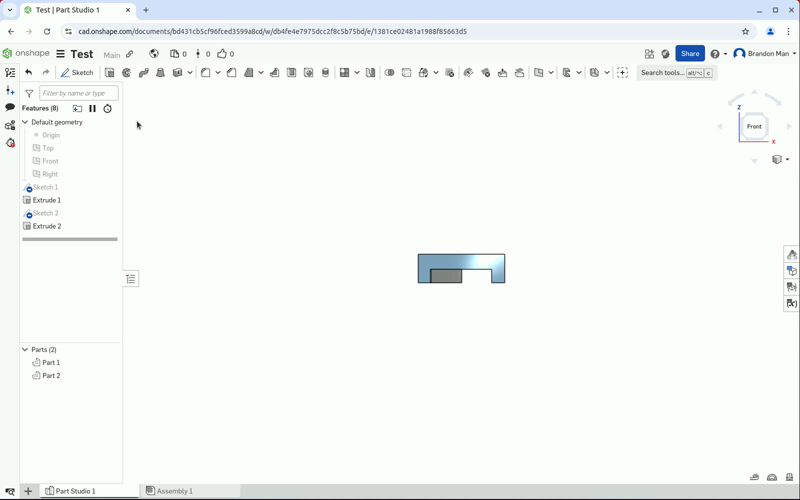
mouse_move(73, 189)
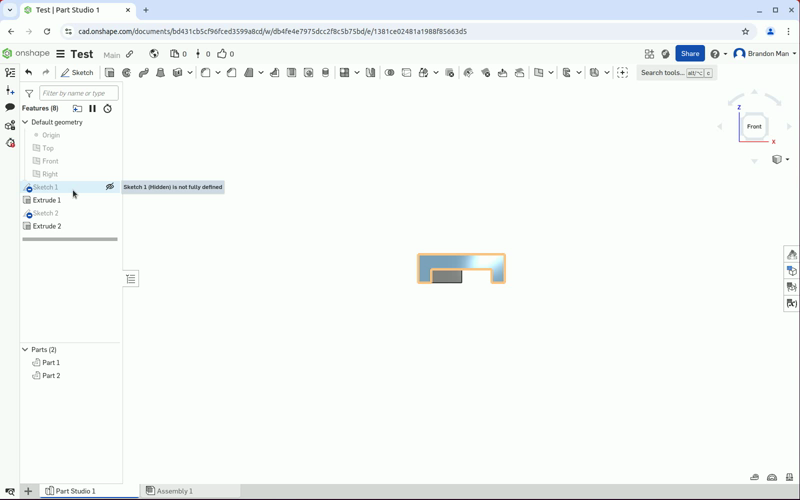
click(73, 189)
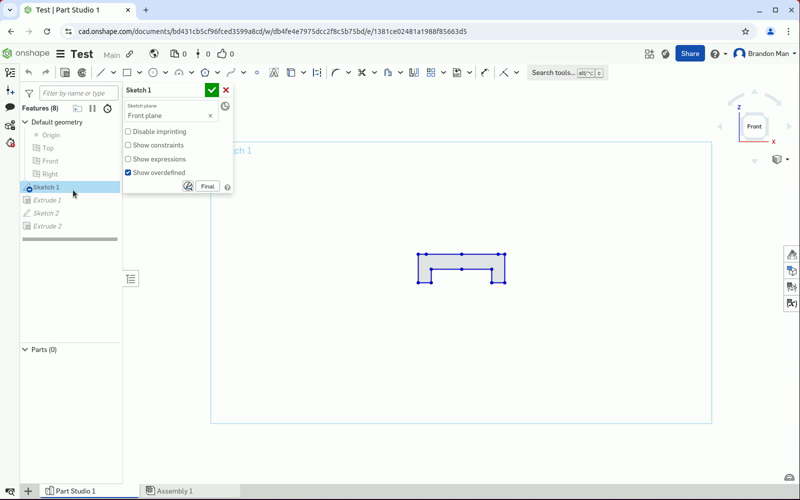
mouse_move(229, 92)
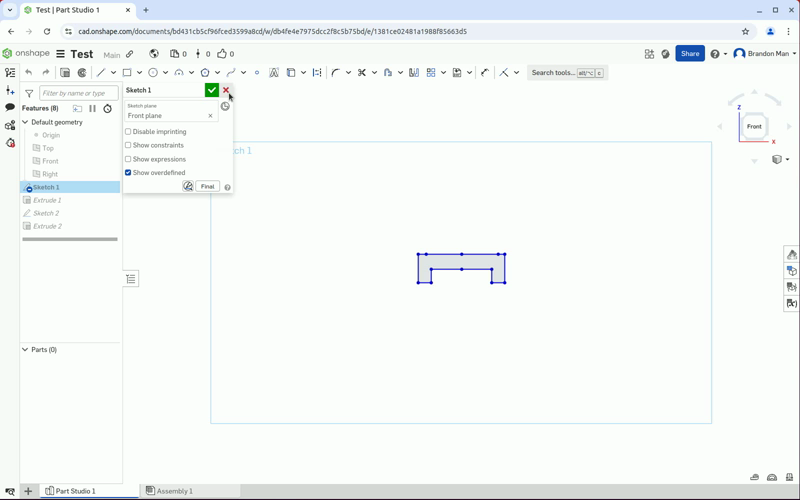
click(229, 92)
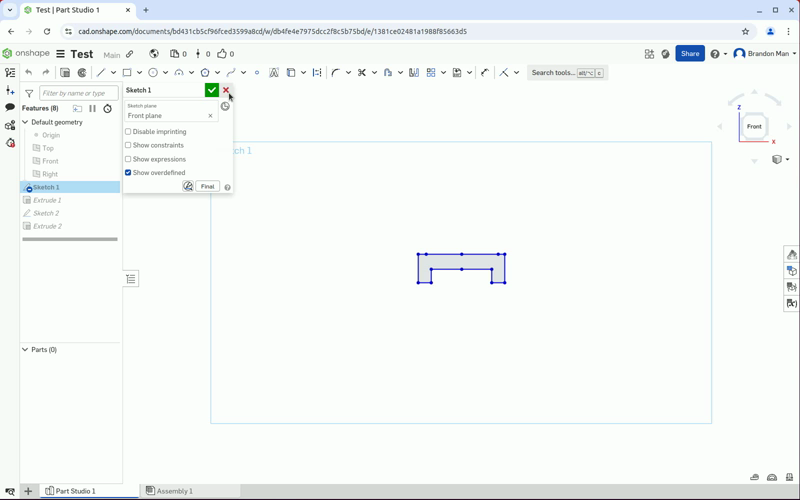
key(shift+s)
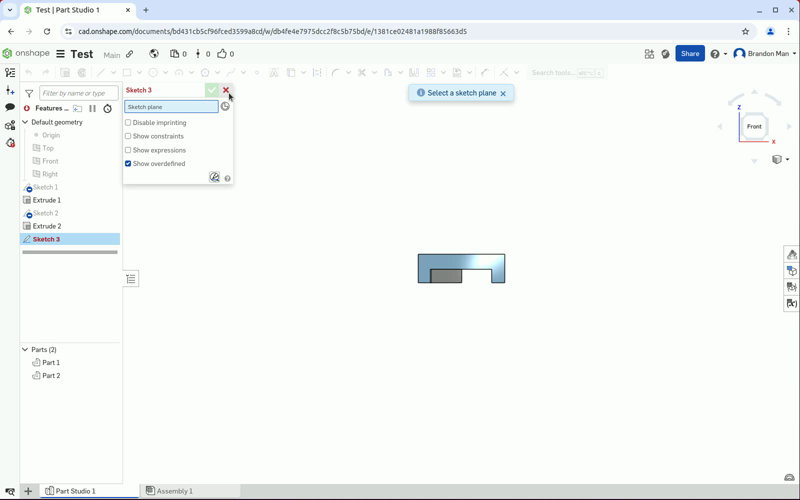
mouse_move(73, 163)
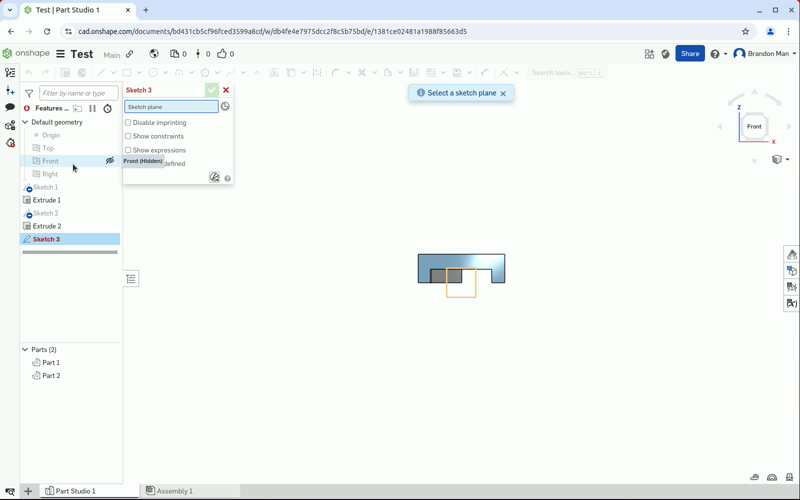
click(73, 163)
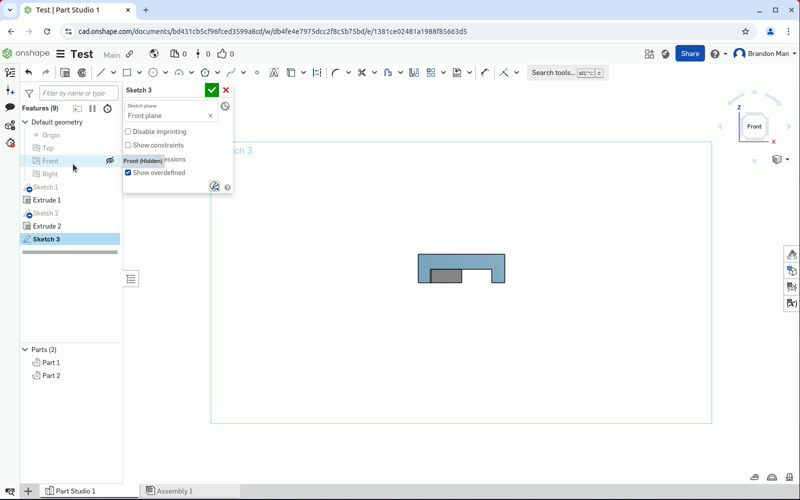
mouse_move(73, 352)
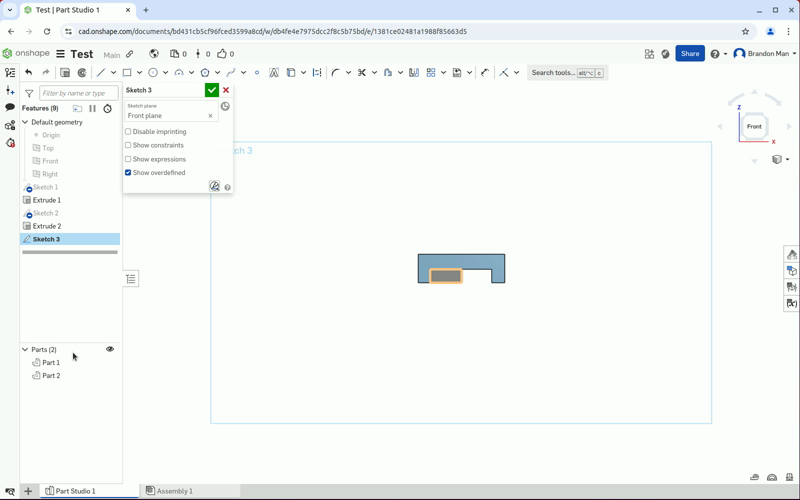
key(y)
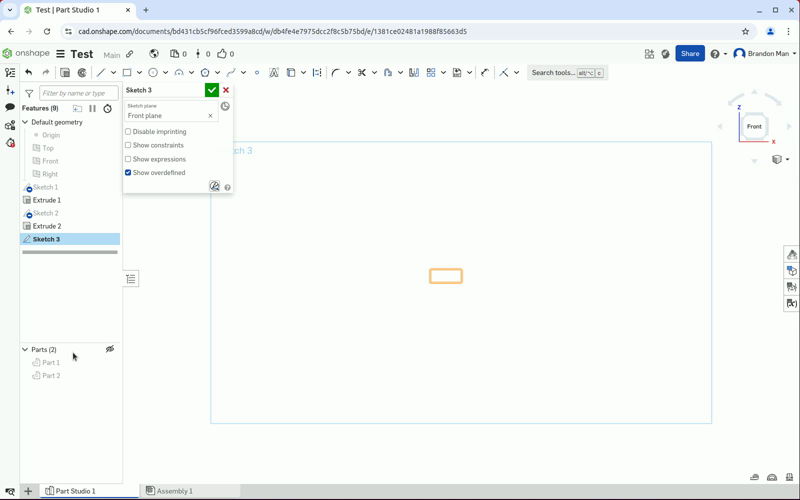
key(l)
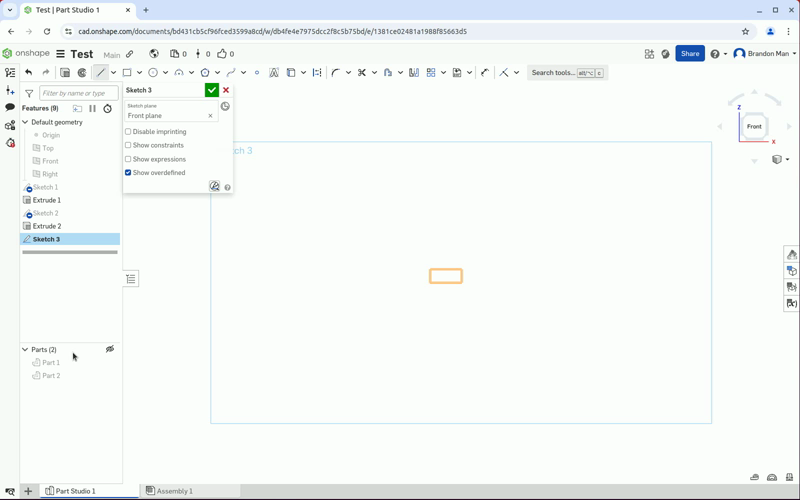
key_down(shift)
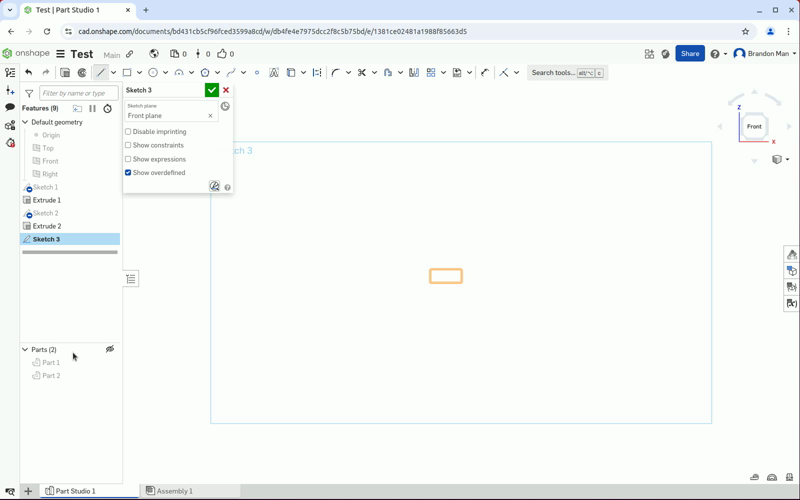
mouse_move(460, 282)
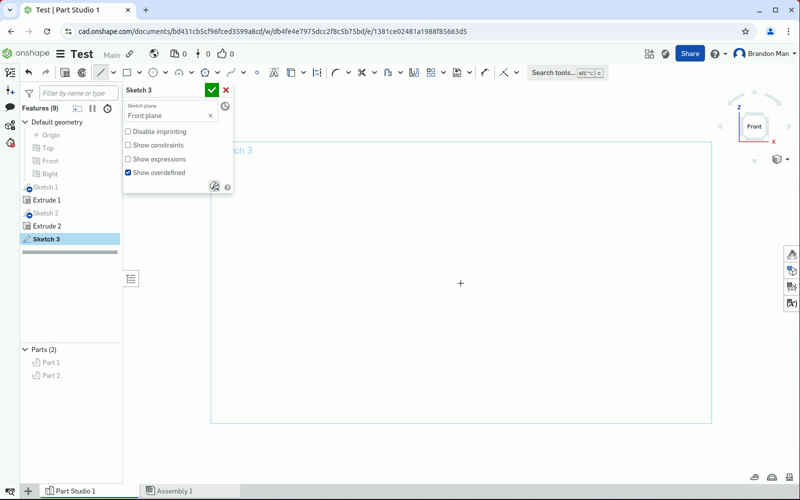
click(460, 282)
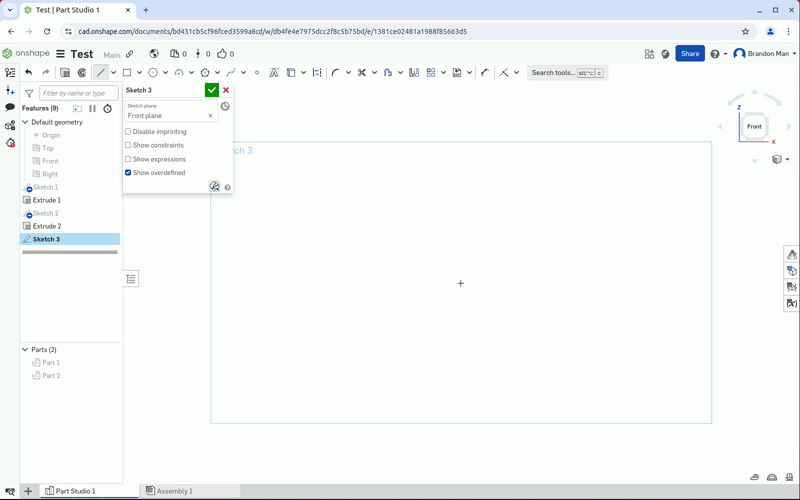
key_up(shift)
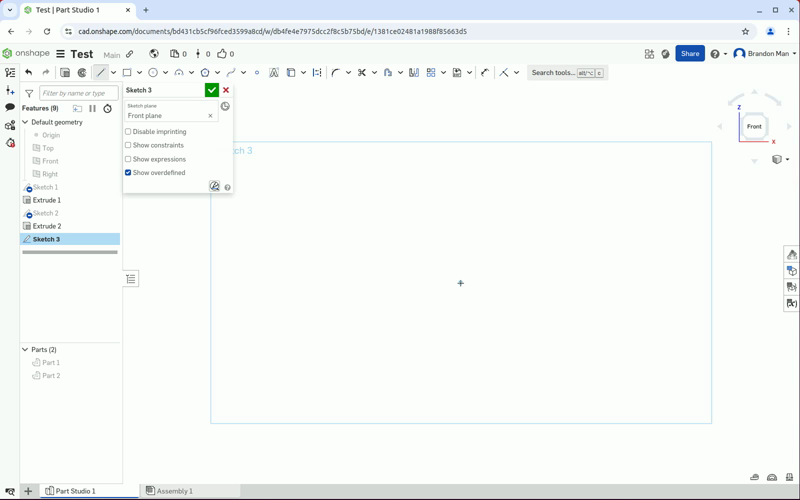
key_down(shift)
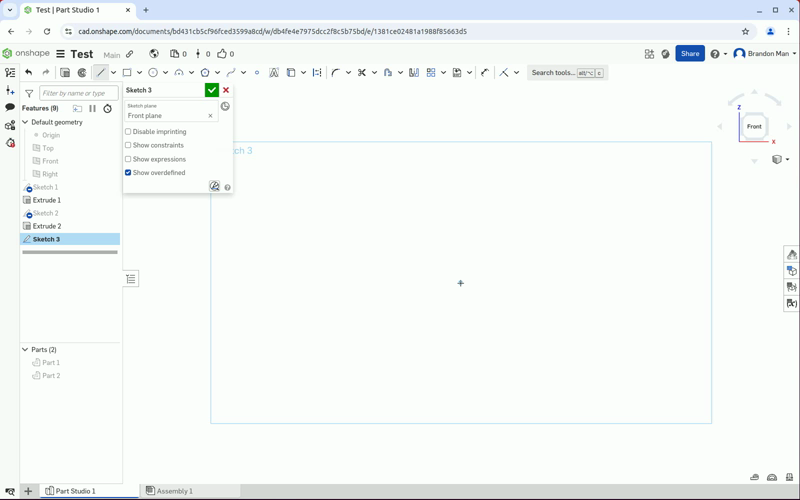
mouse_move(490, 282)
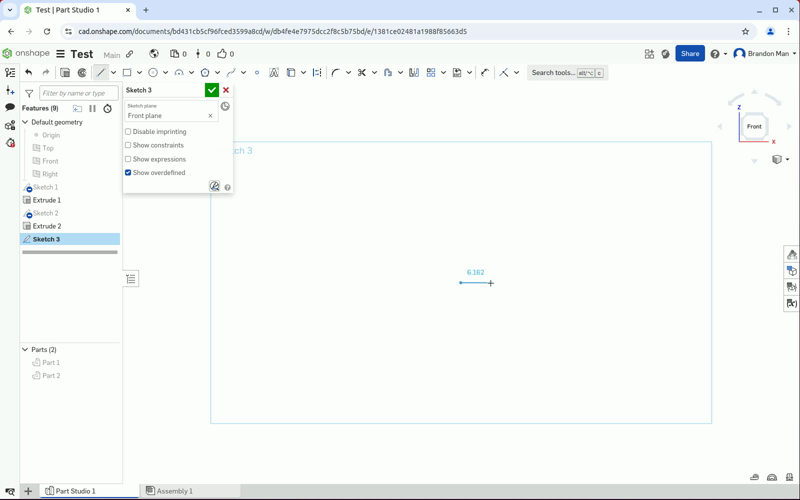
mouse_move(492, 282)
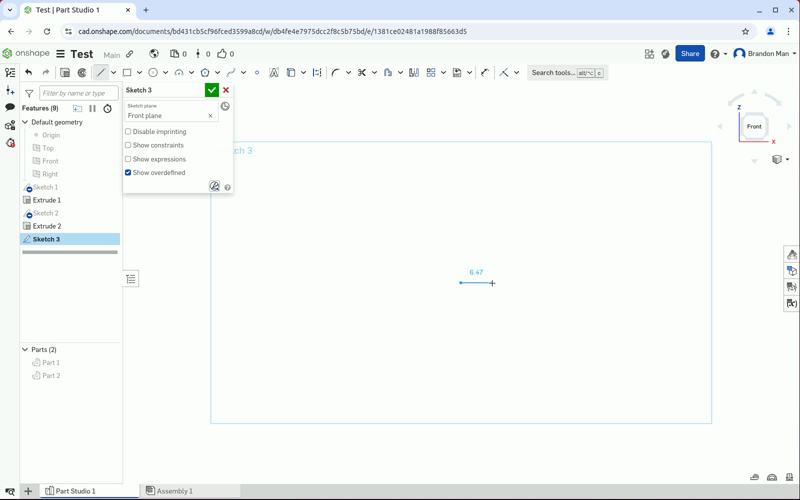
click(492, 282)
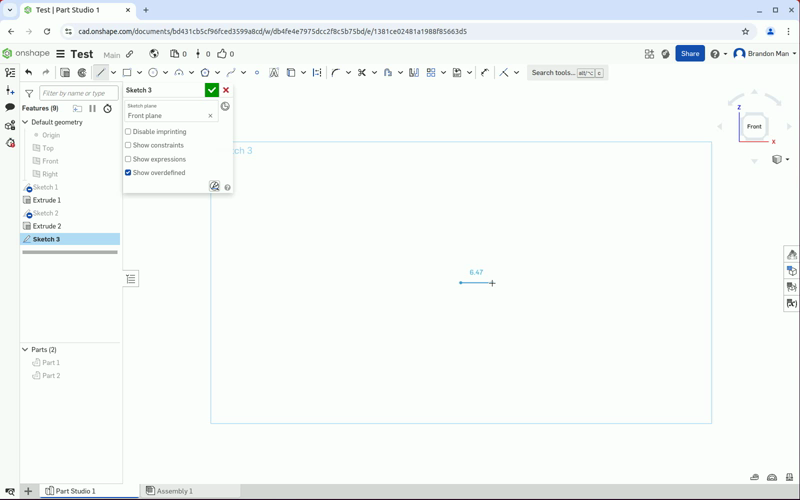
key_up(shift)
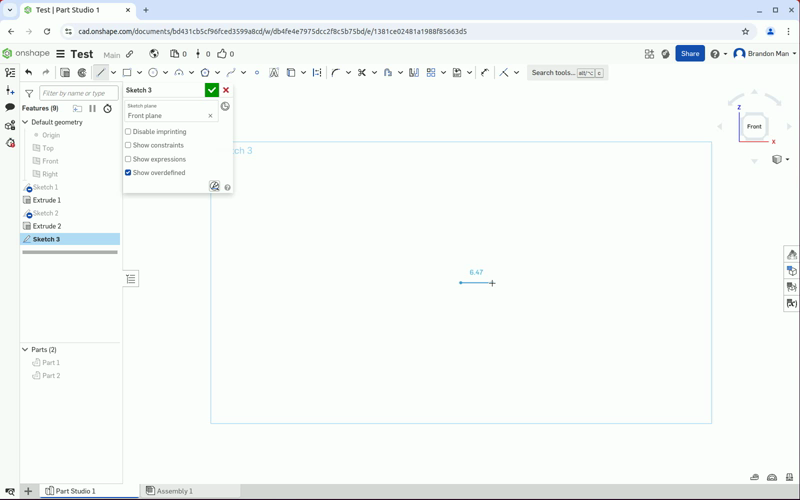
key_down(shift)
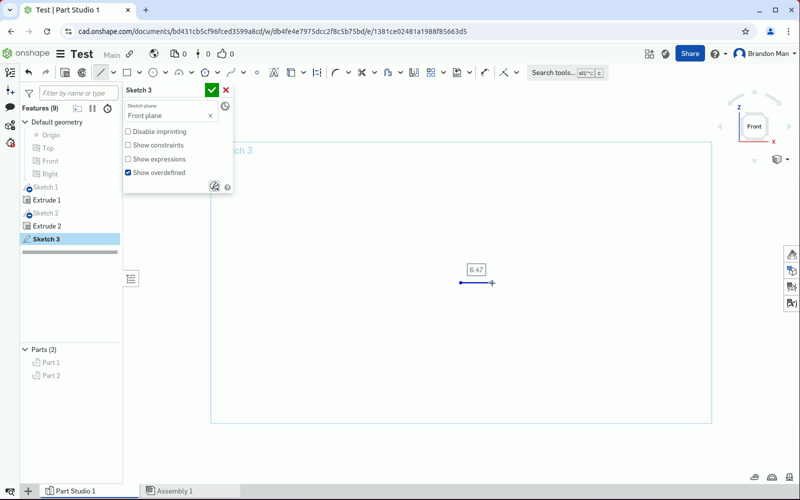
mouse_move(522, 282)
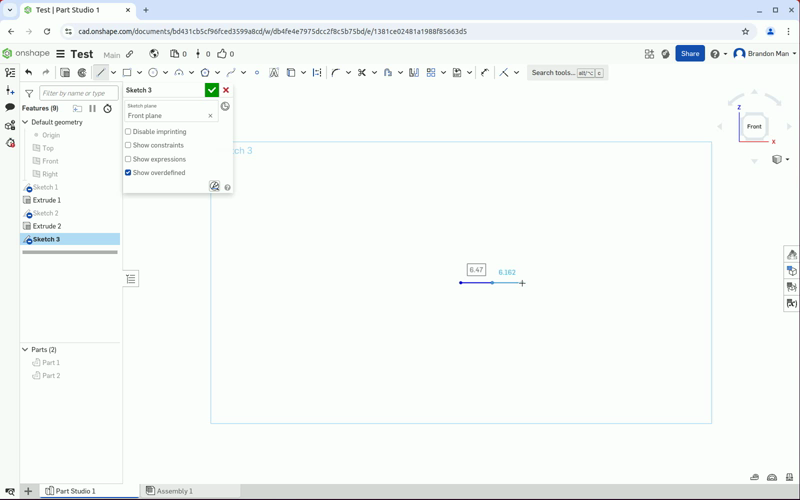
mouse_move(492, 269)
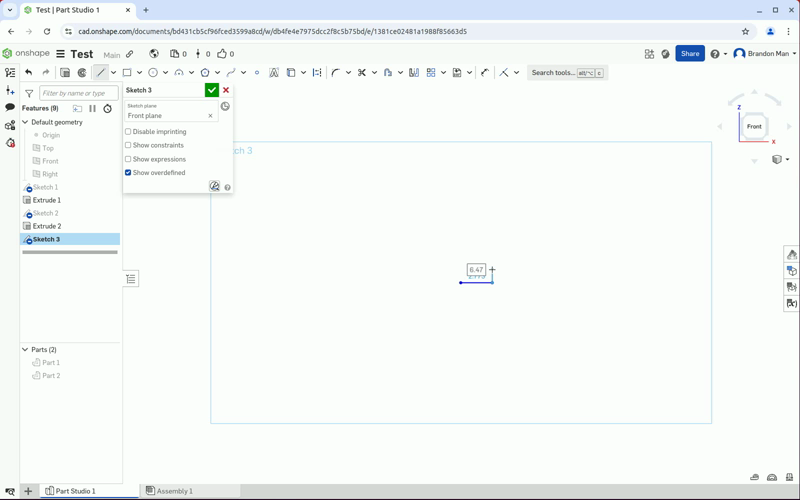
click(492, 269)
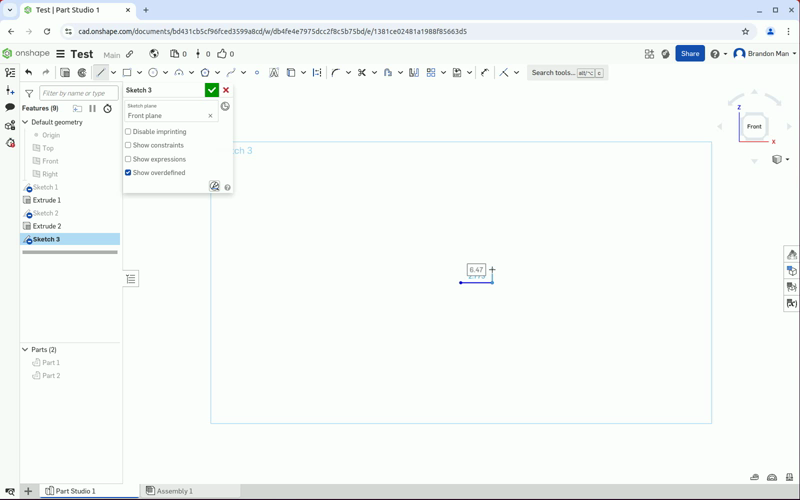
key_up(shift)
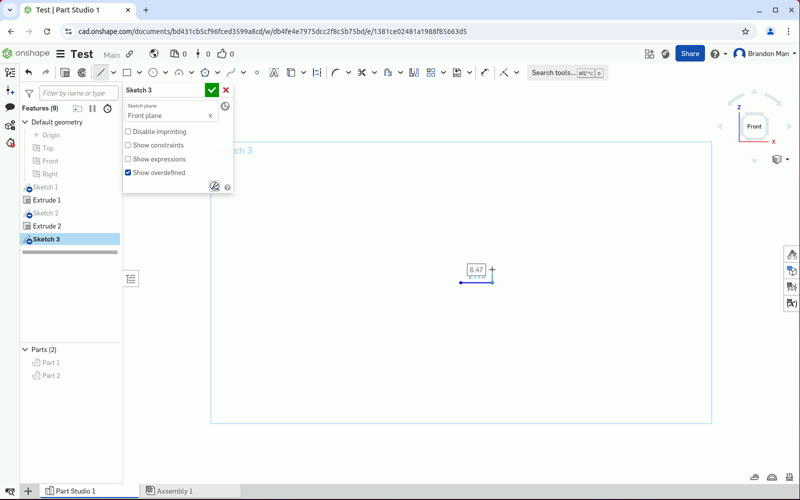
key_down(shift)
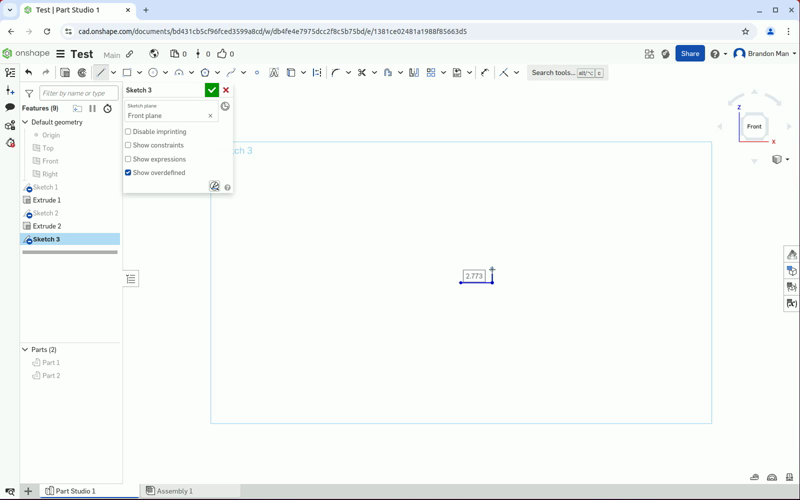
mouse_move(522, 269)
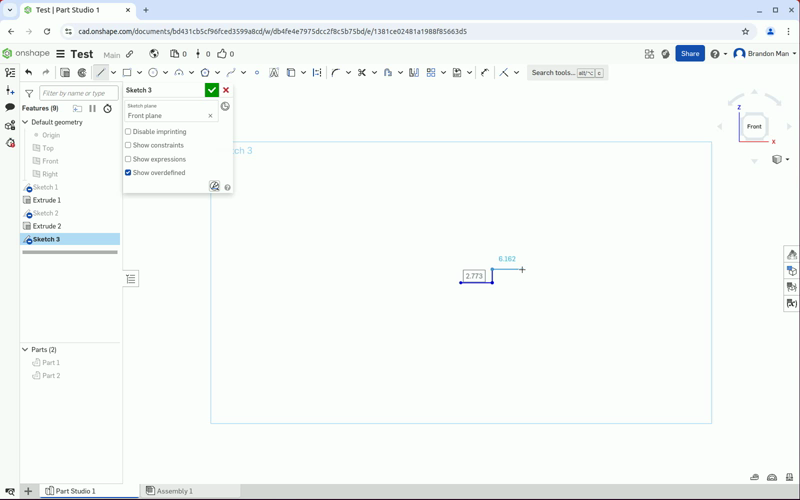
mouse_move(460, 269)
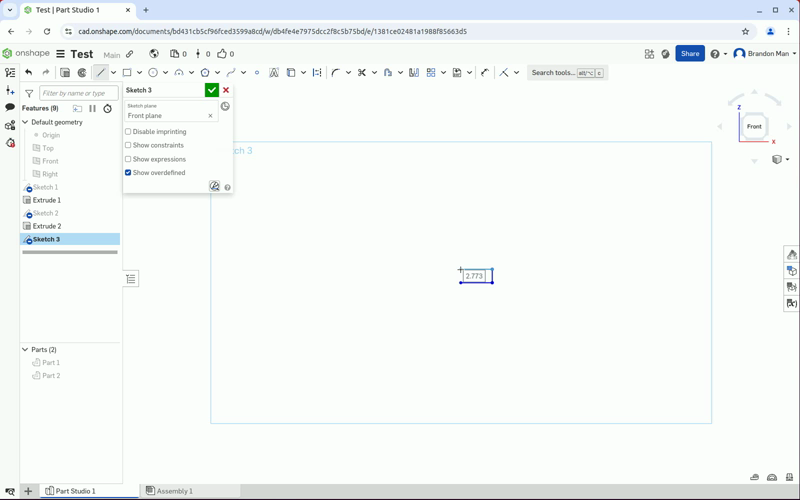
click(460, 269)
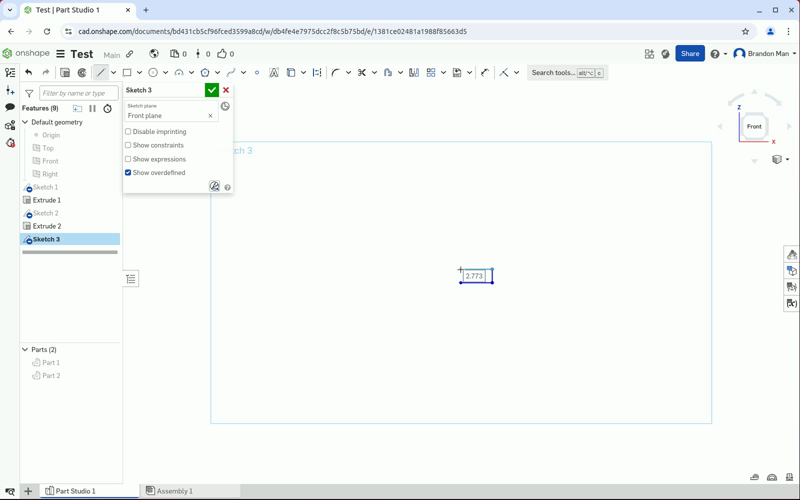
key_up(shift)
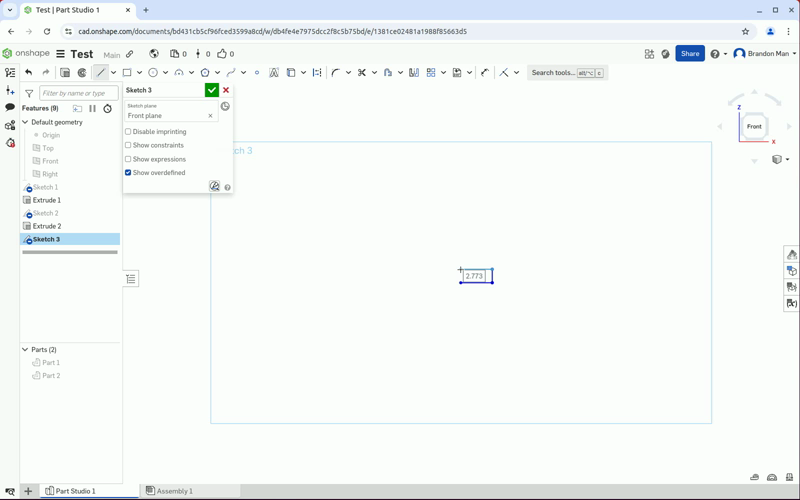
mouse_move(490, 269)
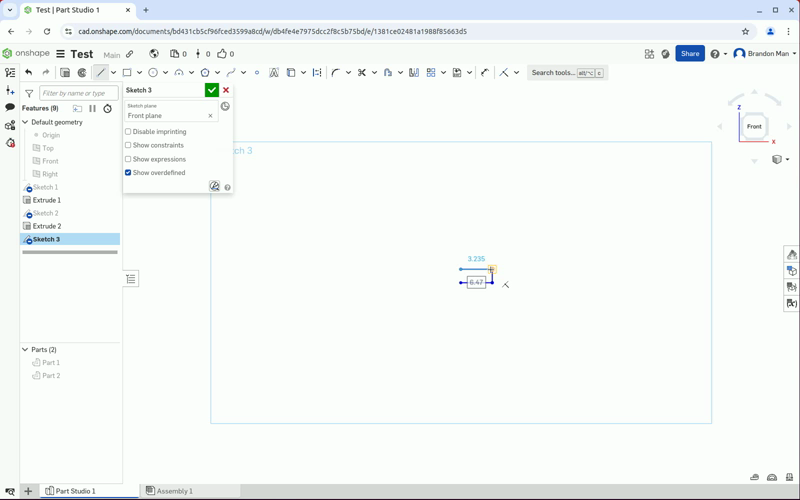
key_down(shift)
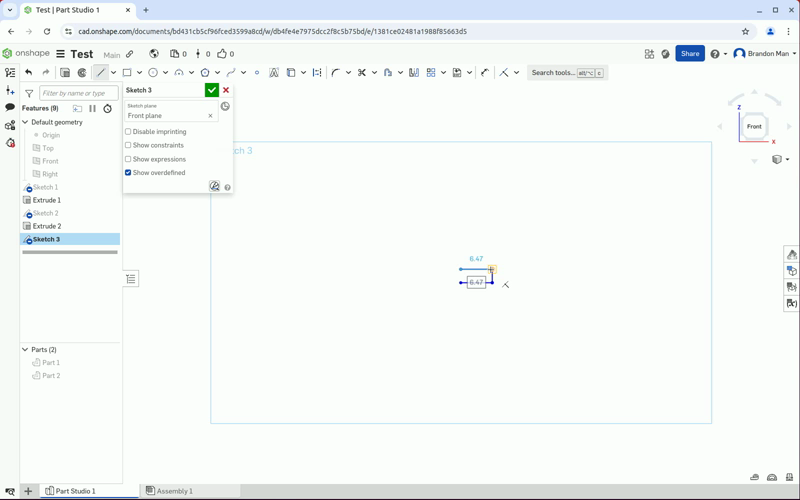
mouse_move(460, 282)
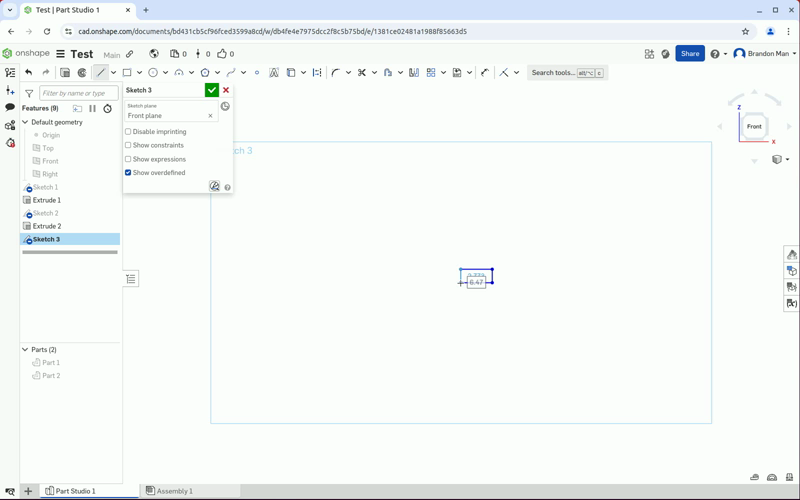
key_up(shift)
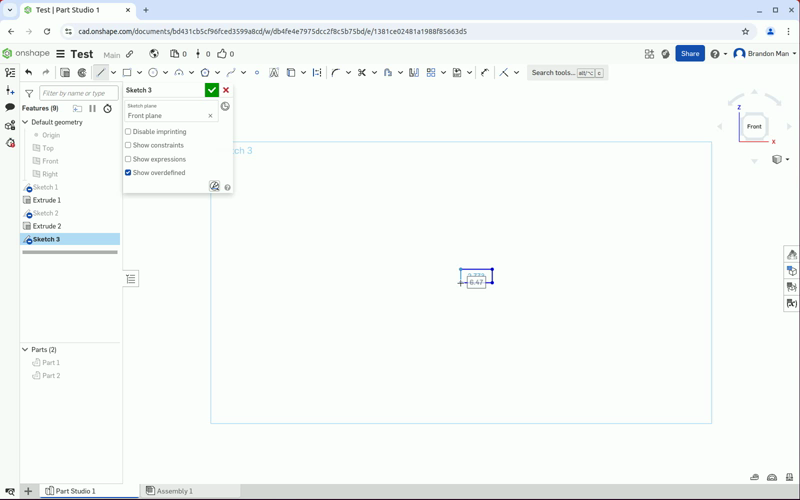
click(460, 282)
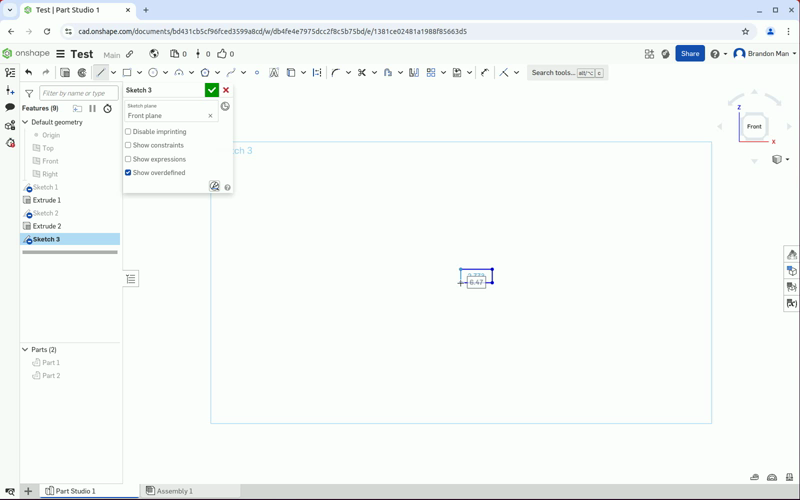
key(esc)
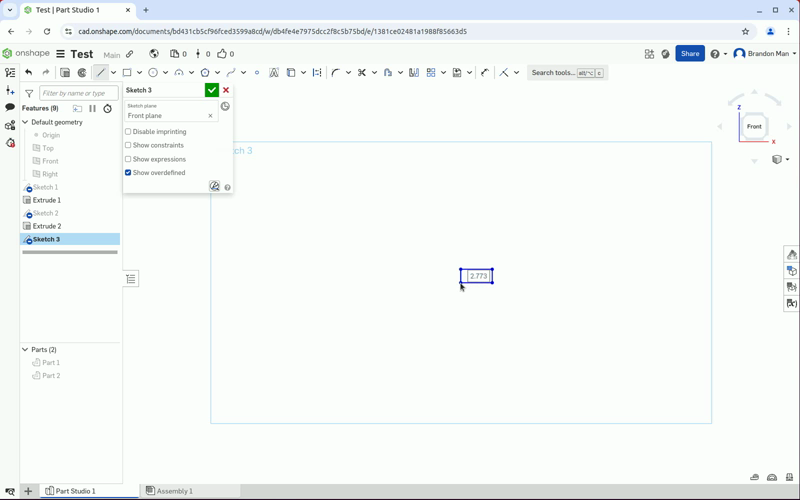
mouse_move(488, 280)
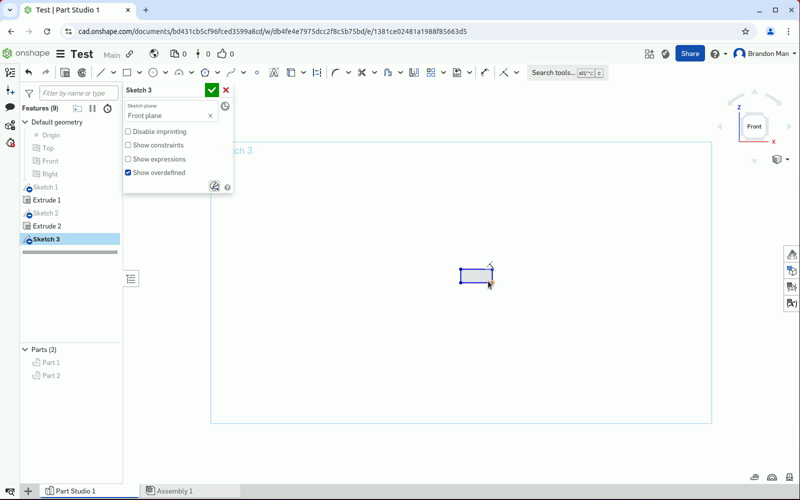
scroll(6)
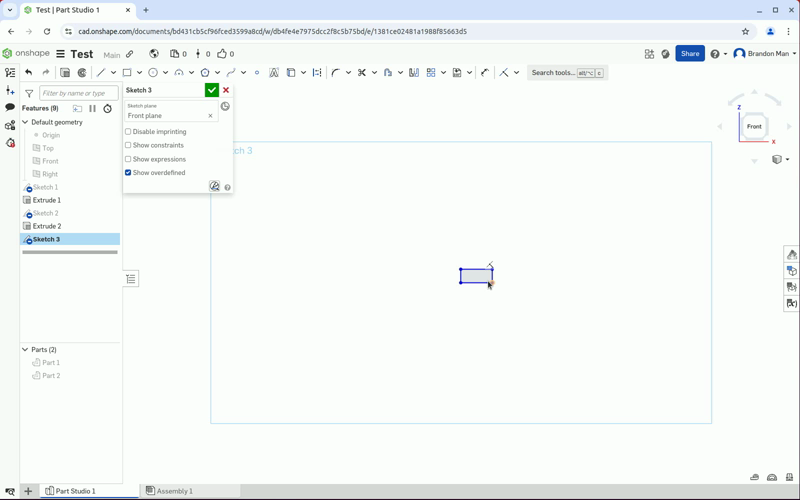
scroll(6)
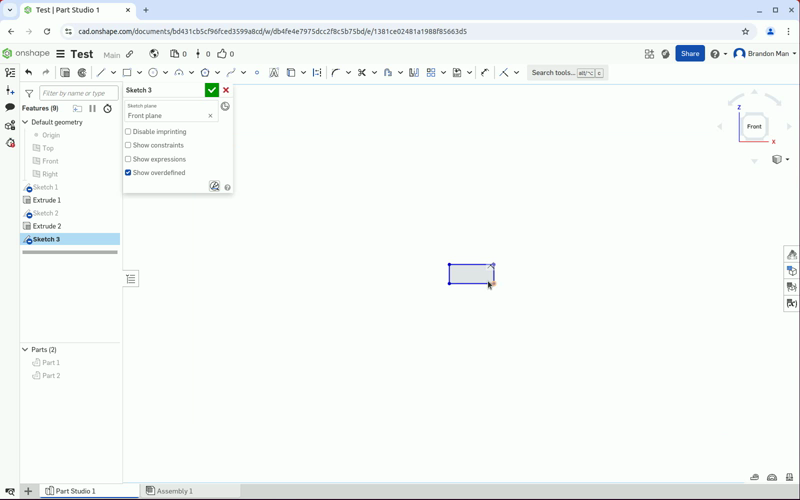
scroll(6)
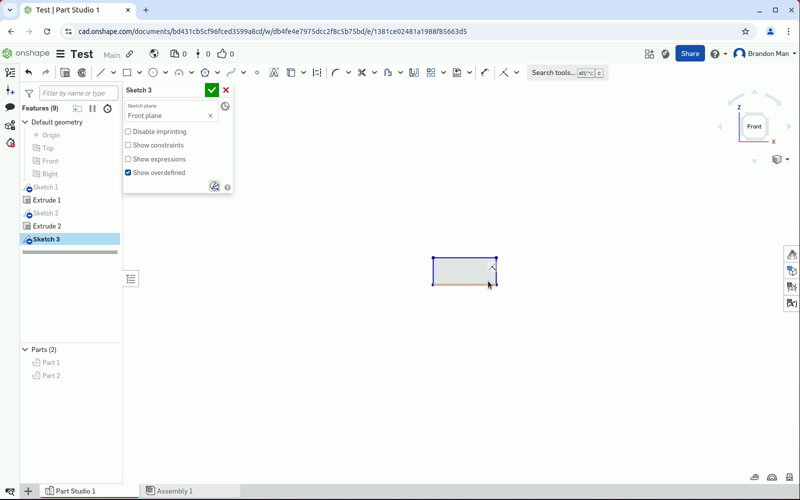
scroll(6)
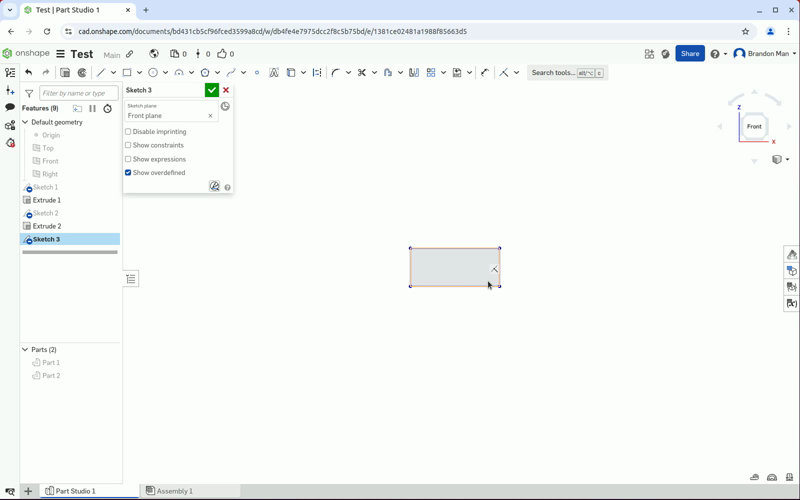
scroll(6)
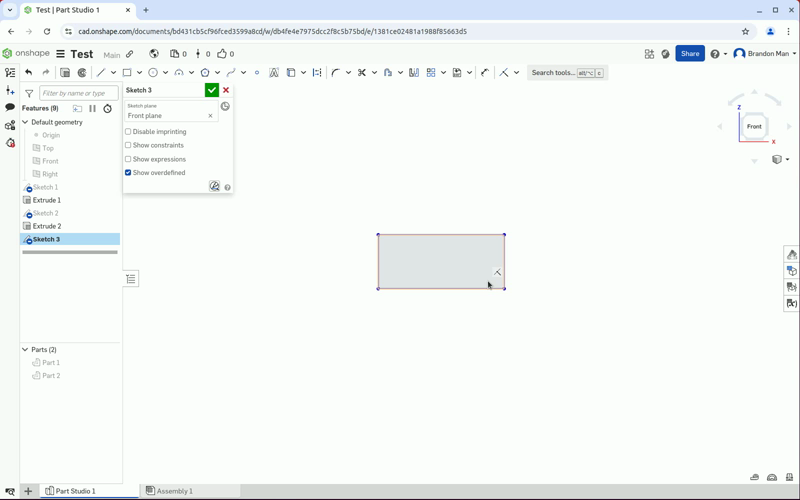
scroll(6)
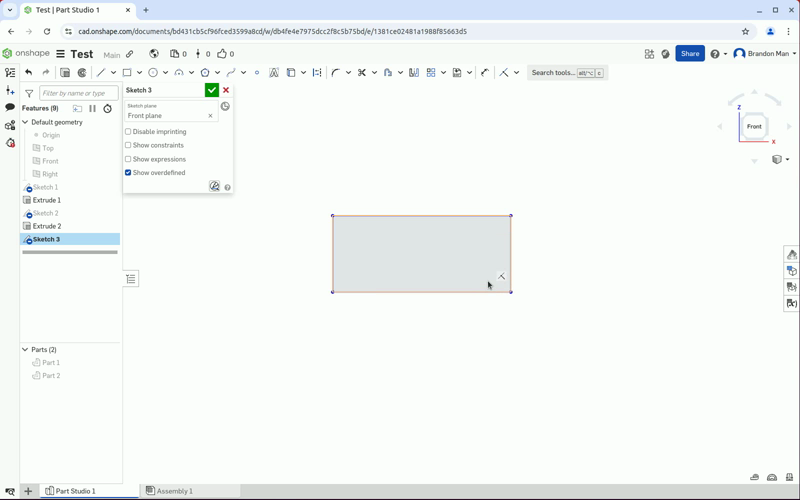
scroll(6)
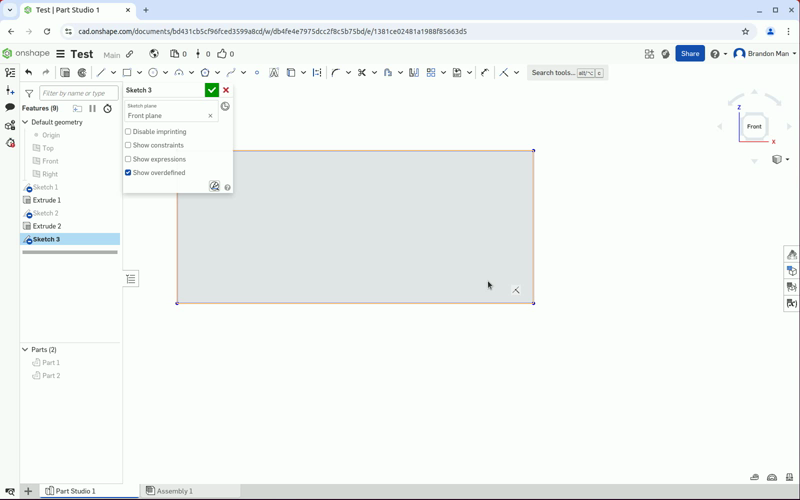
click(488, 280)
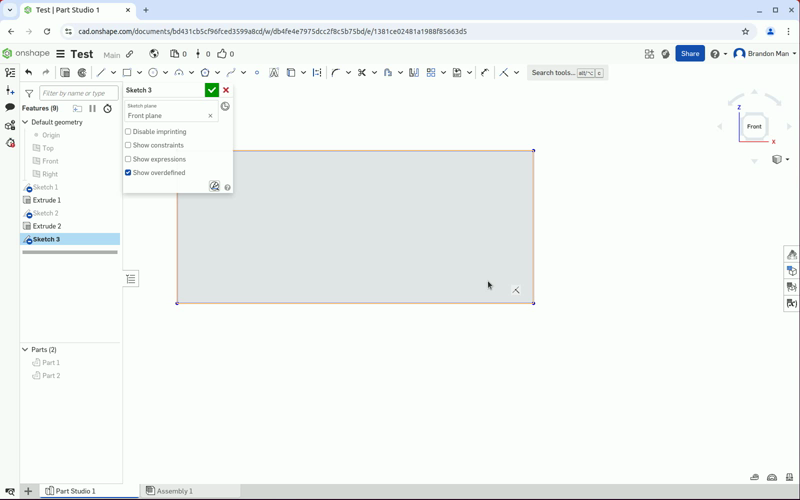
scroll(-6)
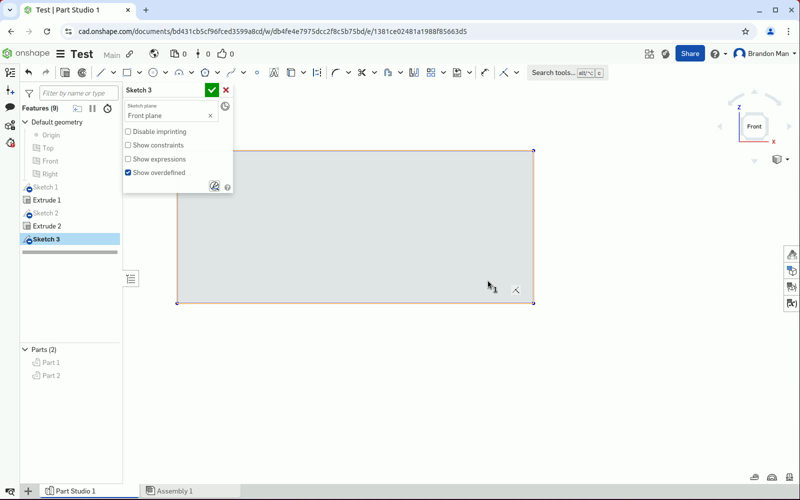
scroll(-6)
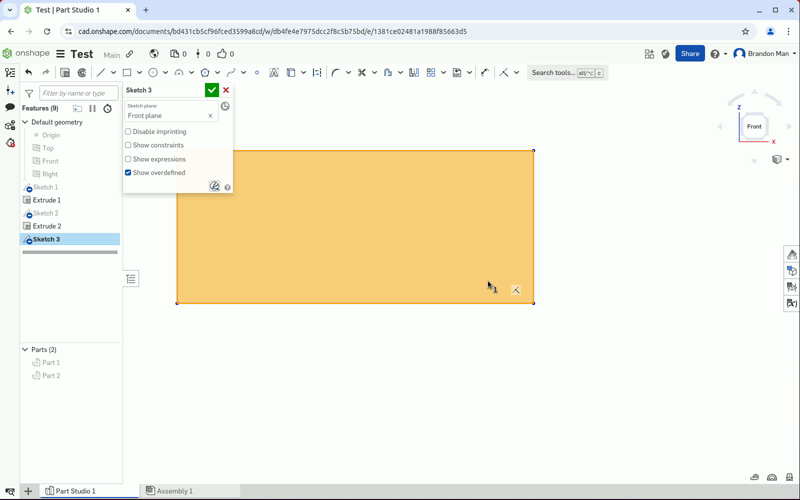
scroll(-6)
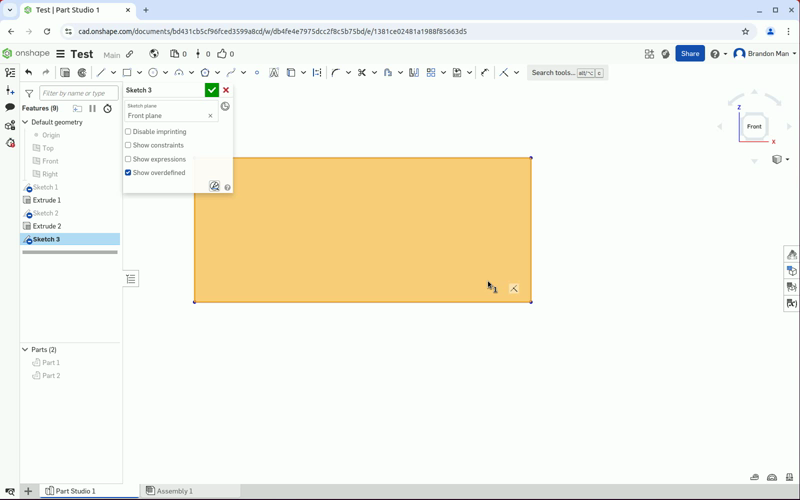
scroll(-6)
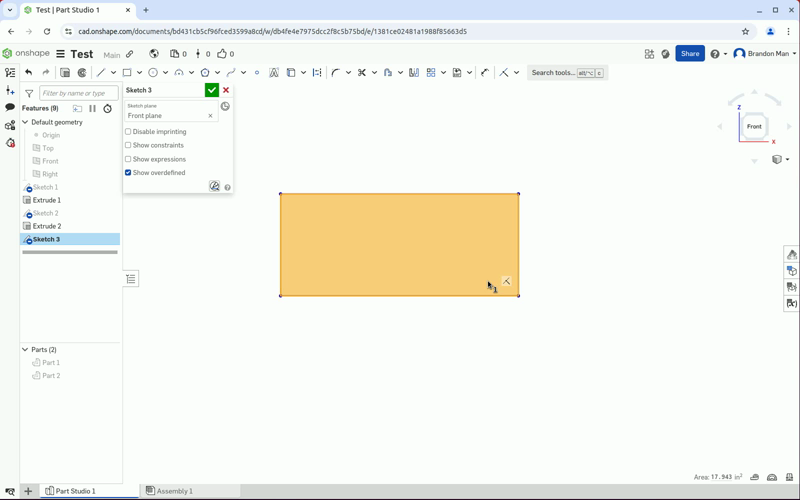
scroll(-6)
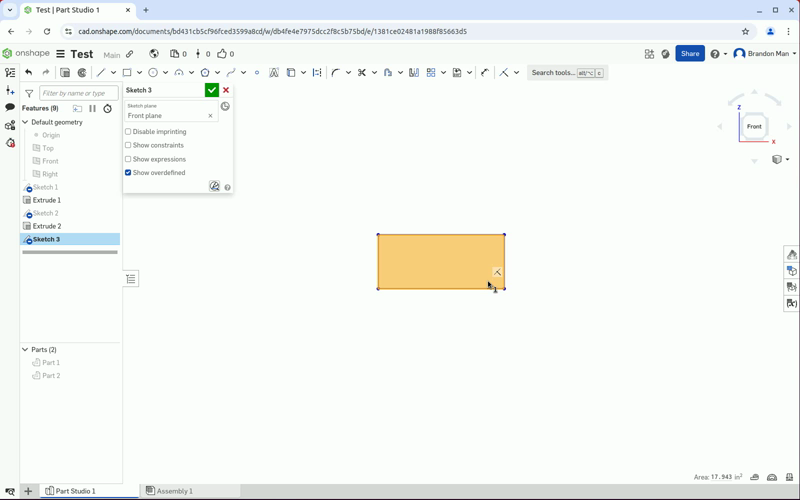
scroll(-6)
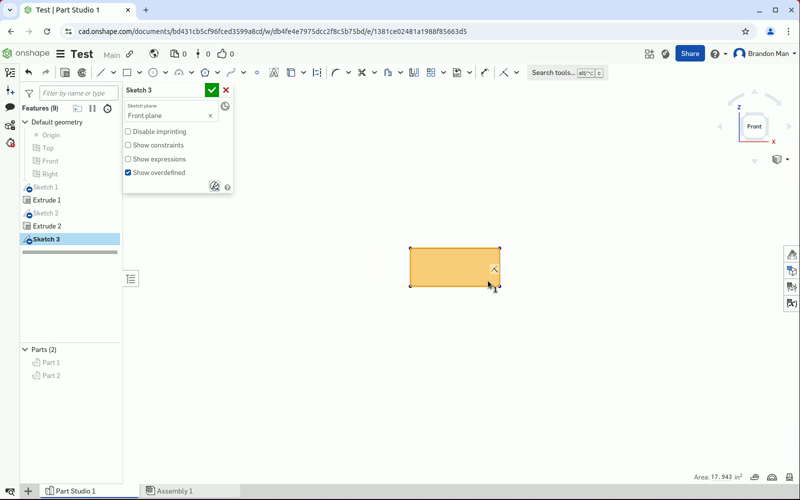
scroll(-6)
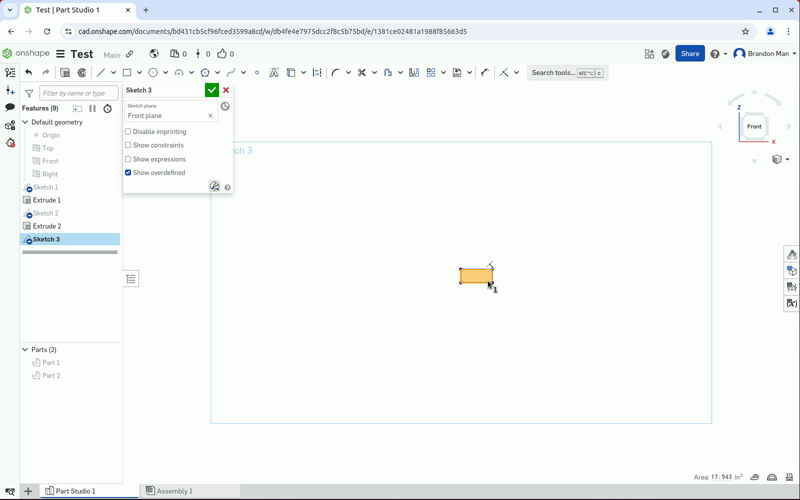
mouse_move(73, 352)
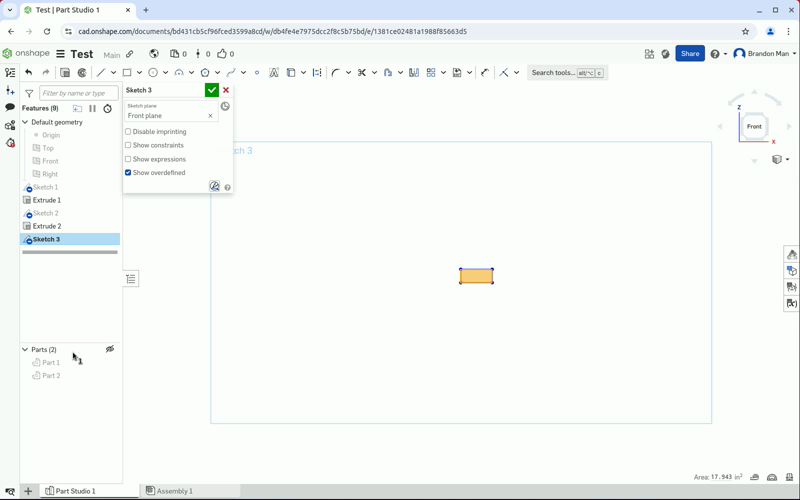
key(shift+y)
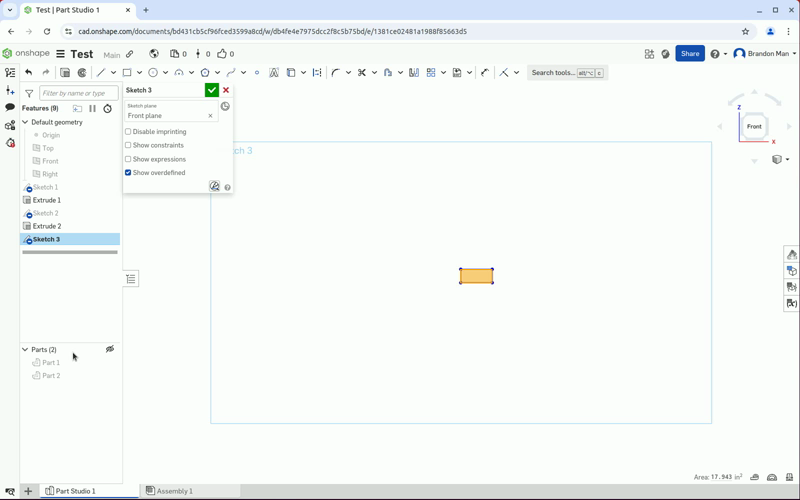
key(shift+e)
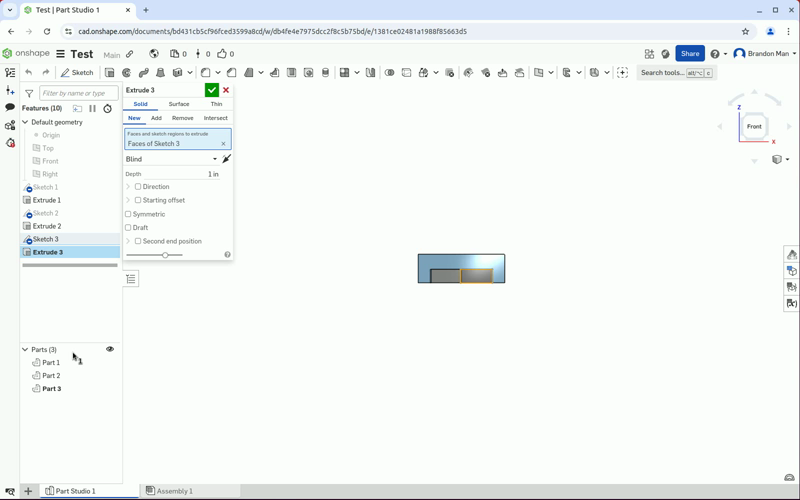
mouse_move(143, 106)
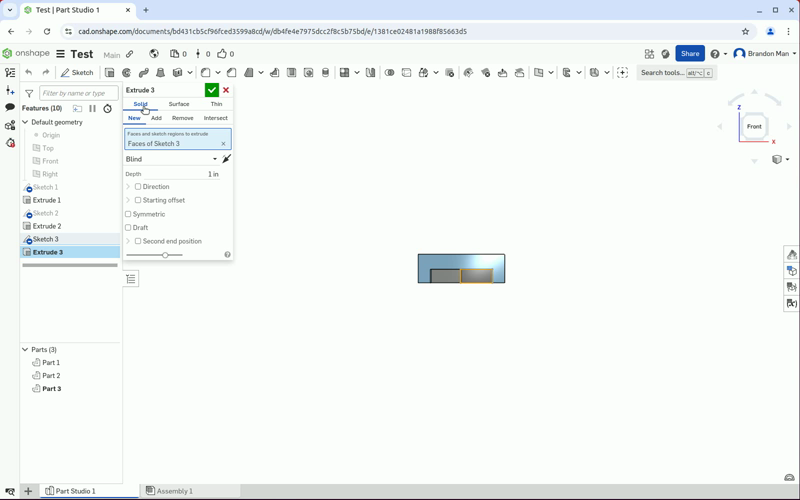
click(143, 106)
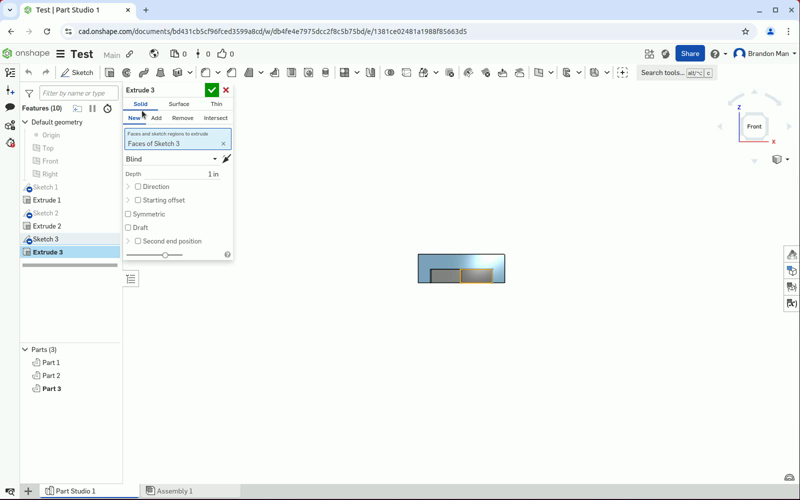
mouse_move(137, 120)
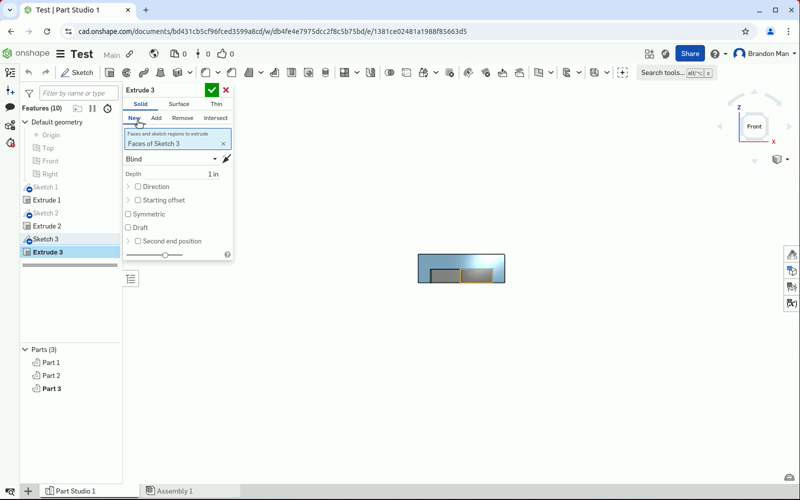
click(137, 120)
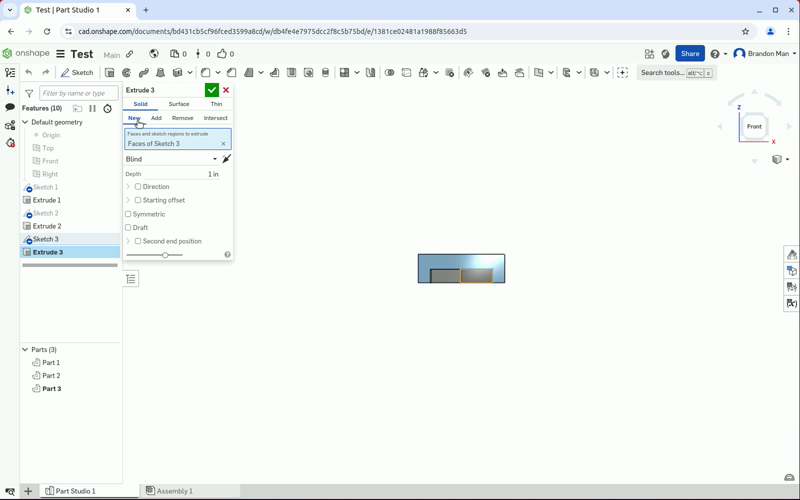
key(tab, 4)
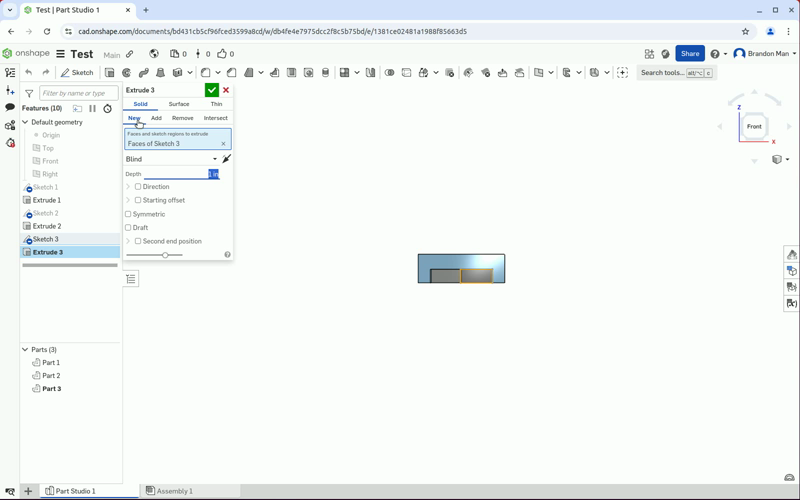
text(-23.108)
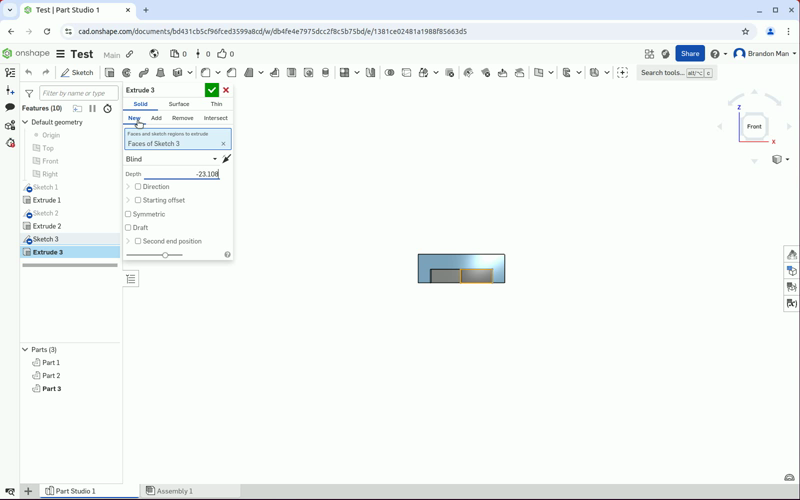
key(enter)
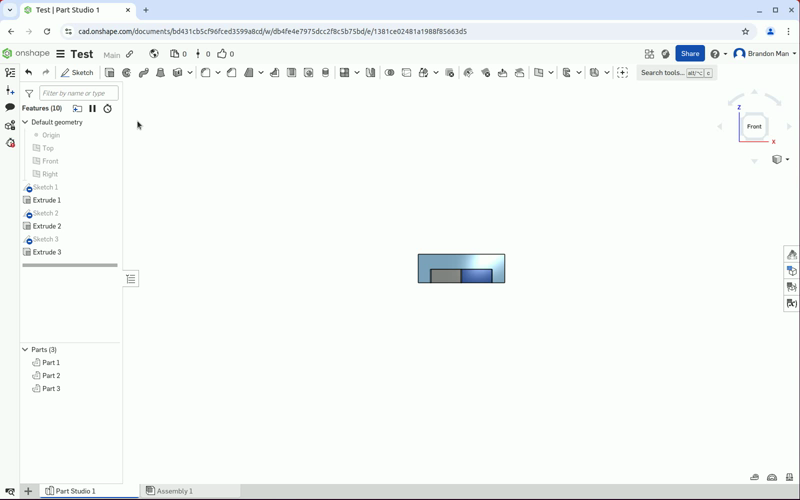
key(shift+h)
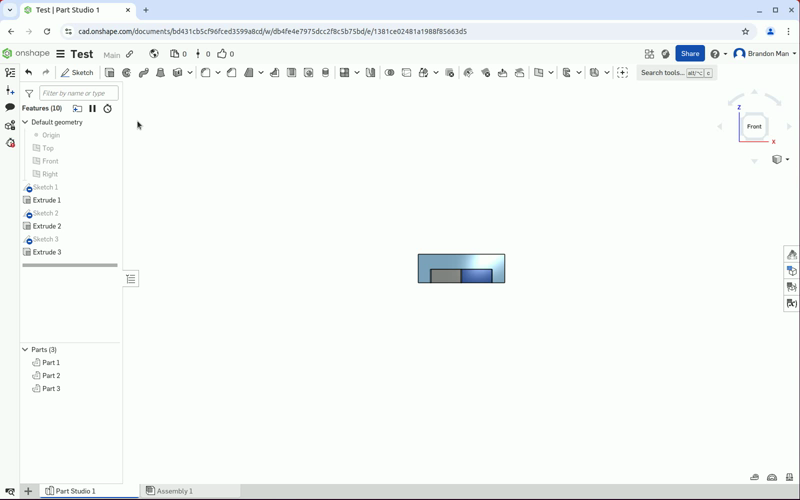
key(shift+h)
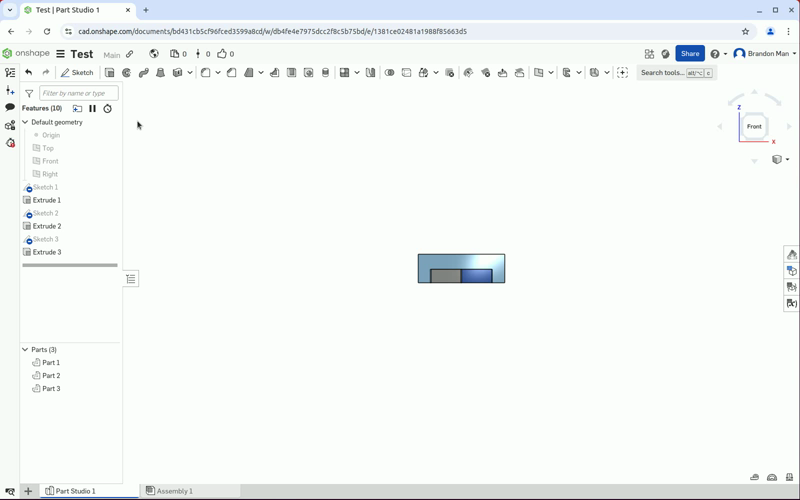
mouse_move(73, 189)
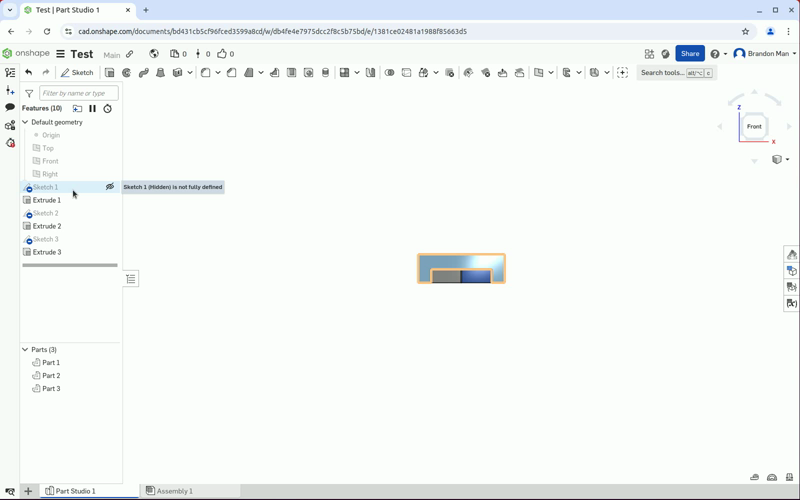
click(73, 189)
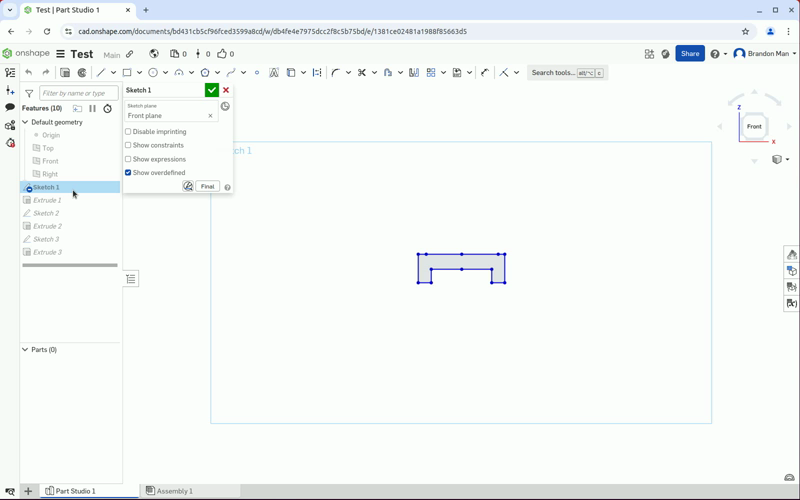
mouse_move(229, 92)
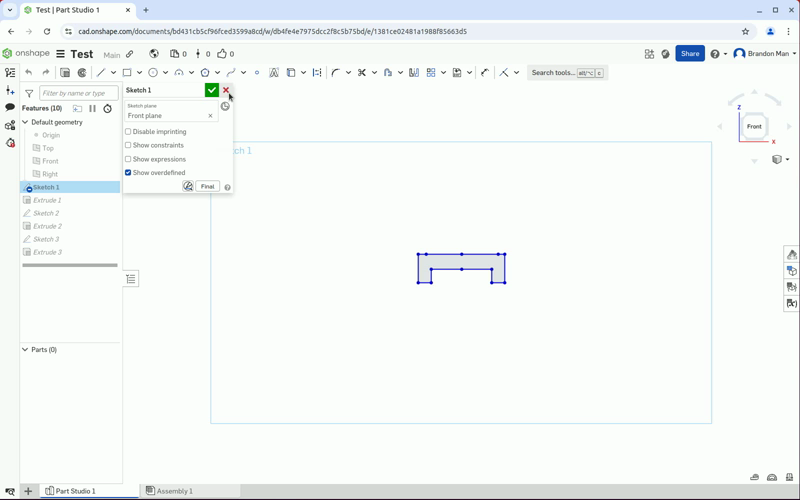
click(229, 92)
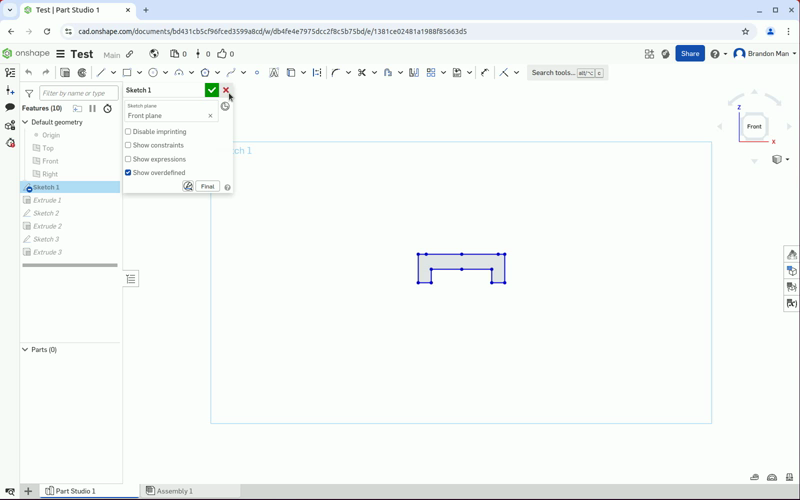
key(shift+s)
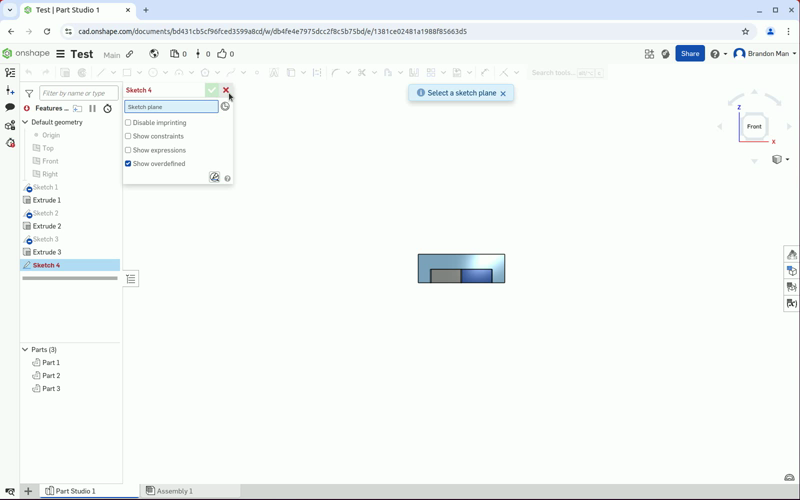
mouse_move(73, 163)
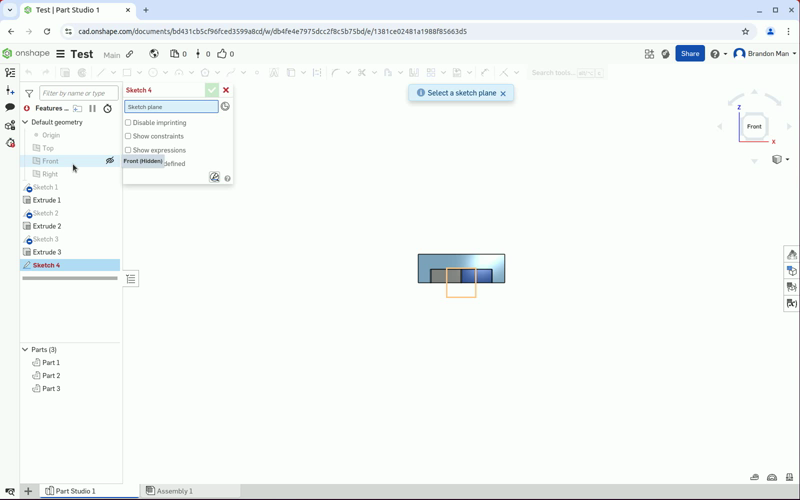
click(73, 163)
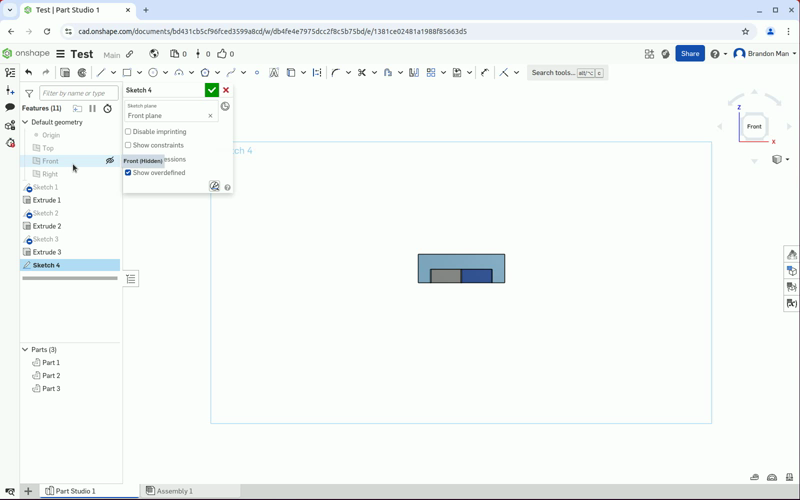
mouse_move(73, 352)
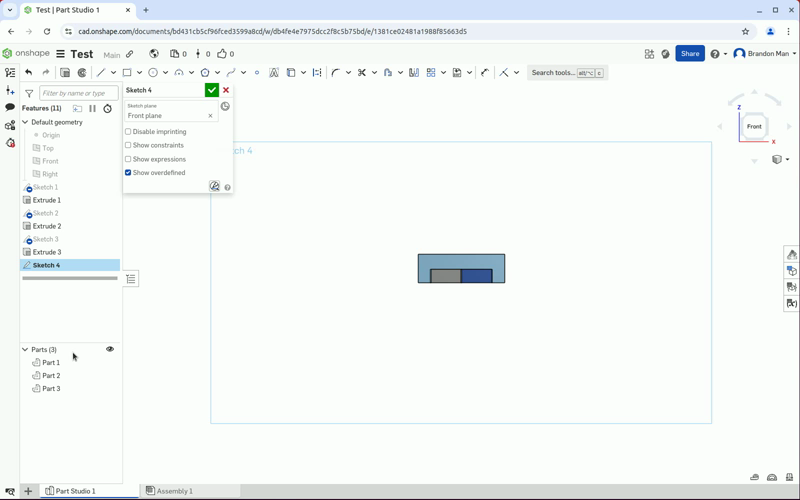
key(y)
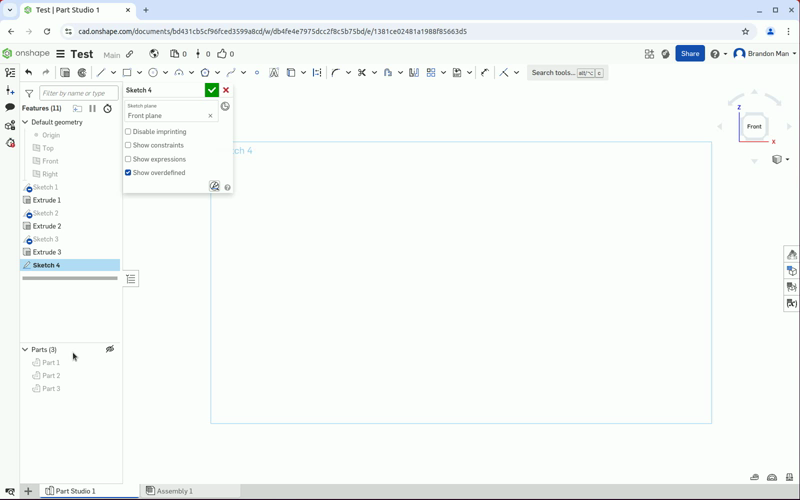
key(l)
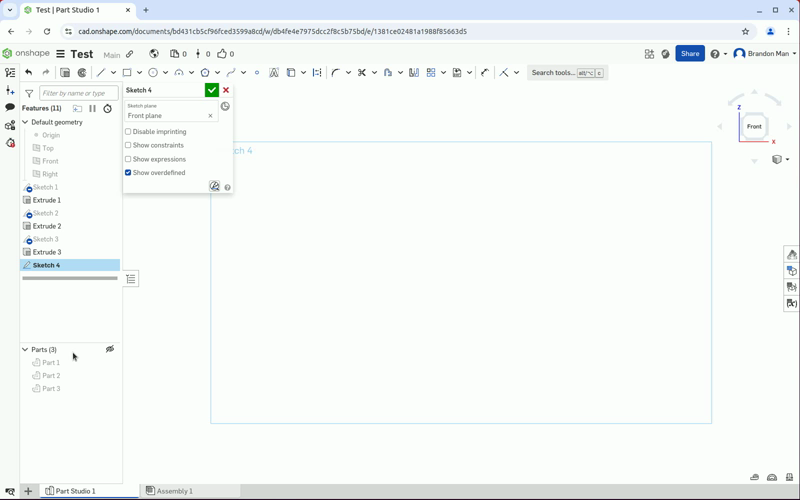
key_down(shift)
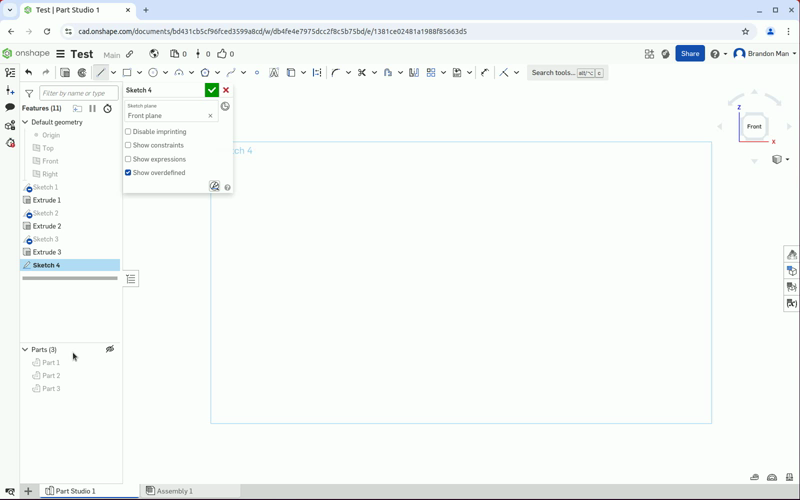
mouse_move(418, 312)
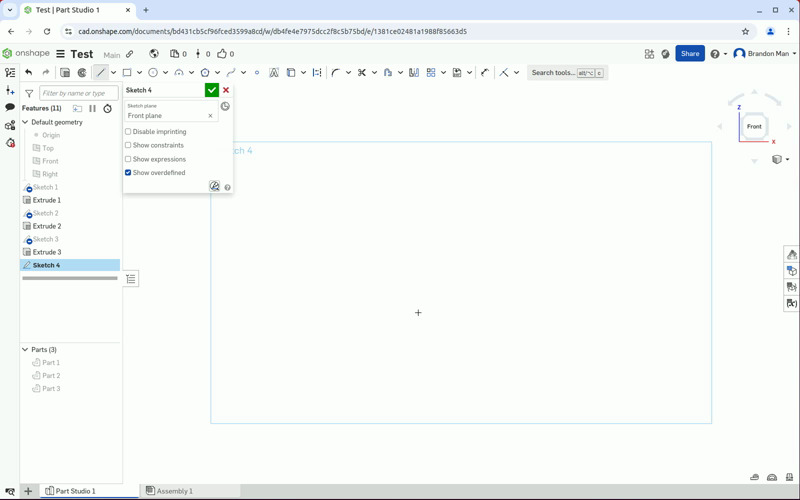
click(418, 312)
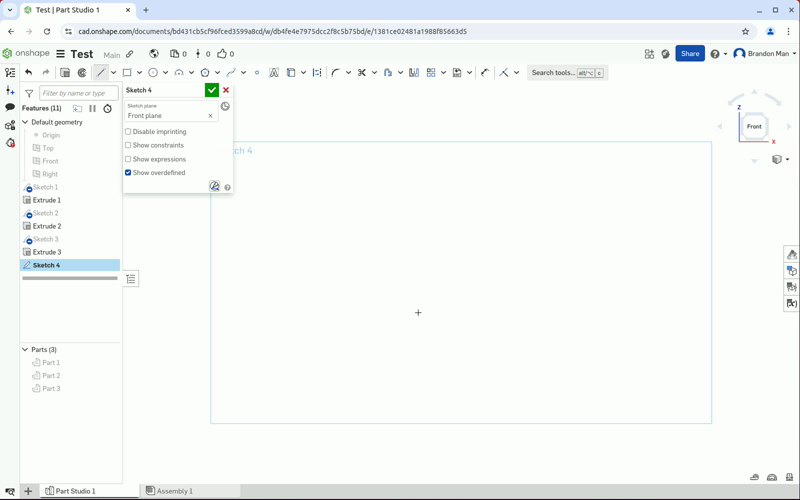
key_up(shift)
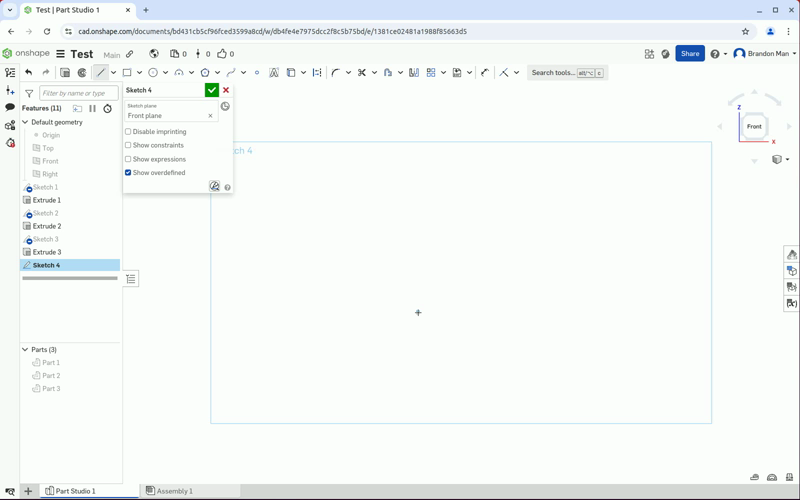
key_down(shift)
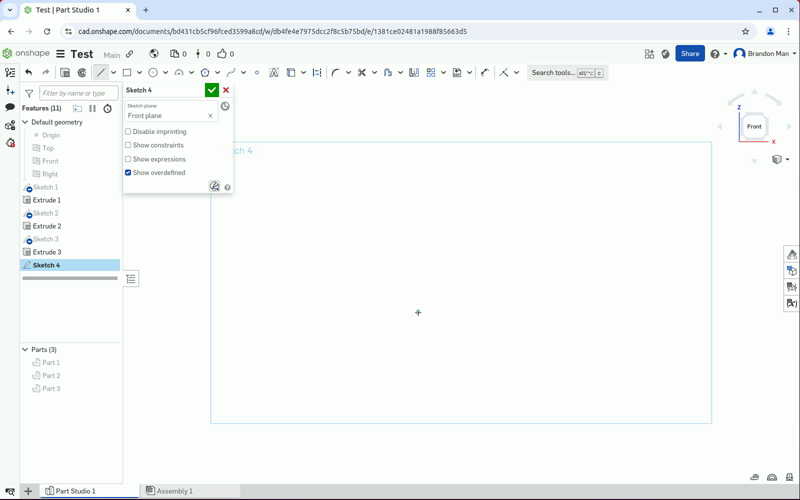
mouse_move(504, 312)
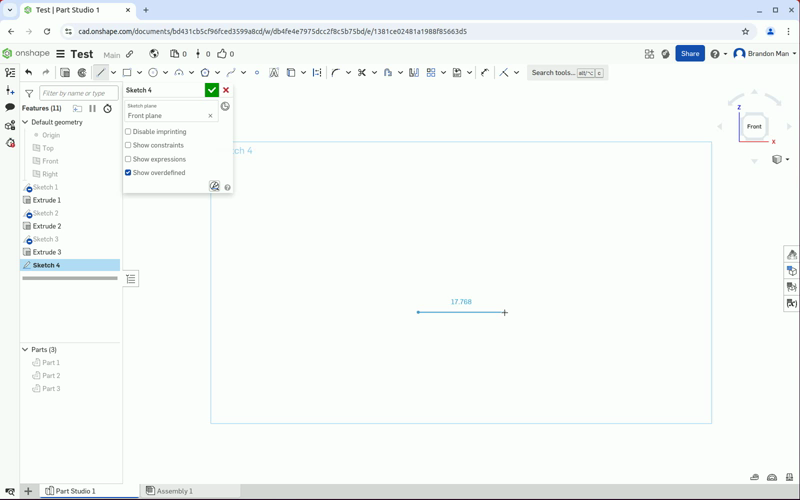
click(504, 312)
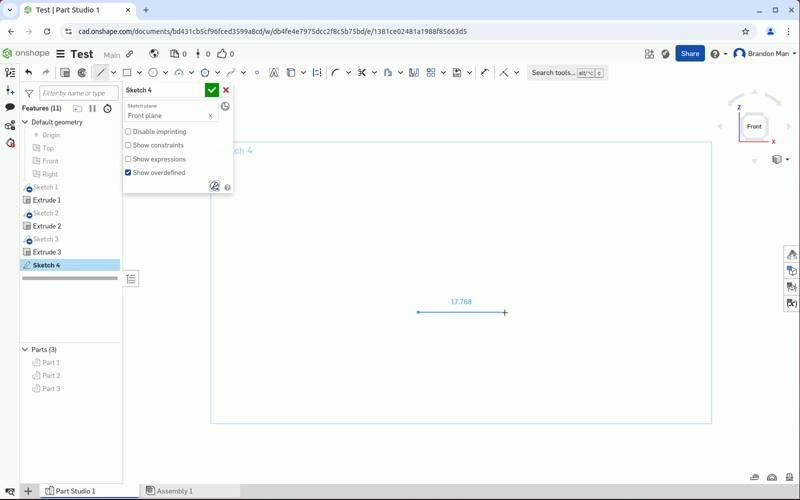
key_up(shift)
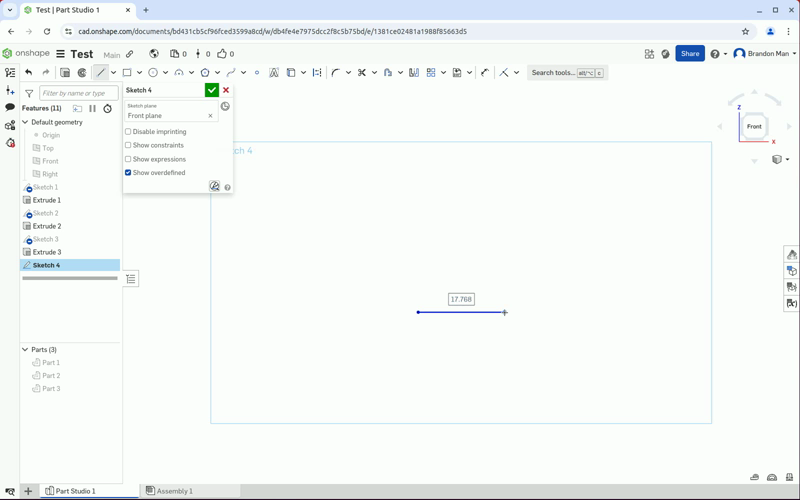
key_down(shift)
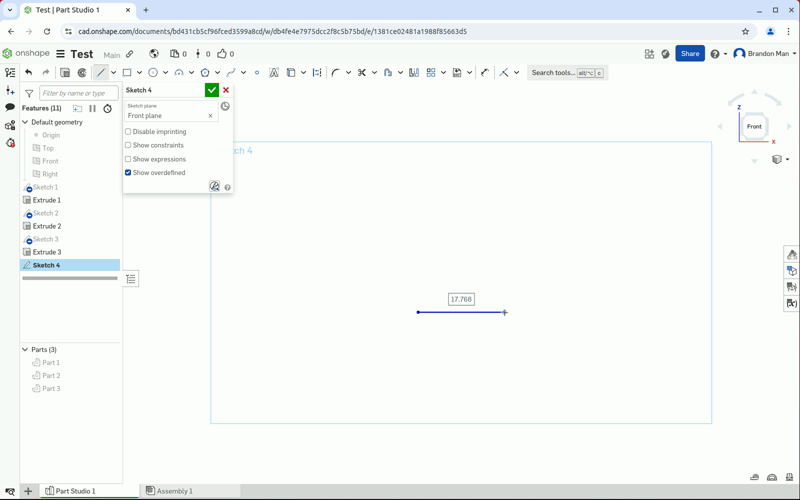
mouse_move(534, 312)
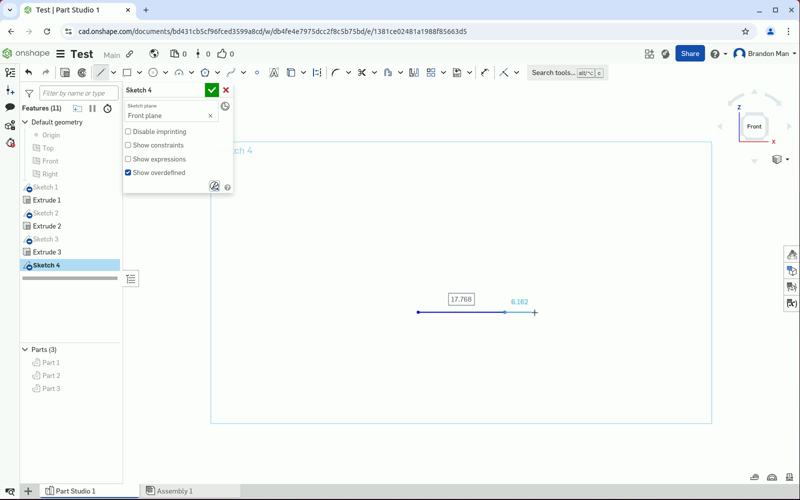
mouse_move(504, 283)
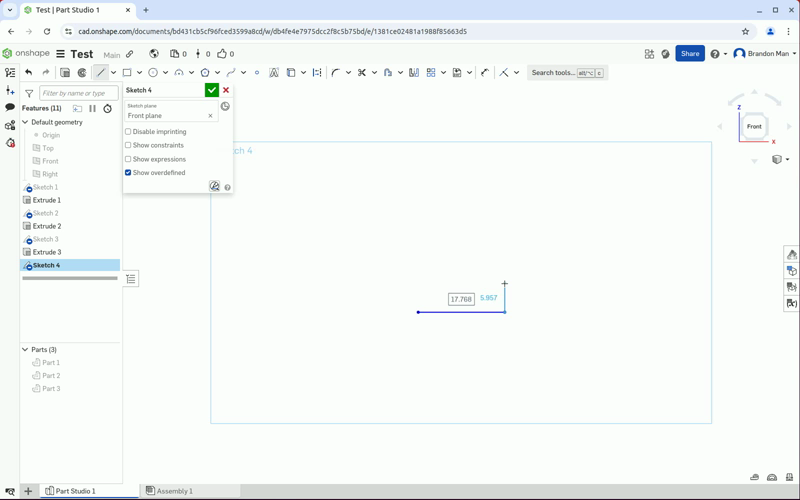
click(504, 283)
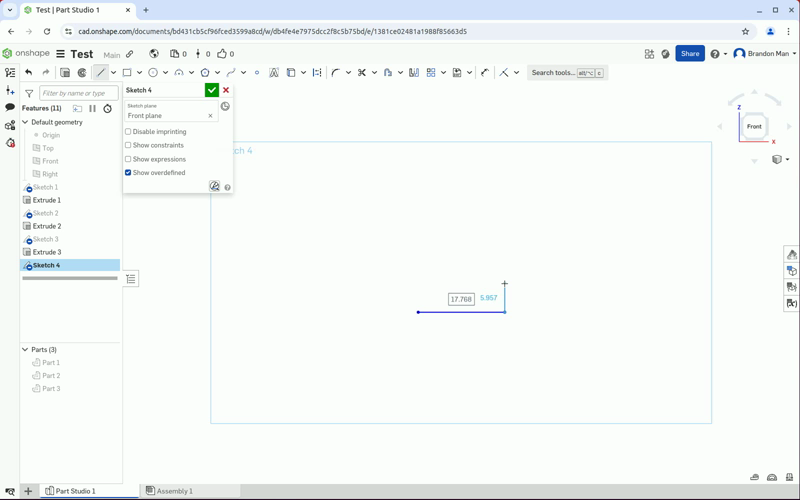
key_up(shift)
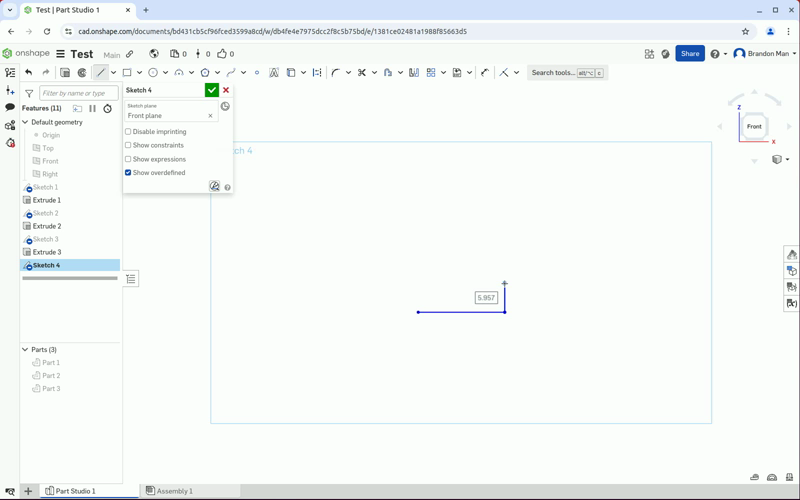
key_down(shift)
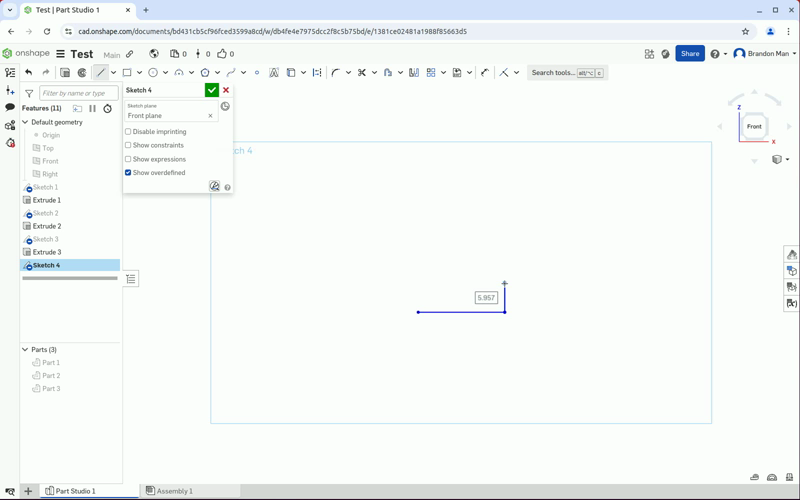
mouse_move(534, 283)
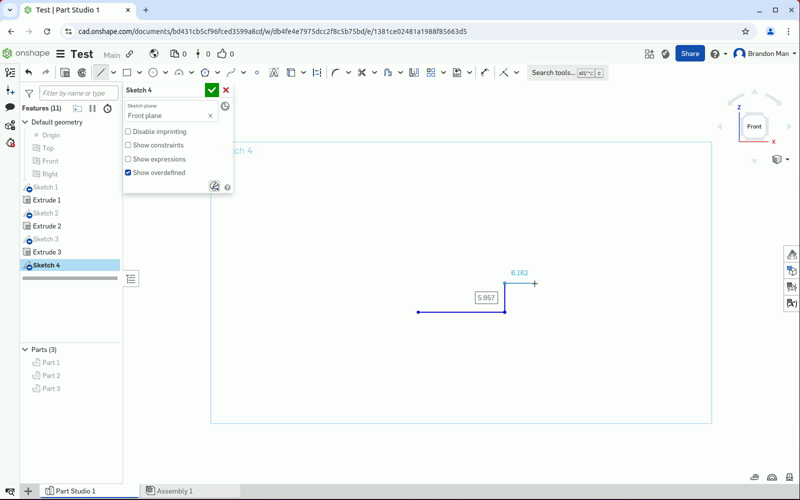
mouse_move(491, 283)
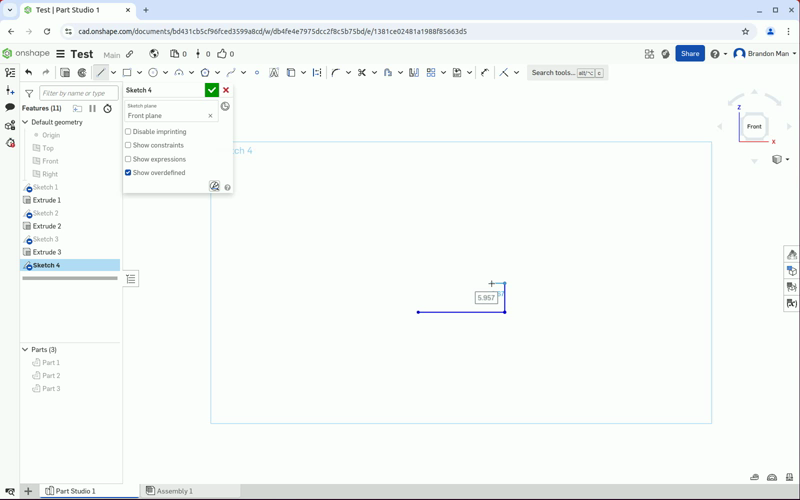
click(491, 283)
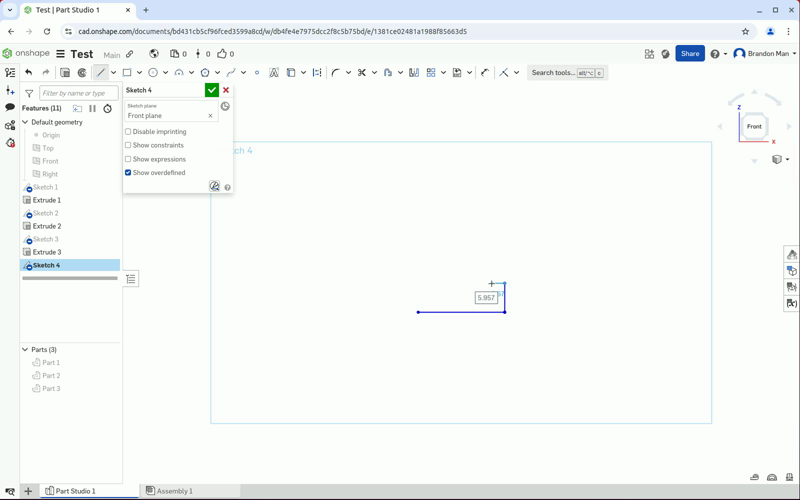
key_up(shift)
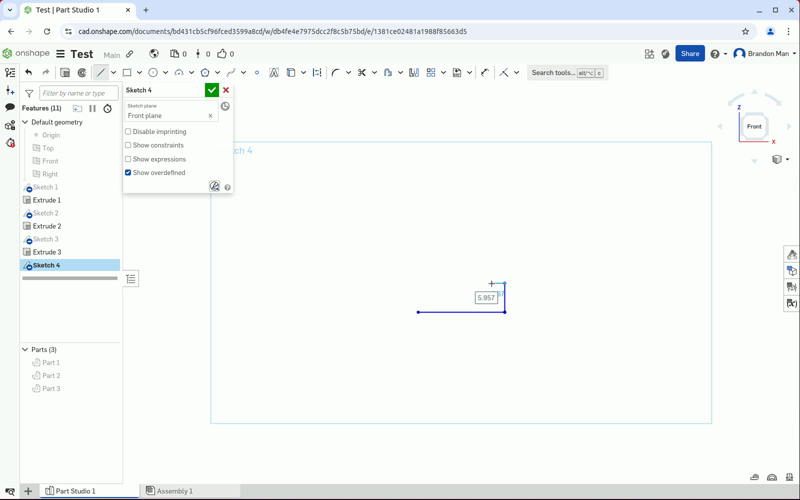
key_down(shift)
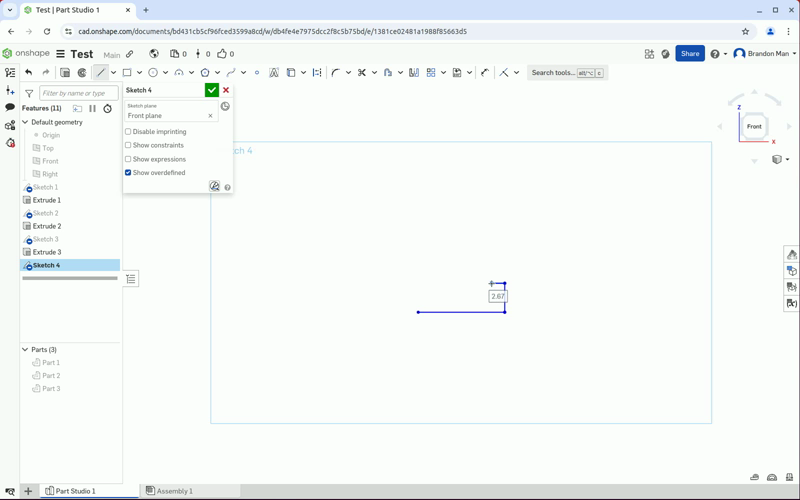
mouse_move(521, 283)
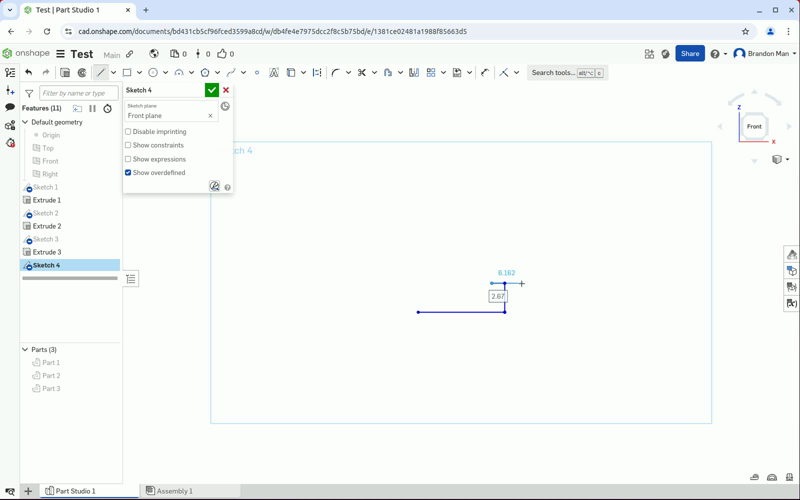
mouse_move(491, 295)
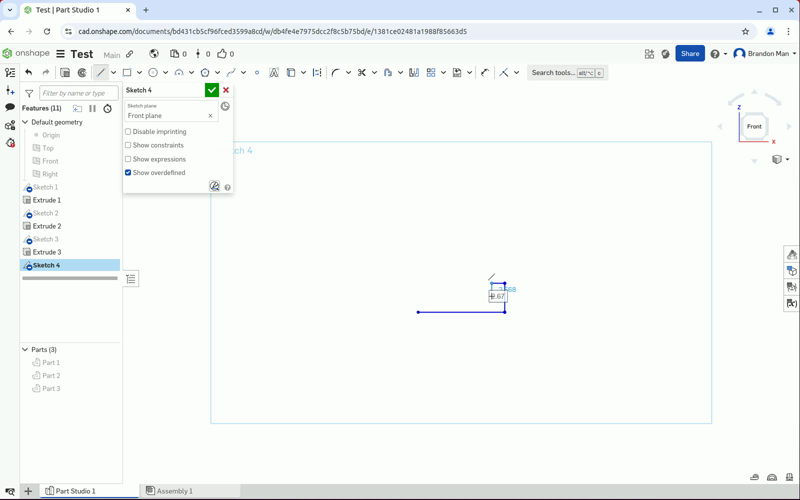
click(491, 295)
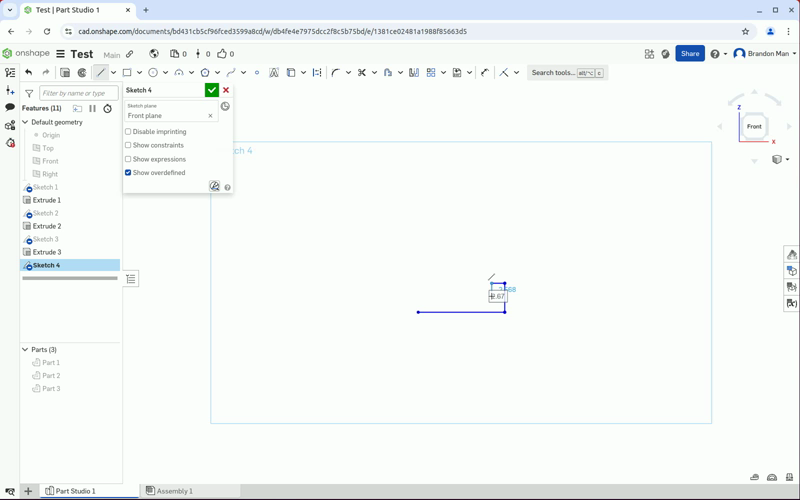
key_up(shift)
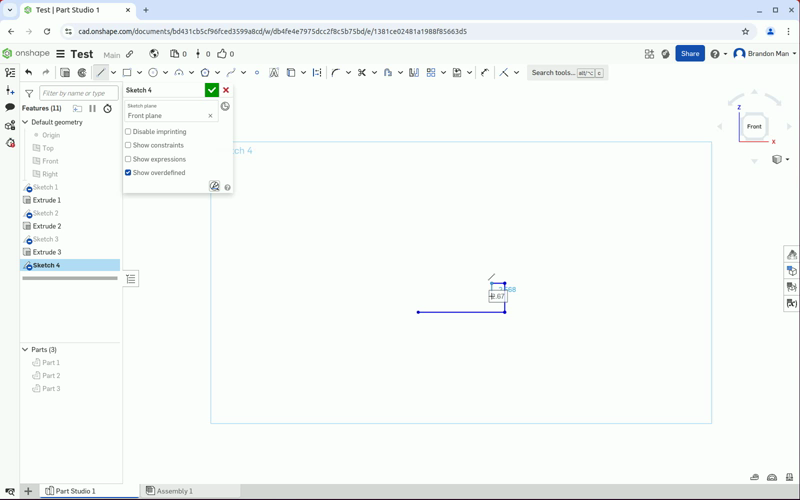
key_down(shift)
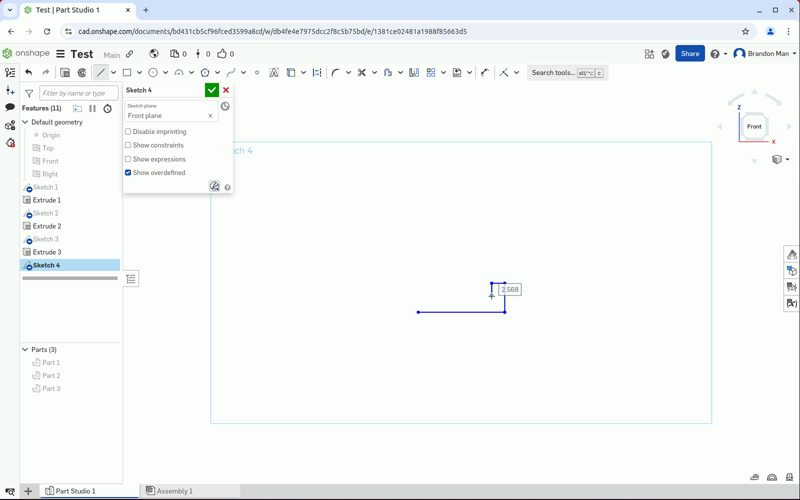
mouse_move(431, 295)
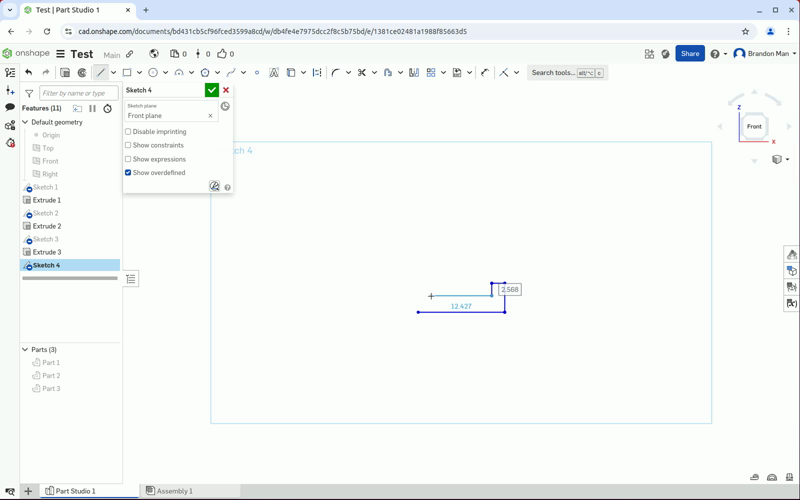
click(431, 295)
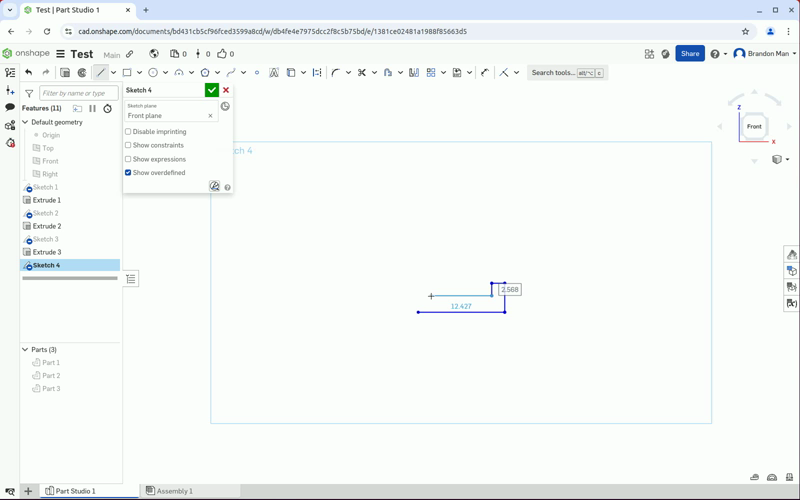
key_up(shift)
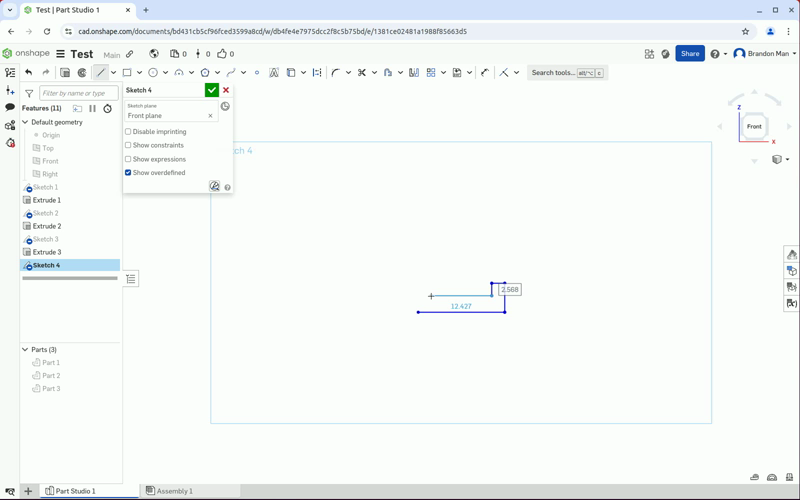
key_down(shift)
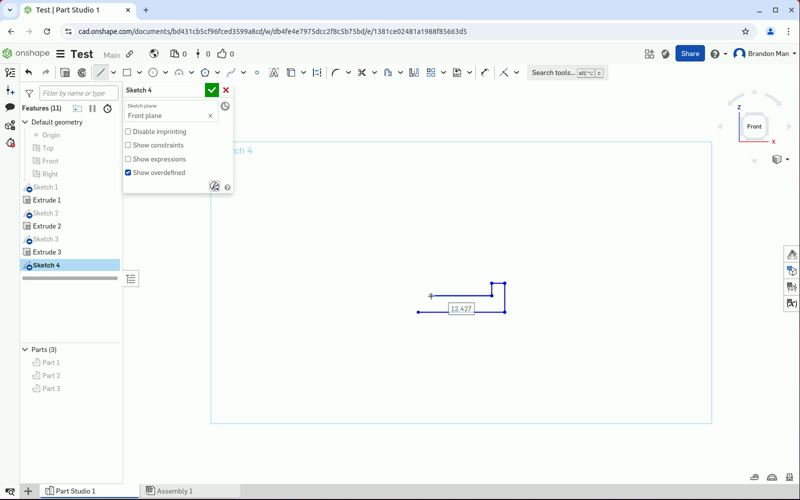
mouse_move(461, 295)
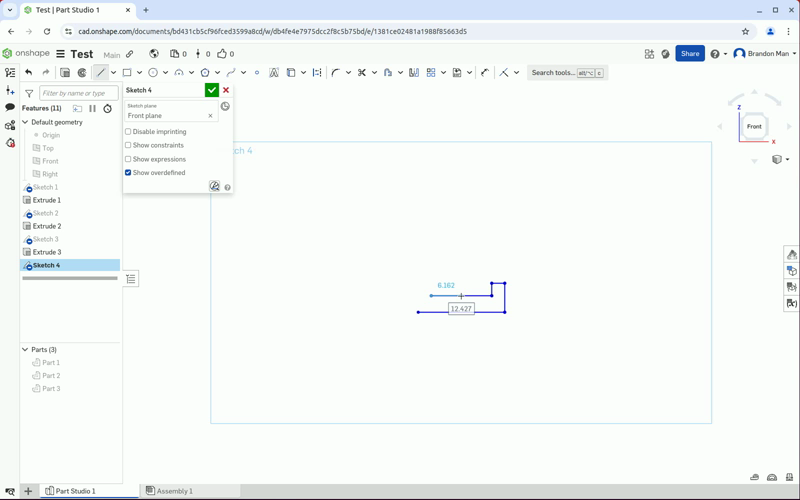
mouse_move(431, 283)
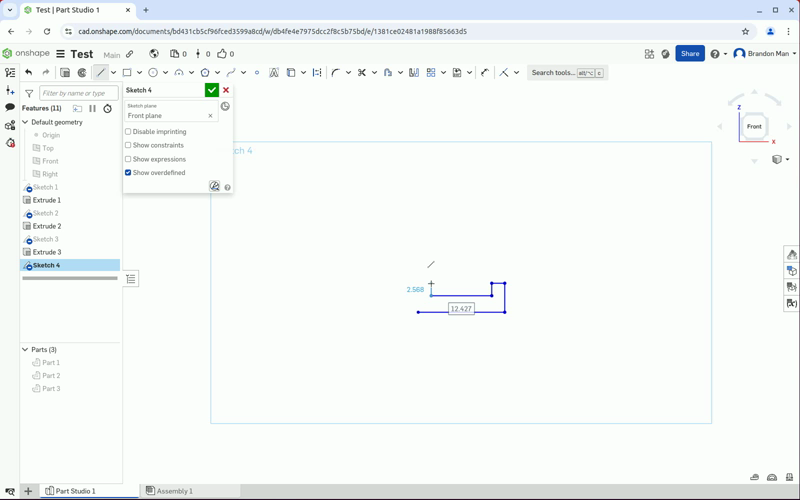
click(431, 283)
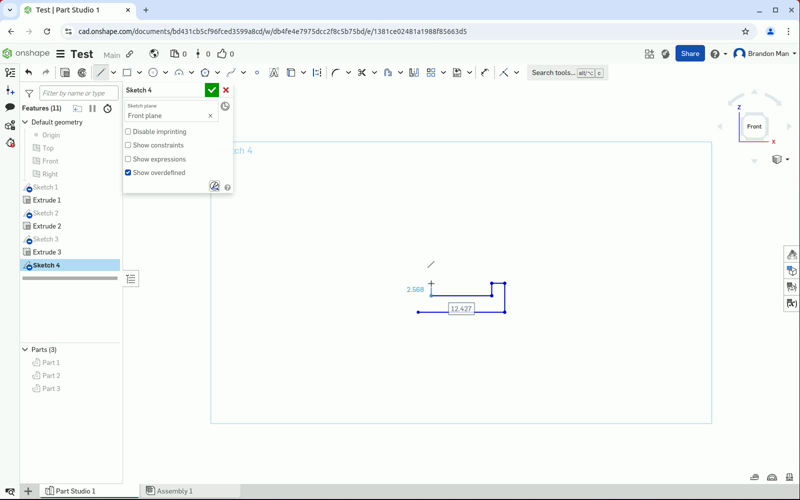
key_up(shift)
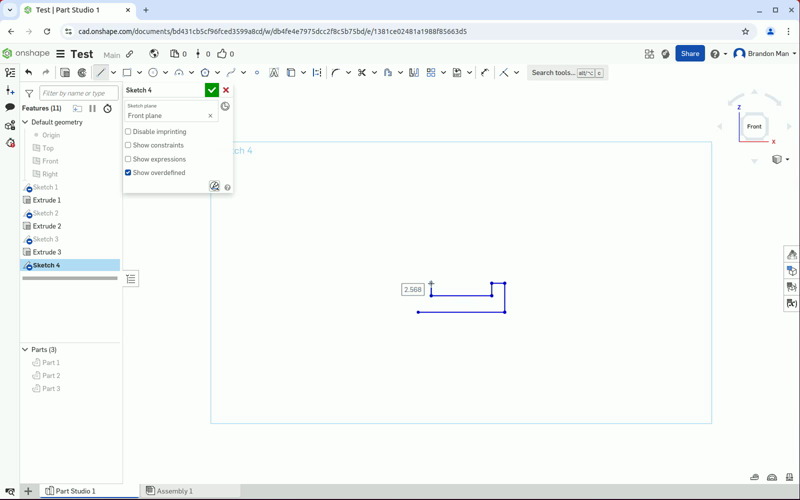
key_down(shift)
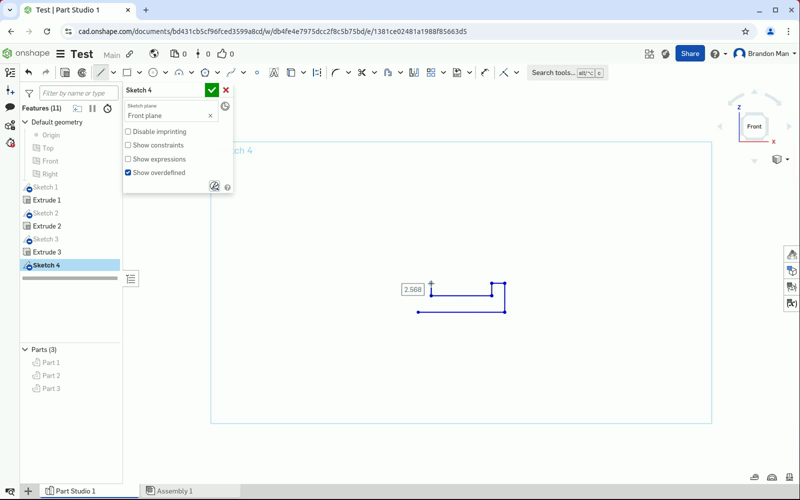
mouse_move(461, 283)
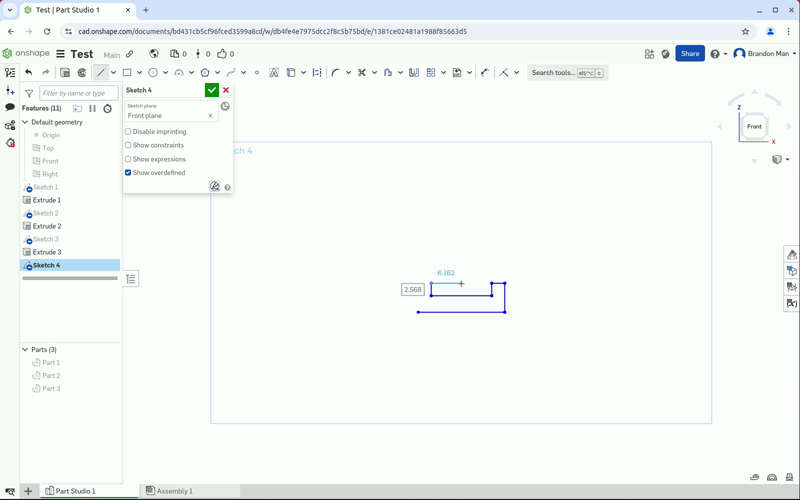
mouse_move(418, 283)
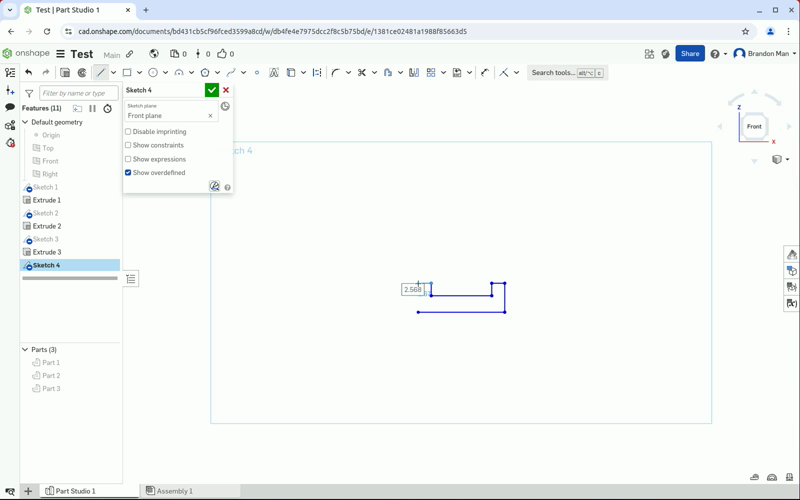
click(418, 283)
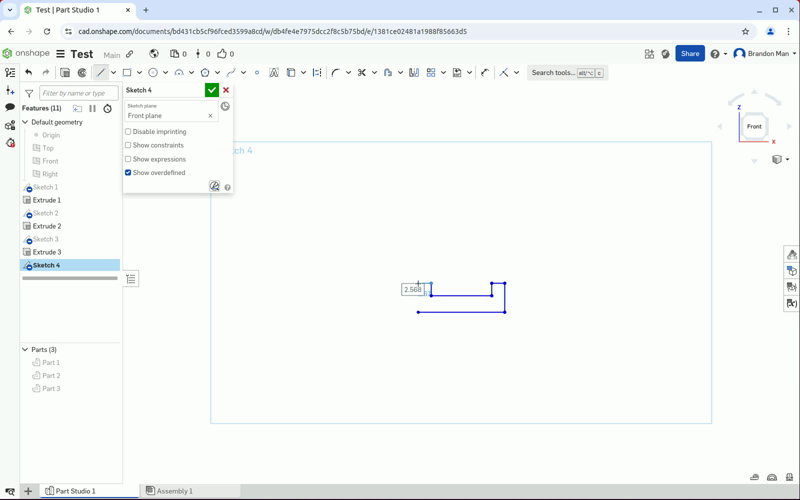
key_up(shift)
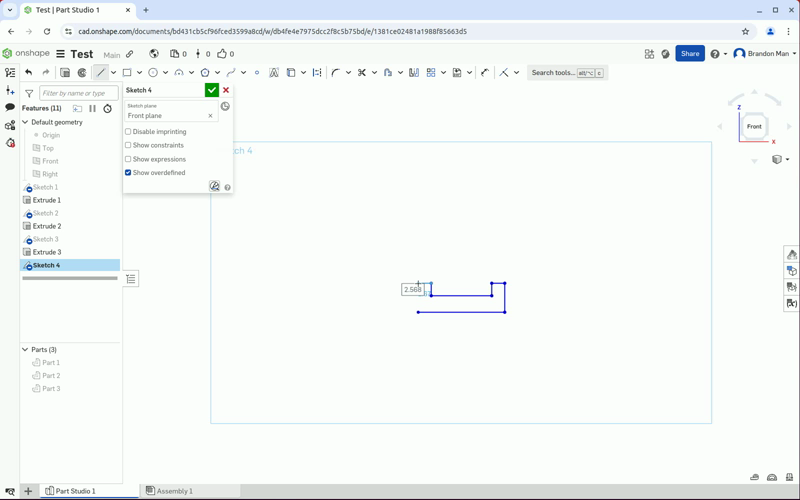
mouse_move(448, 283)
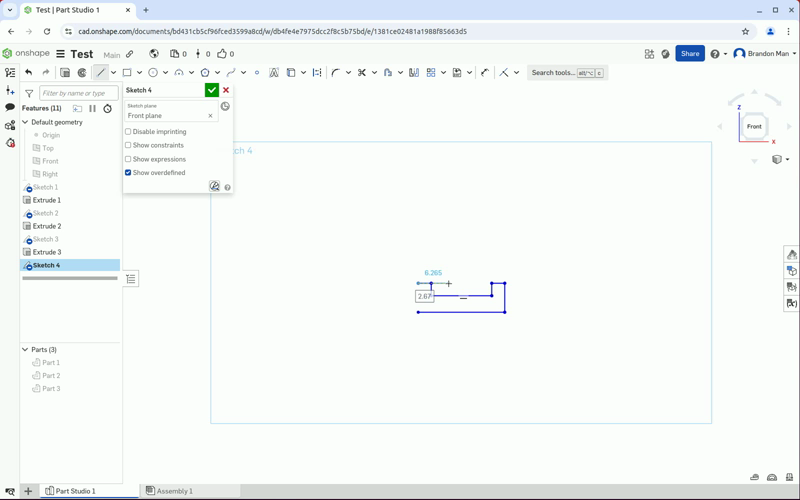
key_down(shift)
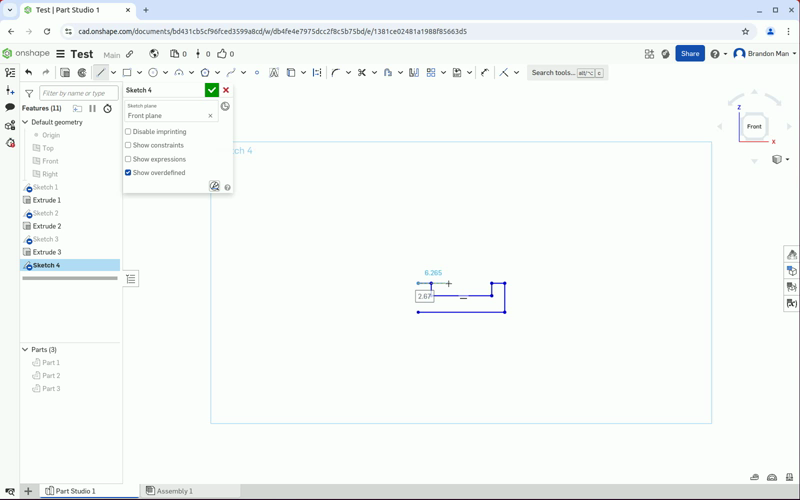
mouse_move(418, 312)
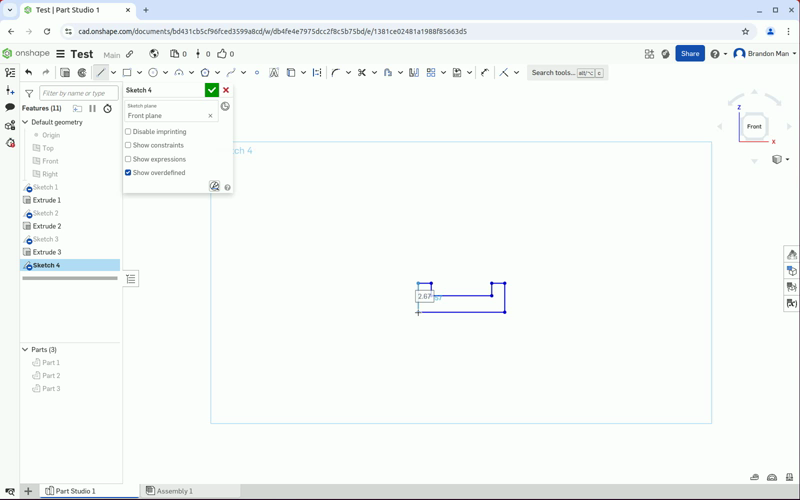
key_up(shift)
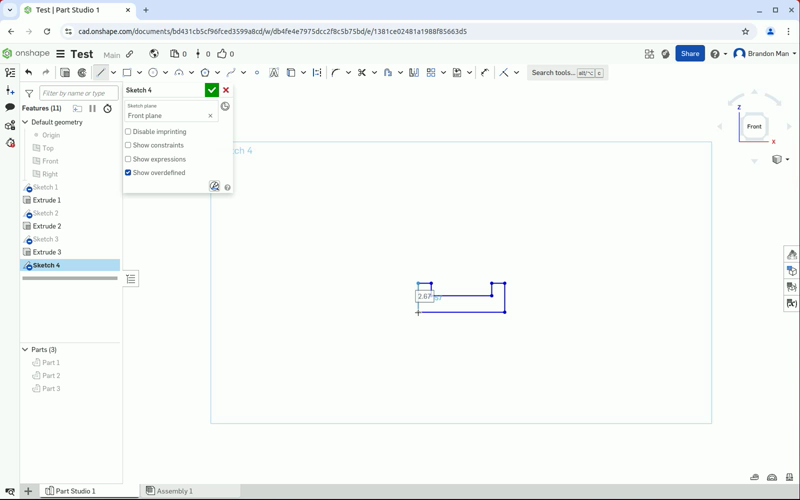
click(418, 312)
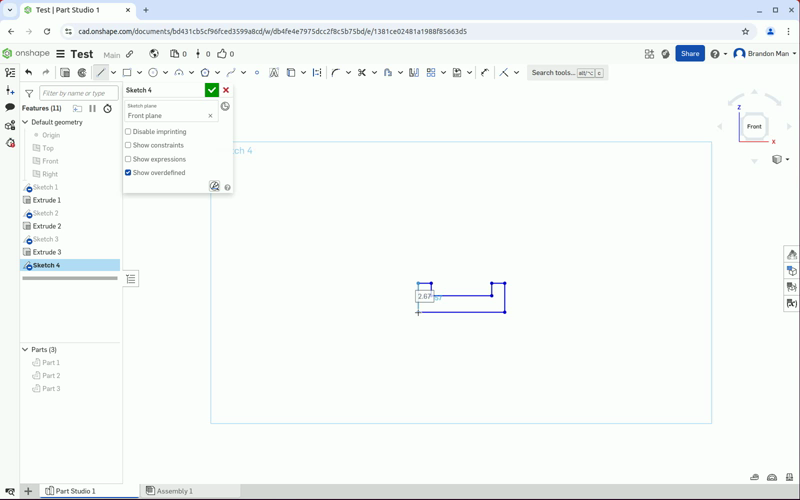
key(esc)
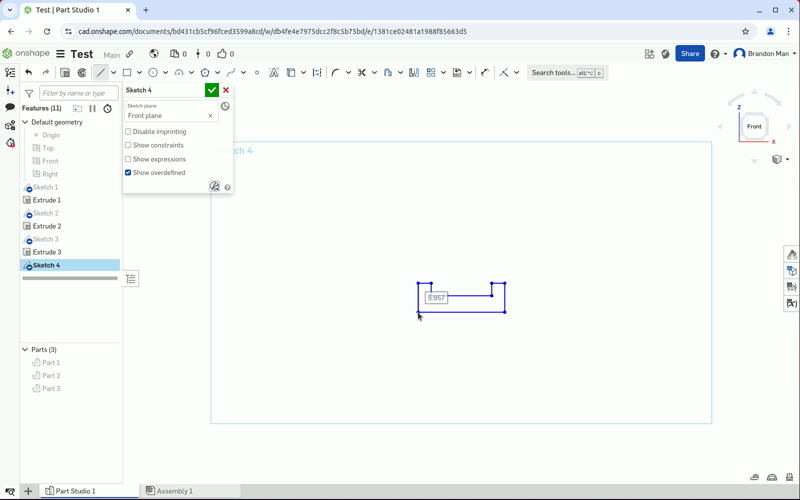
mouse_move(474, 300)
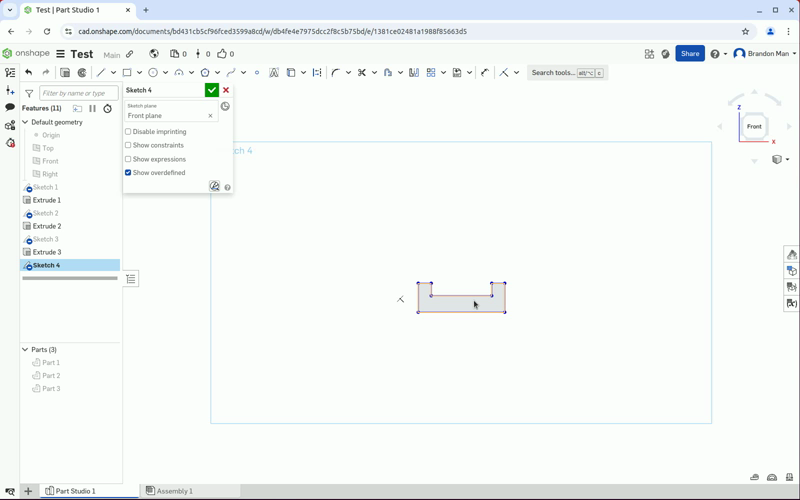
scroll(6)
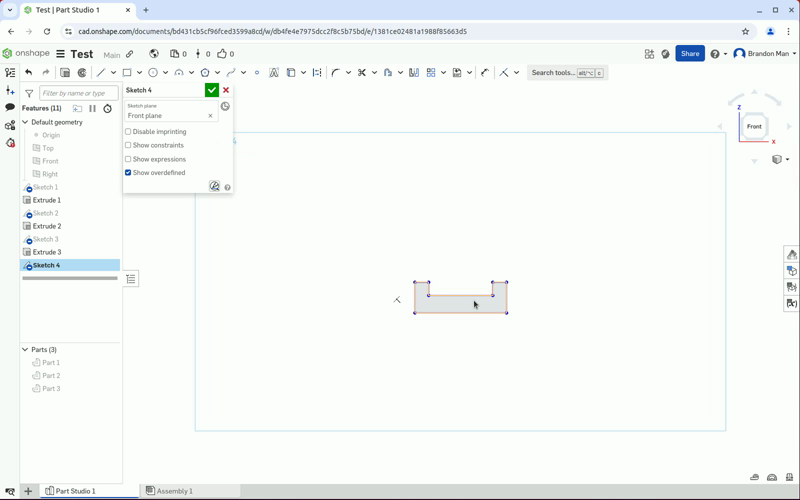
scroll(6)
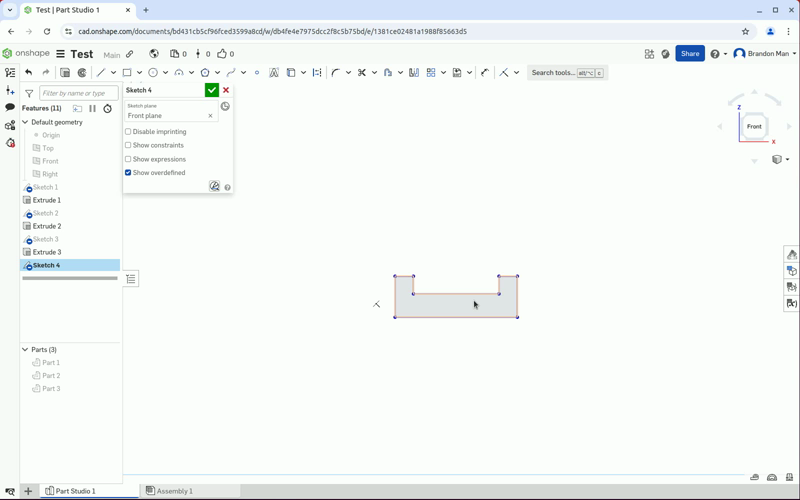
scroll(6)
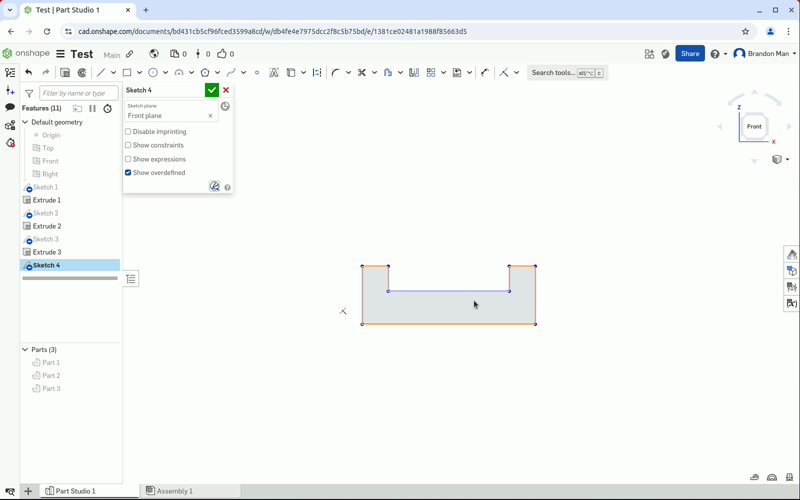
scroll(6)
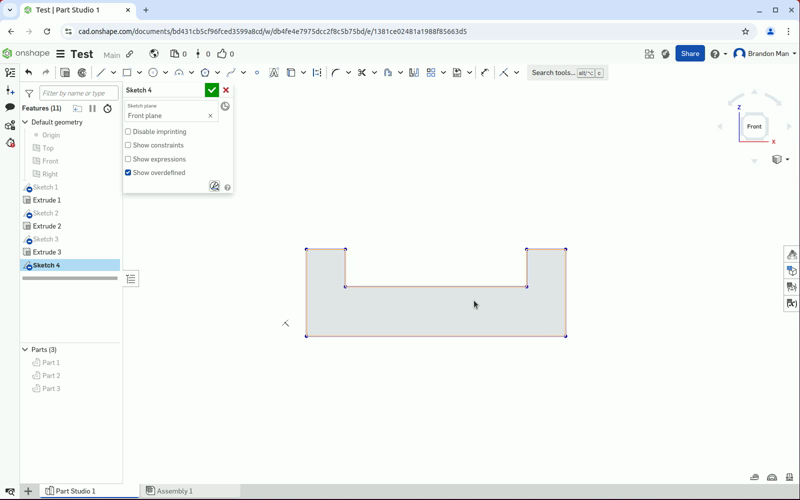
scroll(6)
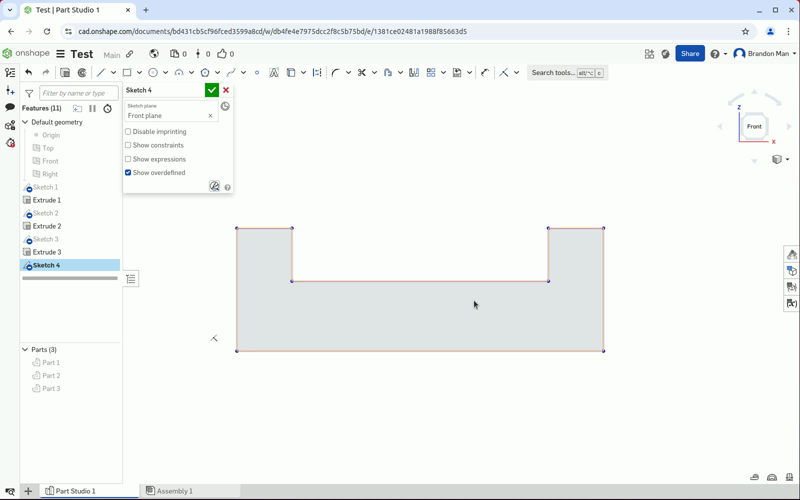
scroll(6)
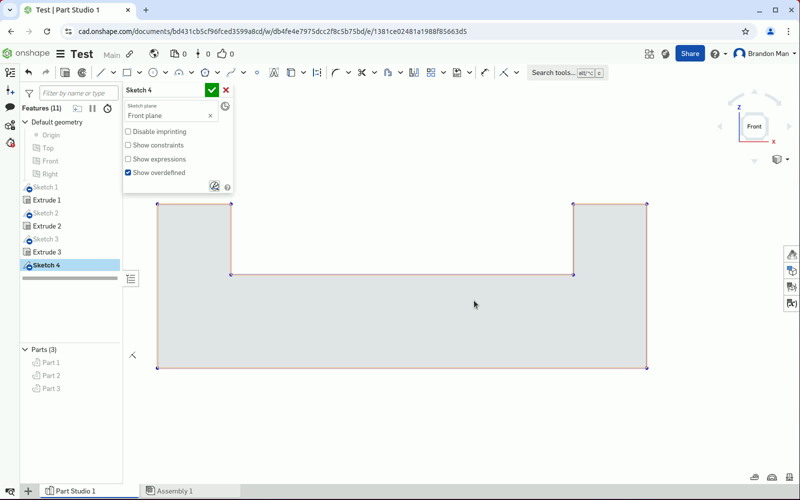
scroll(6)
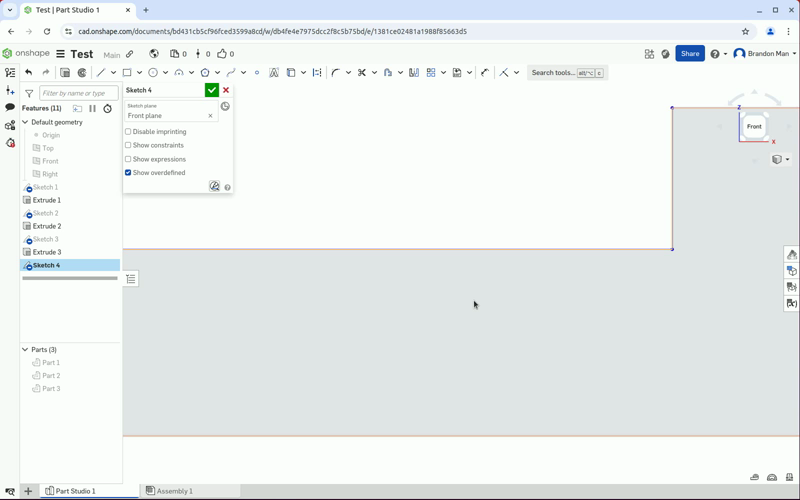
click(474, 300)
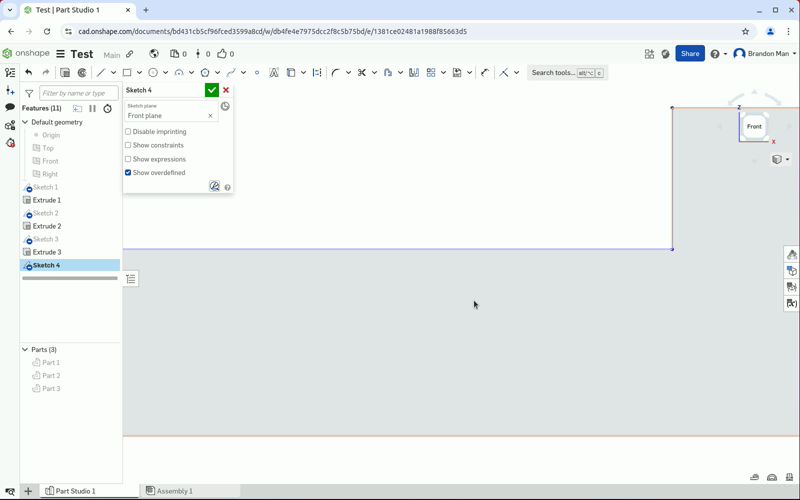
scroll(-6)
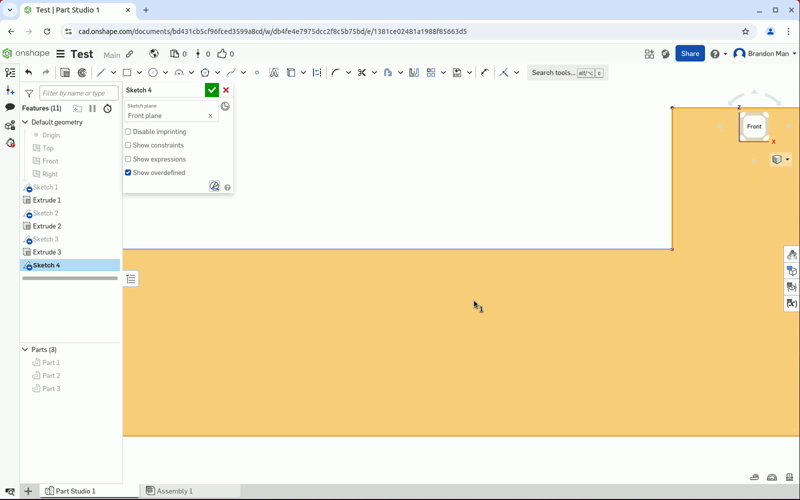
scroll(-6)
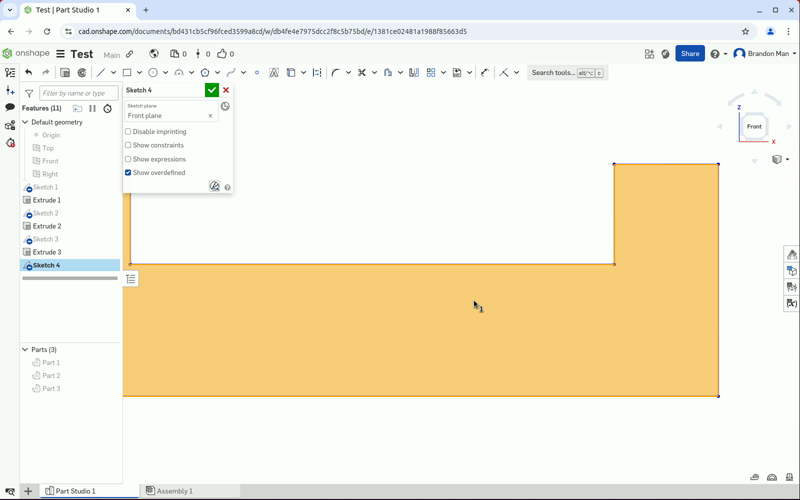
scroll(-6)
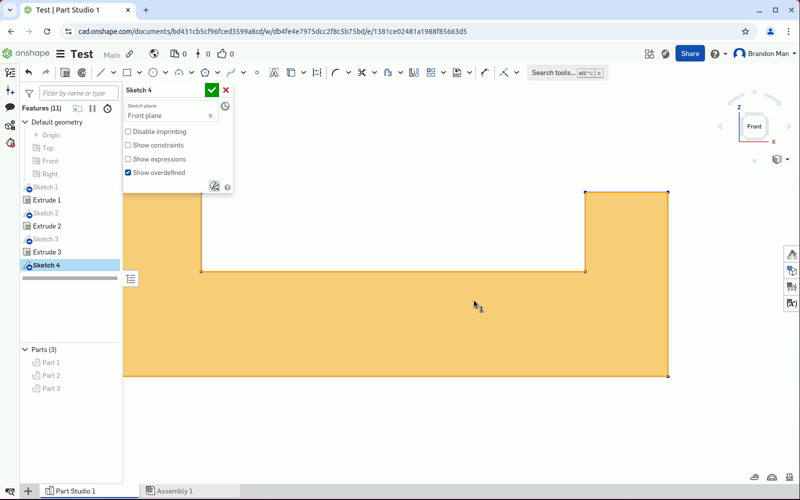
scroll(-6)
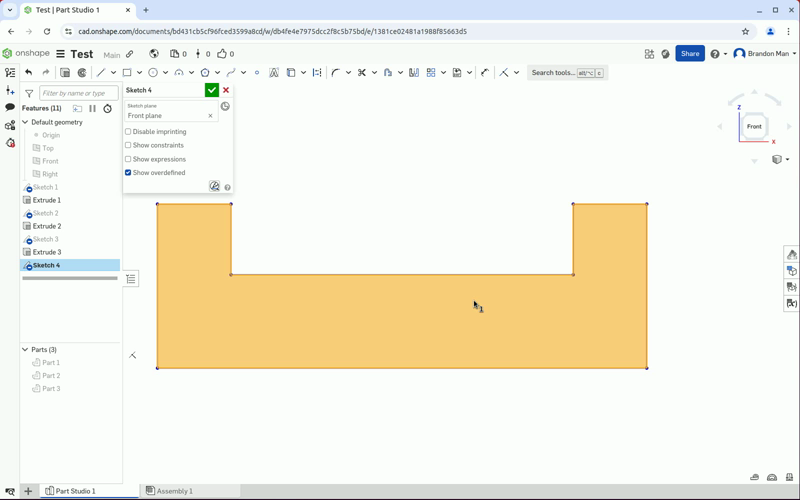
scroll(-6)
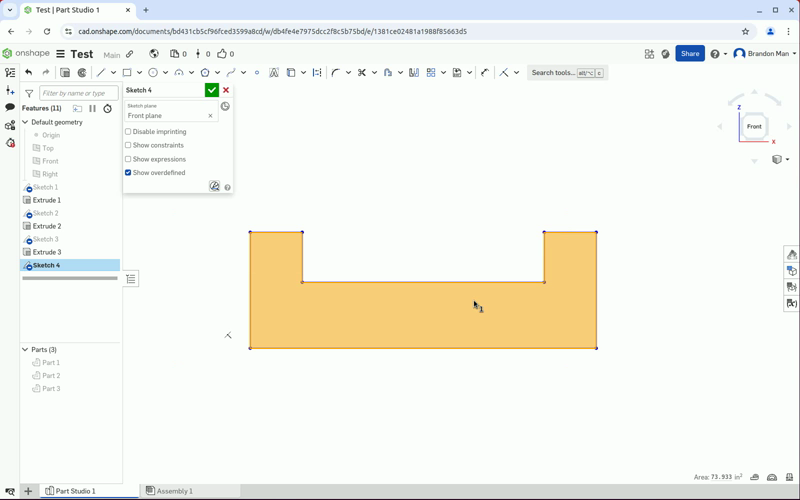
scroll(-6)
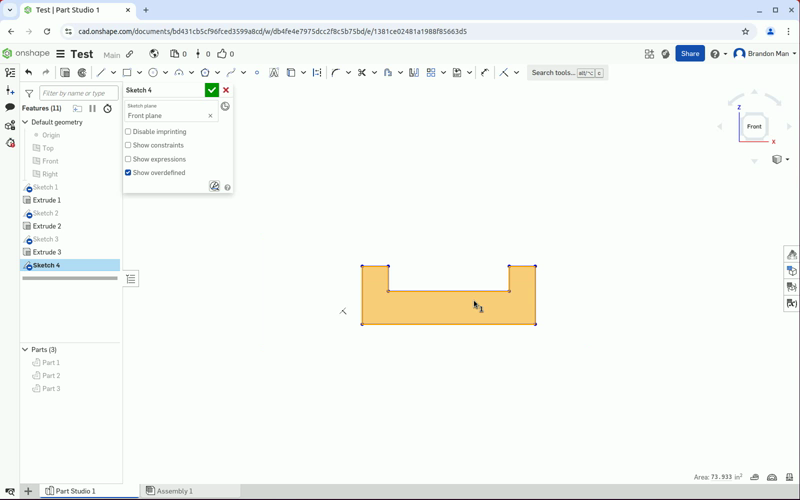
scroll(-6)
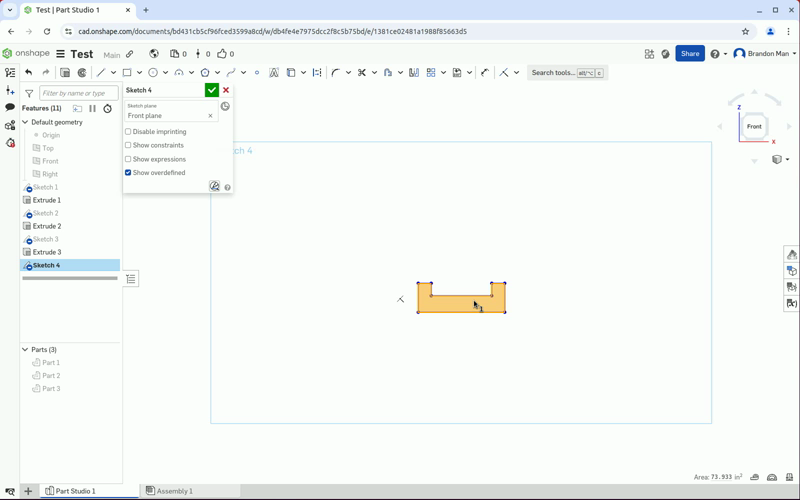
mouse_move(73, 352)
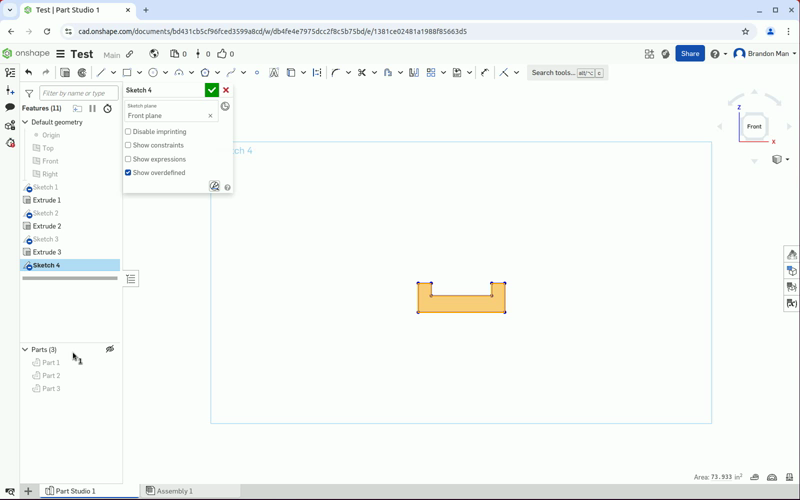
key(shift+y)
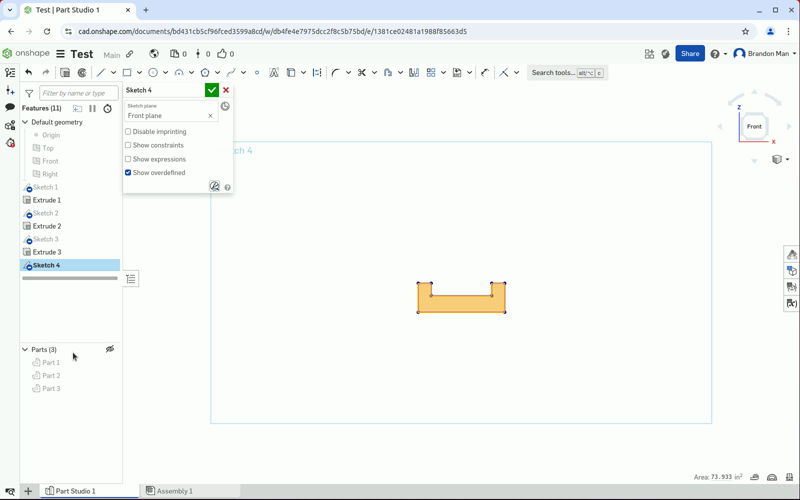
key(shift+e)
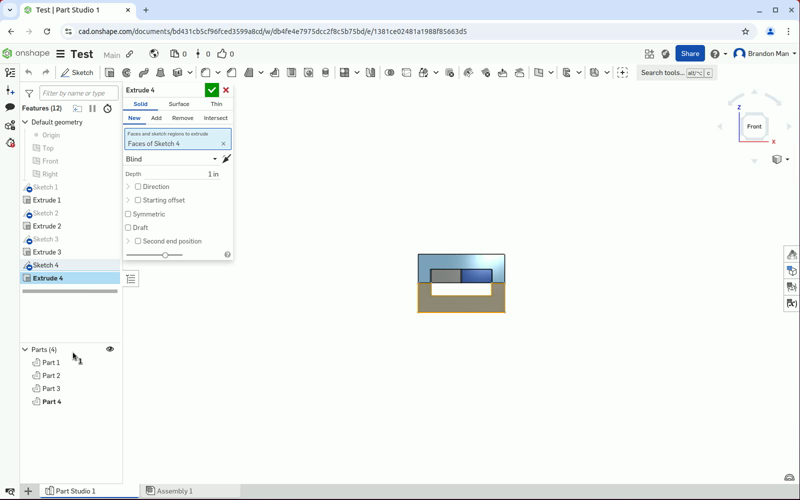
mouse_move(143, 106)
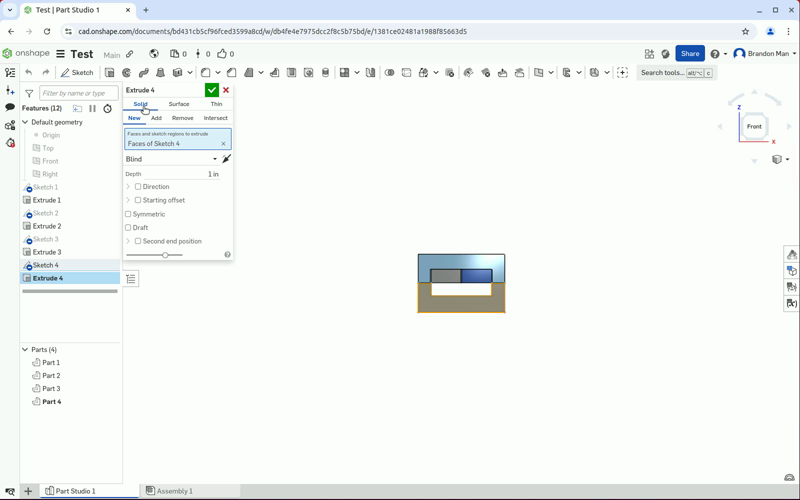
click(143, 106)
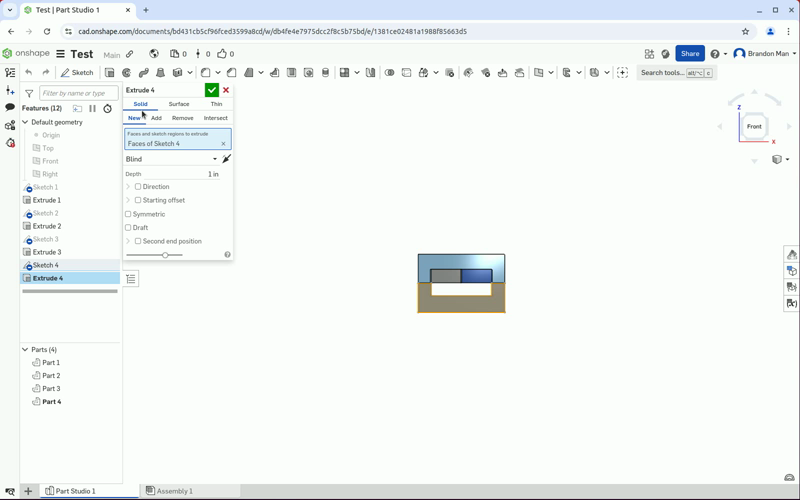
mouse_move(137, 120)
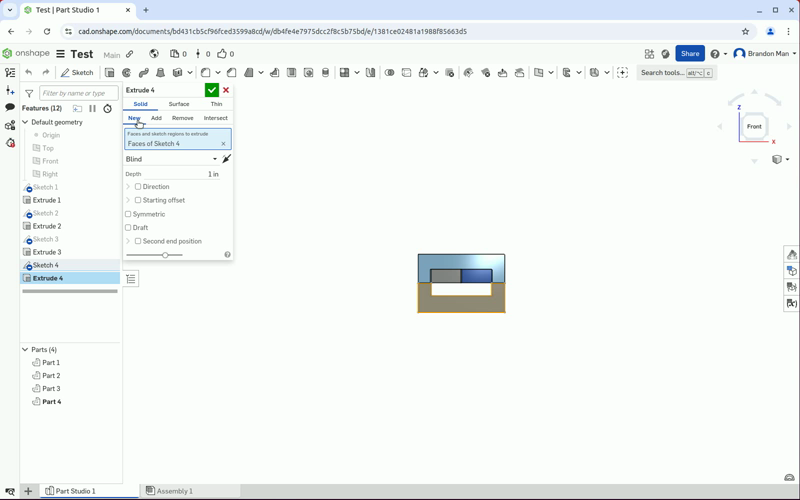
click(137, 120)
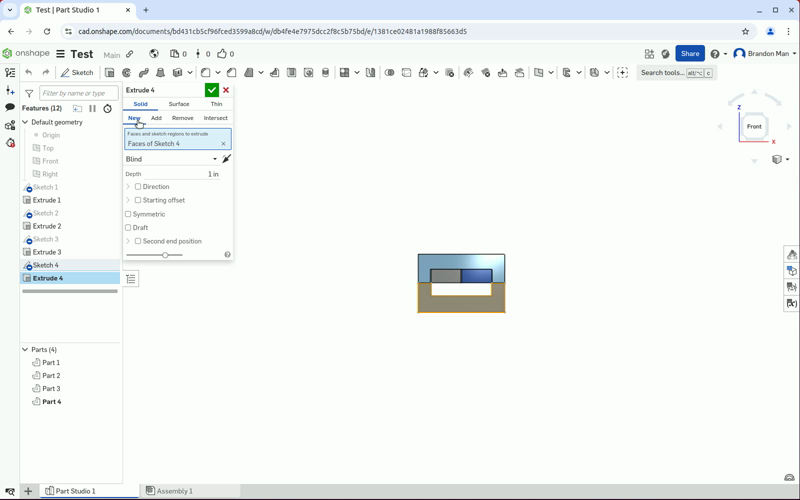
key(tab, 4)
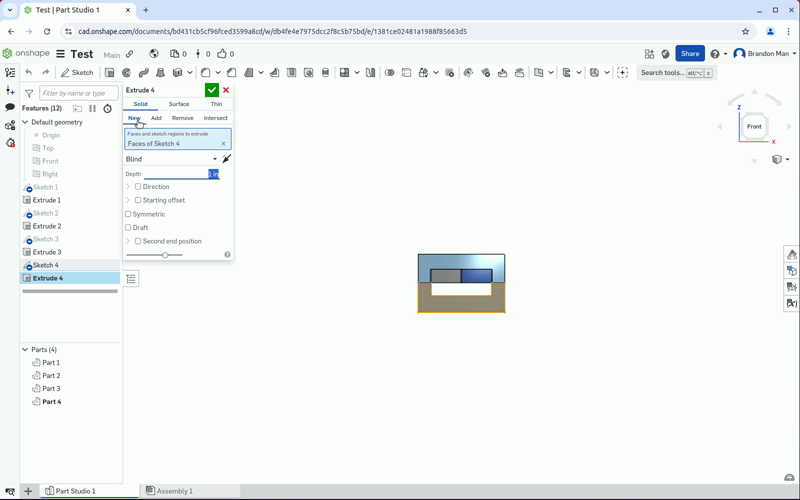
text(-23.108)
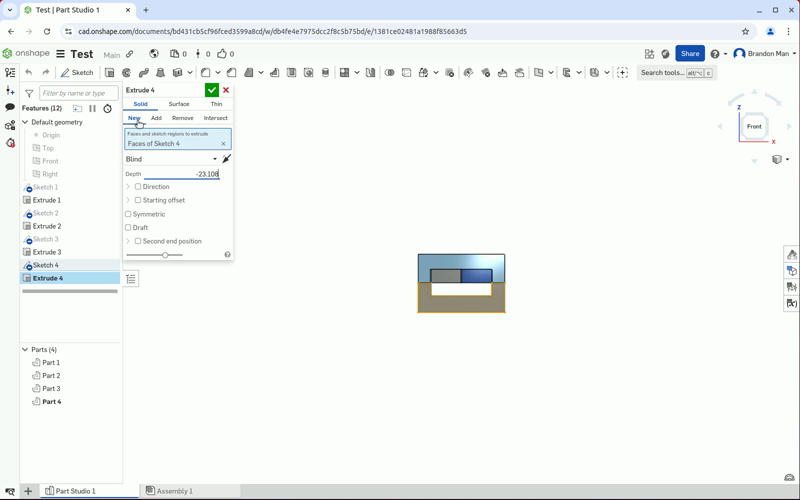
key(enter)
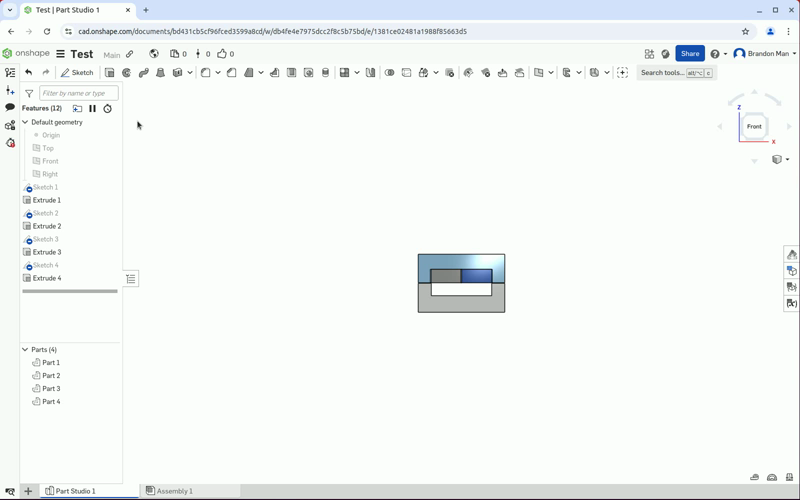
key(shift+h)
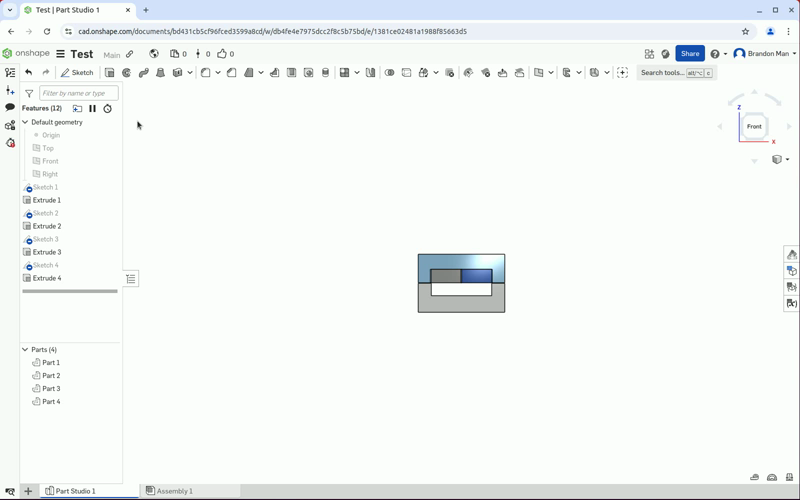
key(shift+h)
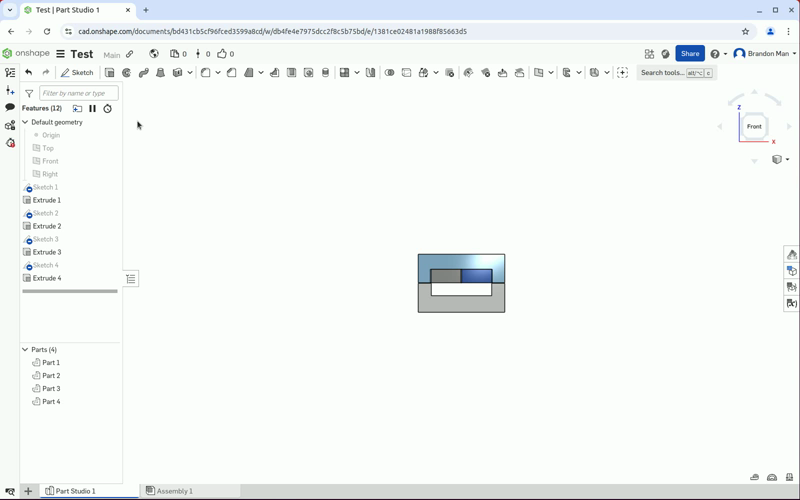
mouse_move(73, 189)
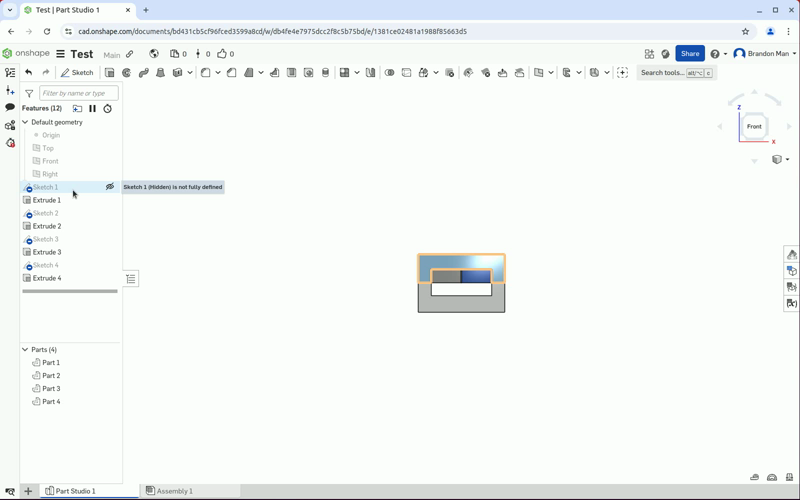
click(73, 189)
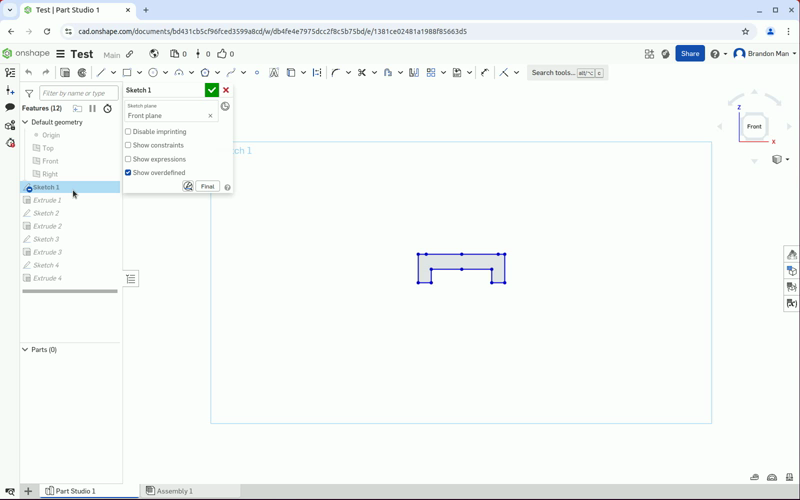
mouse_move(229, 92)
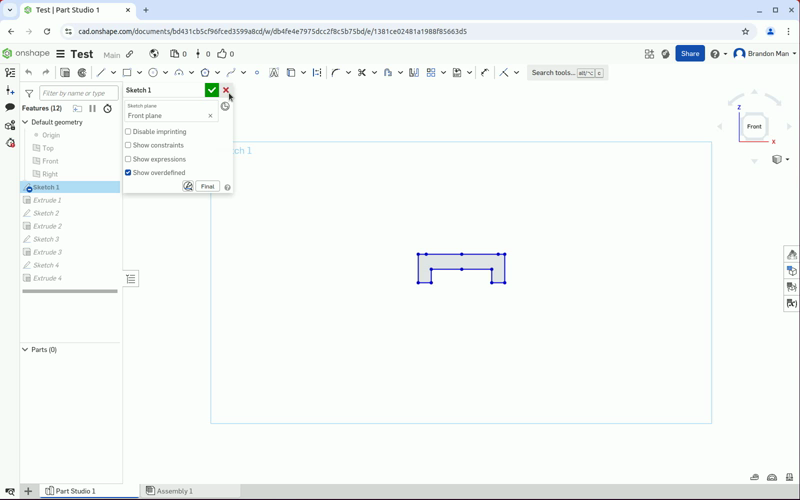
click(229, 92)
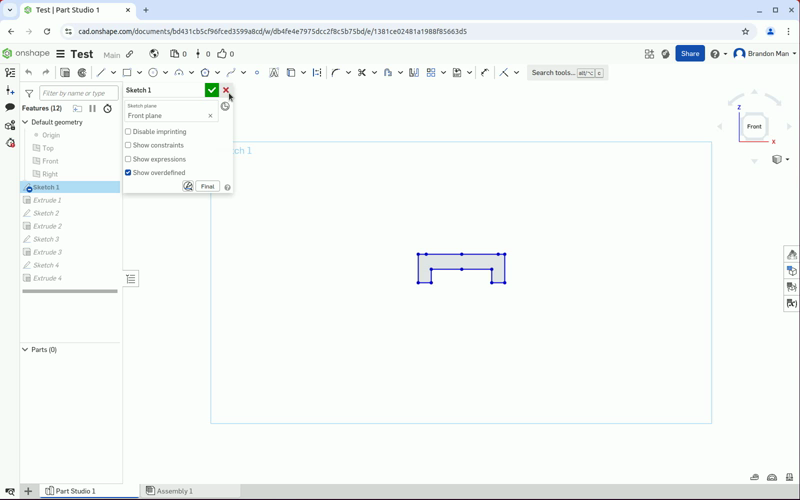
key(shift+s)
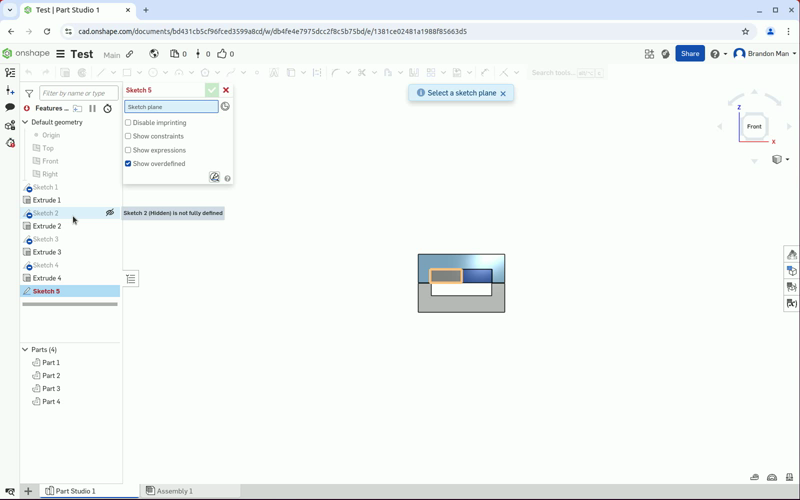
scroll(3)
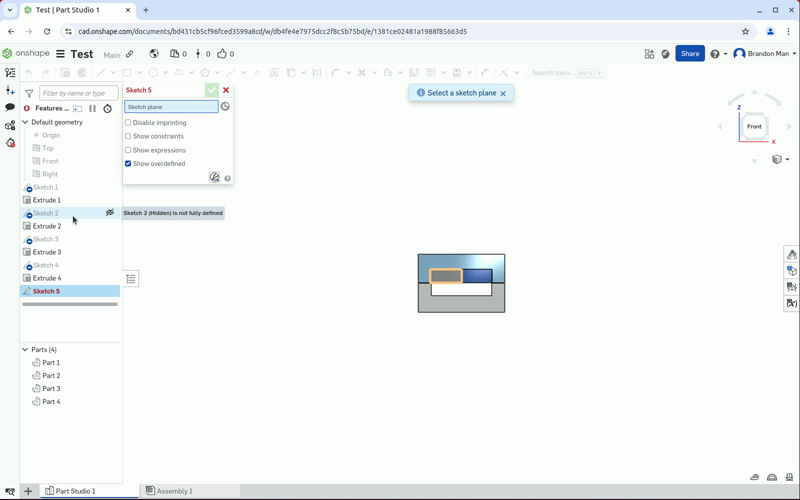
mouse_move(73, 163)
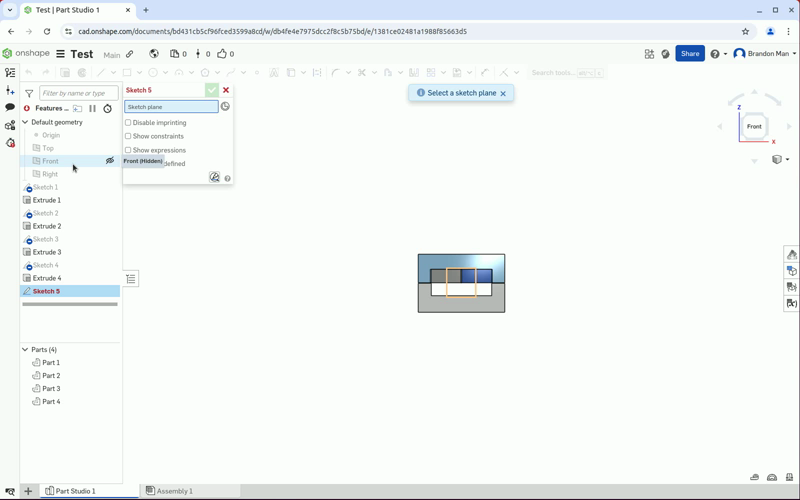
click(73, 163)
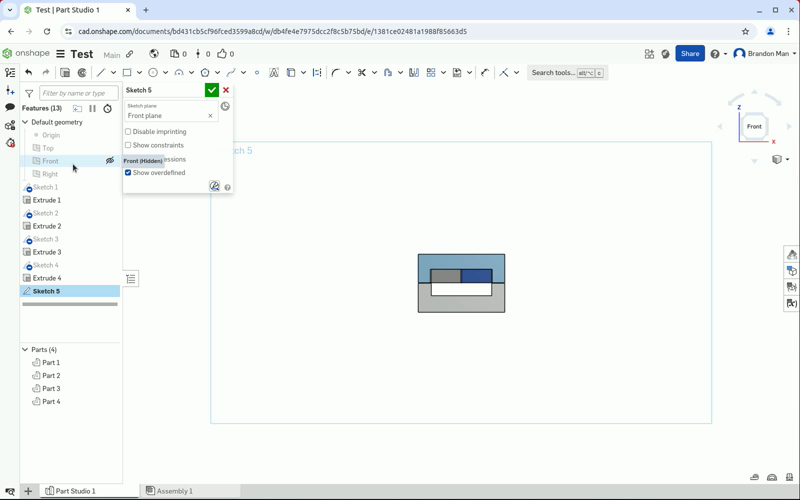
mouse_move(73, 352)
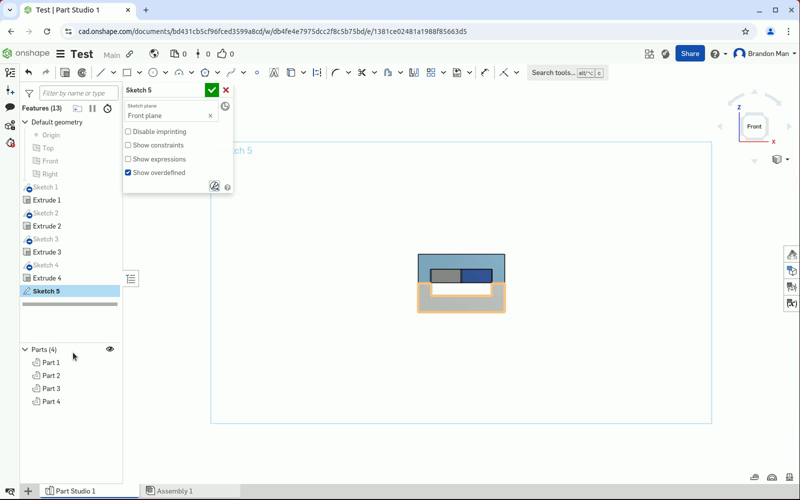
key(y)
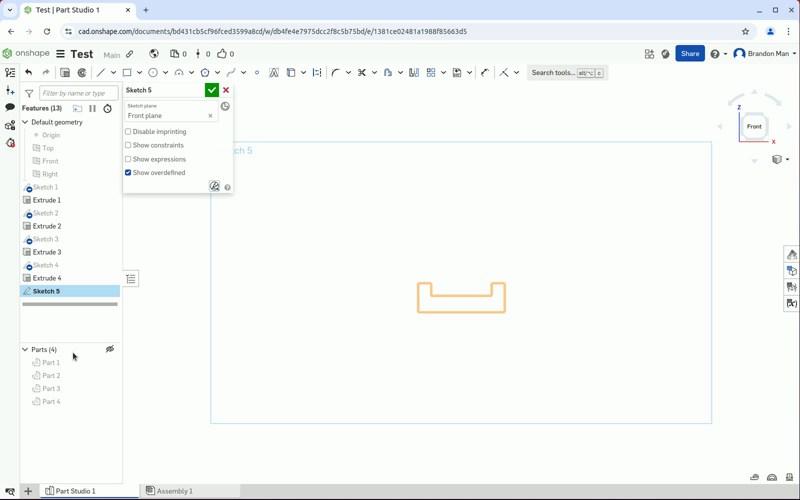
key(l)
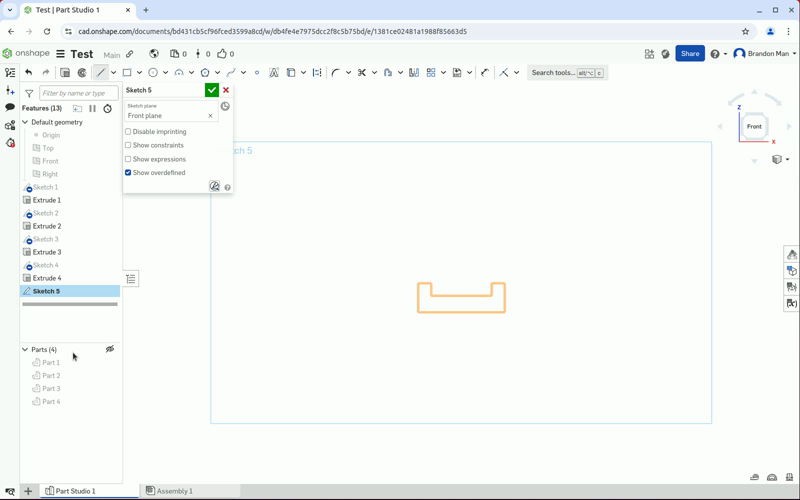
key_down(shift)
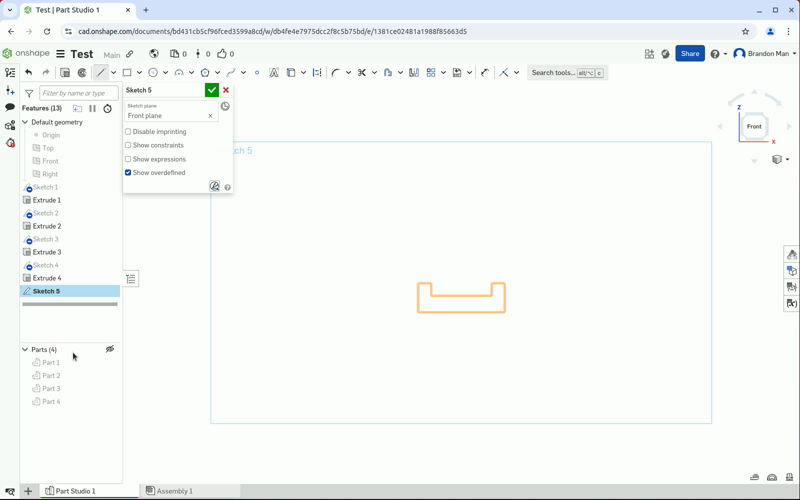
mouse_move(430, 297)
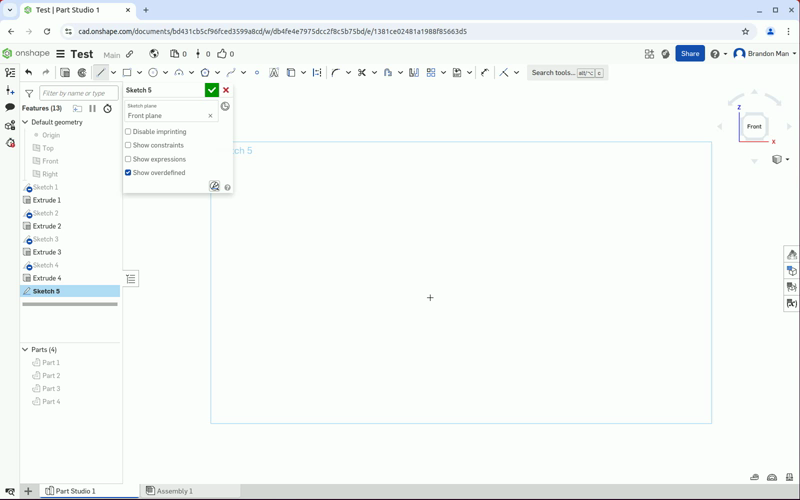
click(430, 297)
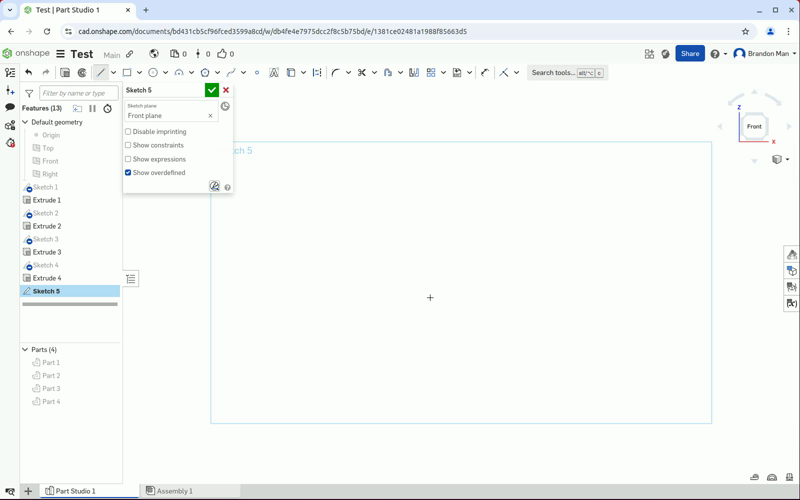
key_up(shift)
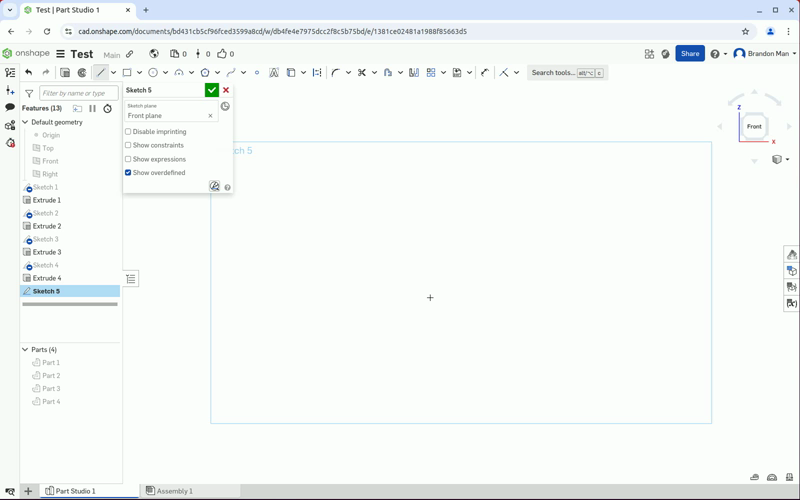
key_down(shift)
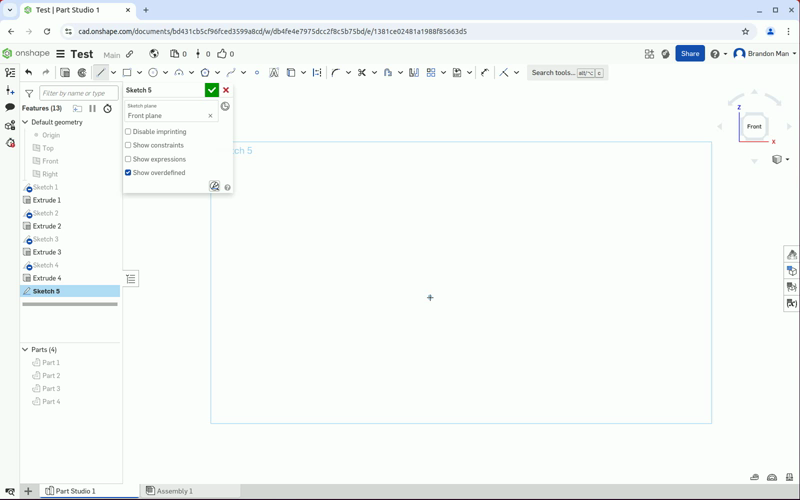
mouse_move(491, 297)
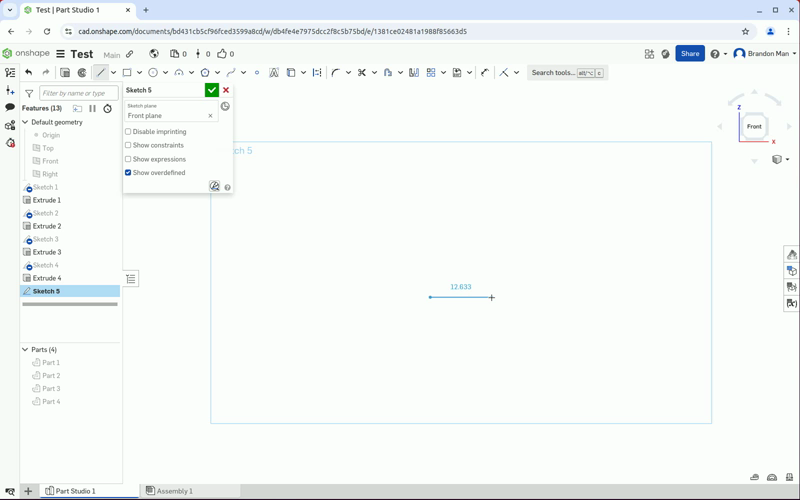
click(491, 297)
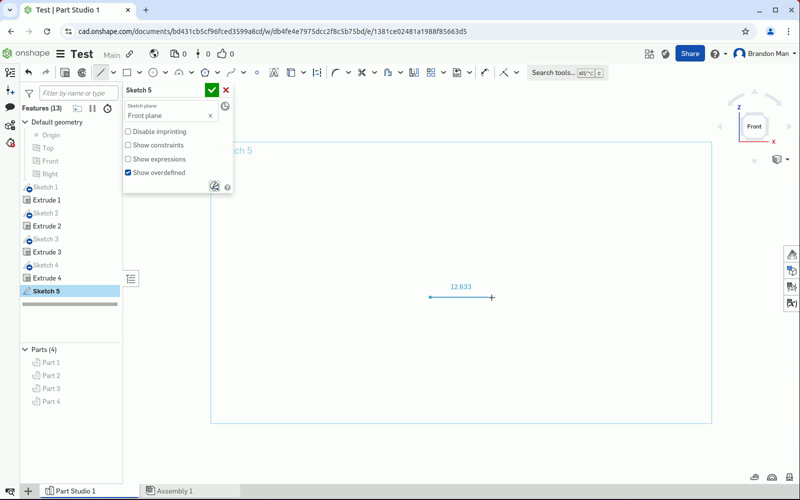
key_up(shift)
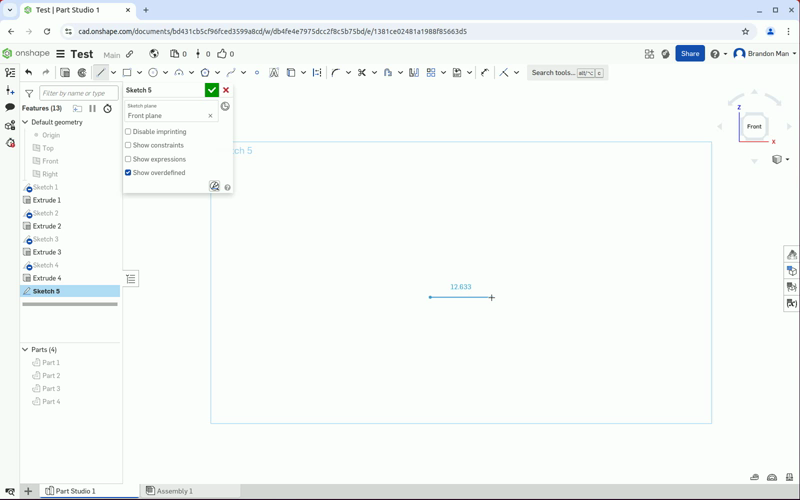
key_down(shift)
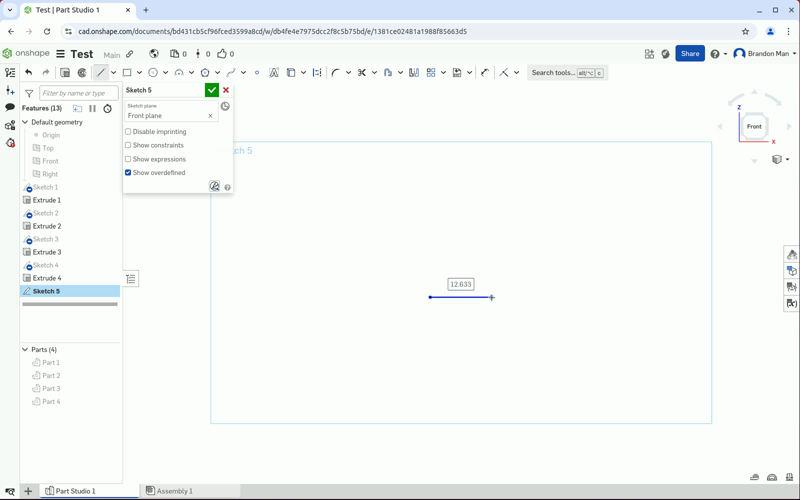
mouse_move(521, 297)
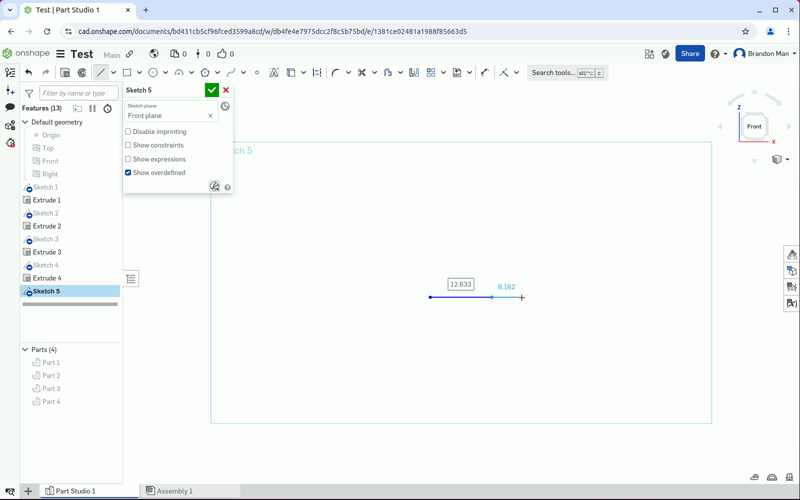
mouse_move(491, 283)
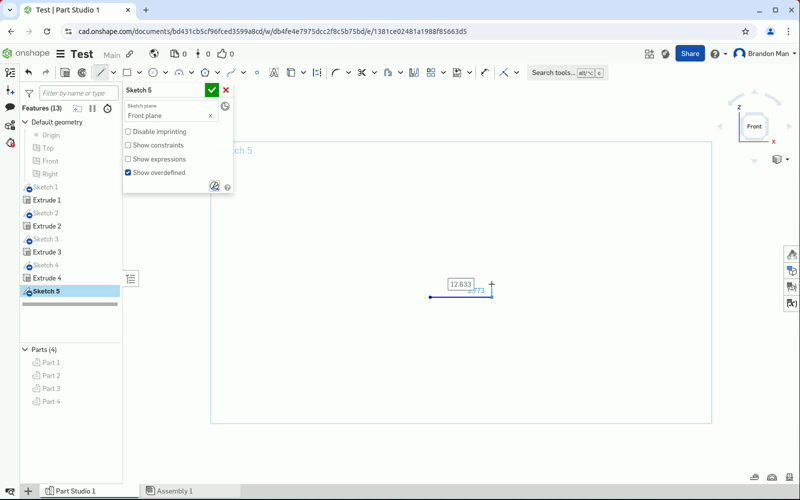
click(491, 283)
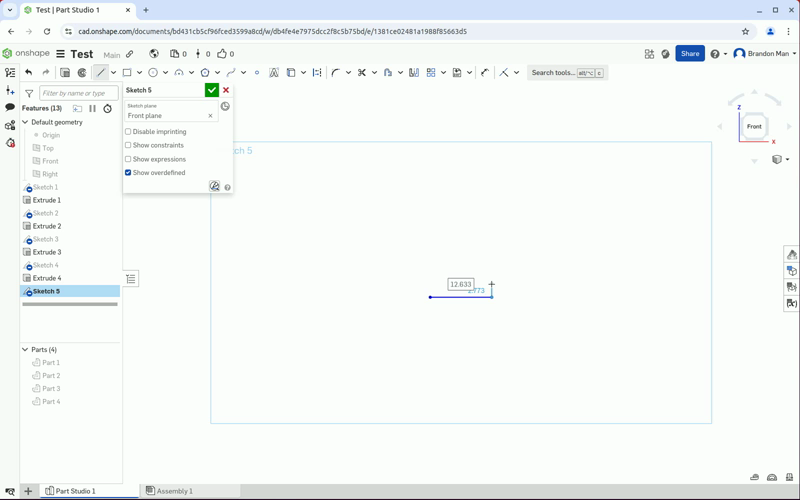
key_up(shift)
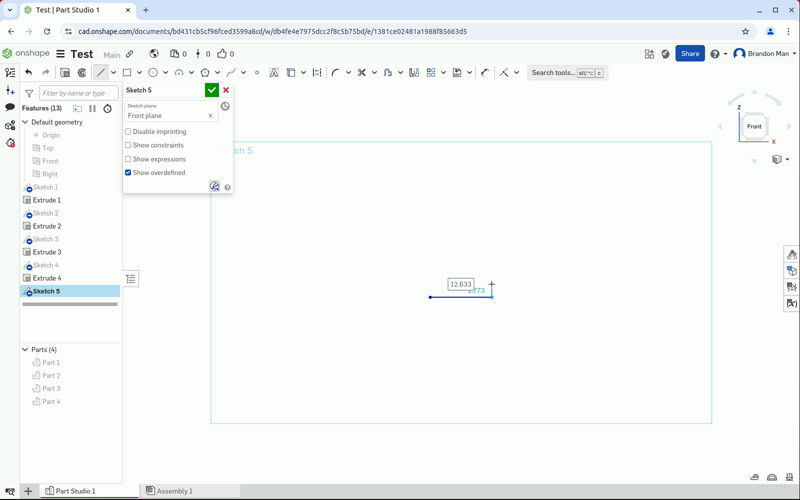
key_down(shift)
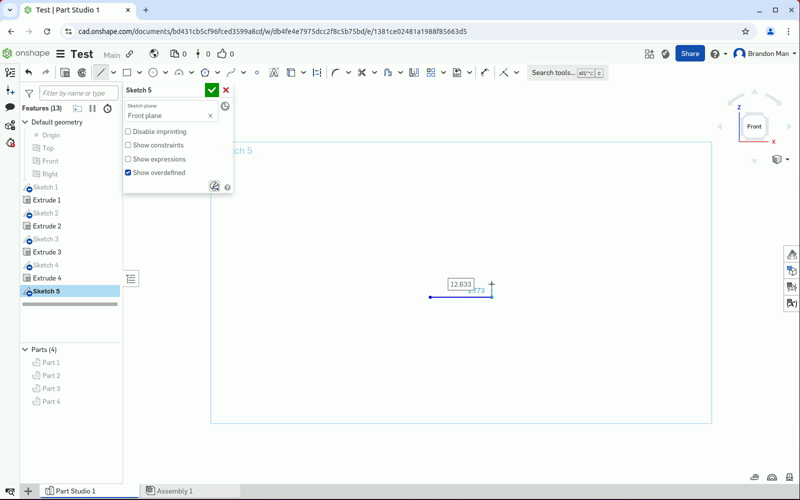
mouse_move(521, 283)
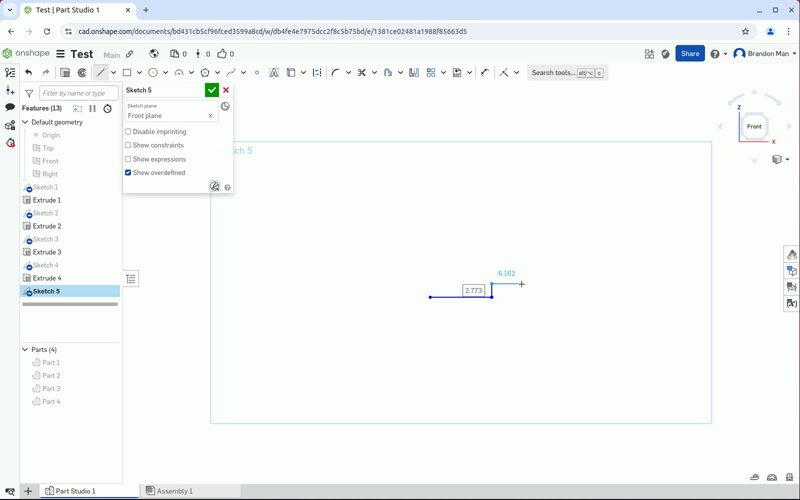
mouse_move(461, 283)
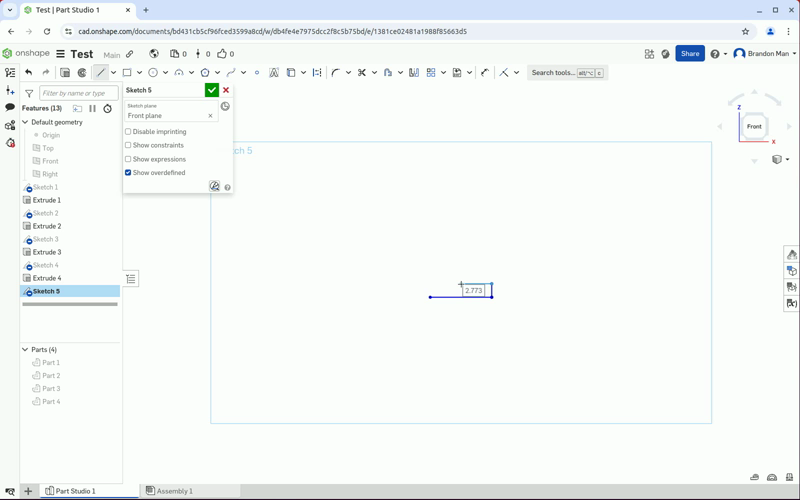
click(461, 283)
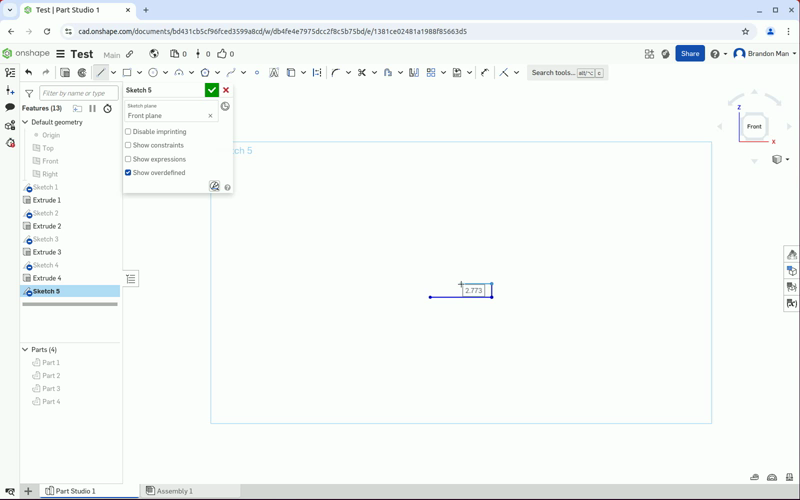
key_up(shift)
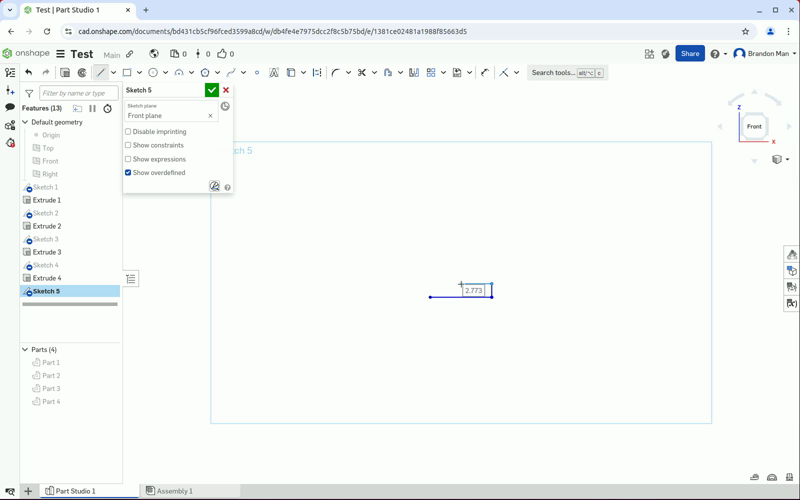
key_down(shift)
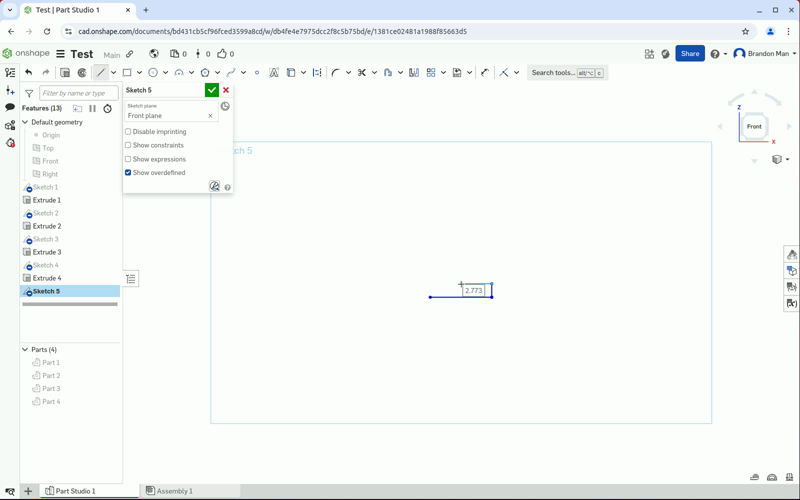
mouse_move(491, 283)
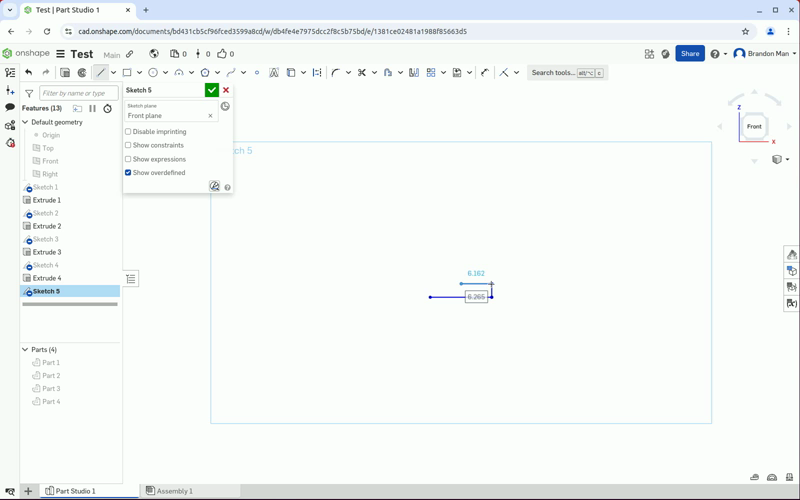
mouse_move(430, 283)
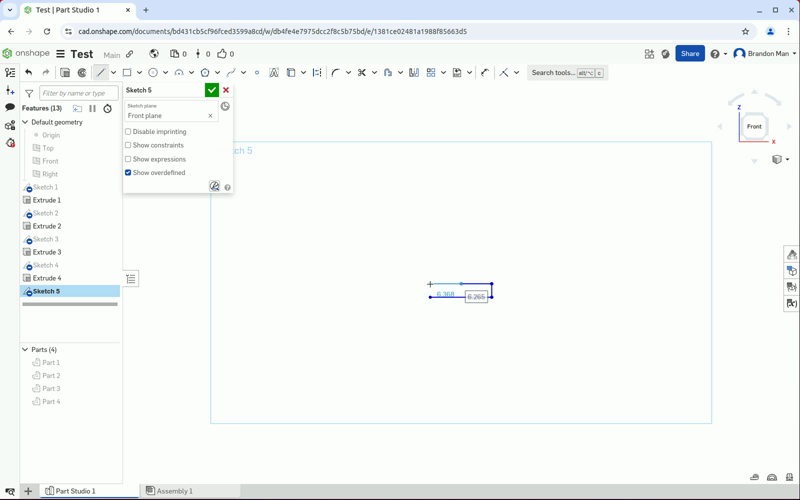
click(430, 283)
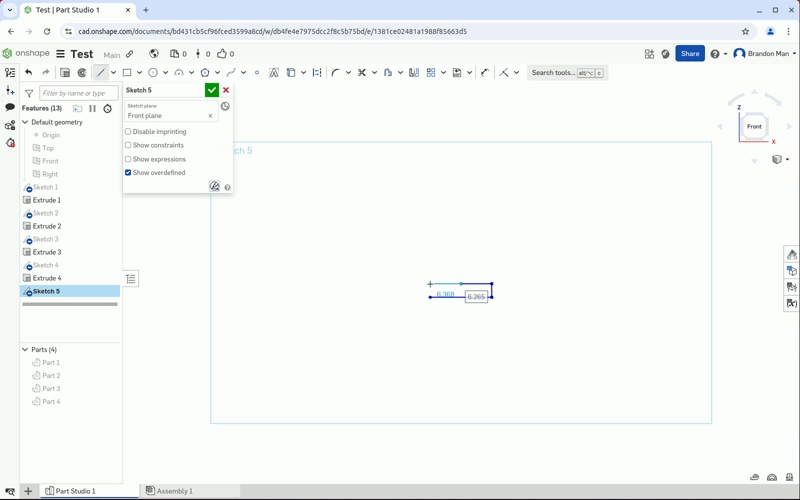
key_up(shift)
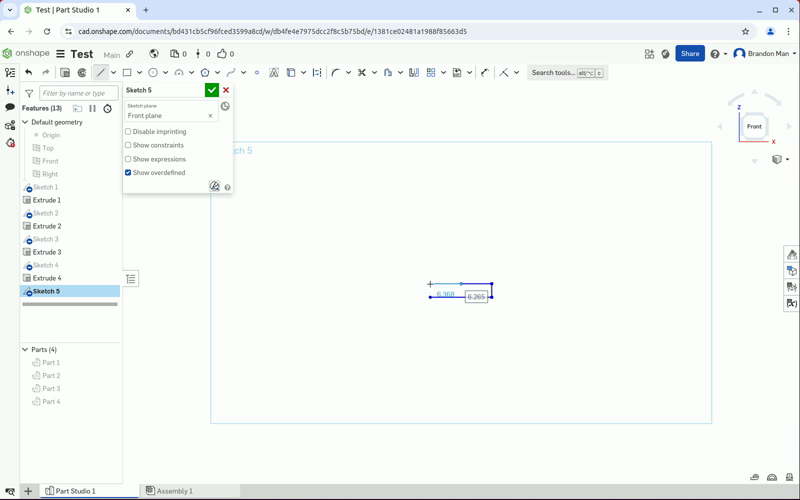
mouse_move(460, 283)
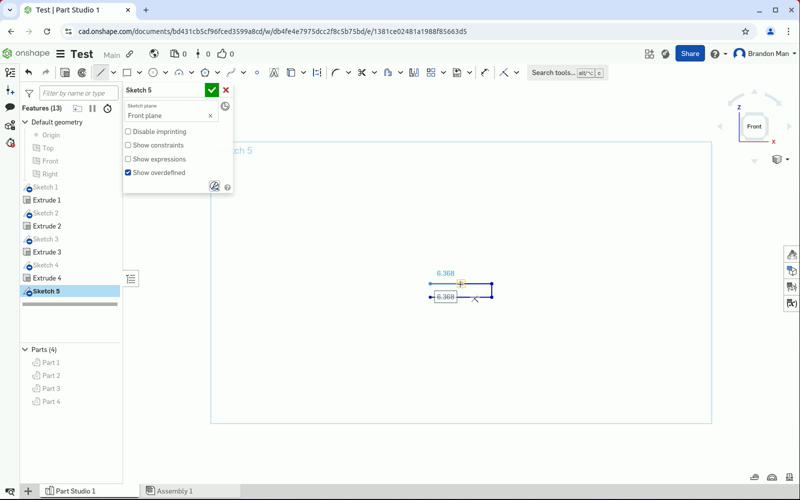
key_down(shift)
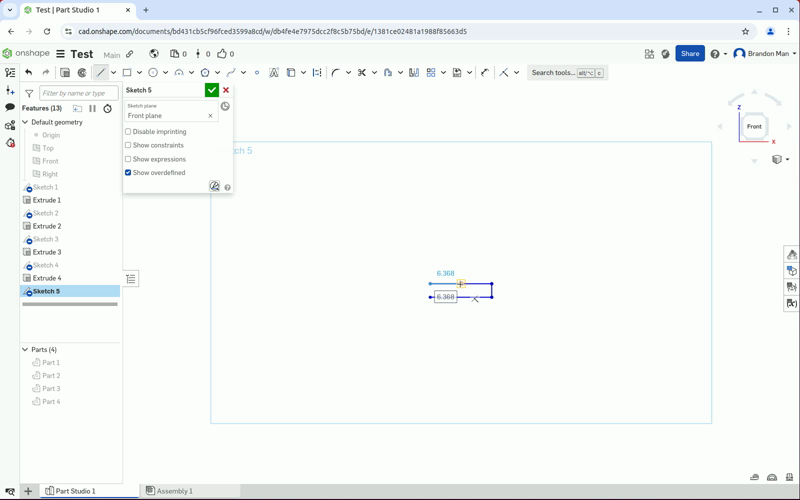
mouse_move(430, 297)
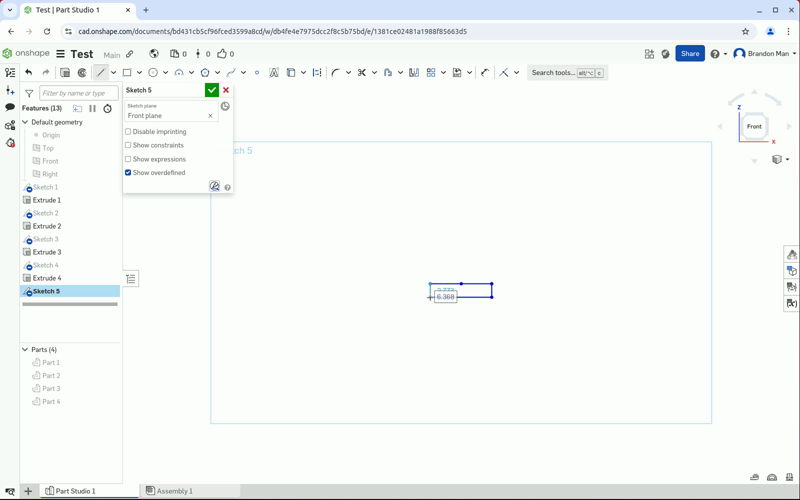
key_up(shift)
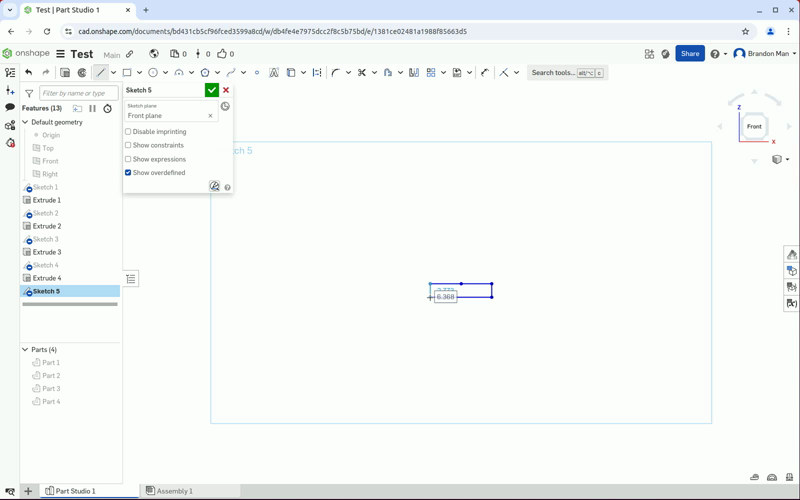
click(430, 297)
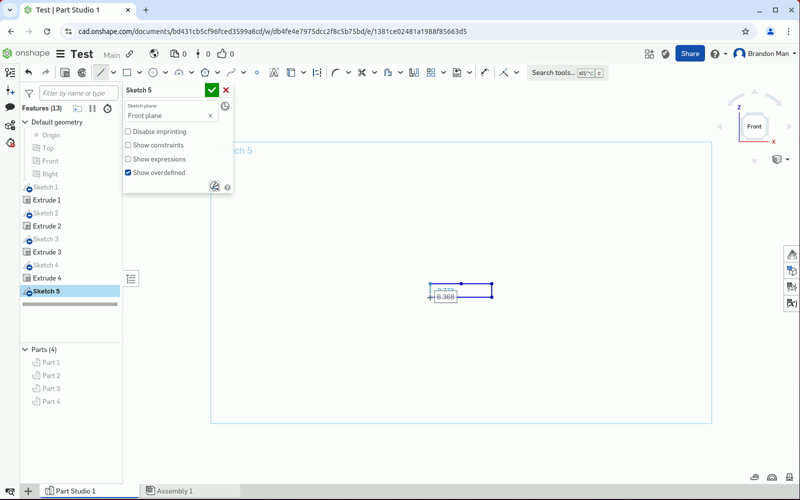
key(esc)
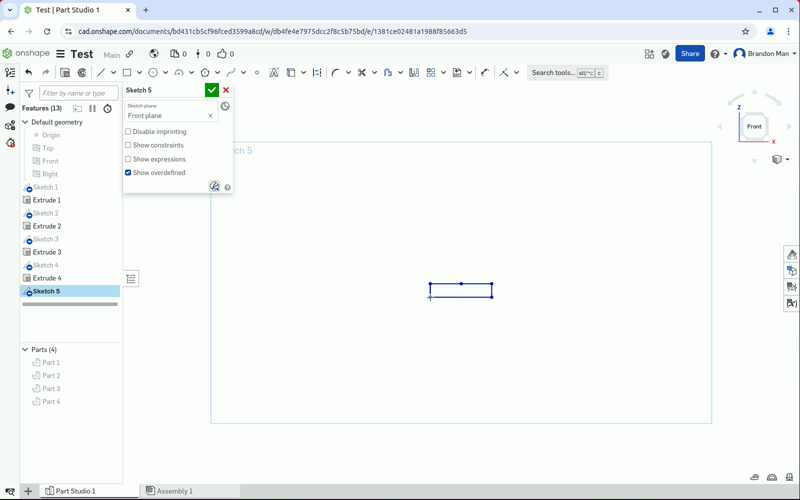
mouse_move(443, 290)
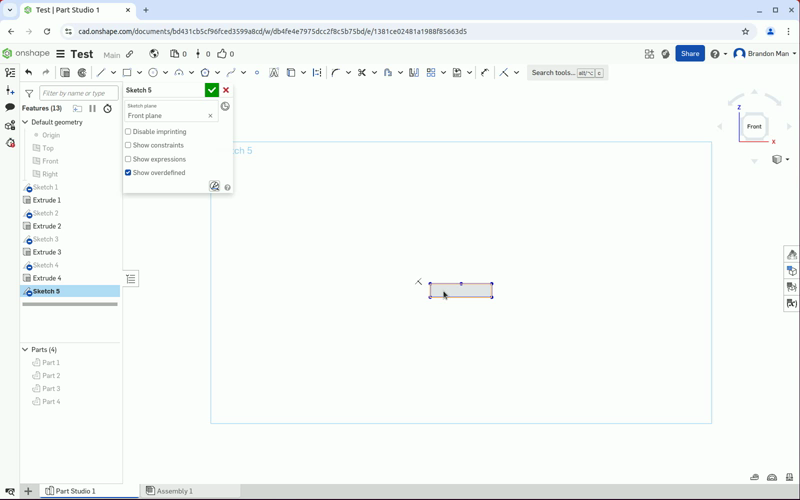
scroll(6)
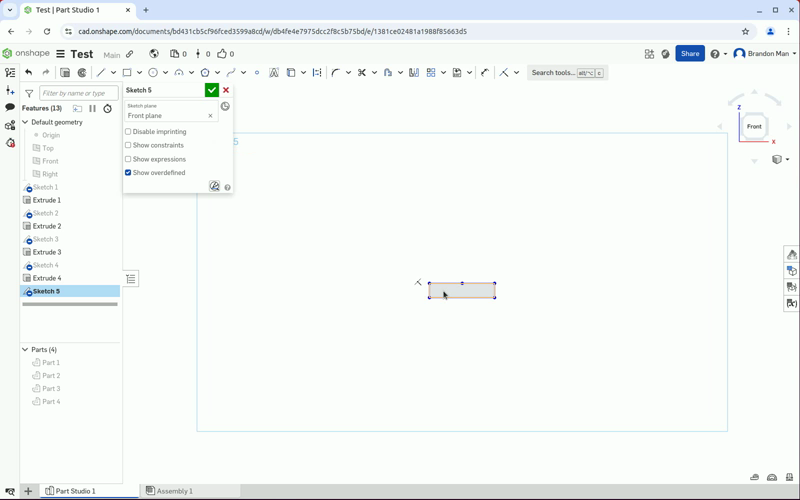
scroll(6)
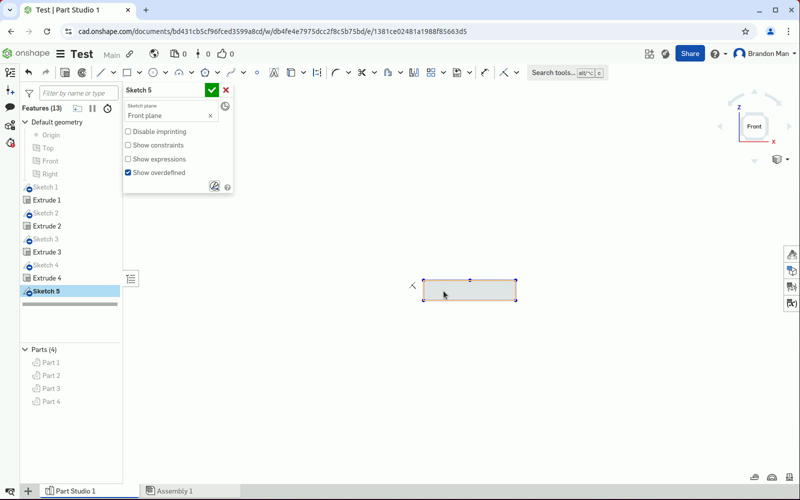
scroll(6)
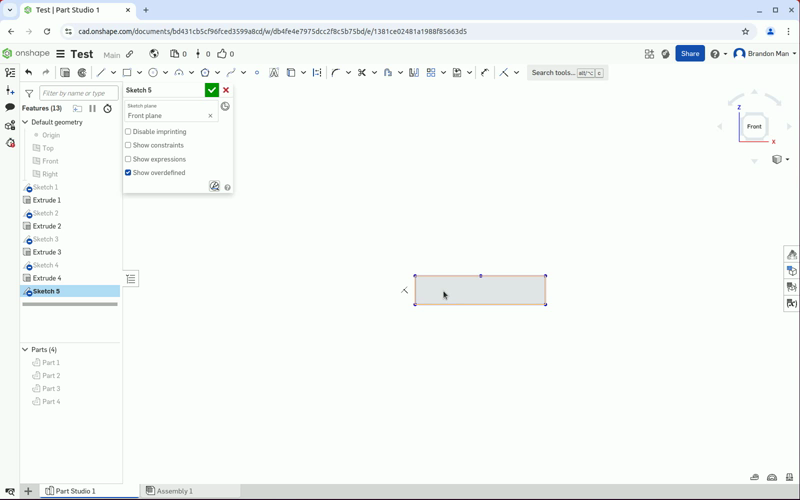
scroll(6)
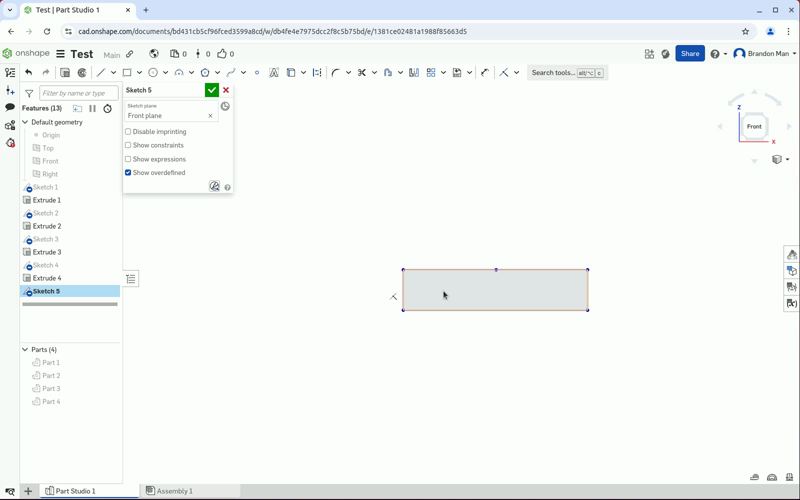
scroll(6)
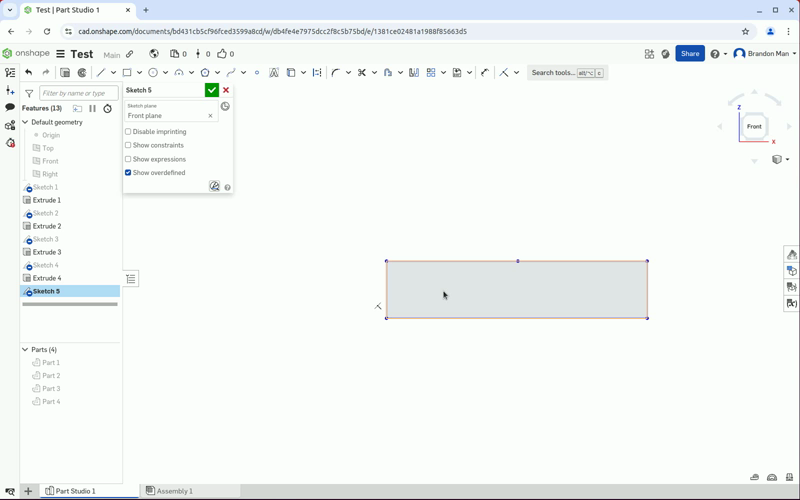
scroll(6)
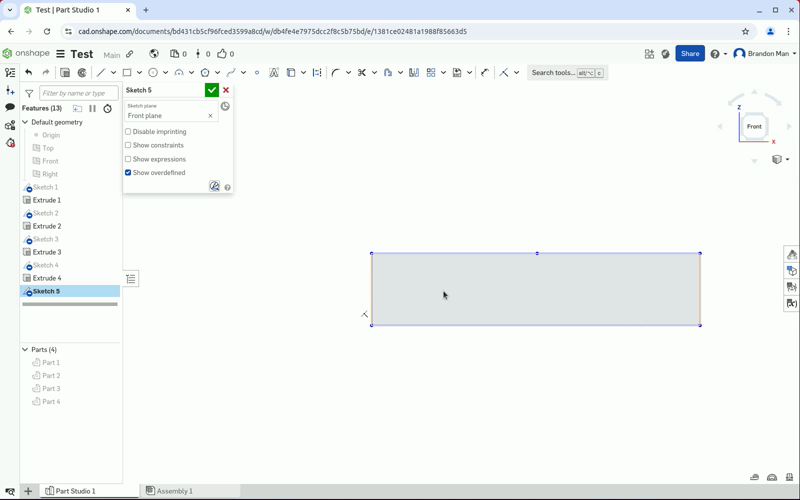
scroll(6)
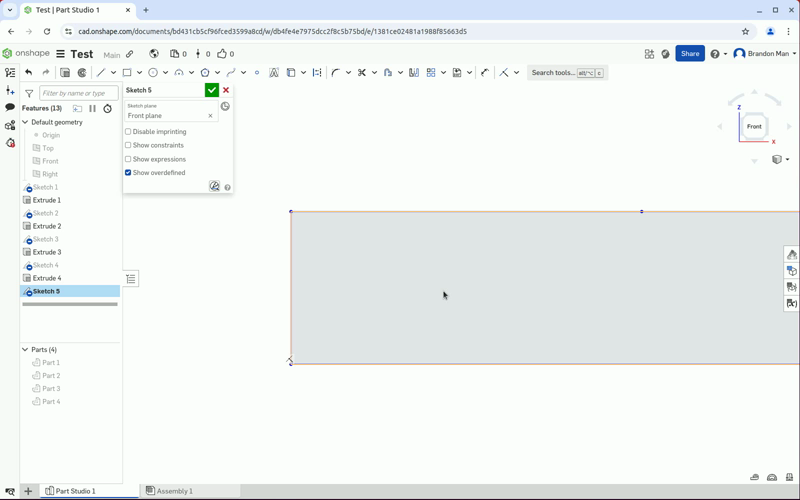
click(443, 290)
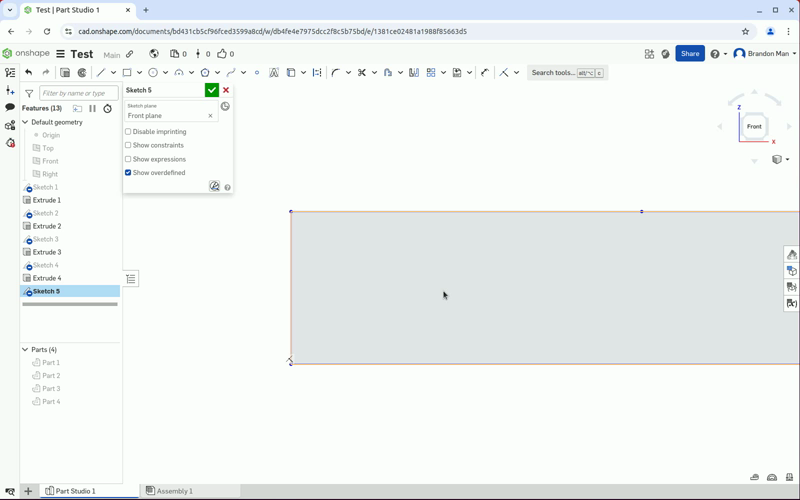
scroll(-6)
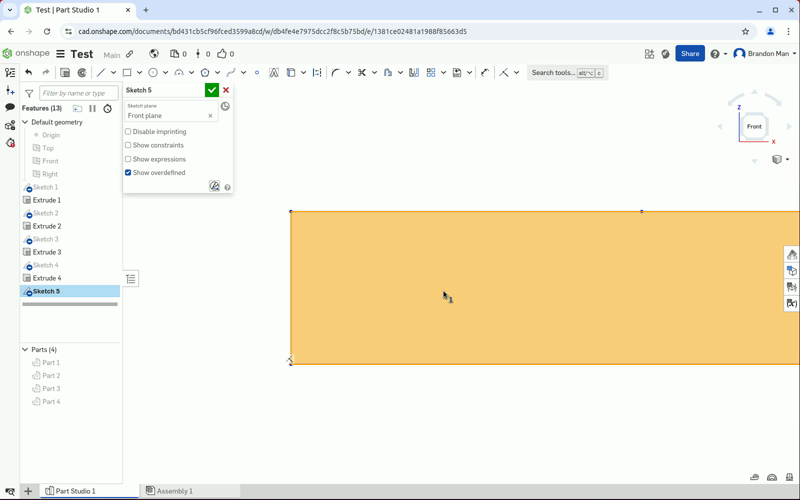
scroll(-6)
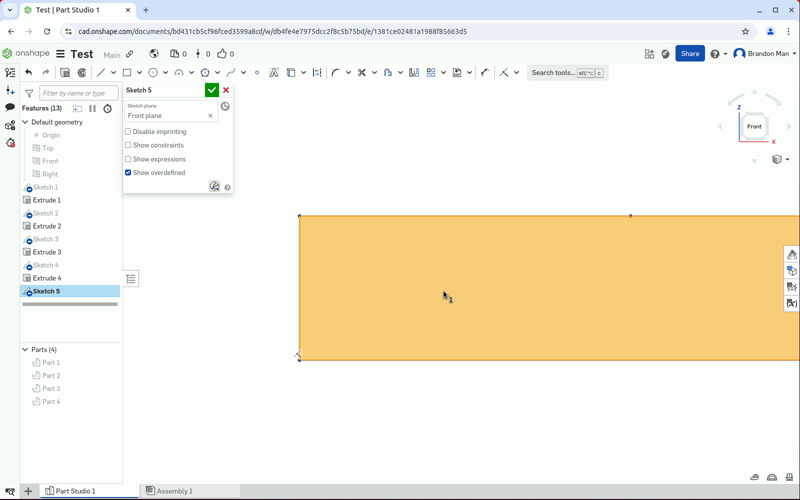
scroll(-6)
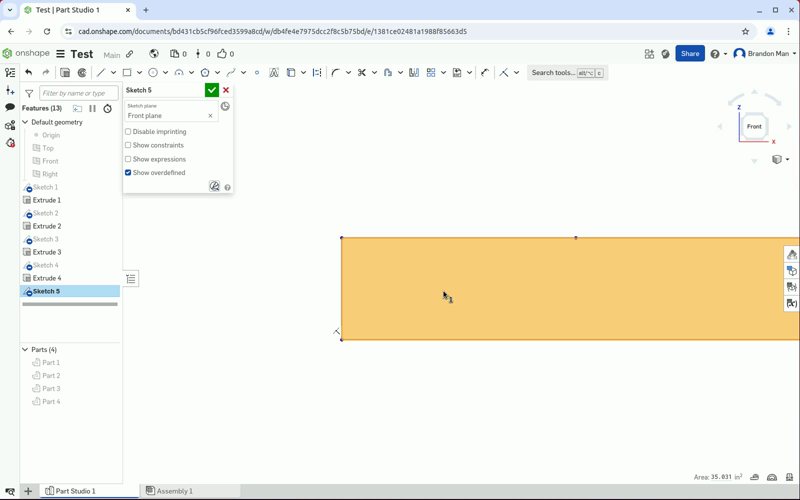
scroll(-6)
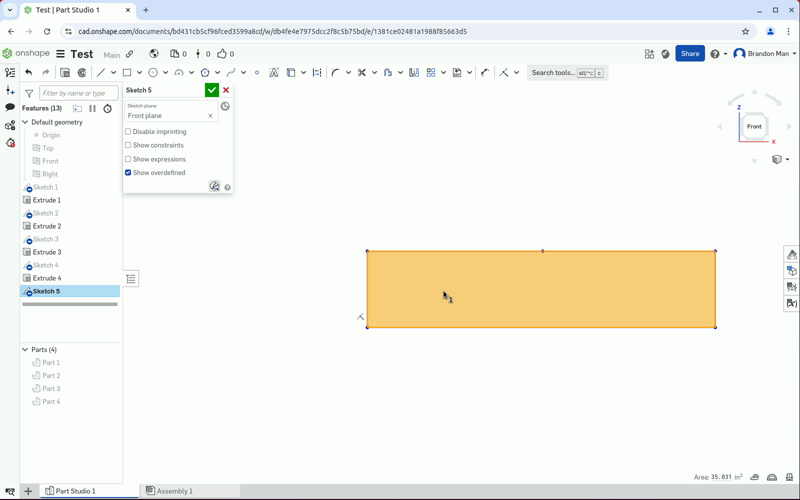
scroll(-6)
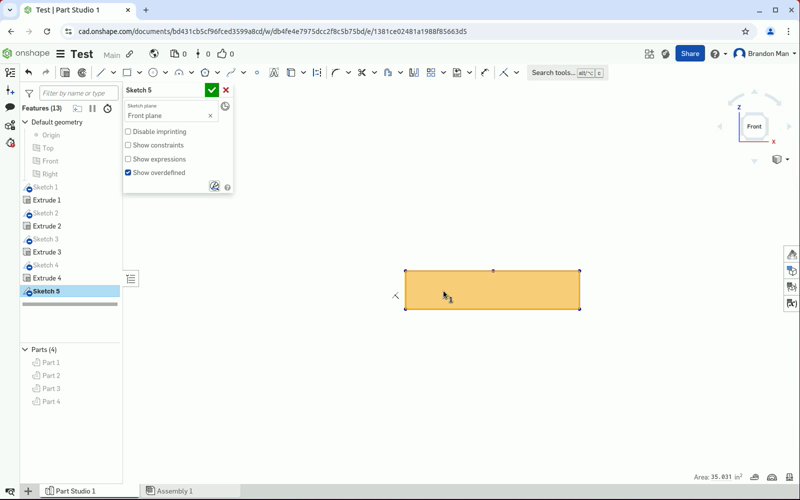
scroll(-6)
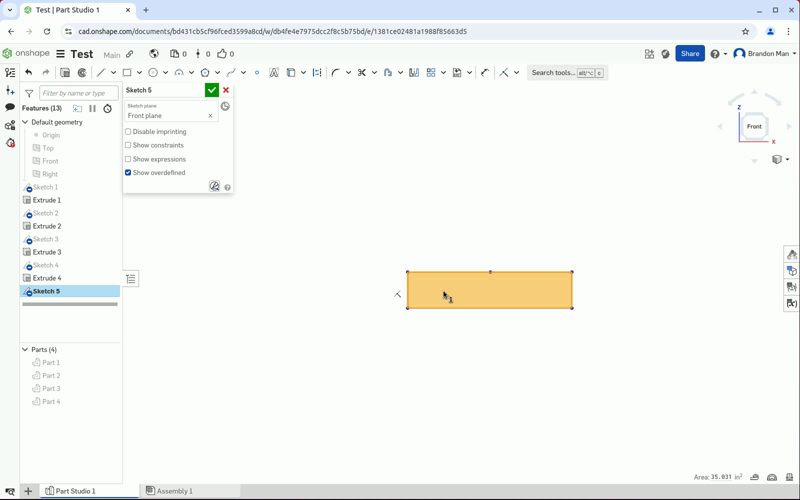
scroll(-6)
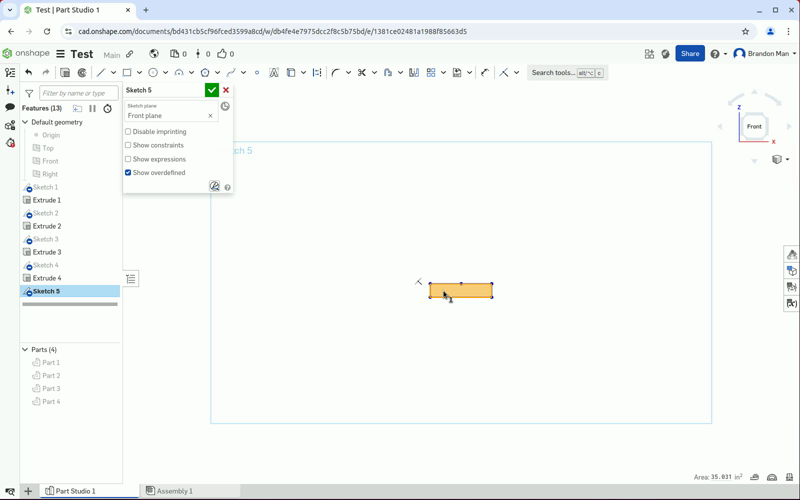
mouse_move(73, 352)
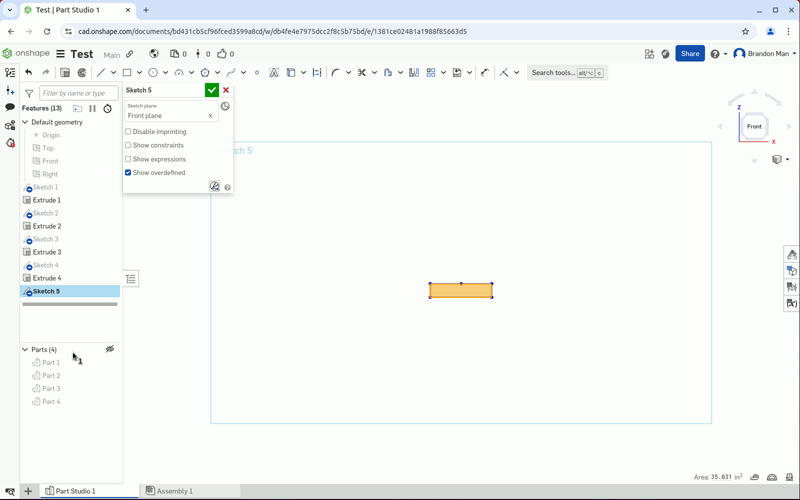
key(shift+y)
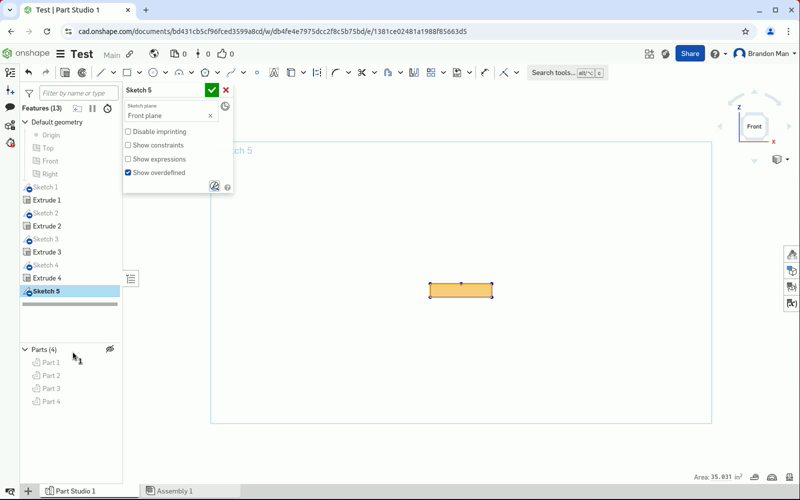
key(shift+e)
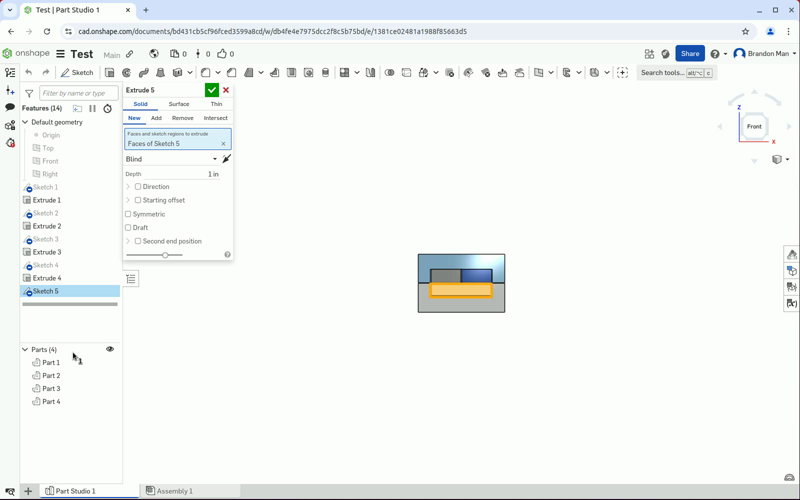
mouse_move(143, 106)
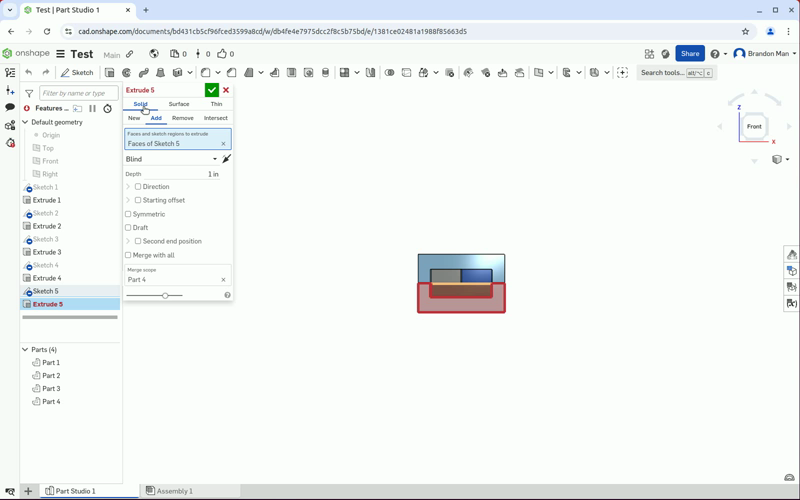
click(143, 106)
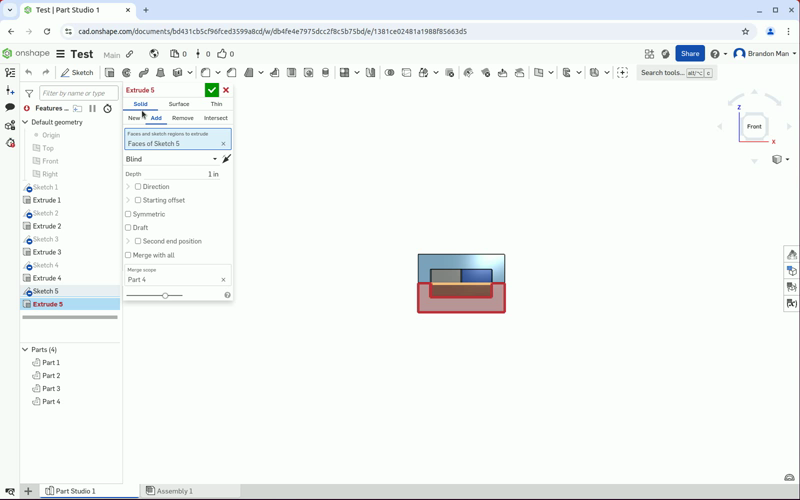
mouse_move(137, 120)
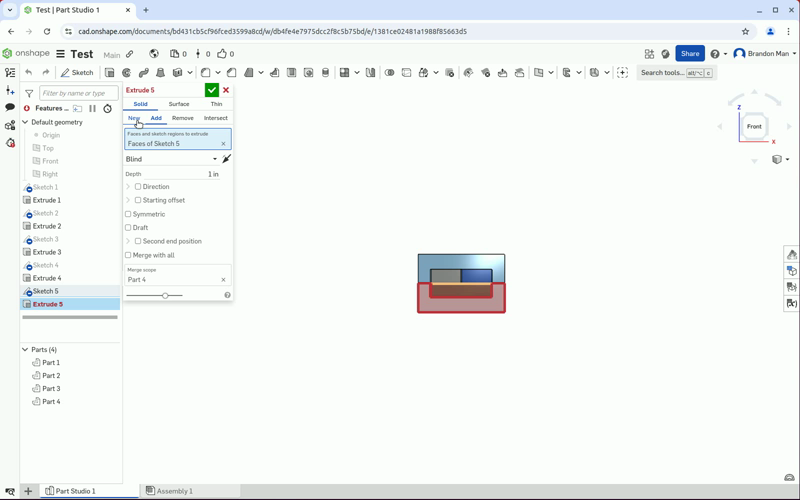
click(137, 120)
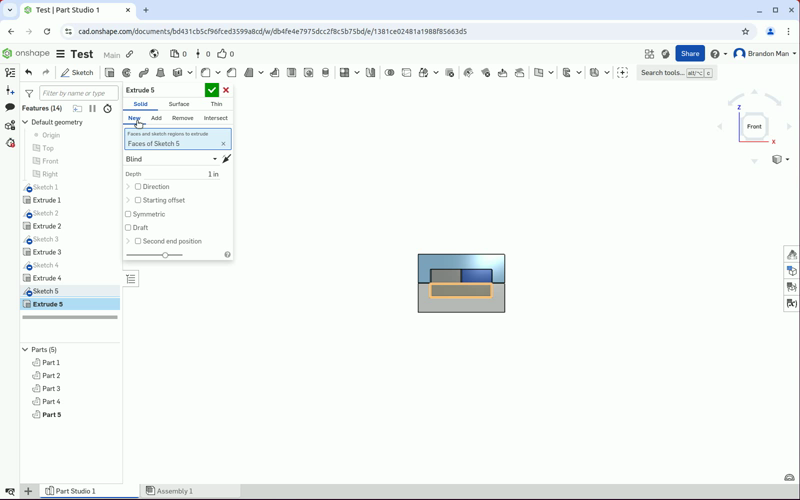
key(tab, 4)
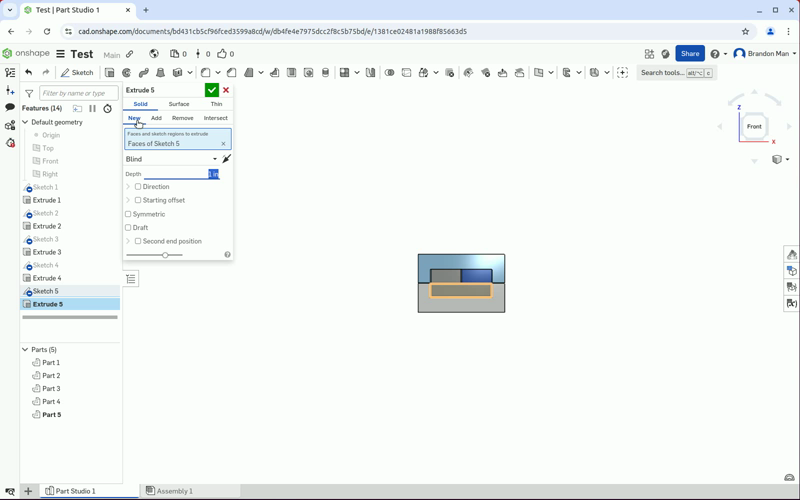
text(-23.108)
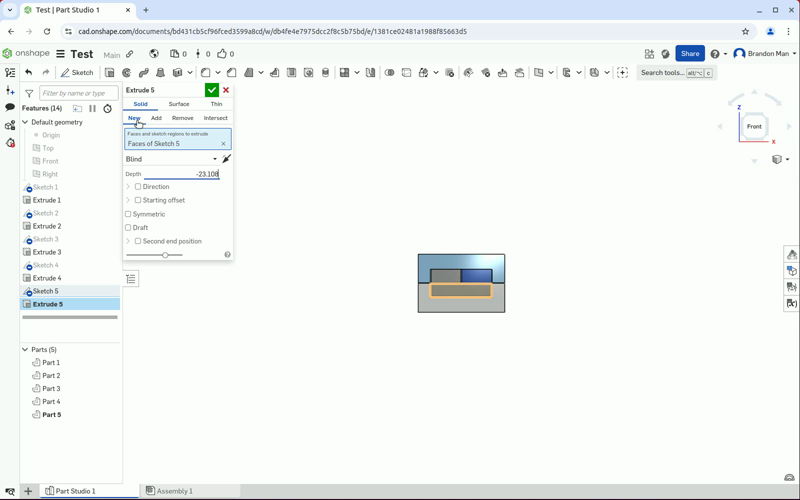
key(enter)
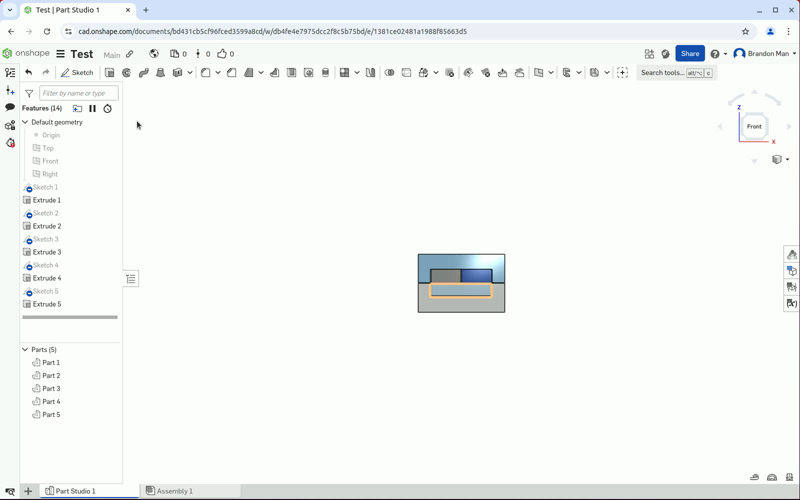
key(shift+h)
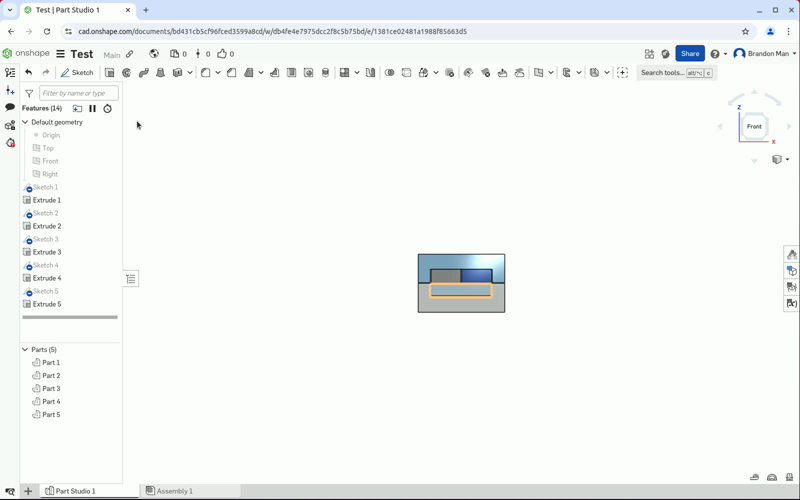
key(shift+h)
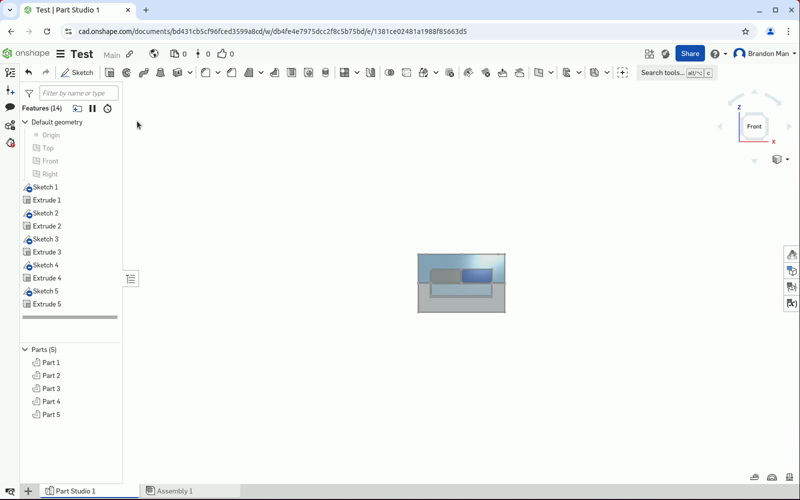
key(shift+7)
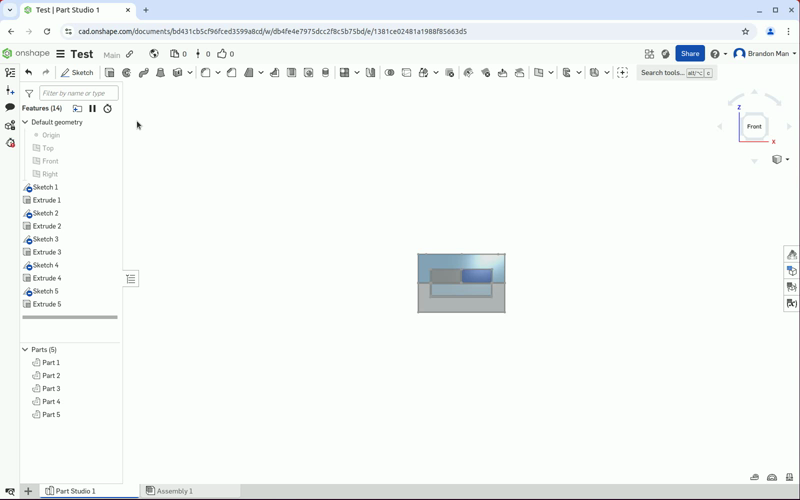
key(left, 2)
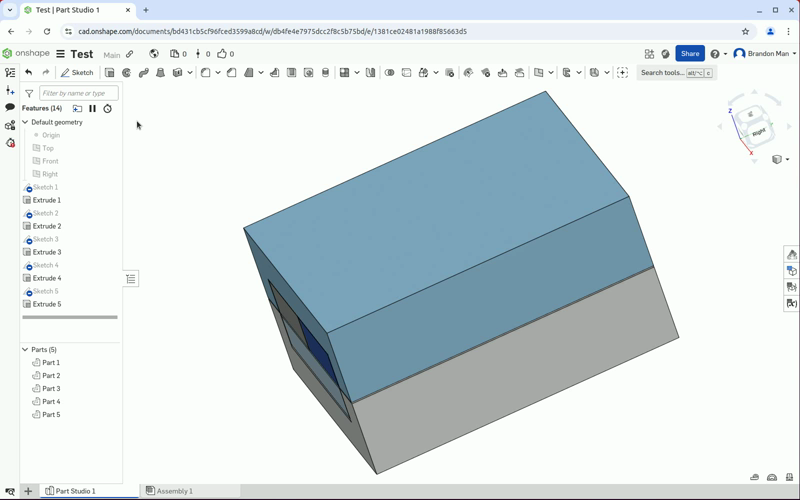
key(down, 2)
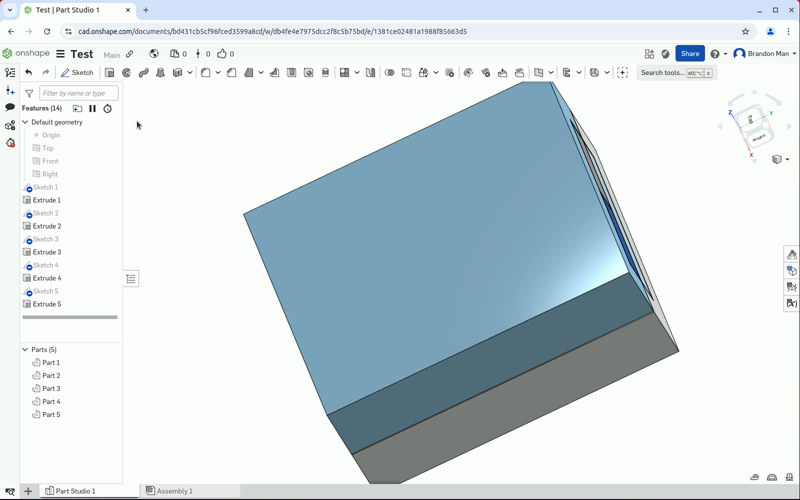
key(up, 2)
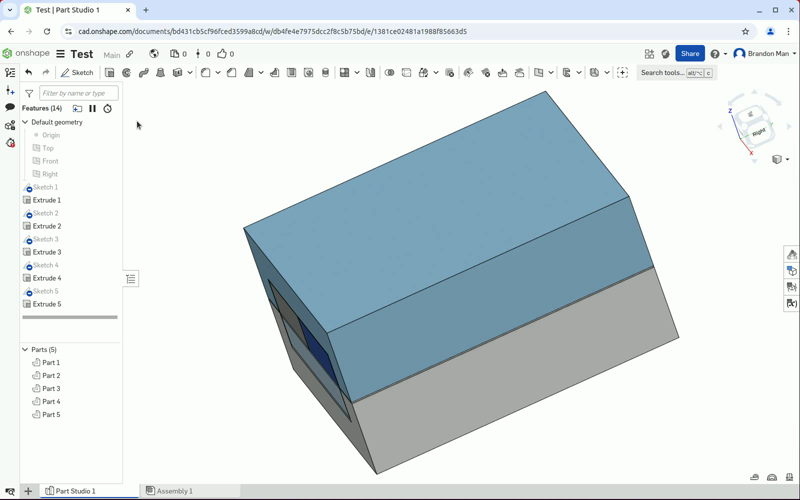
key(right, 2)
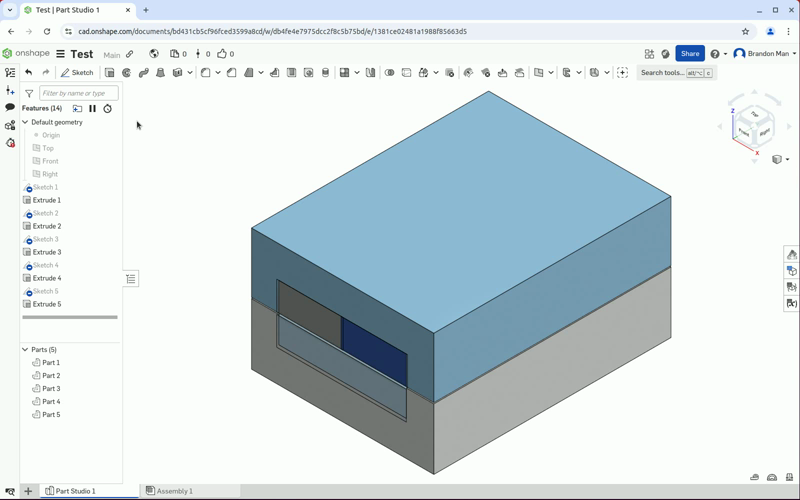
mouse_move(73, 189)
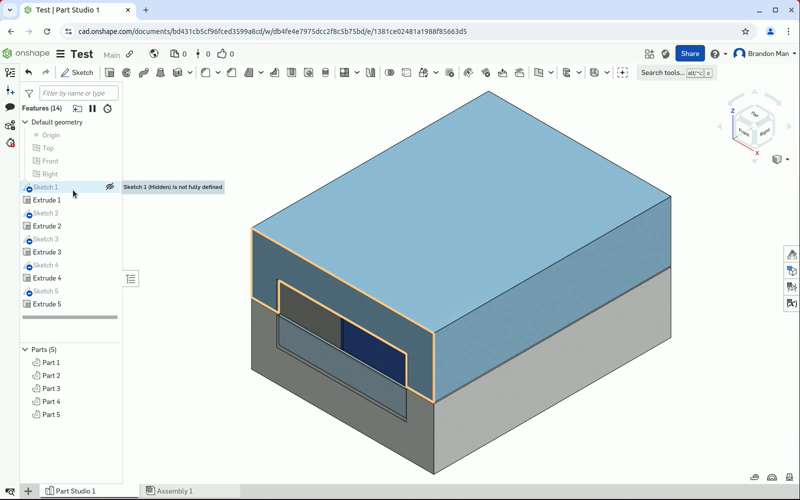
click(73, 189)